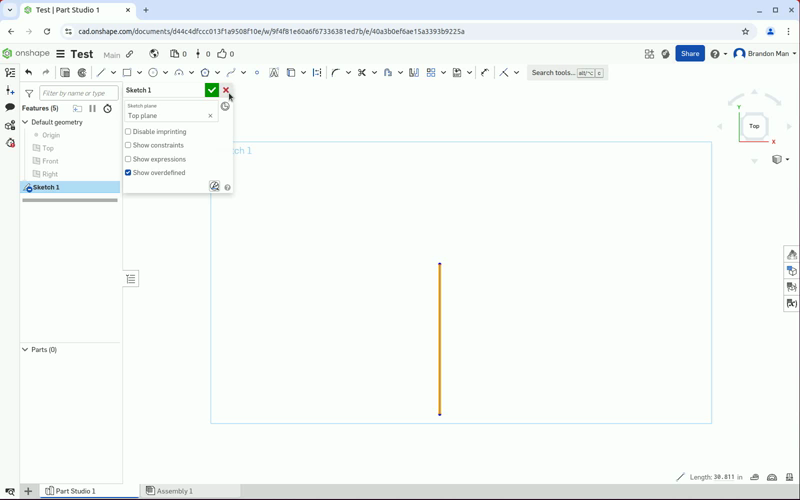
key(shift+h)
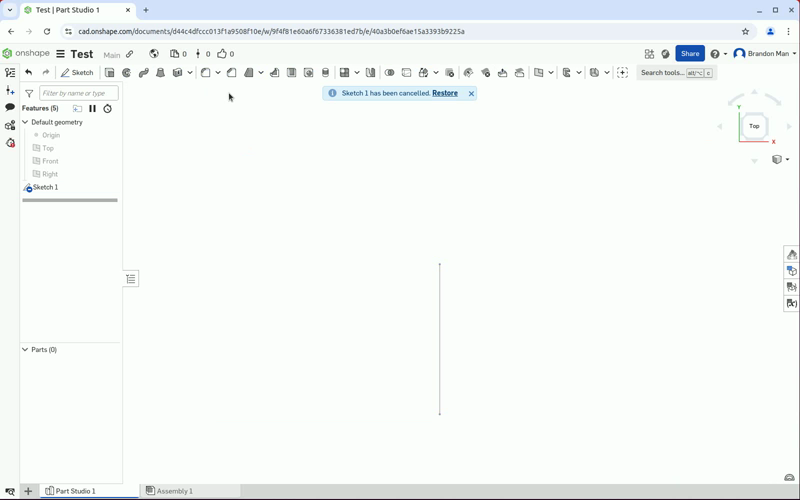
key(shift+s)
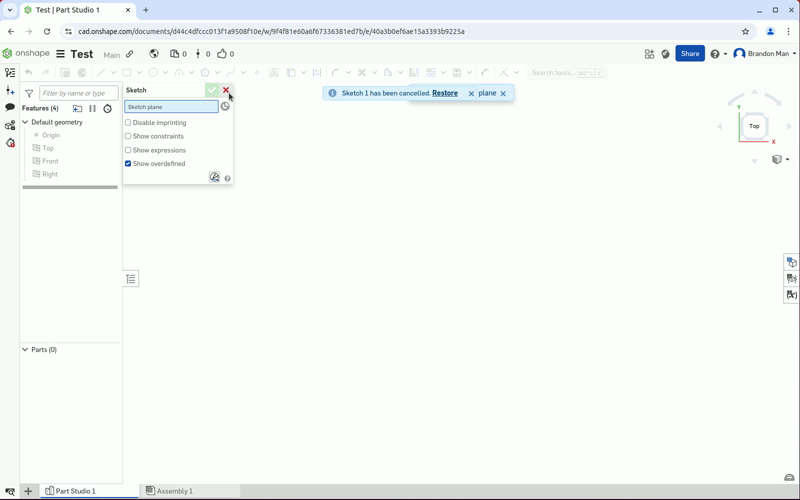
mouse_move(73, 150)
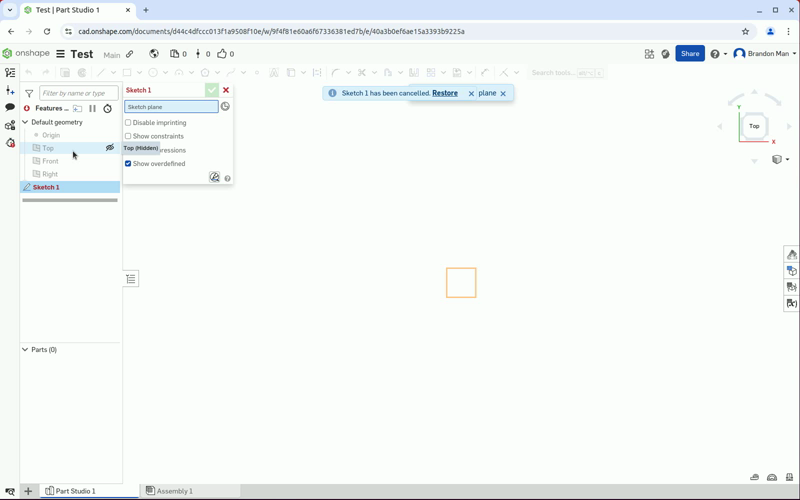
click(73, 150)
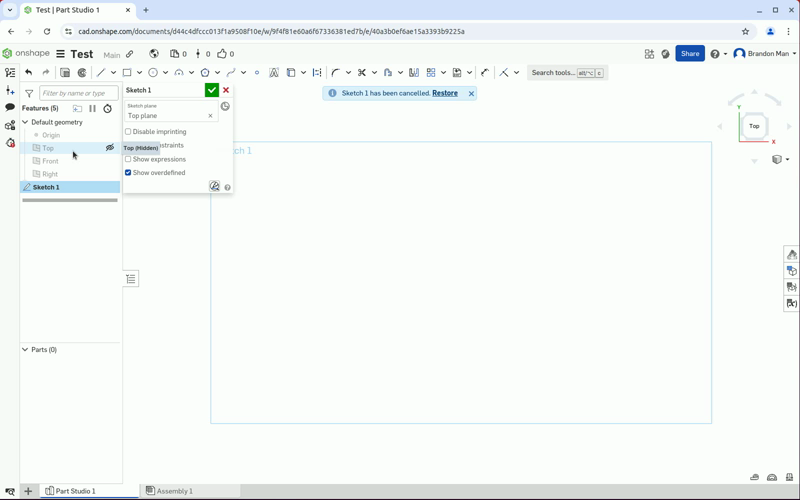
mouse_move(73, 352)
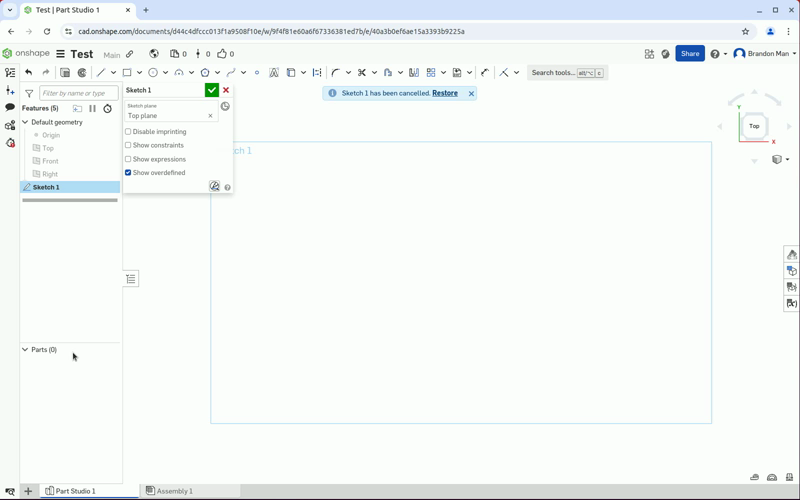
key(y)
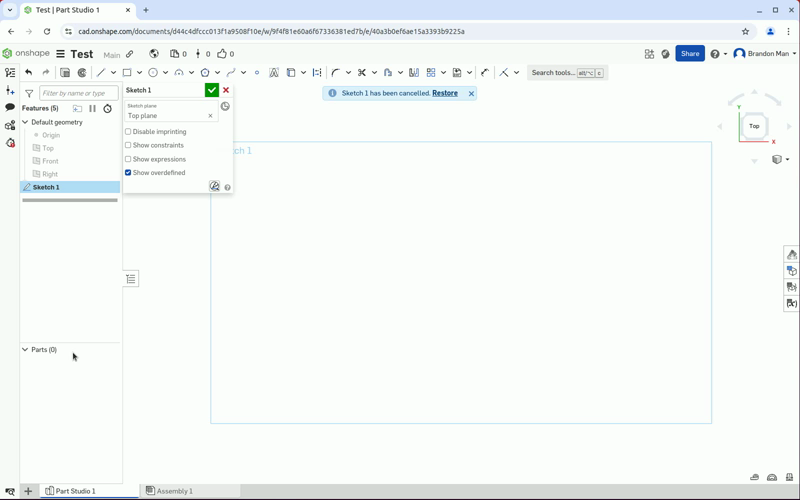
key(c)
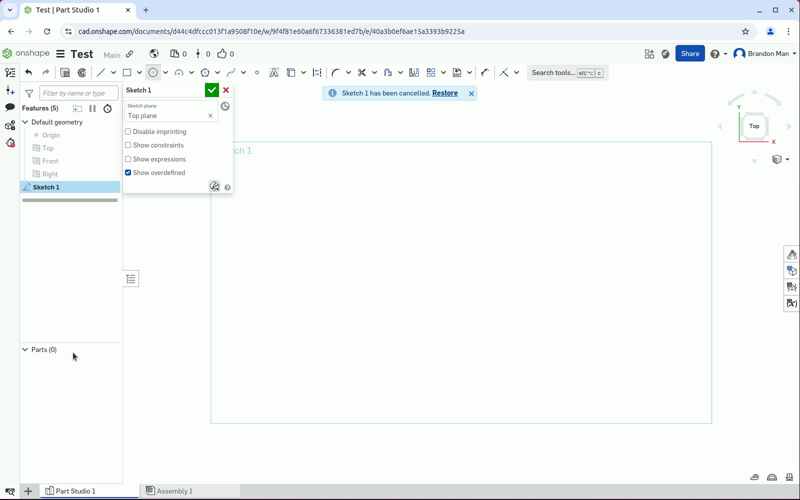
key_down(shift)
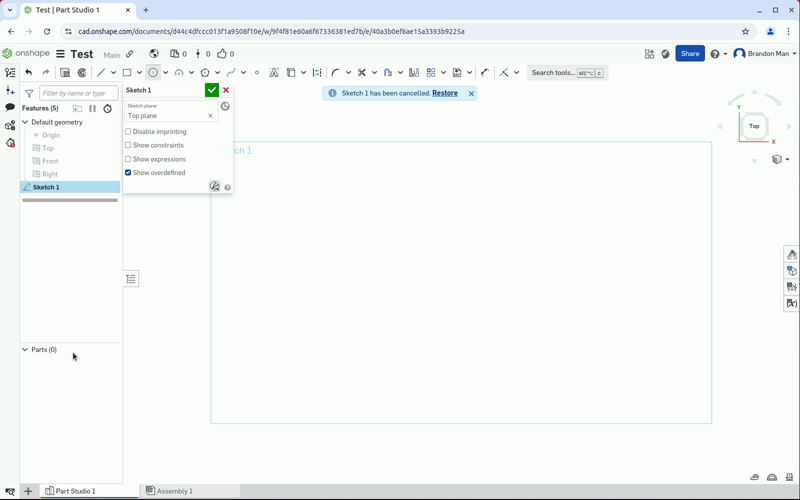
mouse_move(461, 282)
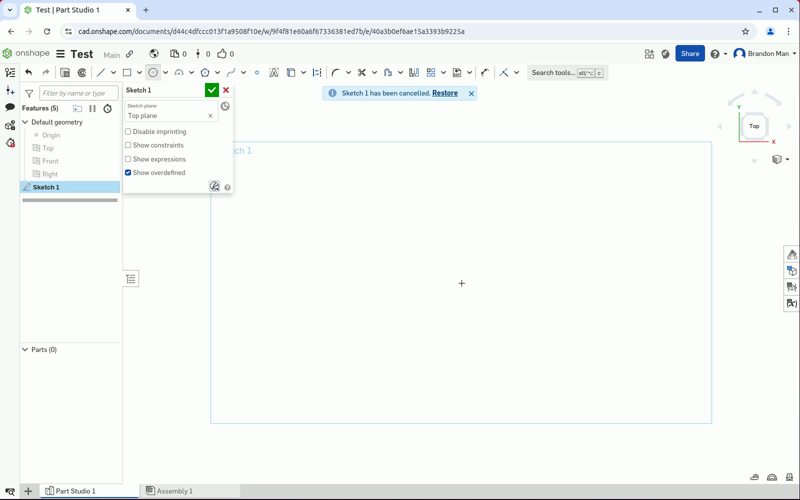
click(461, 282)
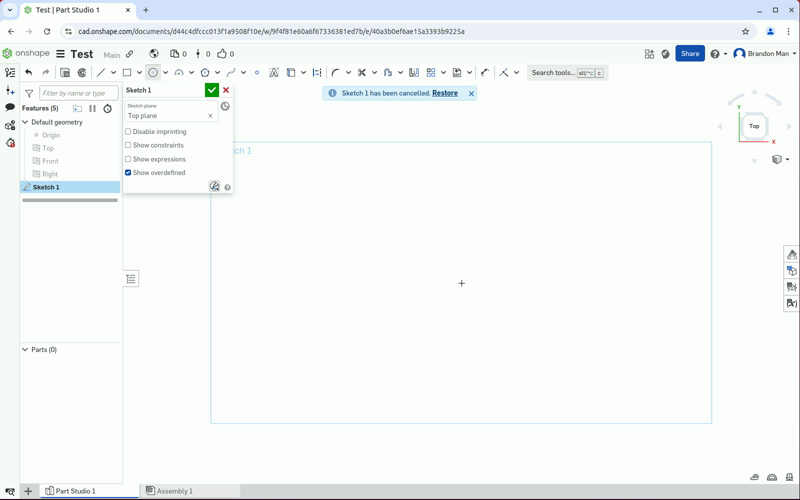
key_up(shift)
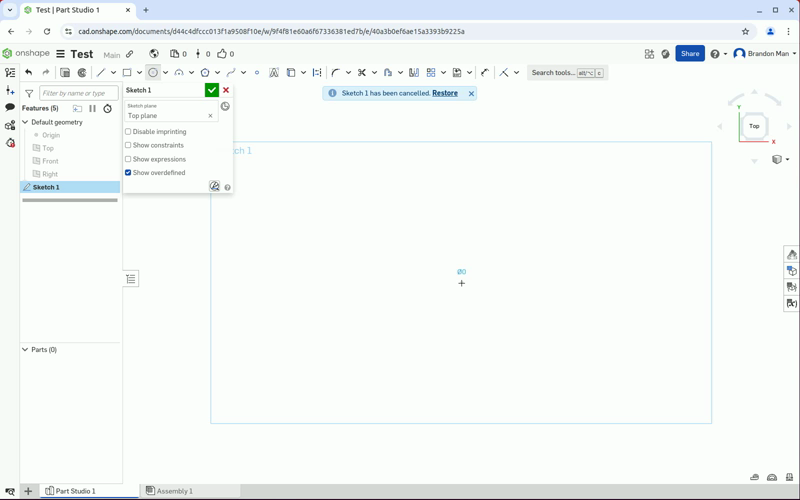
mouse_move(467, 282)
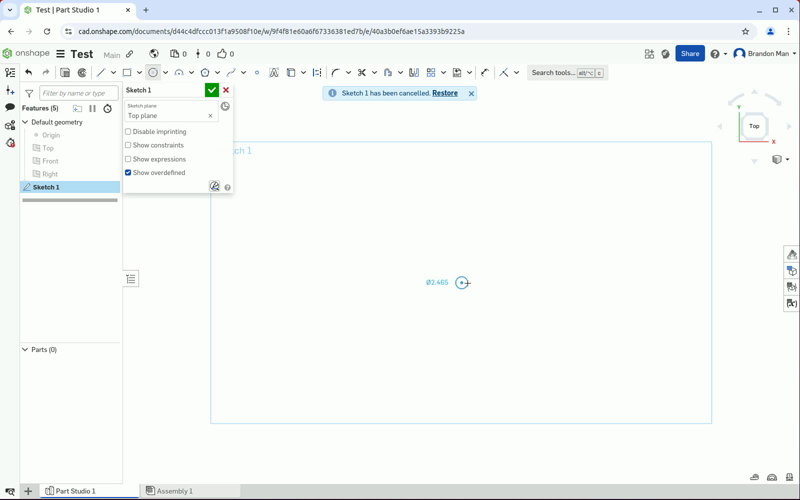
click(467, 282)
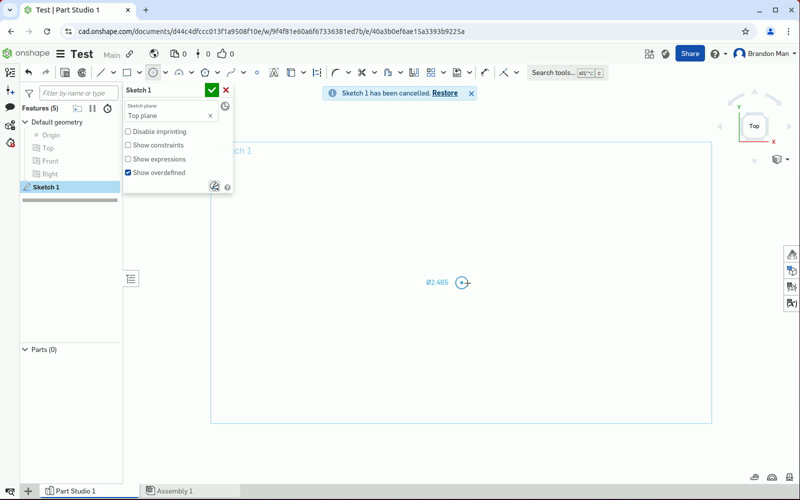
key(esc)
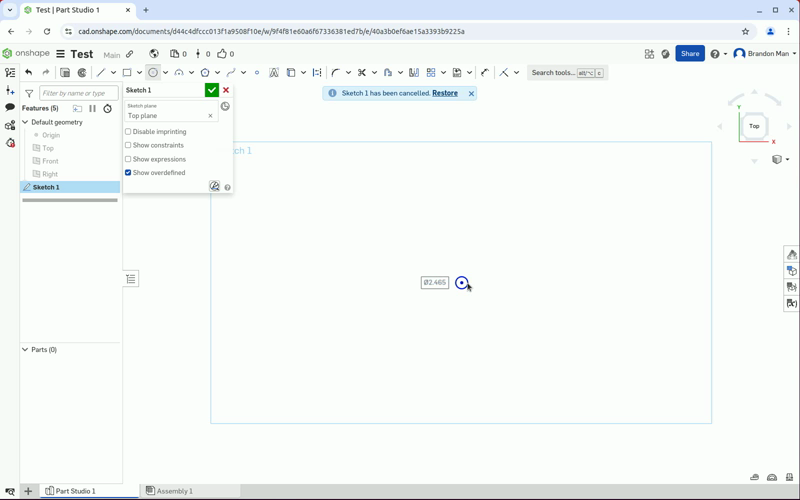
key(c)
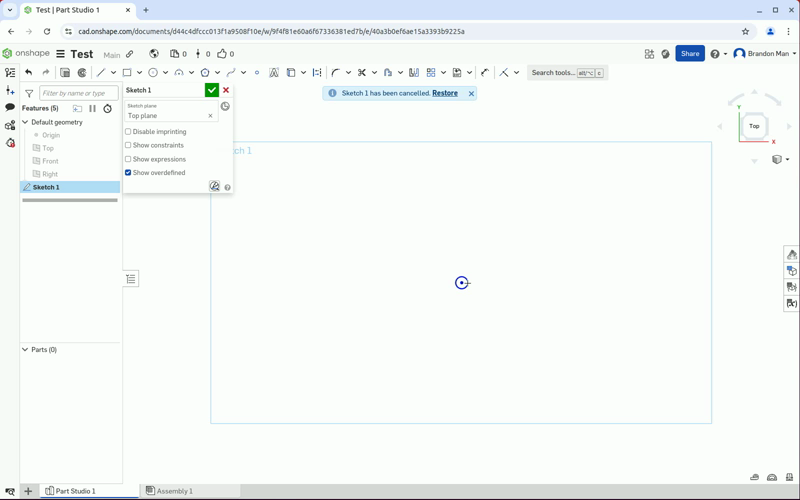
key_down(shift)
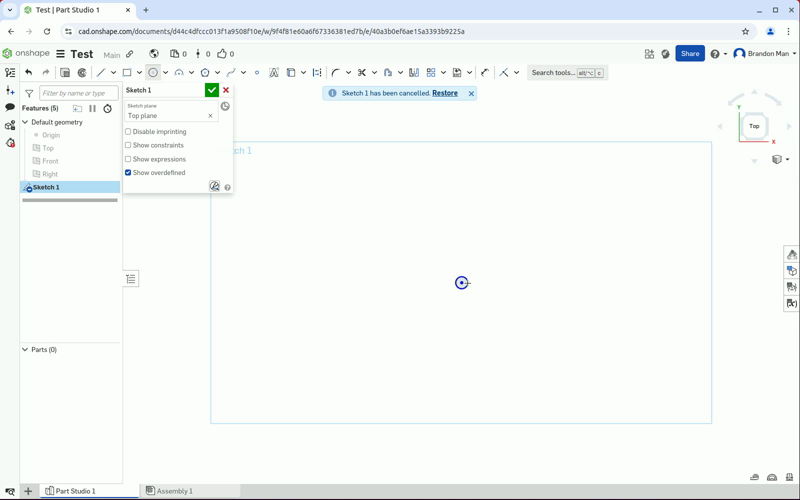
mouse_move(461, 282)
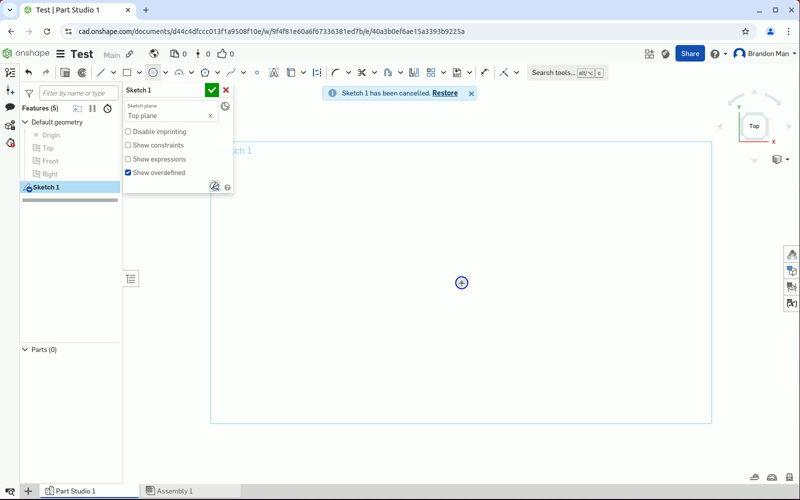
click(461, 282)
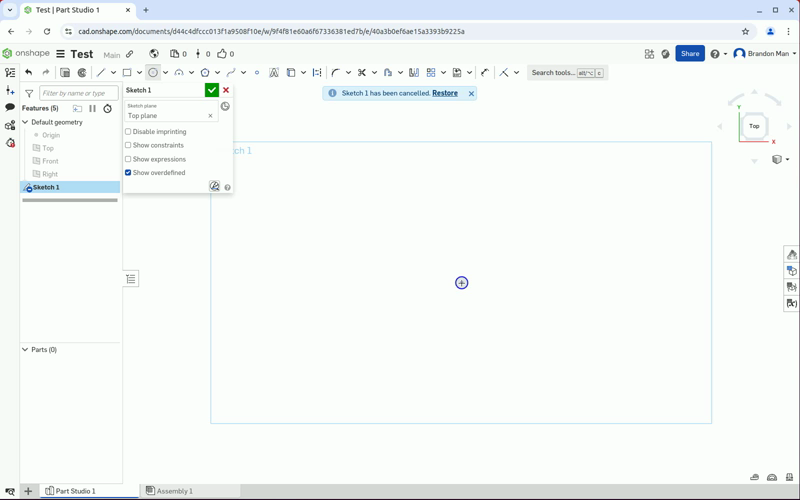
key_up(shift)
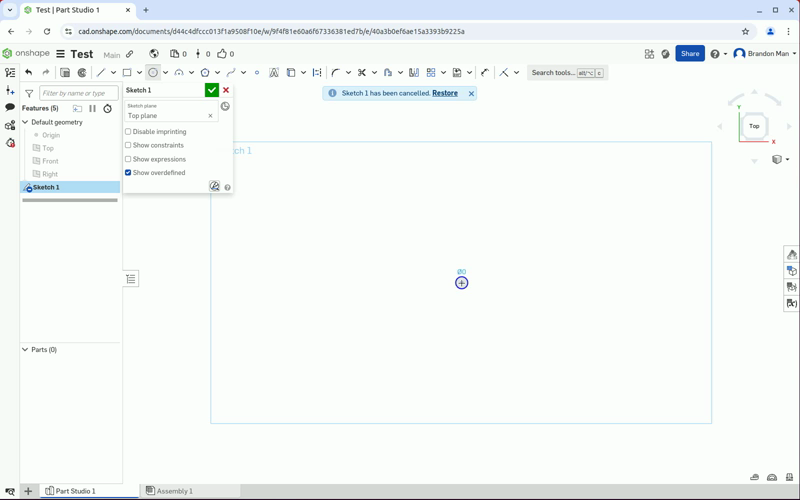
mouse_move(466, 282)
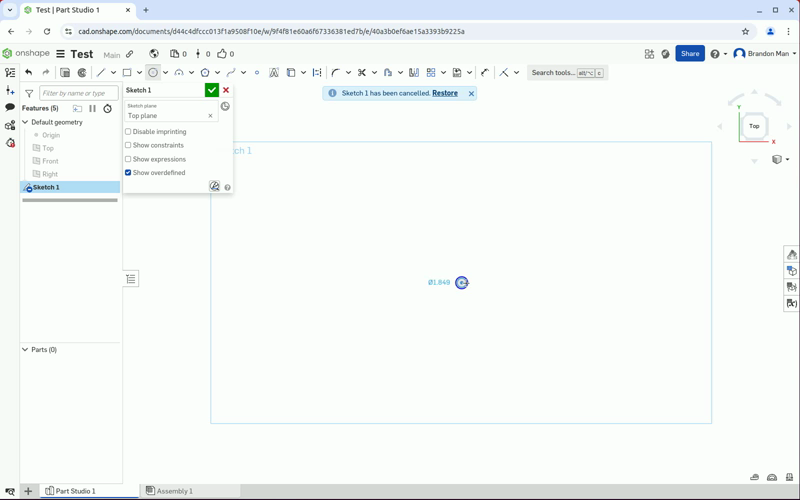
scroll(6)
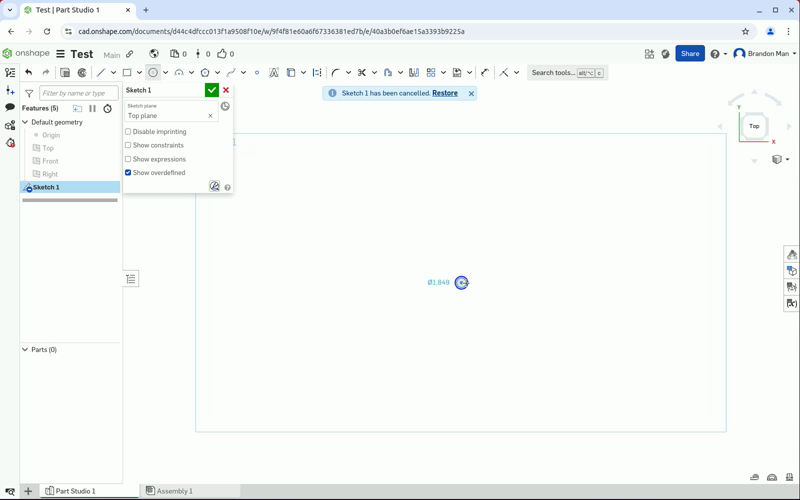
scroll(6)
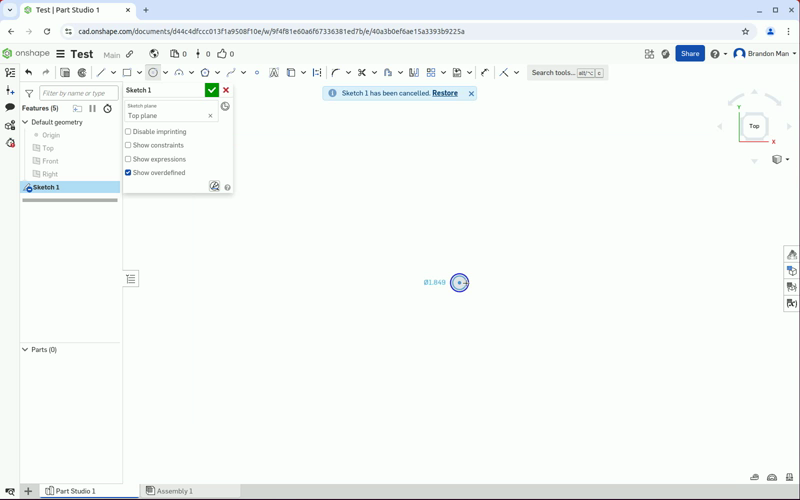
scroll(6)
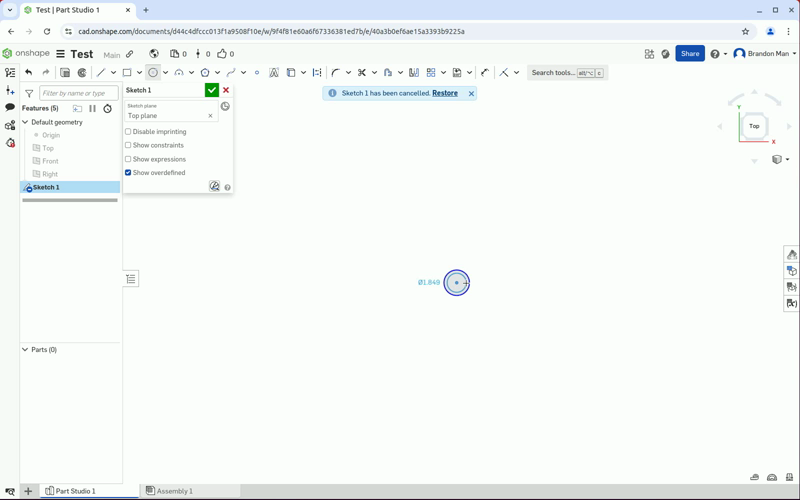
scroll(6)
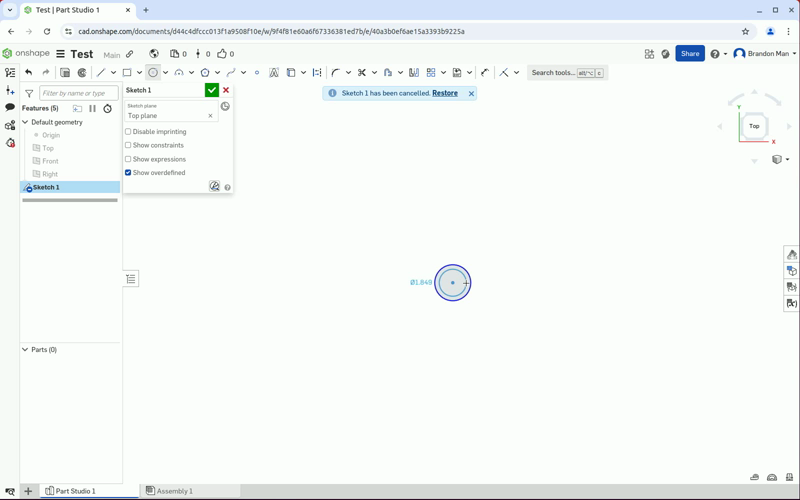
scroll(6)
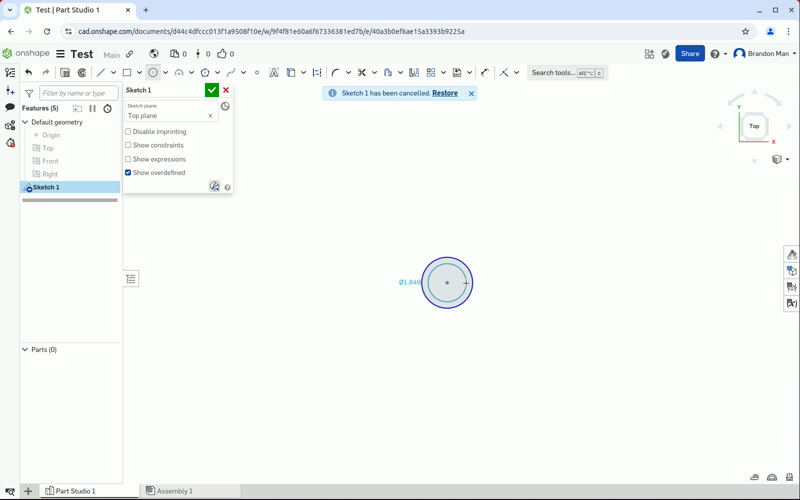
scroll(6)
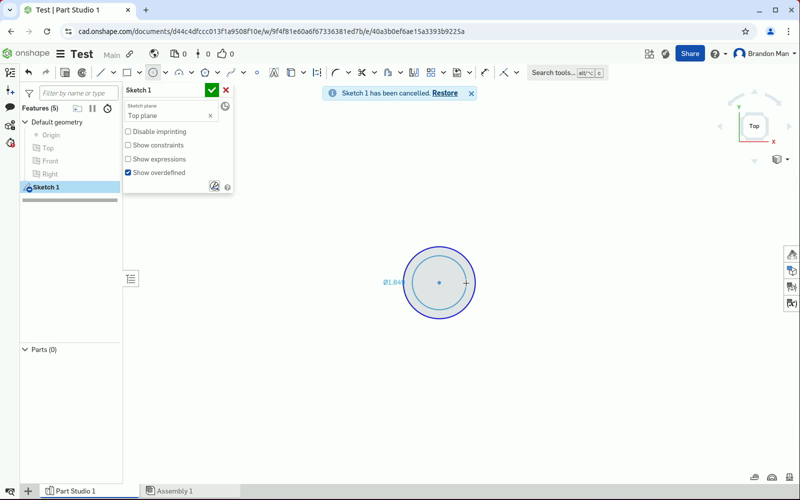
scroll(6)
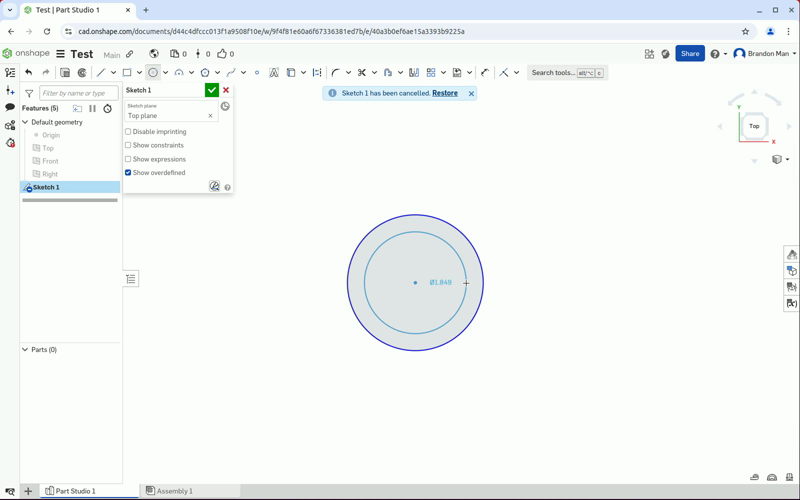
click(466, 282)
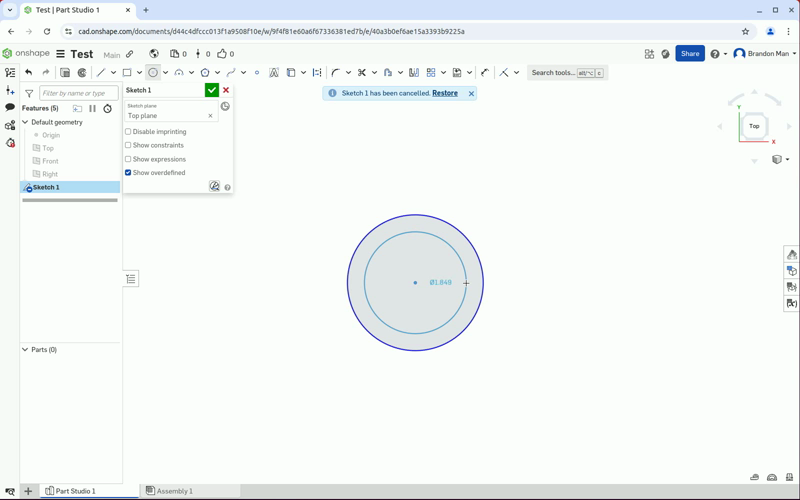
scroll(-6)
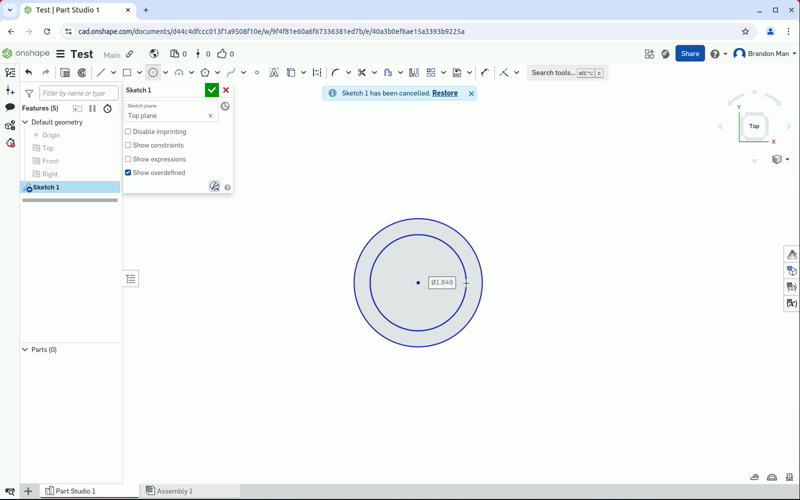
scroll(-6)
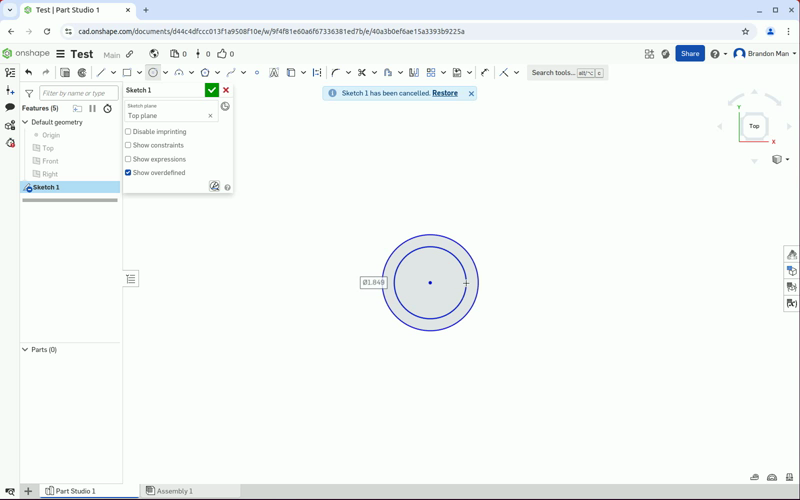
scroll(-6)
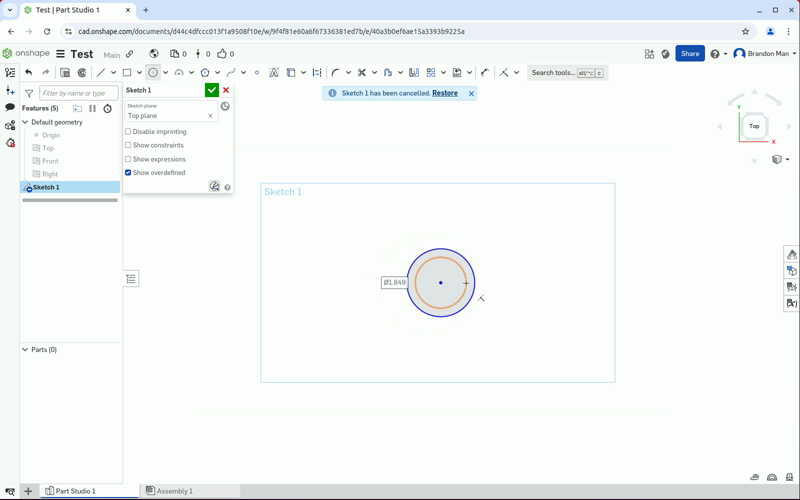
scroll(-6)
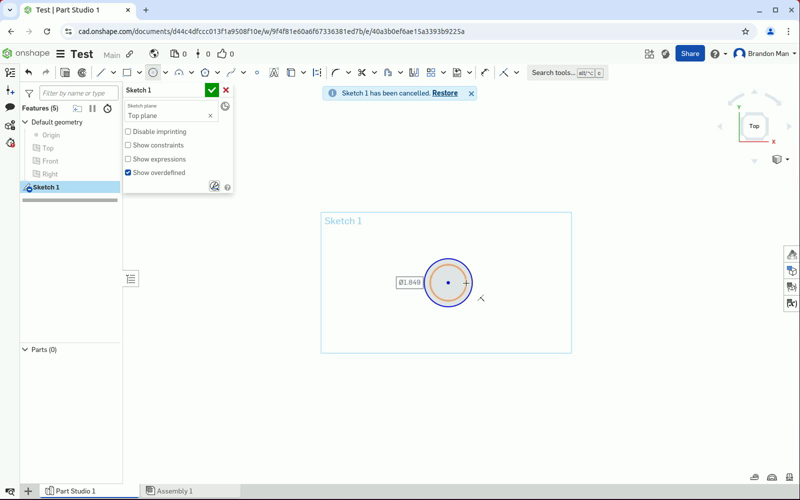
scroll(-6)
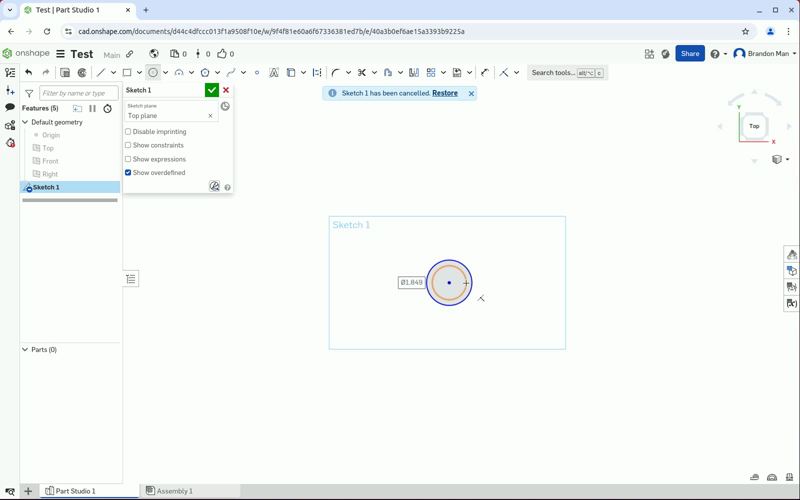
scroll(-6)
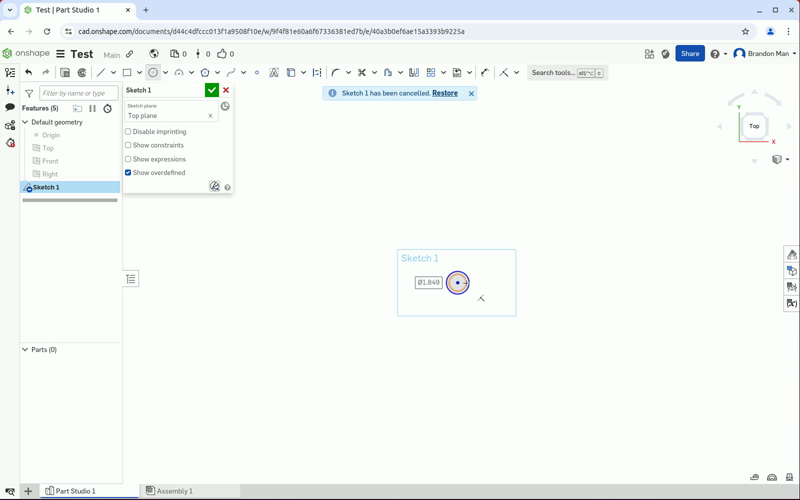
scroll(-6)
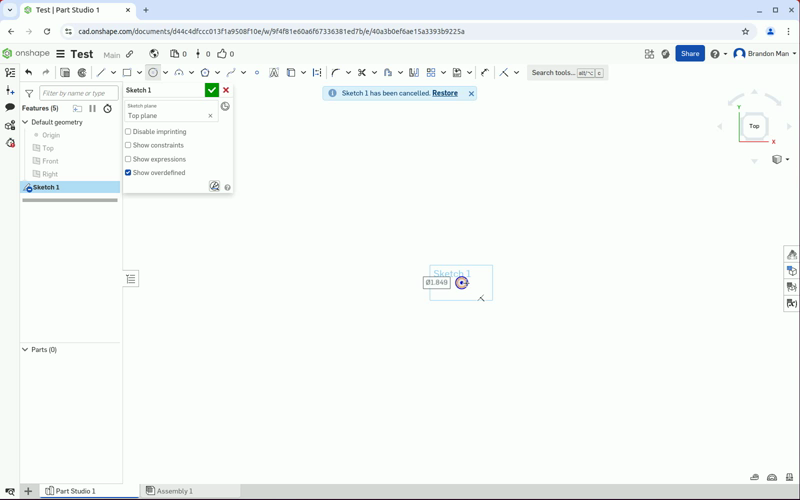
key(esc)
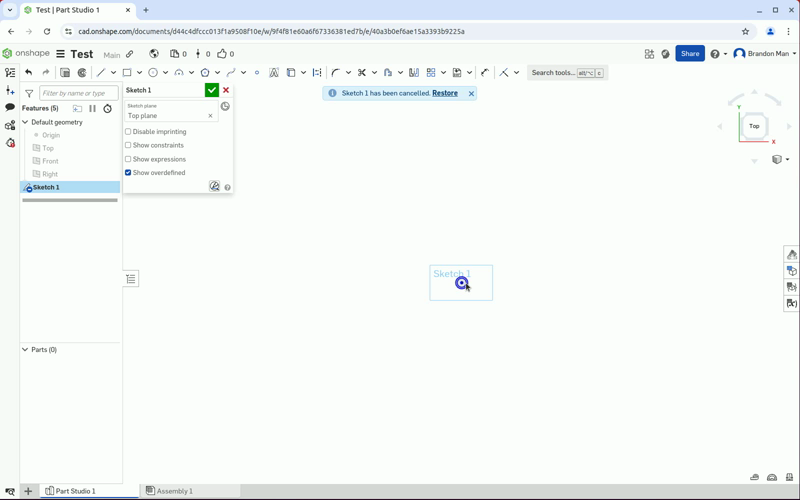
mouse_move(461, 277)
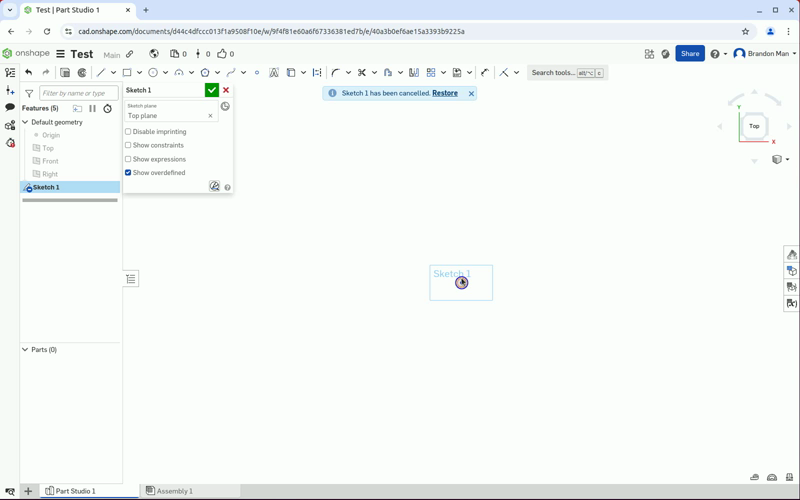
scroll(6)
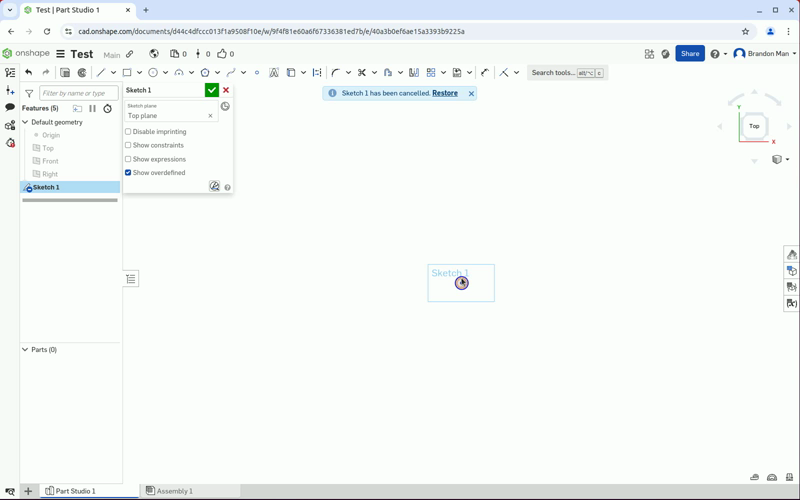
scroll(6)
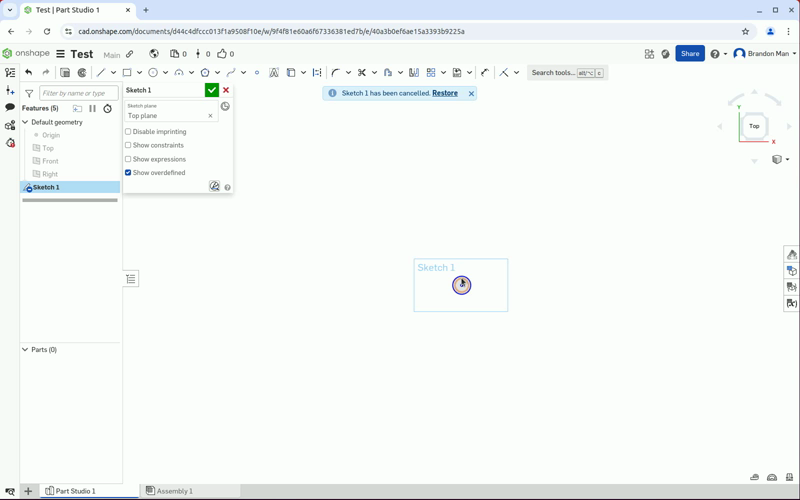
scroll(6)
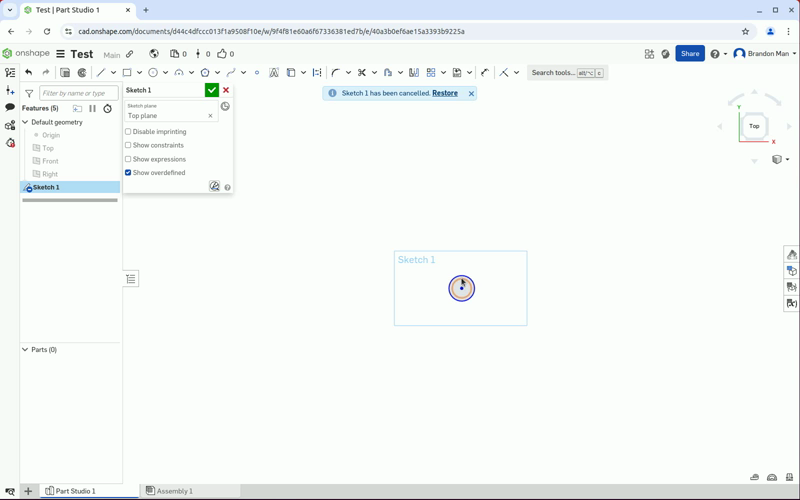
scroll(6)
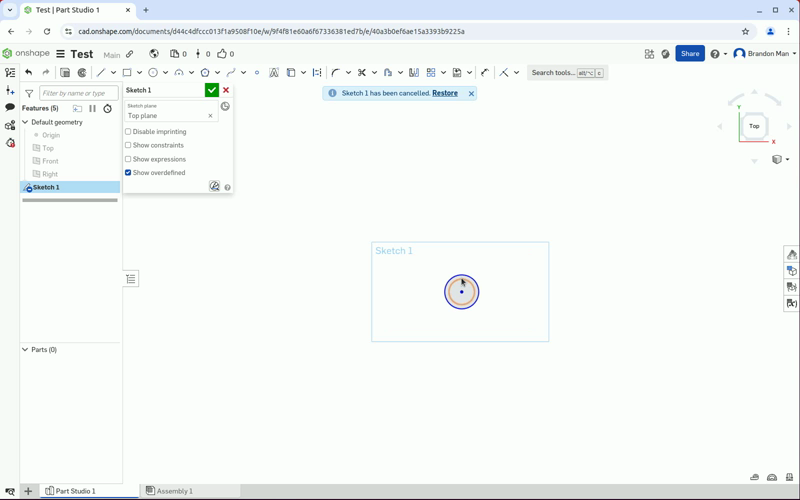
scroll(6)
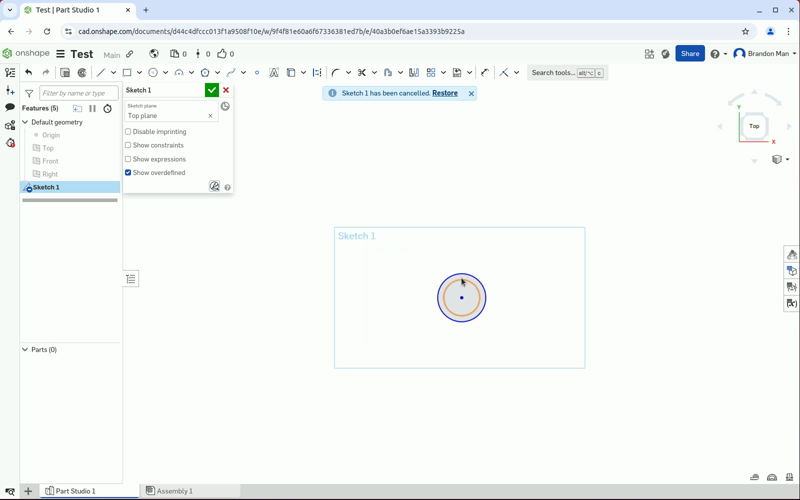
scroll(6)
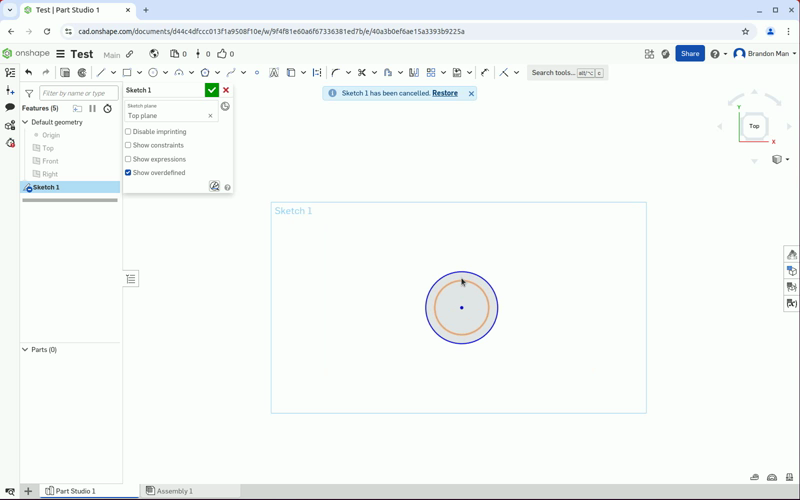
scroll(6)
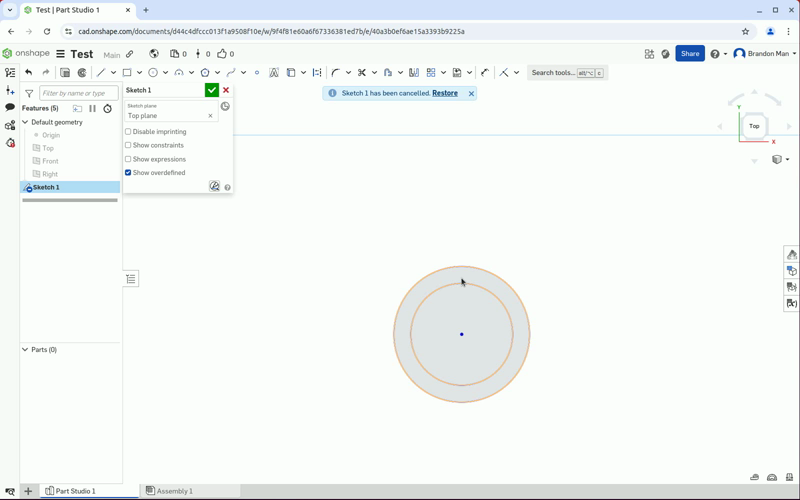
click(461, 277)
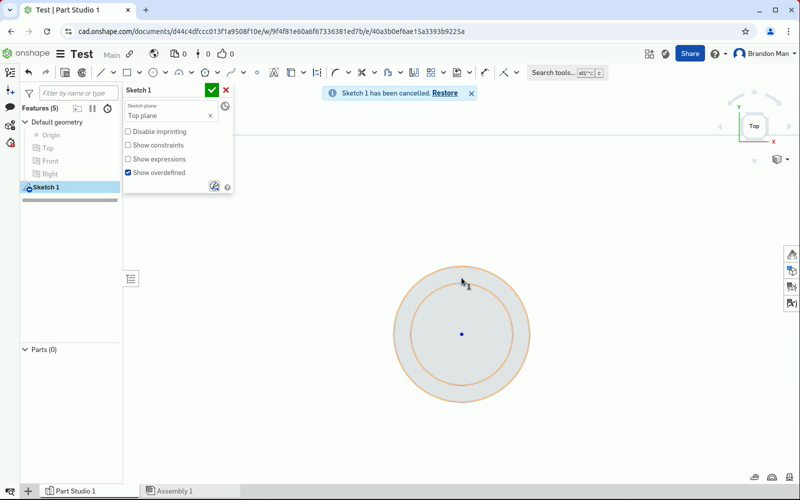
scroll(-6)
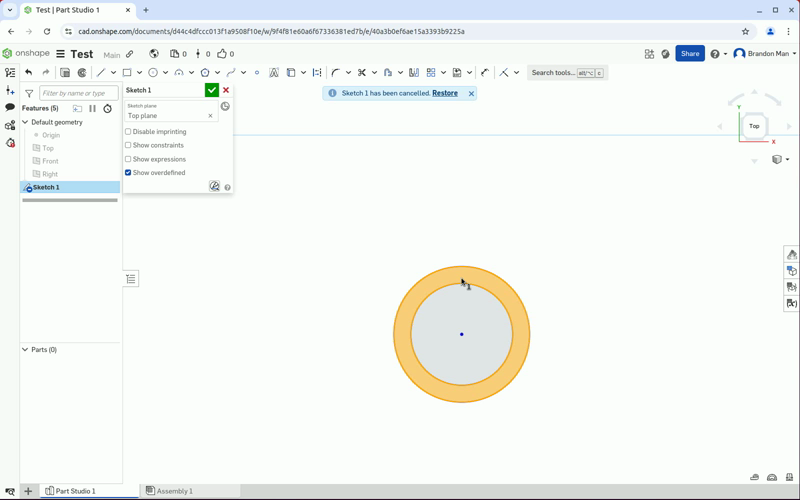
scroll(-6)
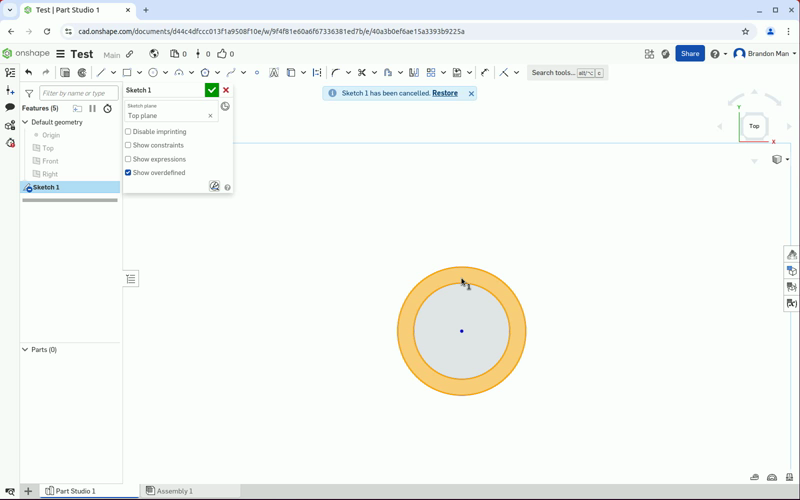
scroll(-6)
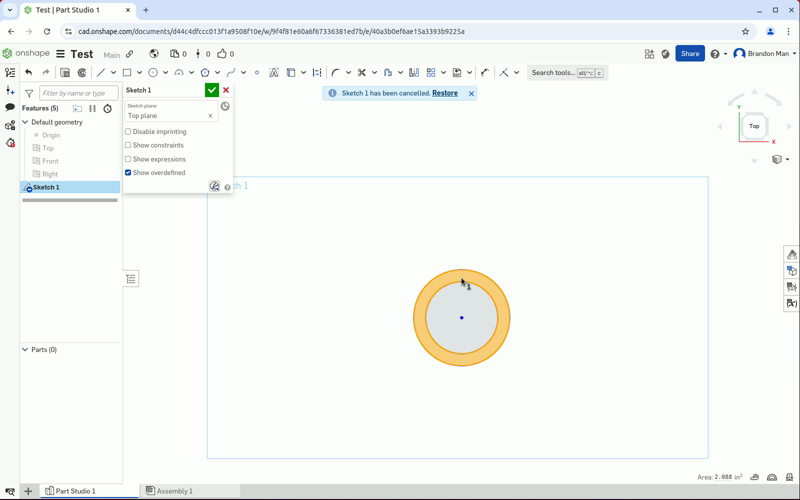
scroll(-6)
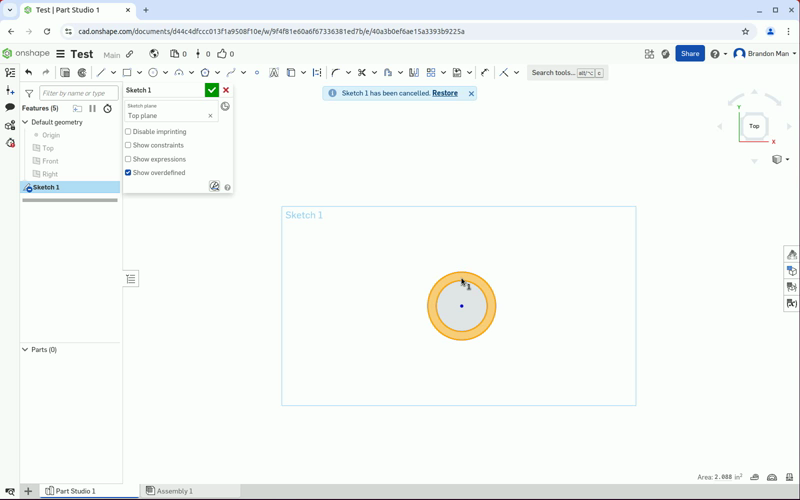
scroll(-6)
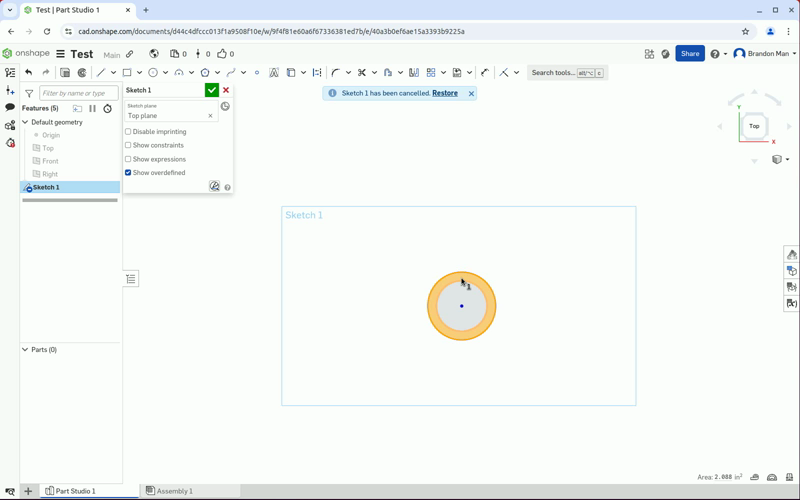
scroll(-6)
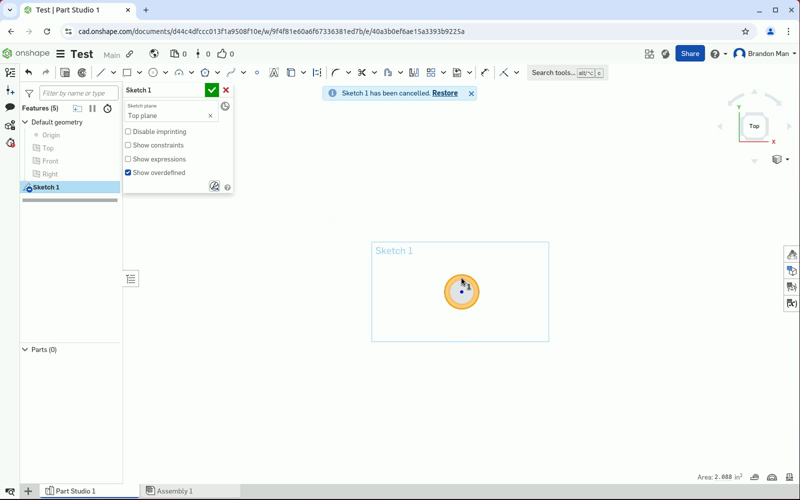
scroll(-6)
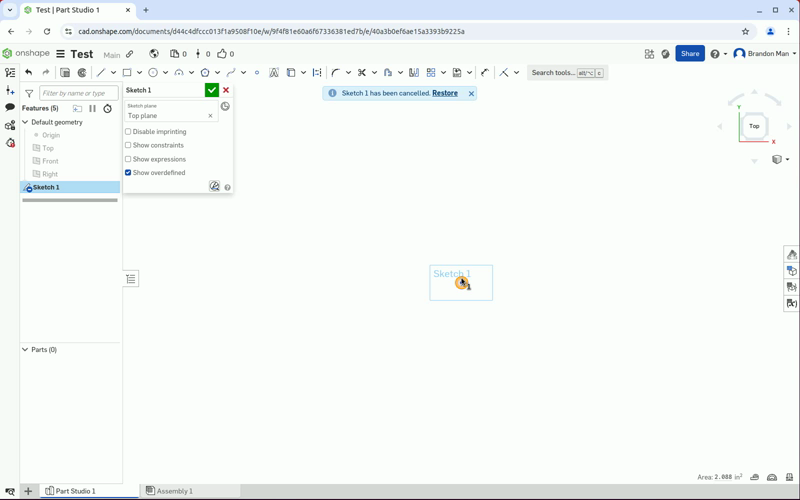
mouse_move(73, 352)
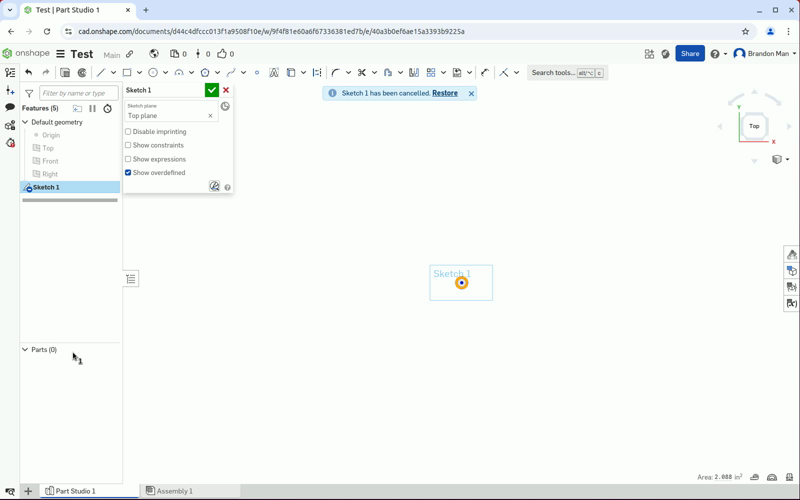
key(shift+y)
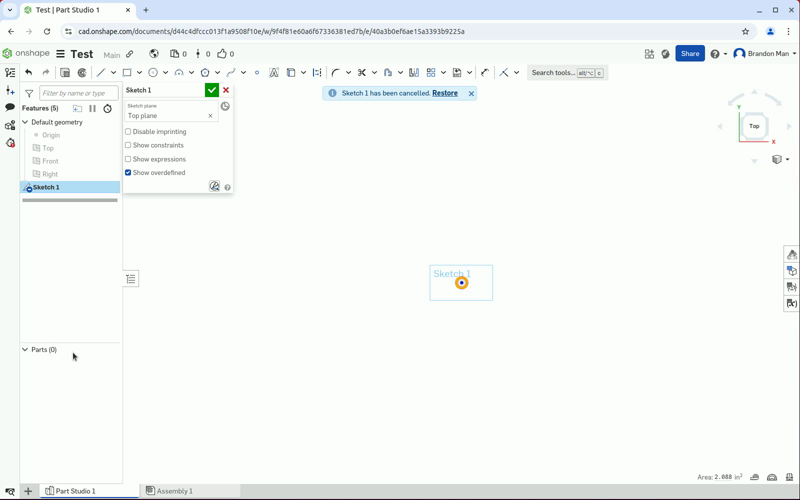
key(shift+e)
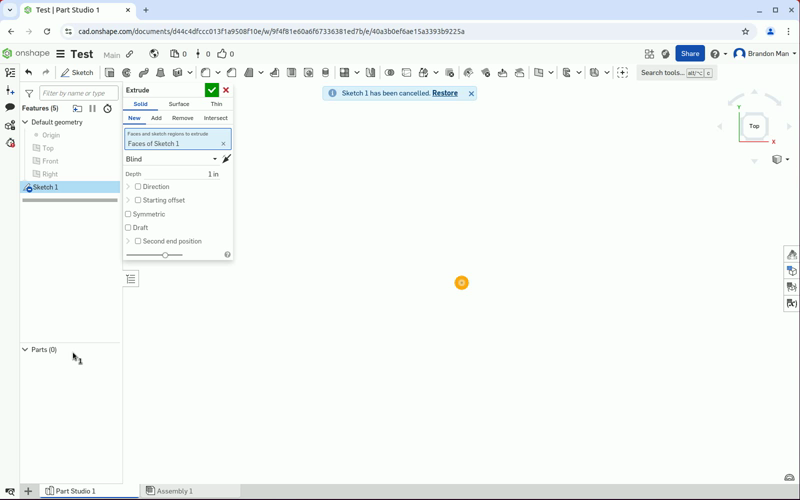
mouse_move(143, 106)
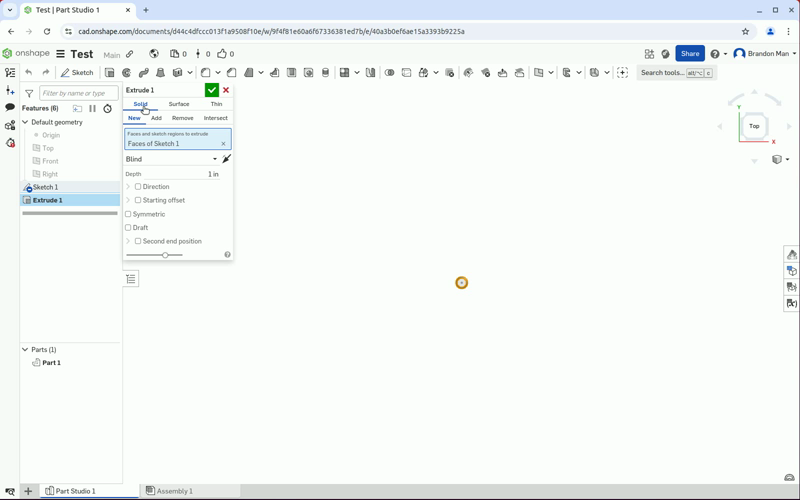
click(143, 106)
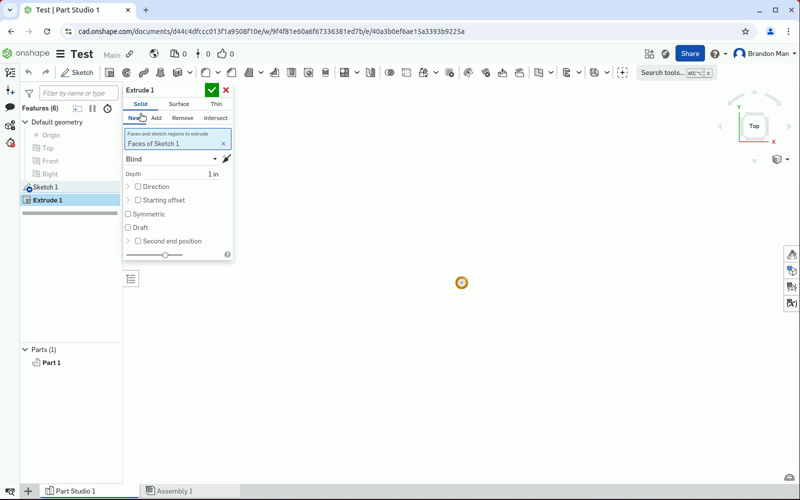
mouse_move(137, 120)
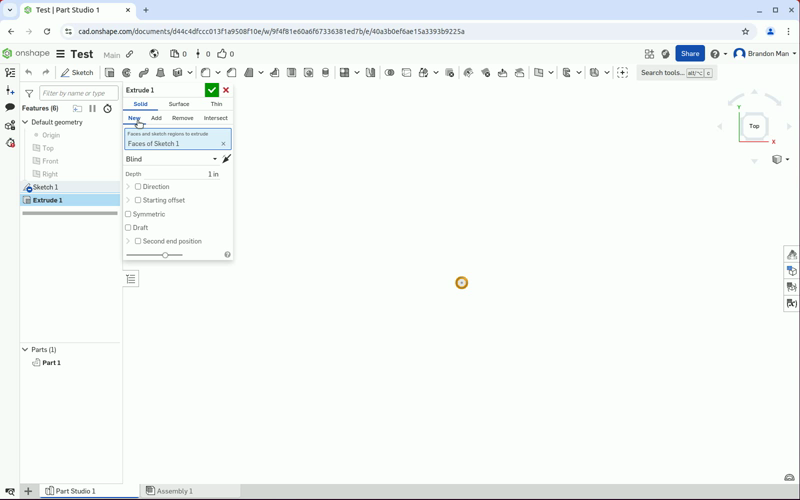
click(137, 120)
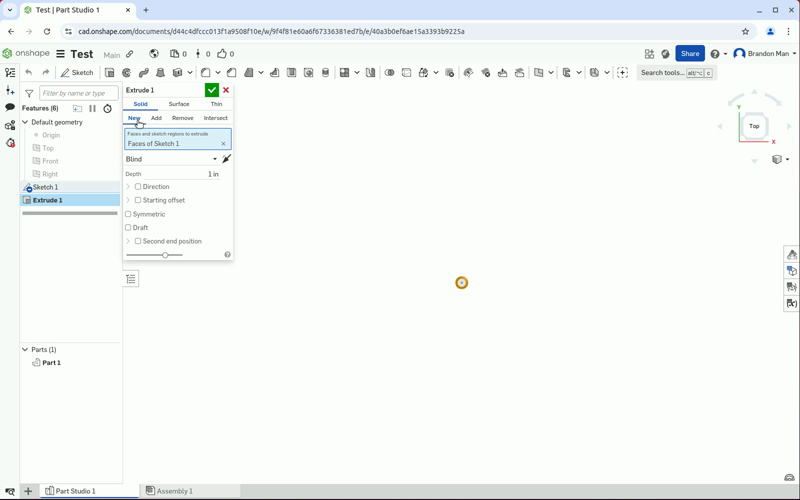
key(tab, 4)
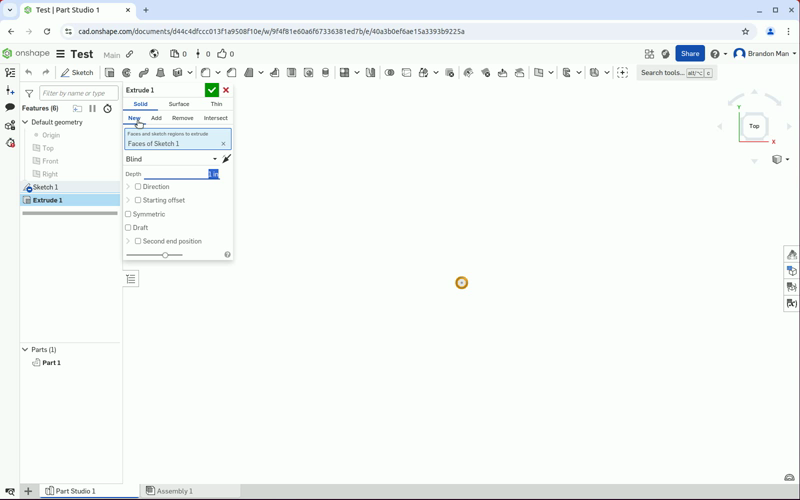
text(23.108)
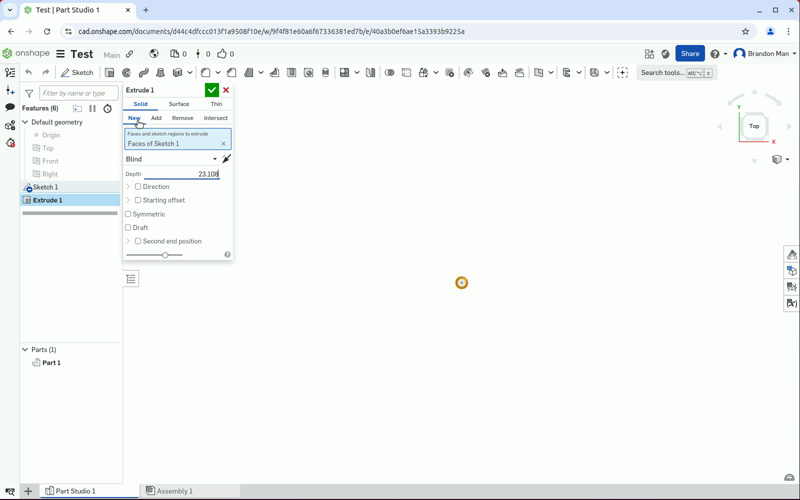
key(enter)
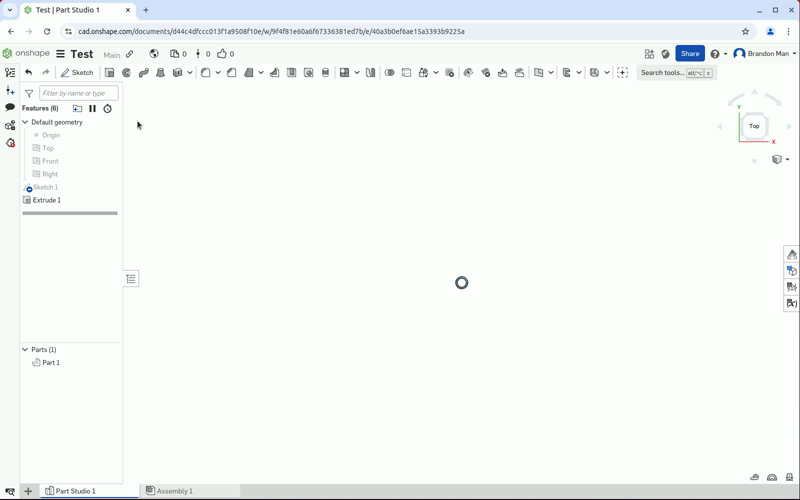
key(shift+h)
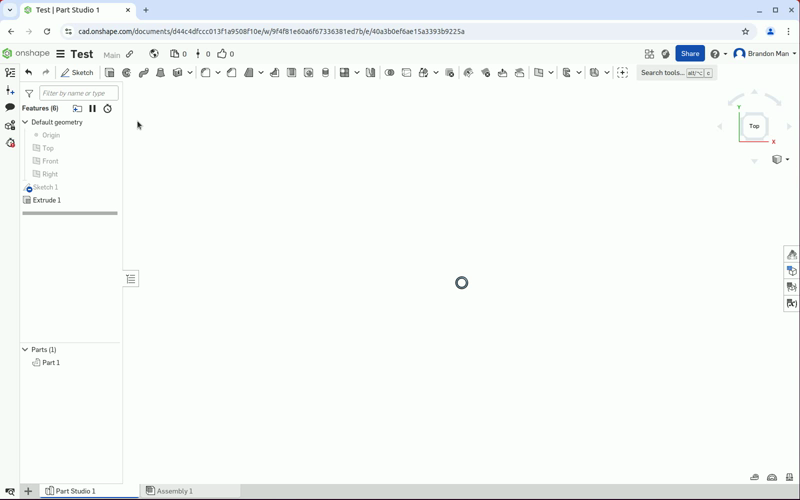
key(shift+h)
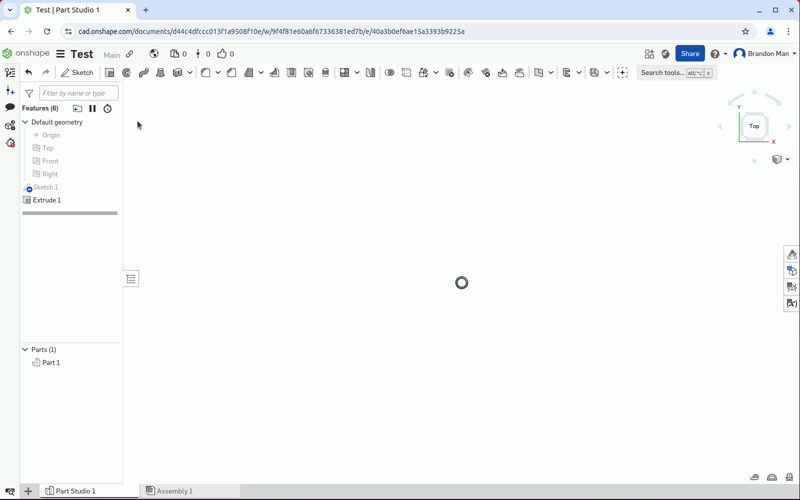
mouse_move(73, 189)
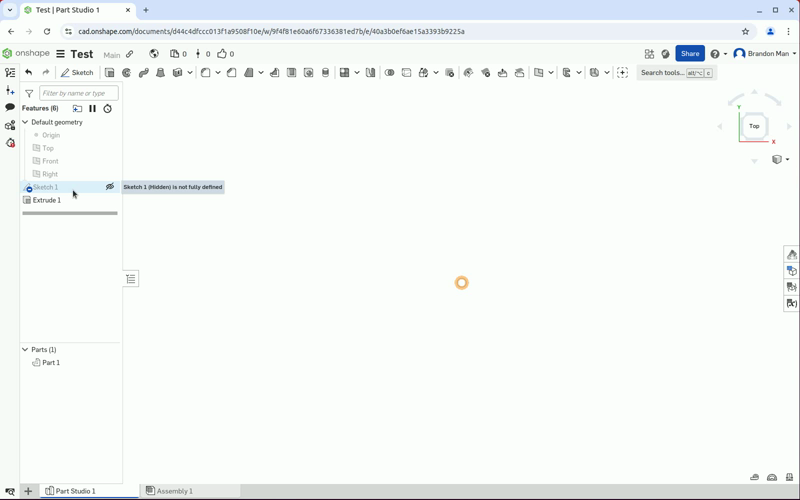
click(73, 189)
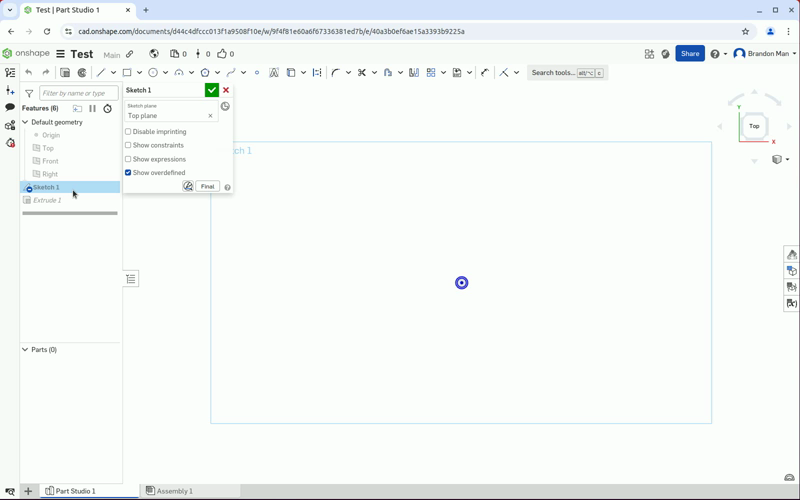
mouse_move(229, 92)
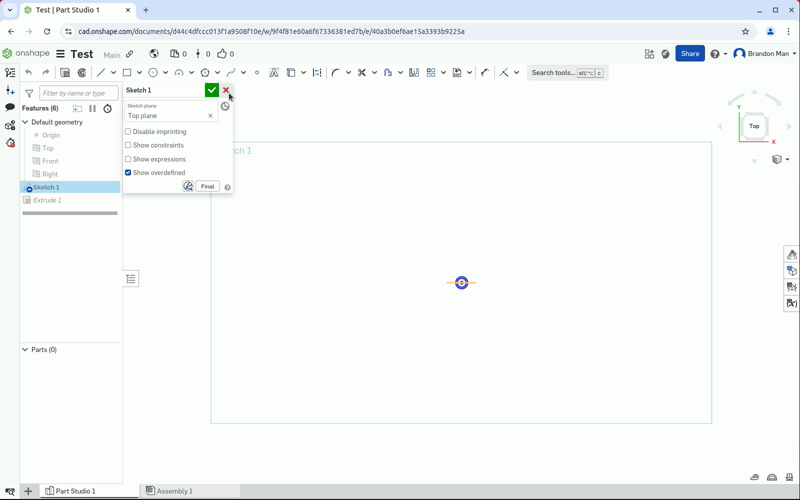
click(229, 92)
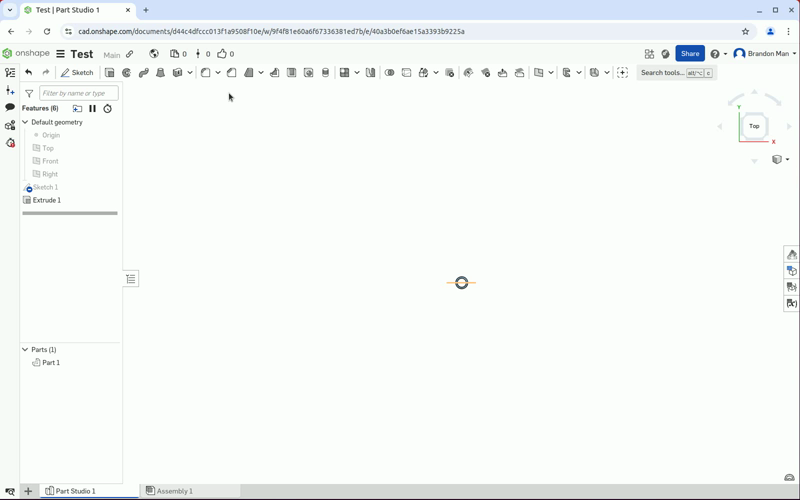
mouse_move(73, 352)
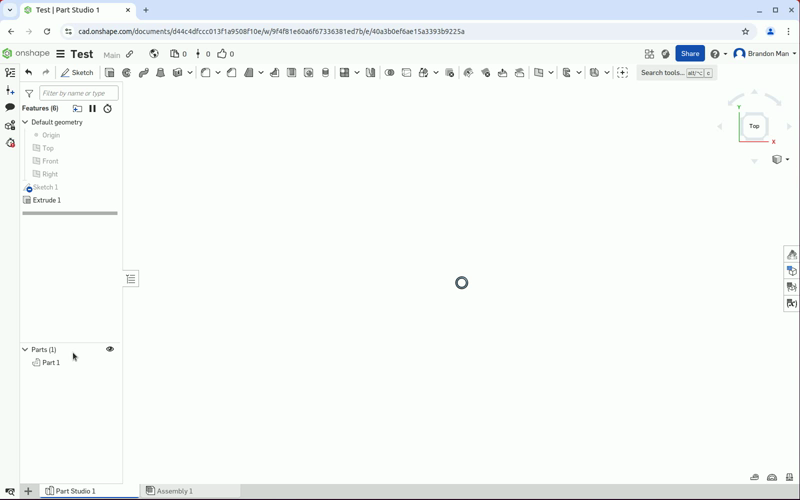
key(y)
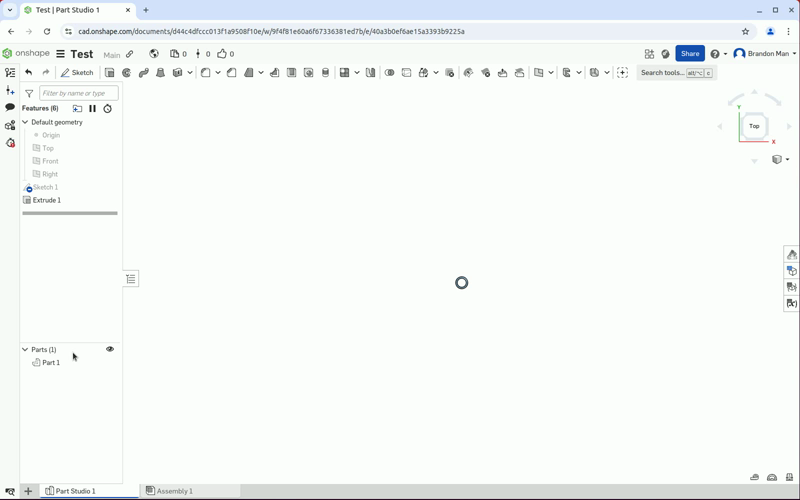
key(shift+p)
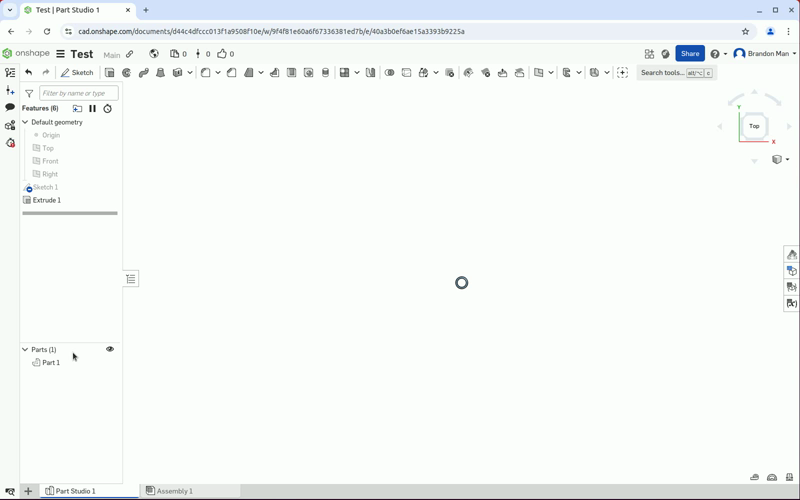
key(space)
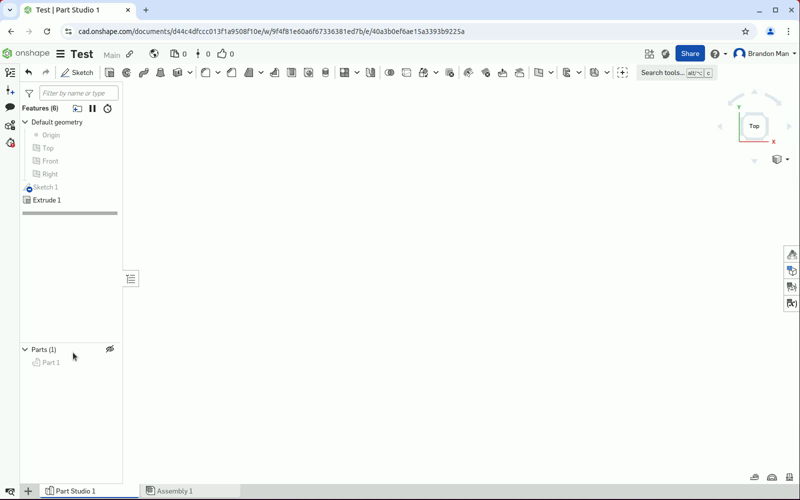
key_down(shift)
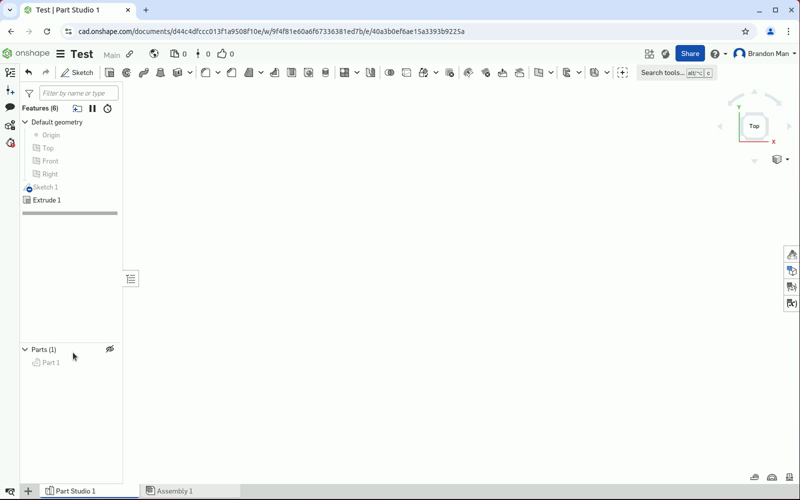
key(up)
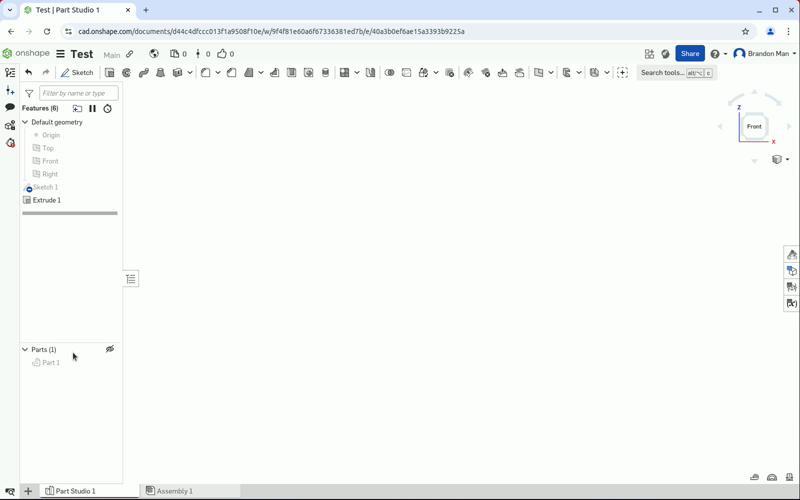
key_up(shift)
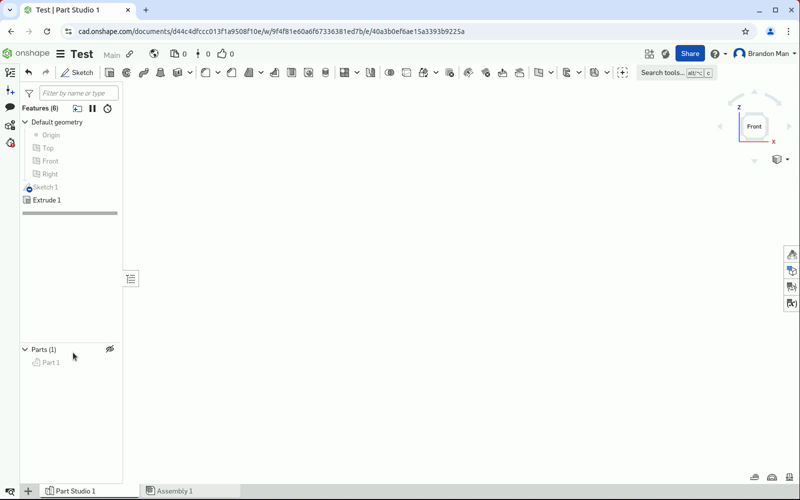
mouse_move(73, 352)
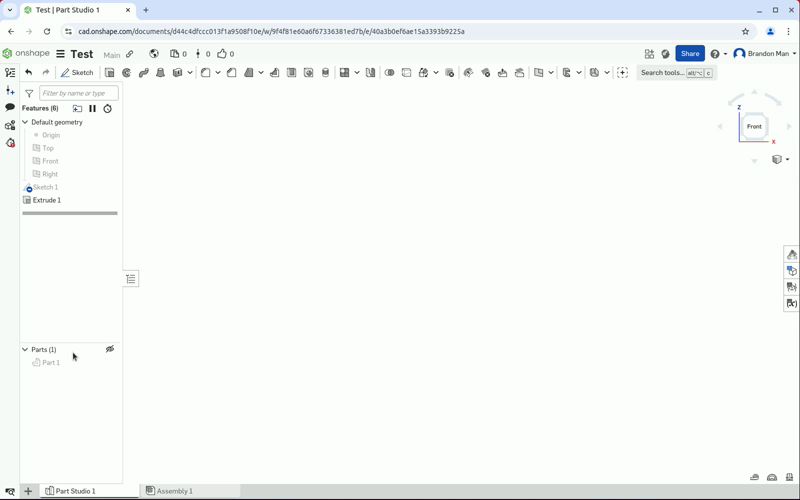
key(shift+y)
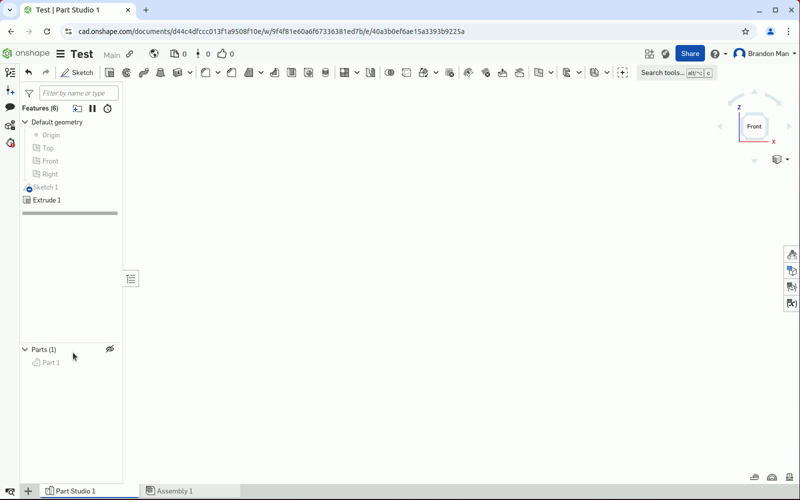
key(shift+s)
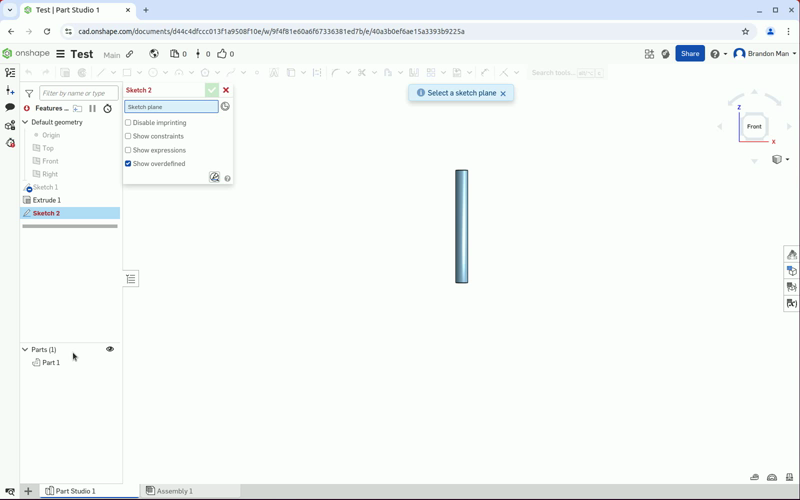
mouse_move(73, 163)
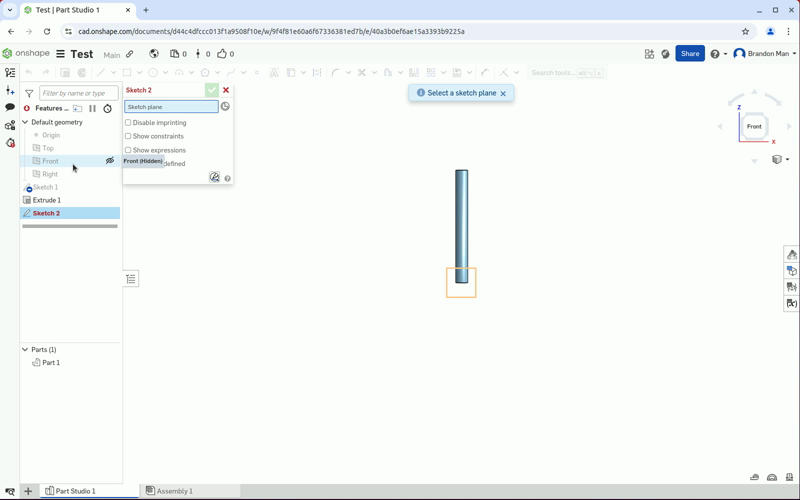
click(73, 163)
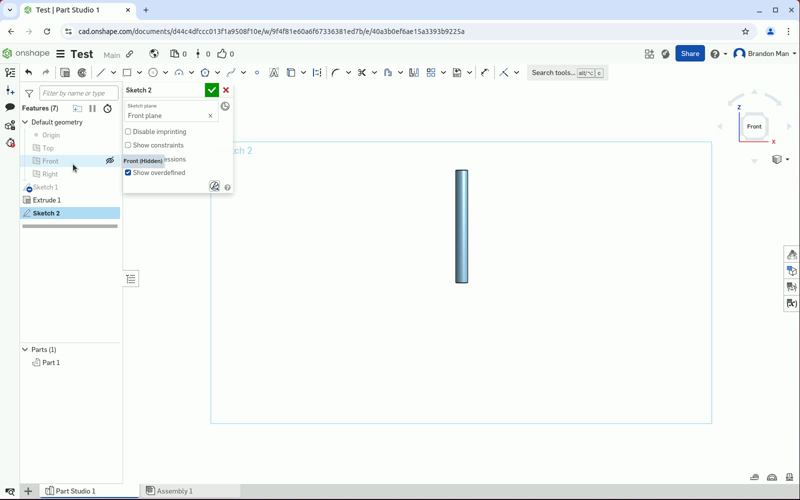
mouse_move(73, 352)
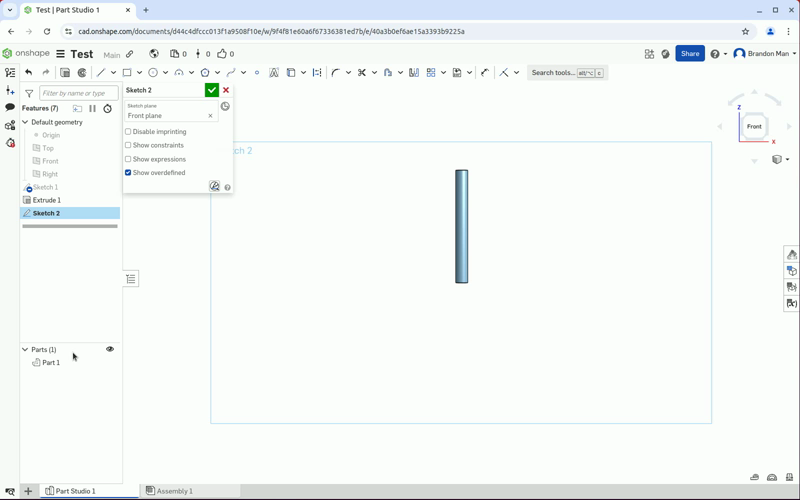
key(y)
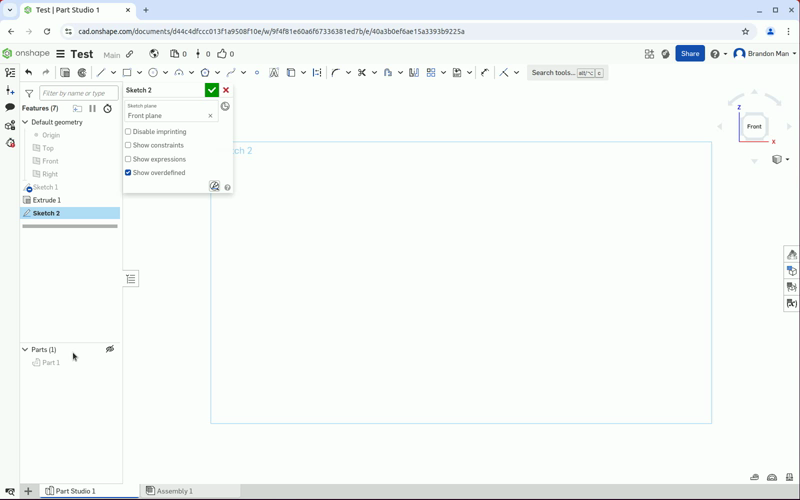
key(c)
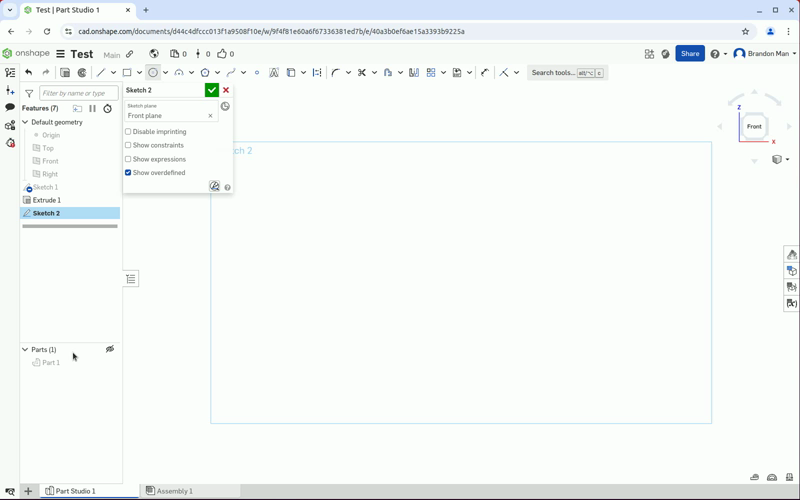
key_down(shift)
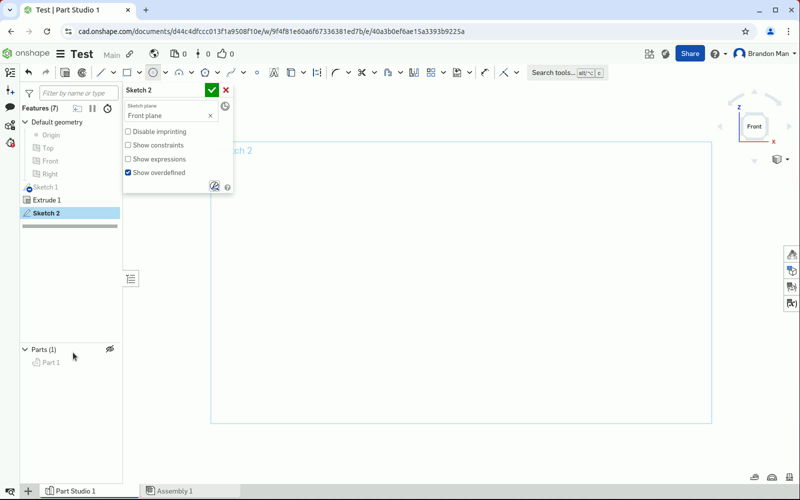
mouse_move(461, 264)
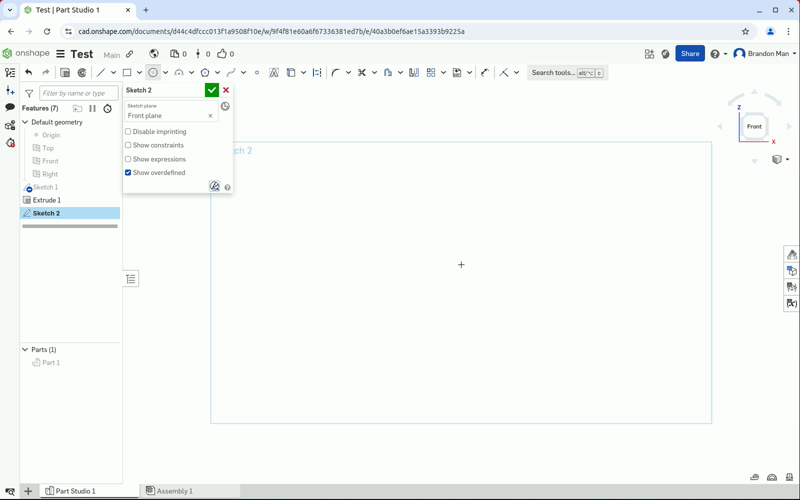
click(461, 264)
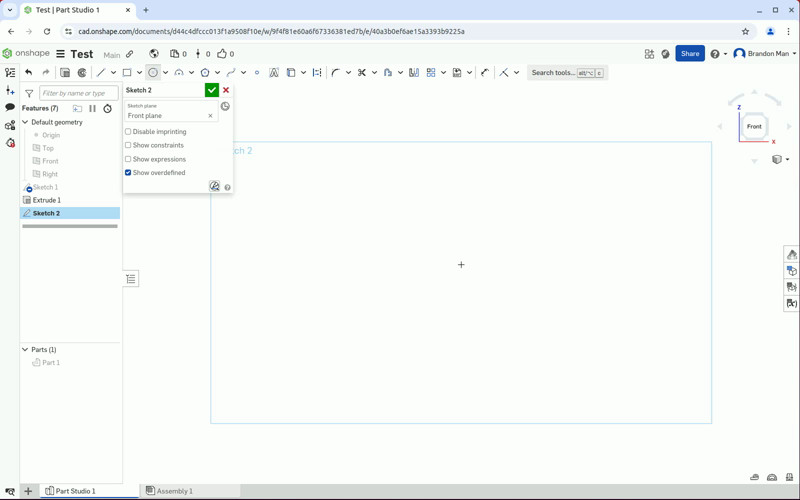
key_up(shift)
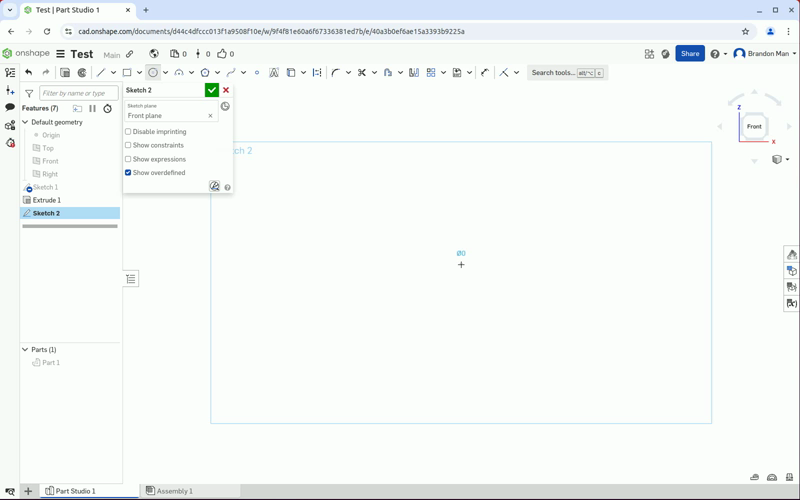
mouse_move(463, 264)
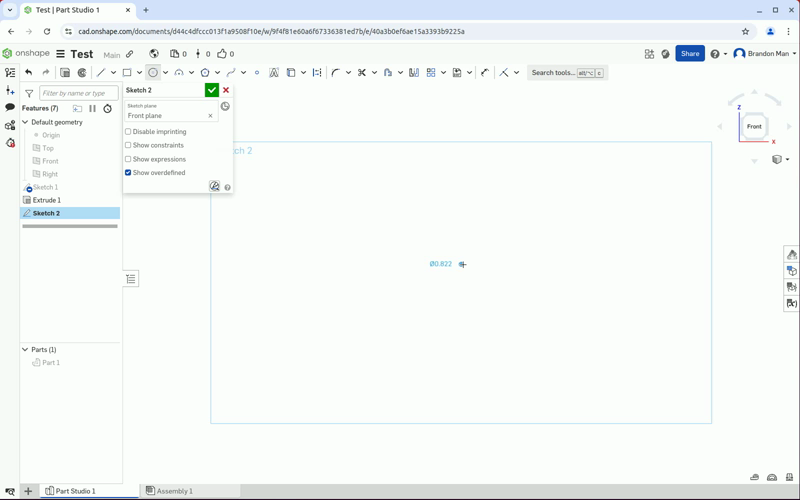
scroll(6)
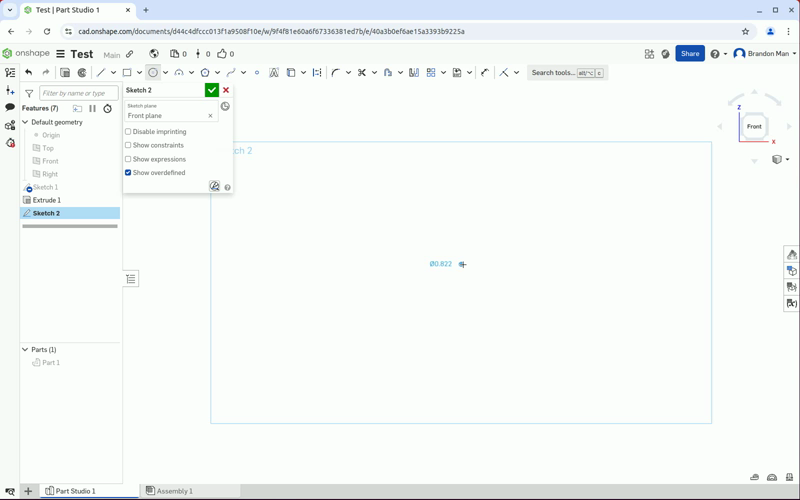
scroll(6)
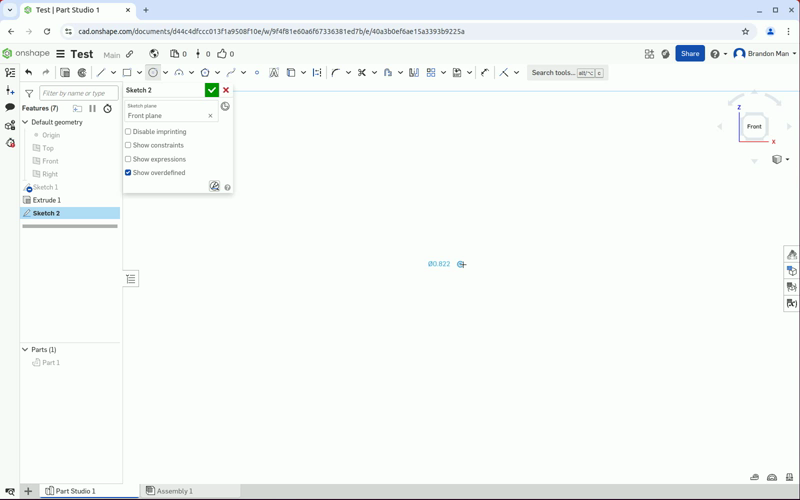
scroll(6)
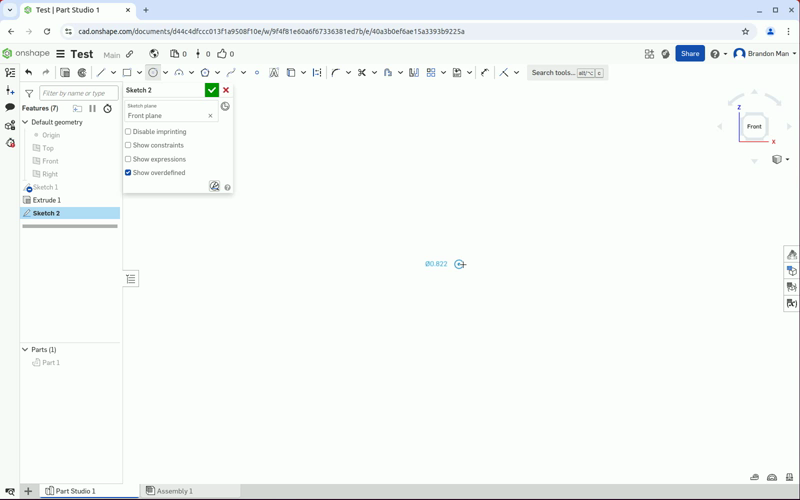
scroll(6)
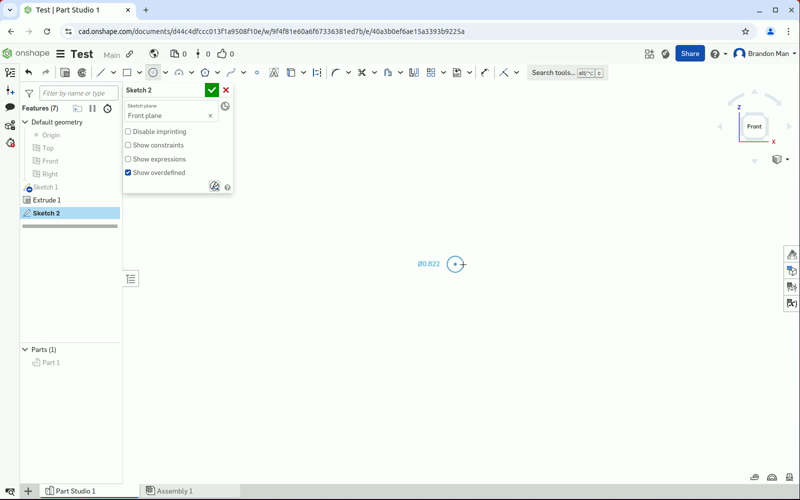
scroll(6)
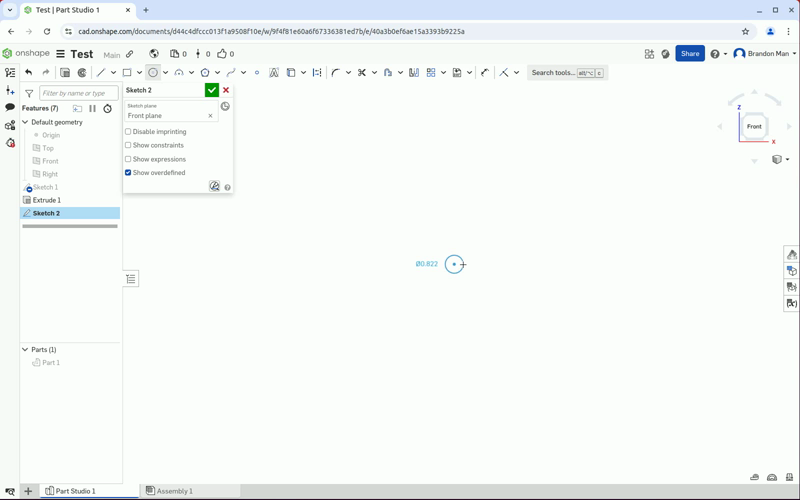
scroll(6)
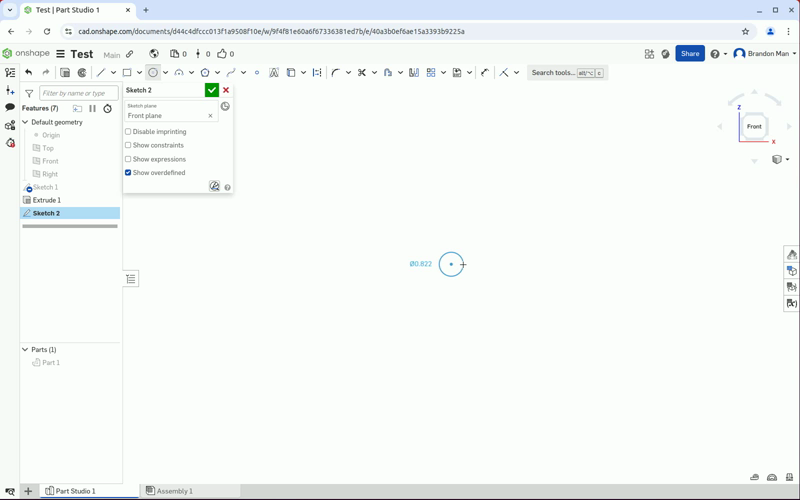
scroll(6)
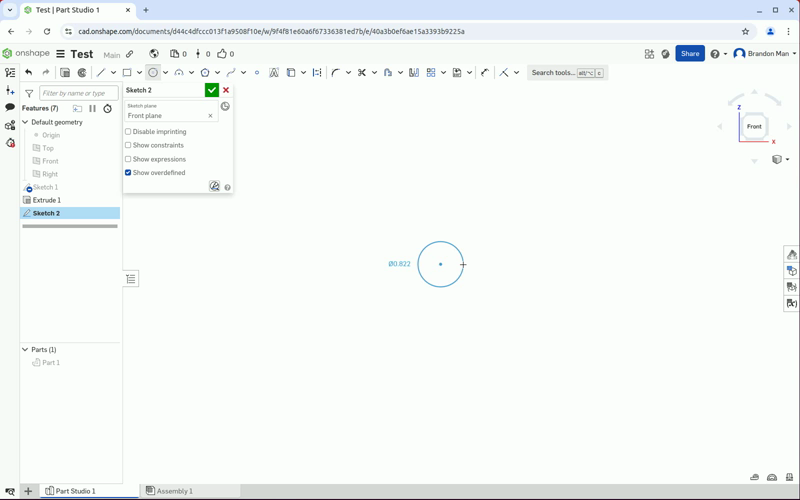
click(463, 264)
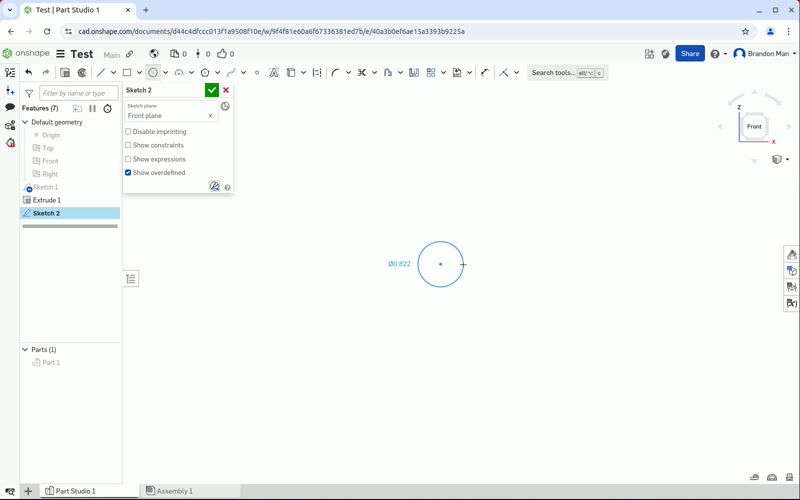
scroll(-6)
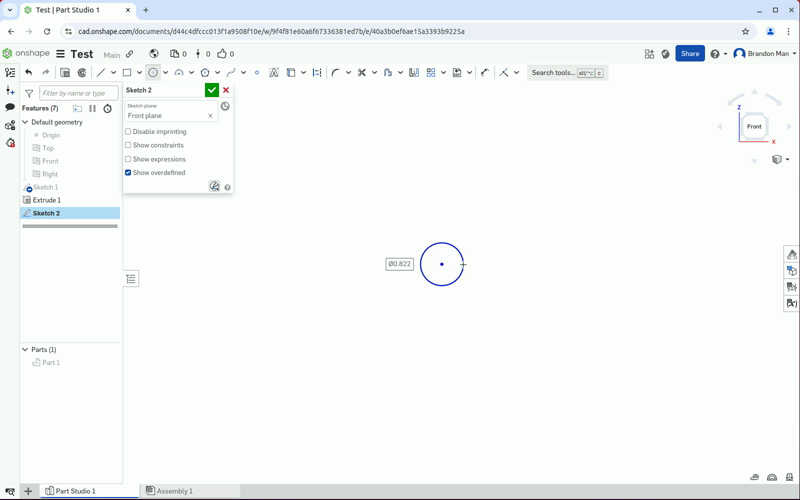
scroll(-6)
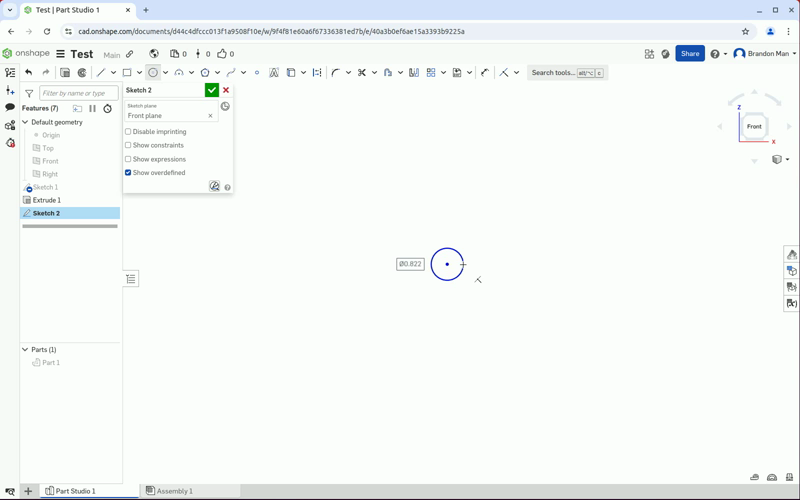
scroll(-6)
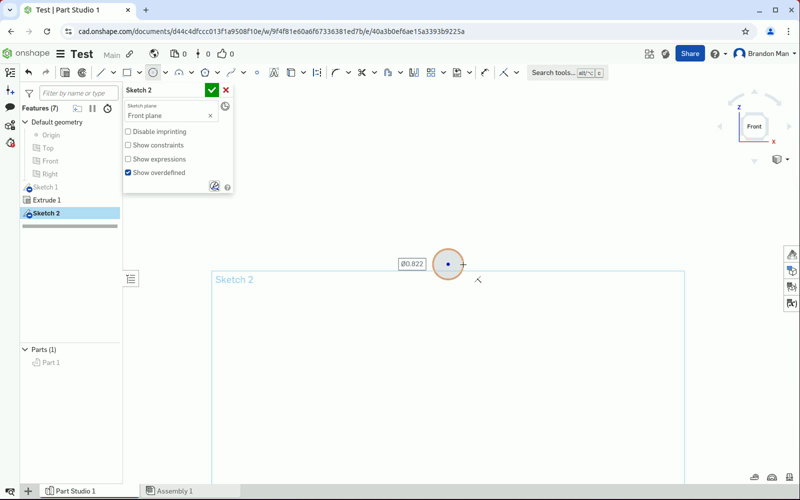
scroll(-6)
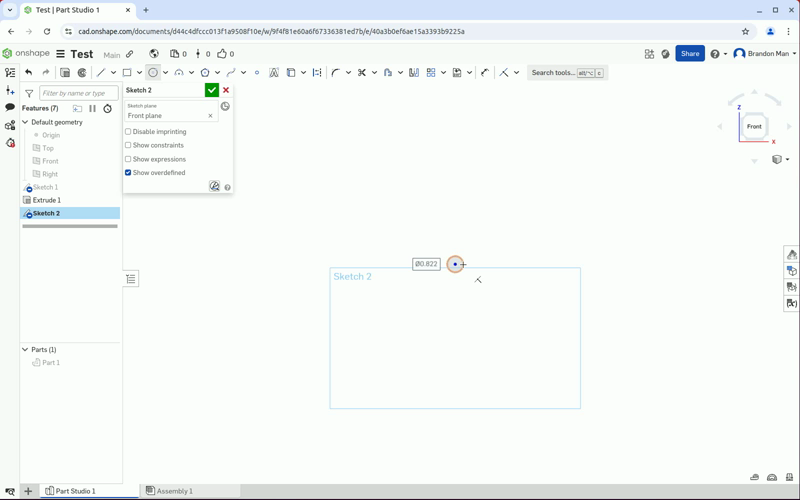
scroll(-6)
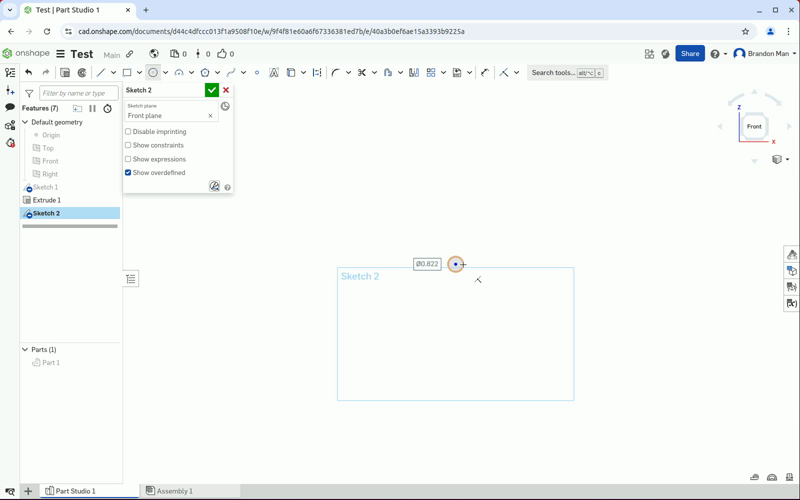
scroll(-6)
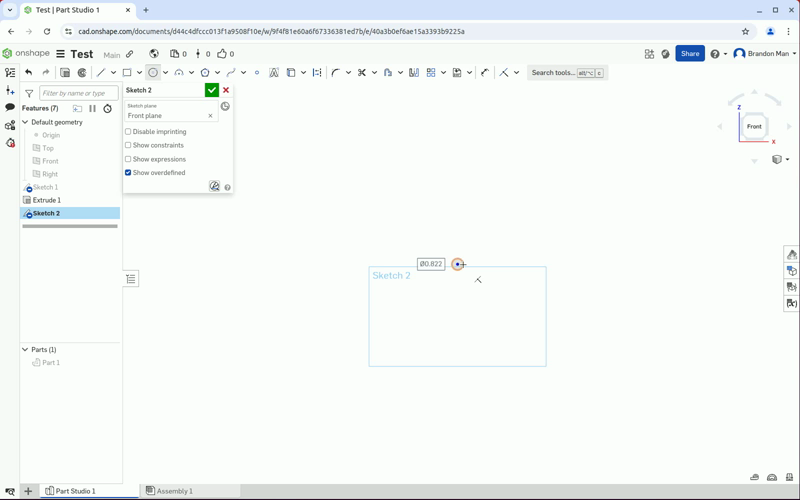
scroll(-6)
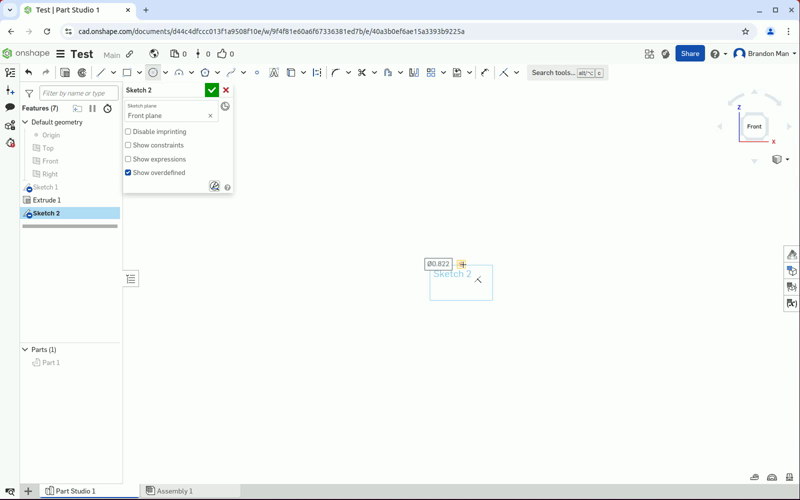
key(esc)
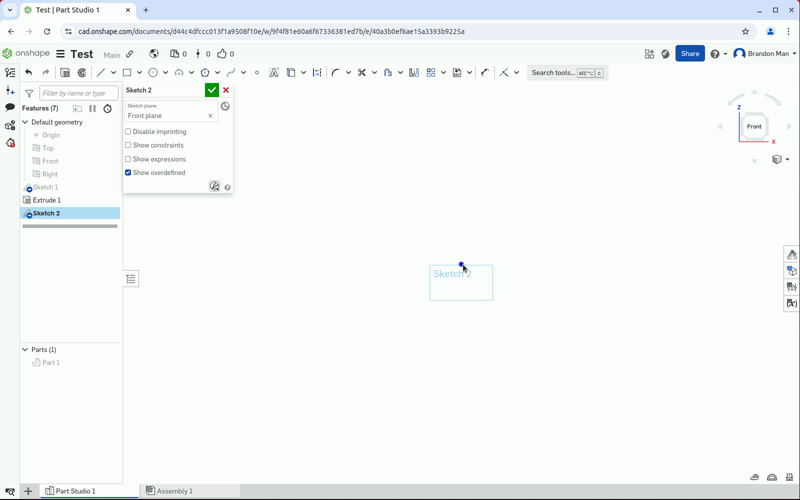
mouse_move(461, 265)
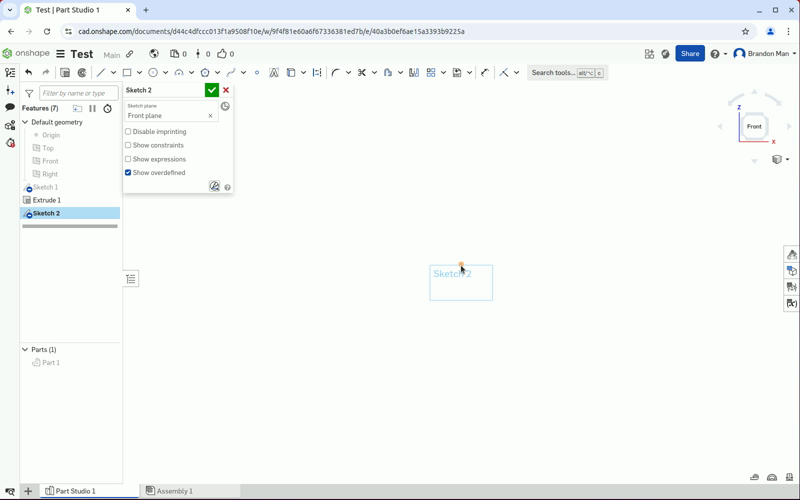
scroll(6)
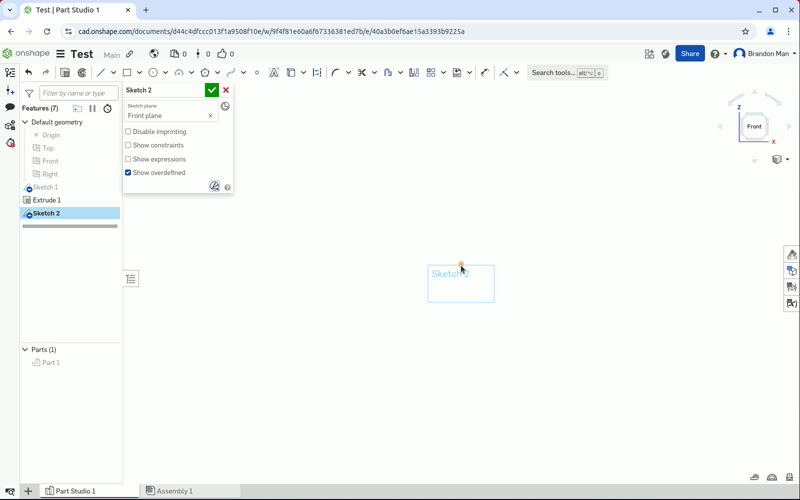
scroll(6)
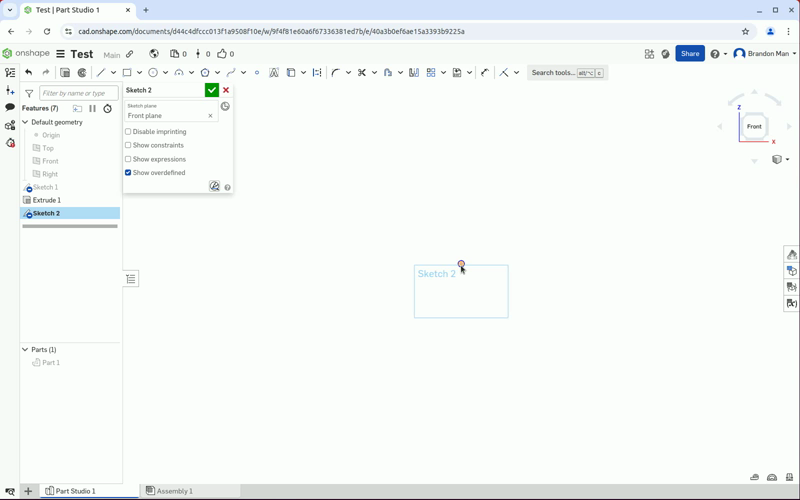
scroll(6)
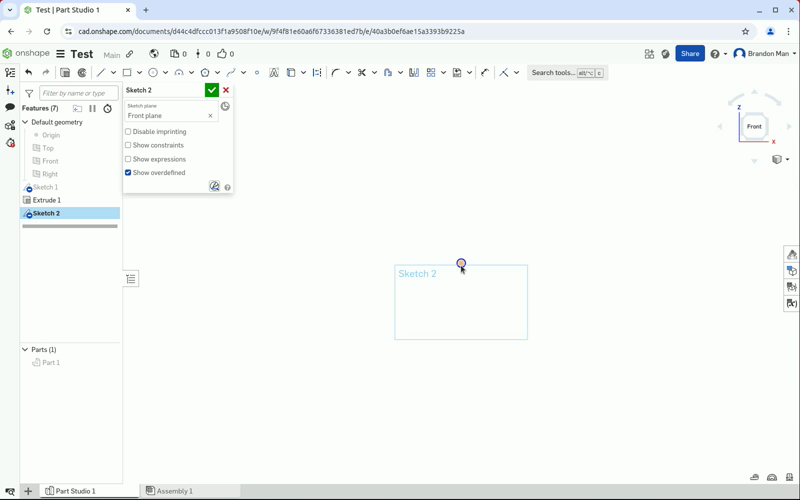
scroll(6)
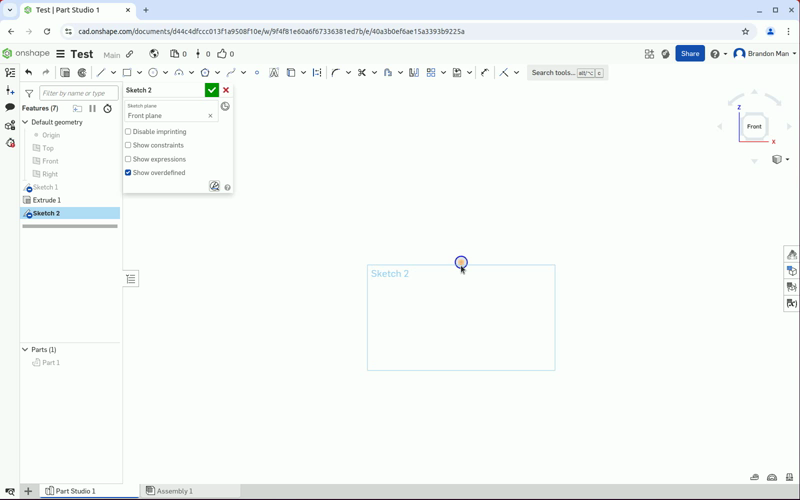
scroll(6)
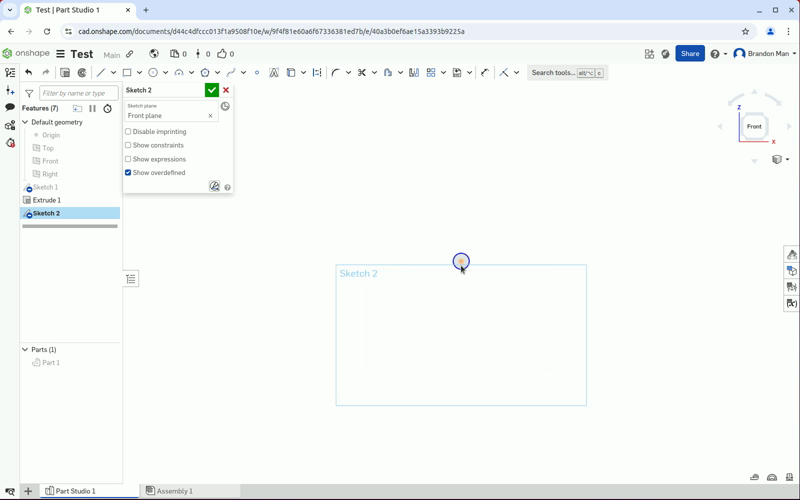
scroll(6)
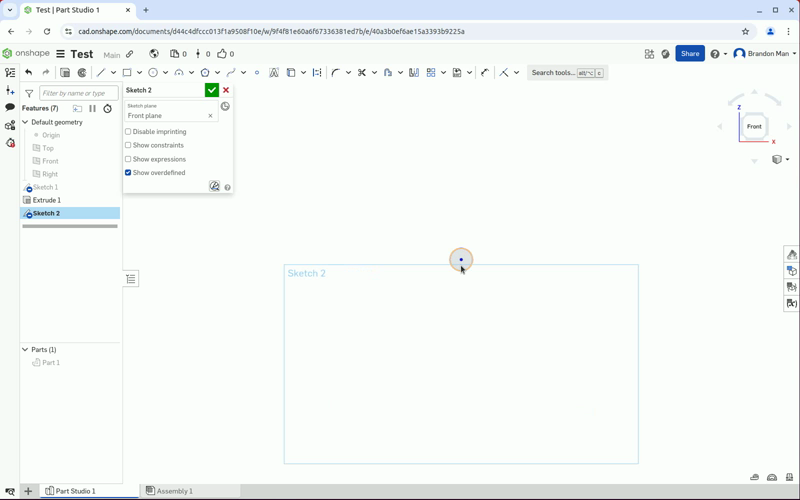
scroll(6)
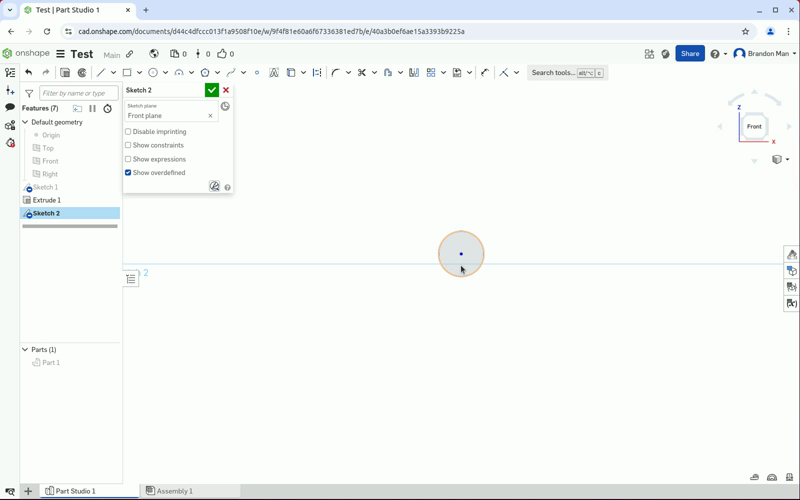
click(461, 265)
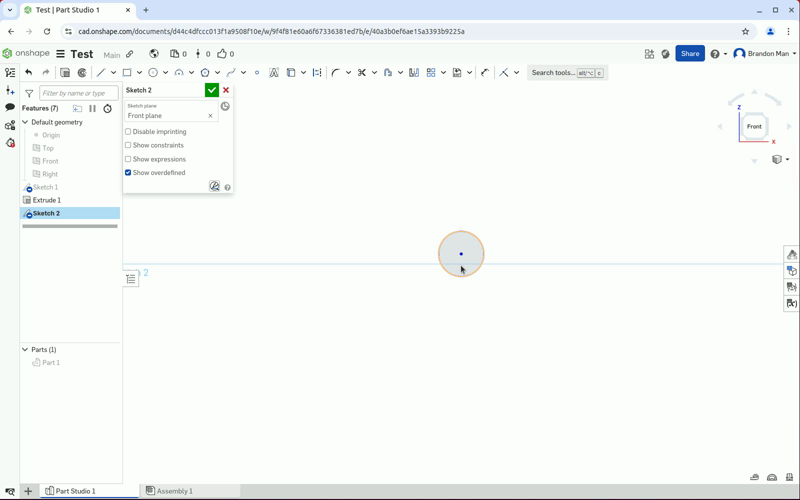
scroll(-6)
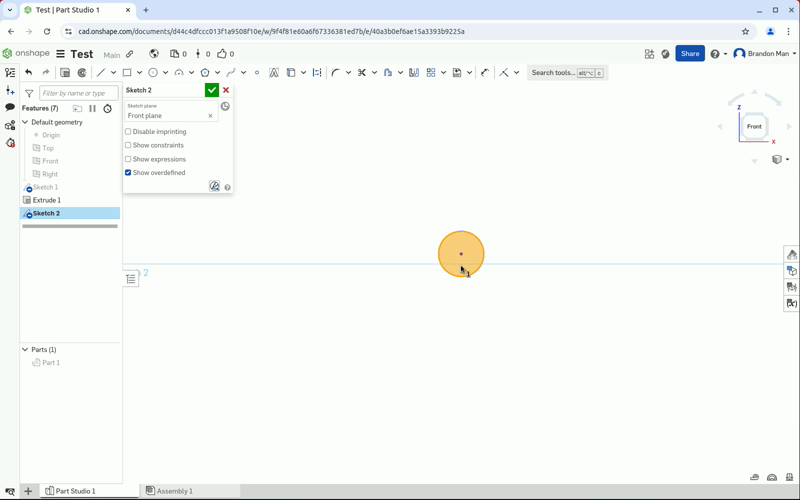
scroll(-6)
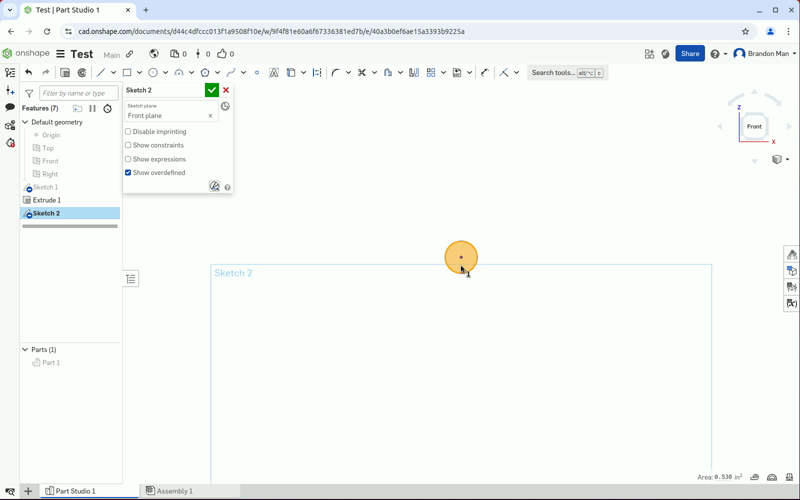
scroll(-6)
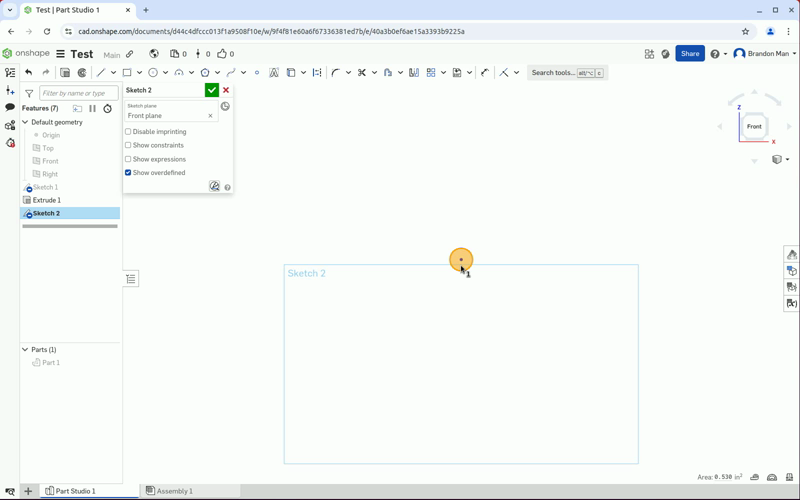
scroll(-6)
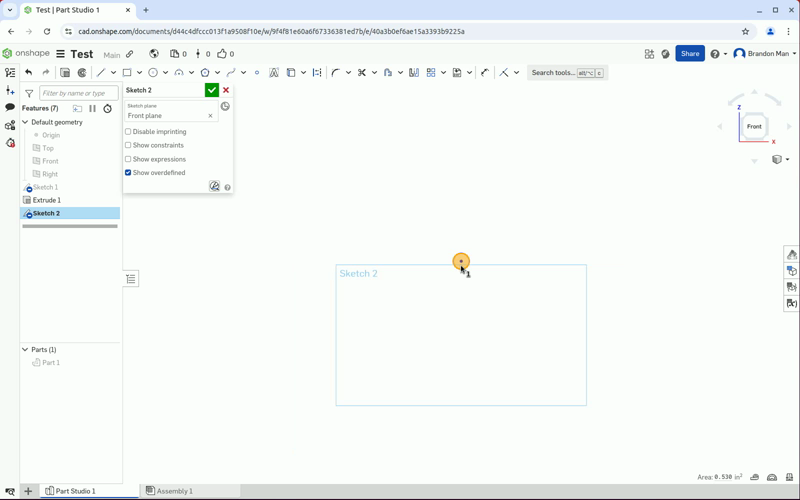
scroll(-6)
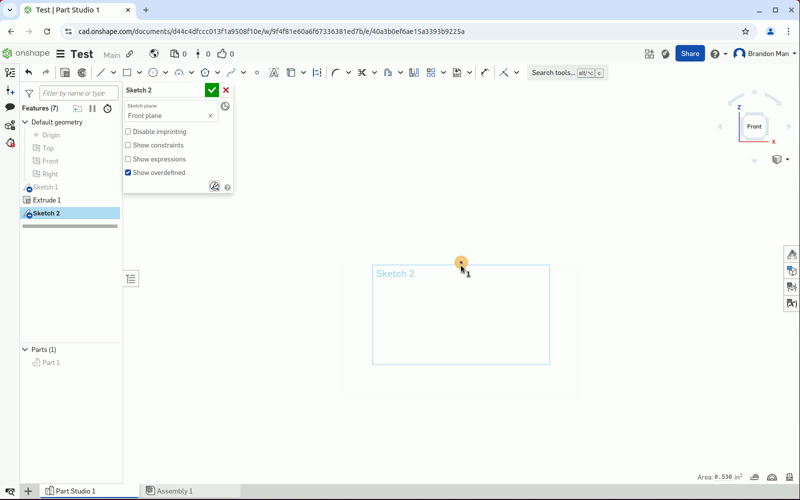
scroll(-6)
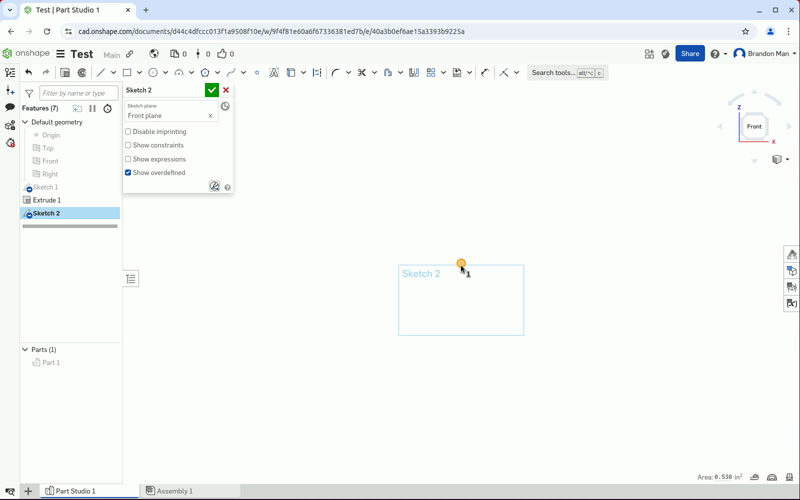
scroll(-6)
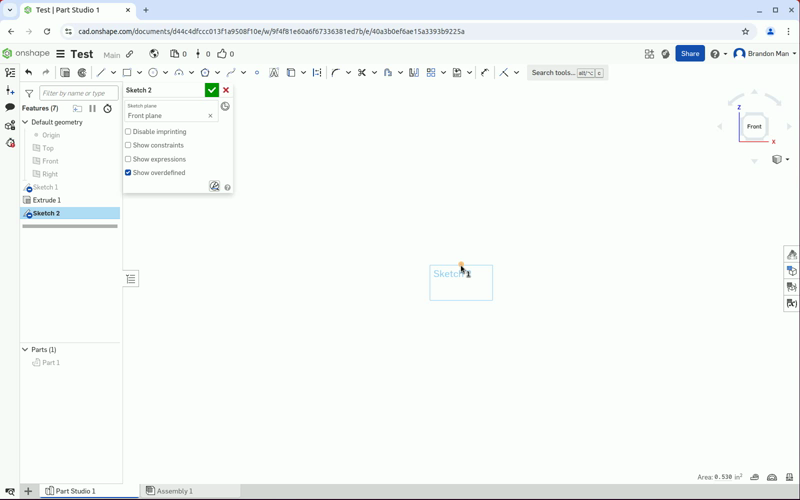
mouse_move(73, 352)
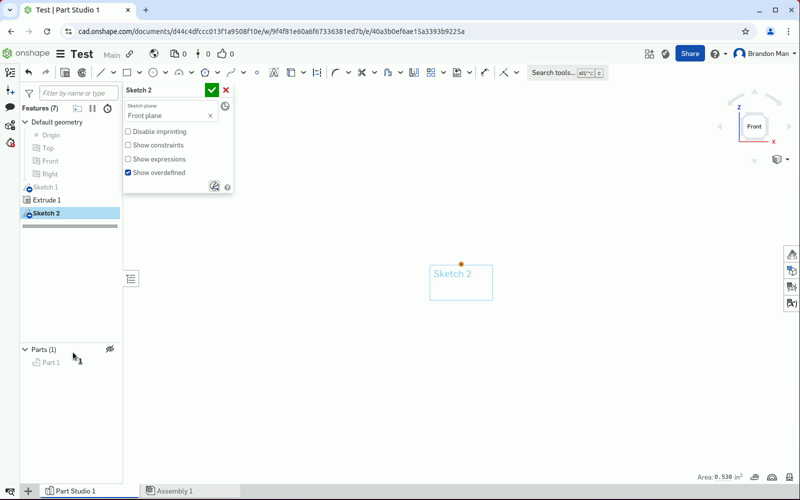
key(shift+y)
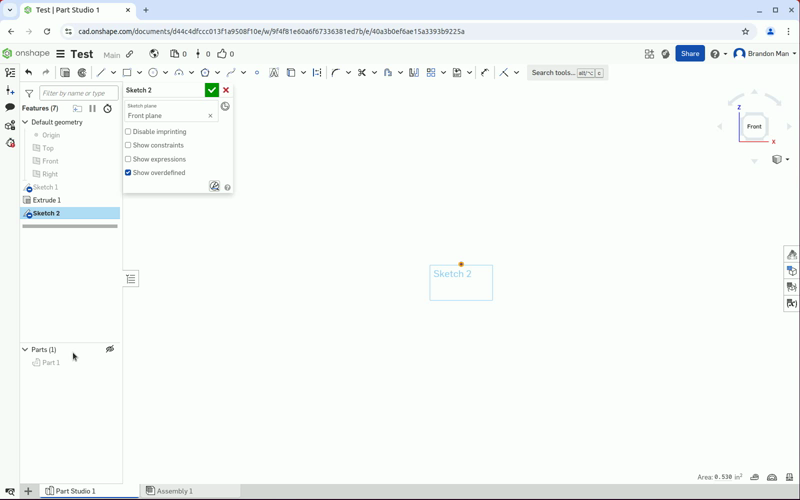
key(shift+e)
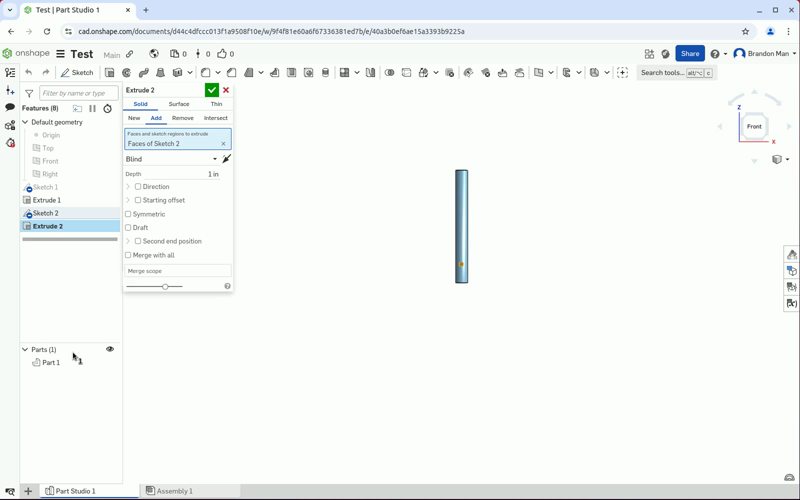
mouse_move(143, 106)
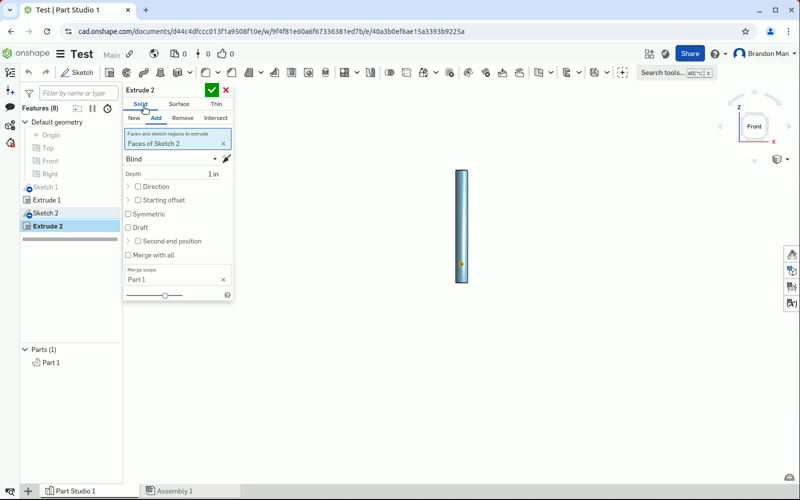
click(143, 106)
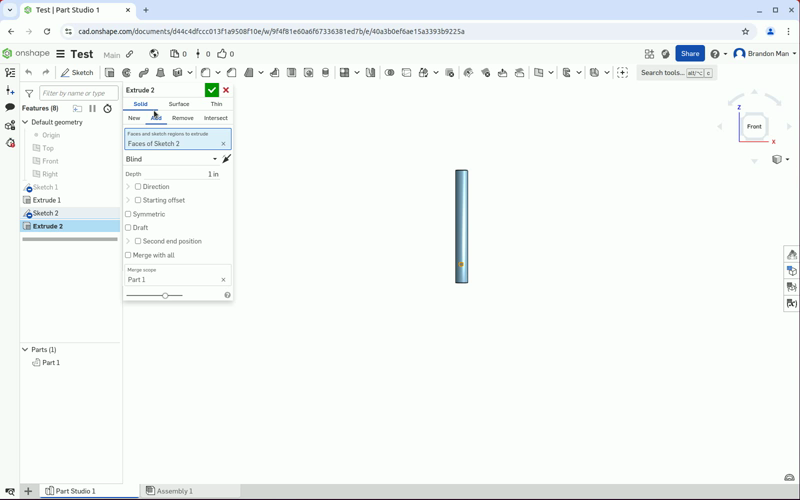
mouse_move(186, 120)
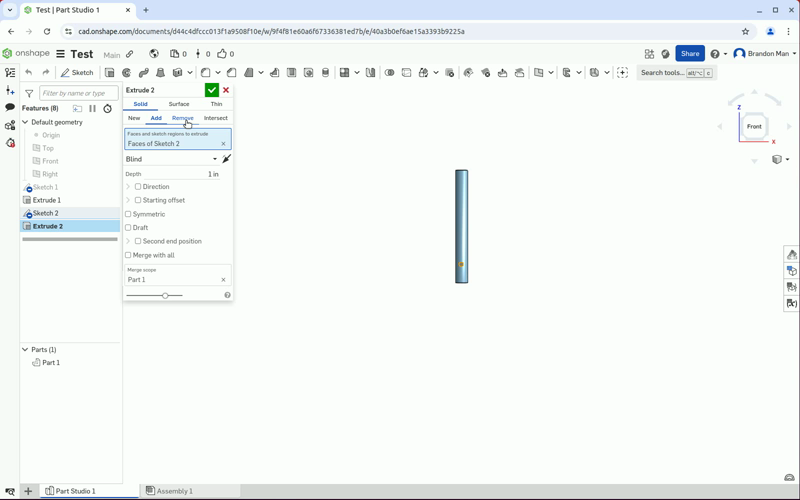
click(186, 120)
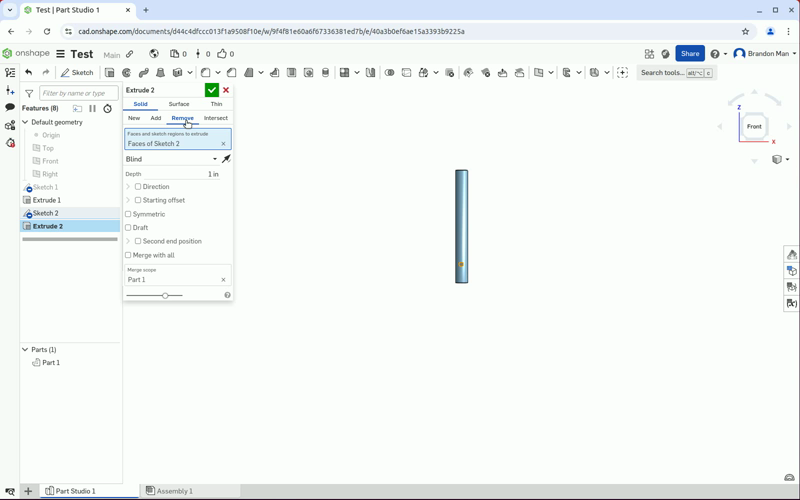
key(tab, 4)
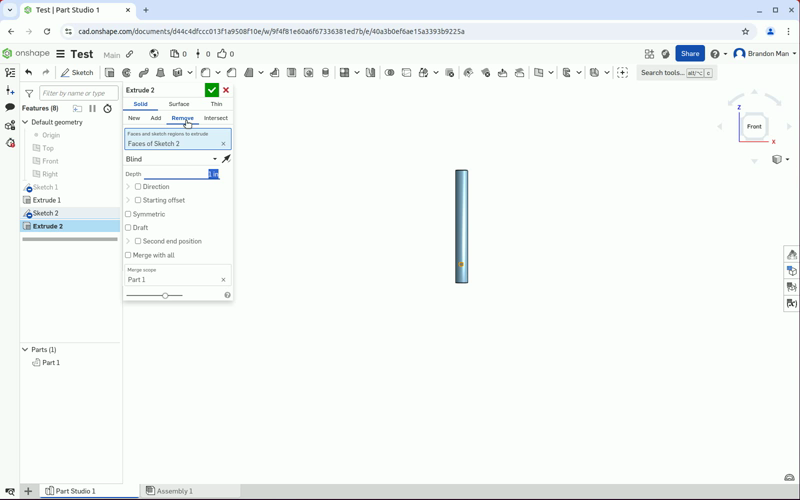
text(2.648)
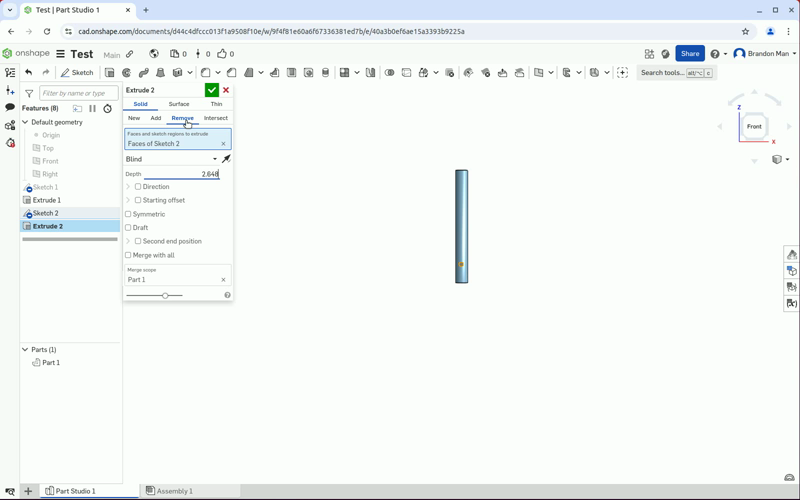
key(tab, 3)
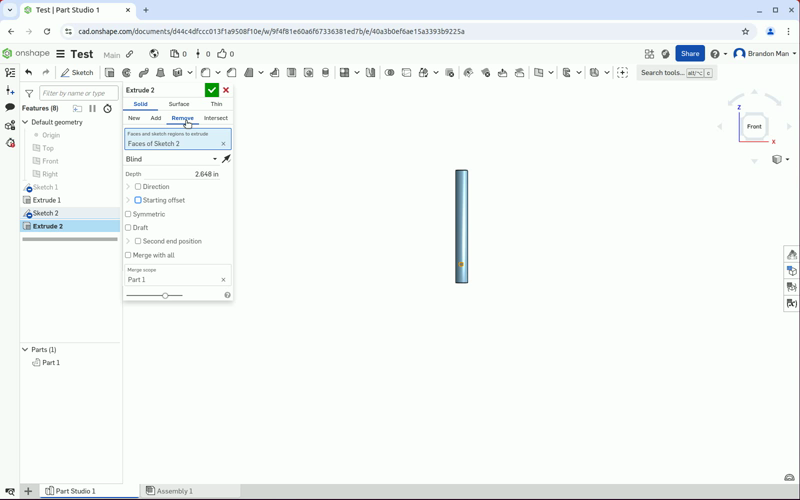
key(tab, 2)
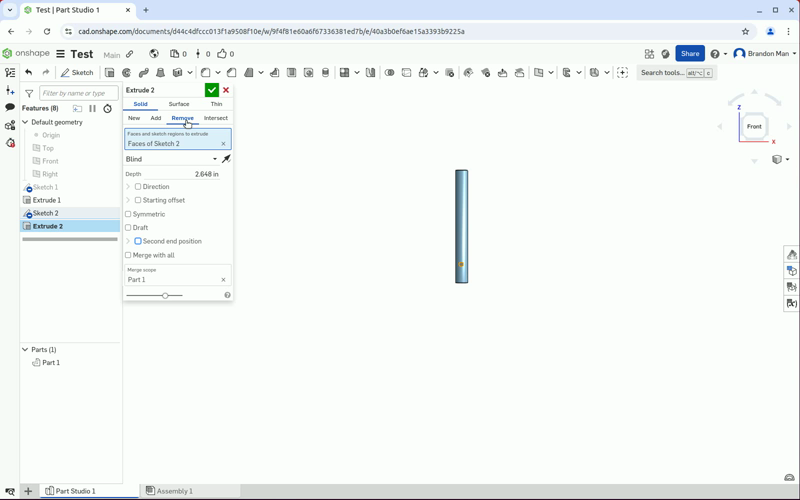
key(space)
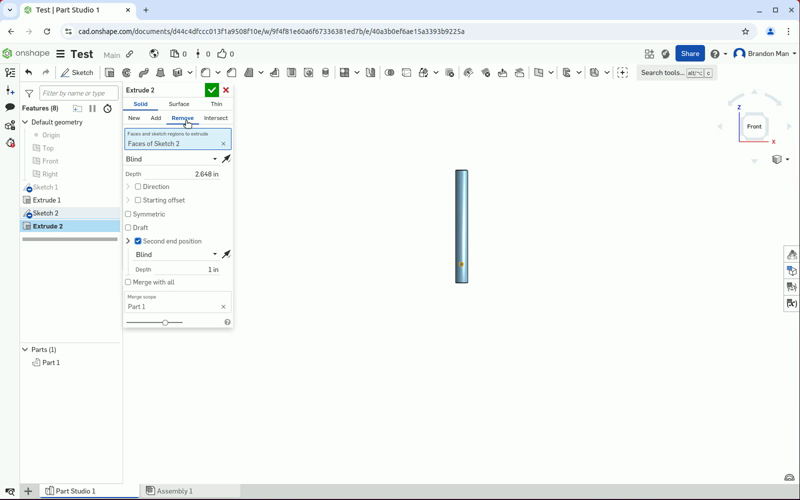
key(tab, 3)
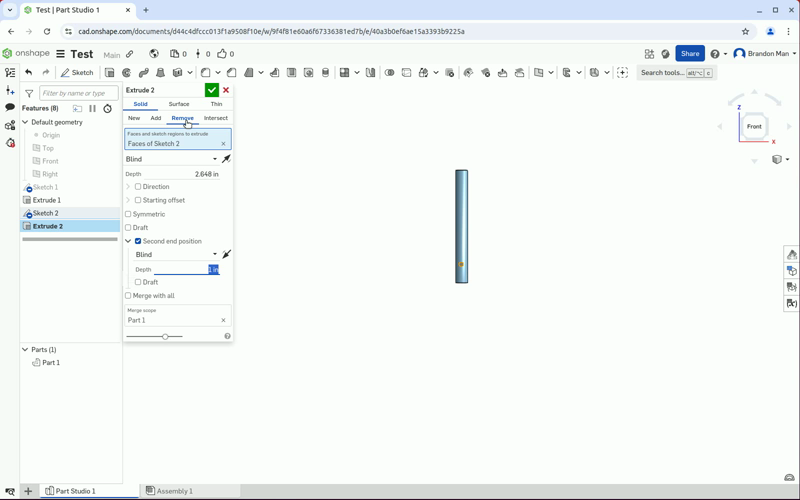
text(2.648)
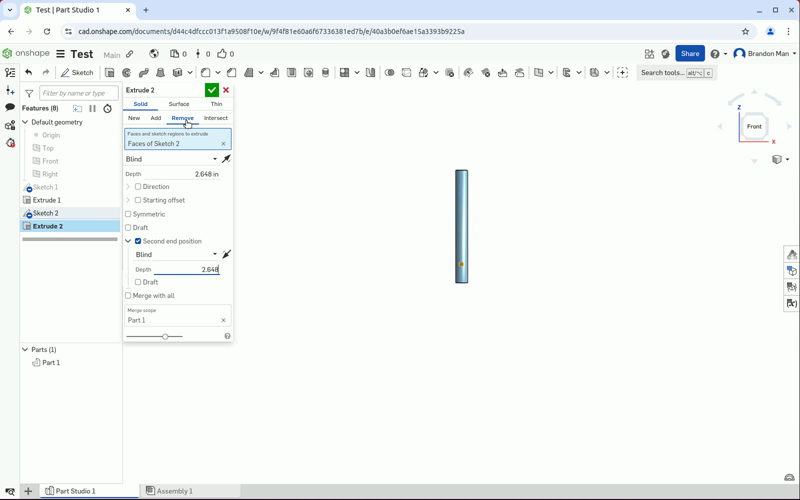
key(tab, 2)
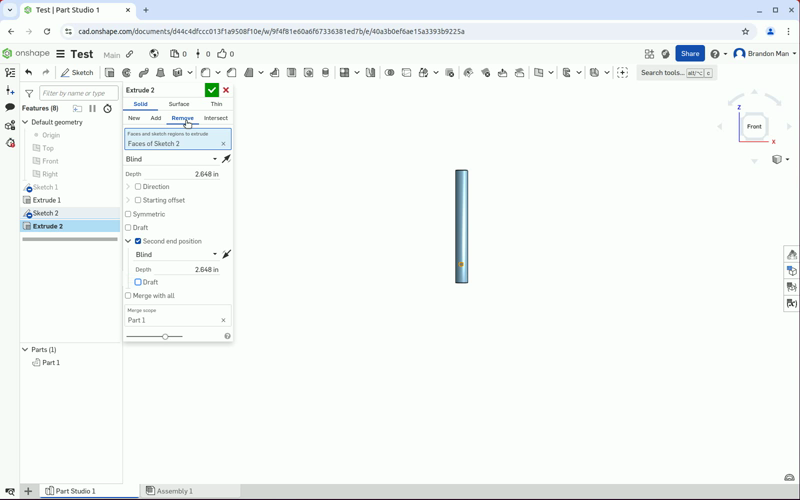
key(space)
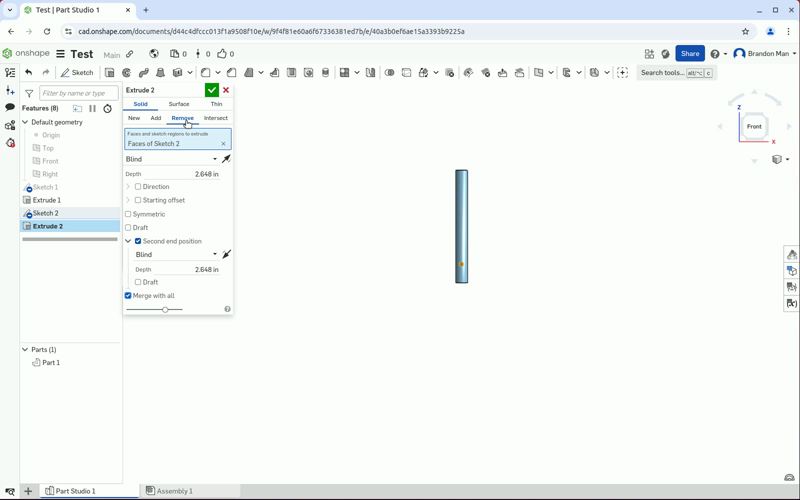
key(enter)
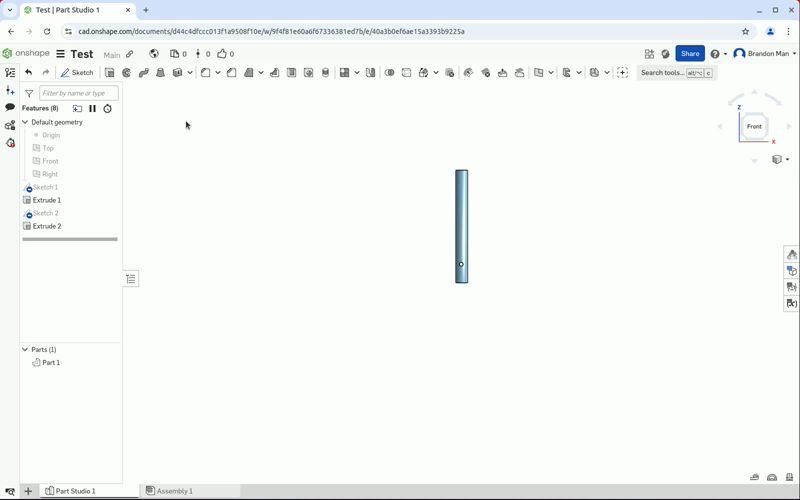
key(shift+h)
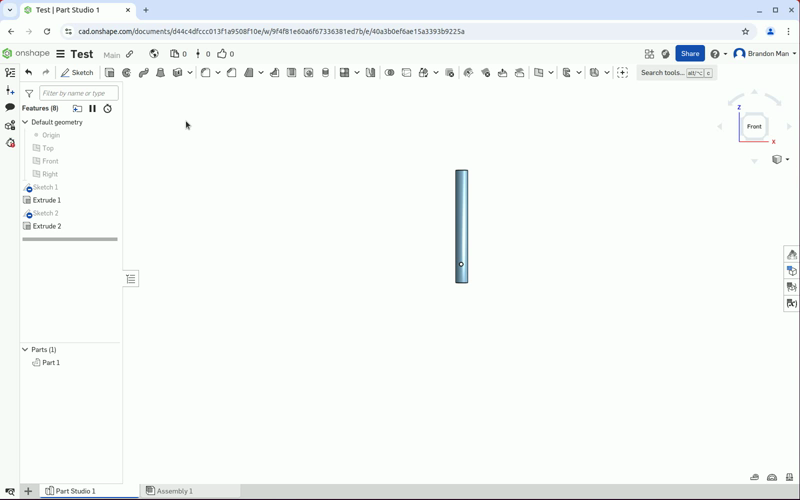
key(shift+h)
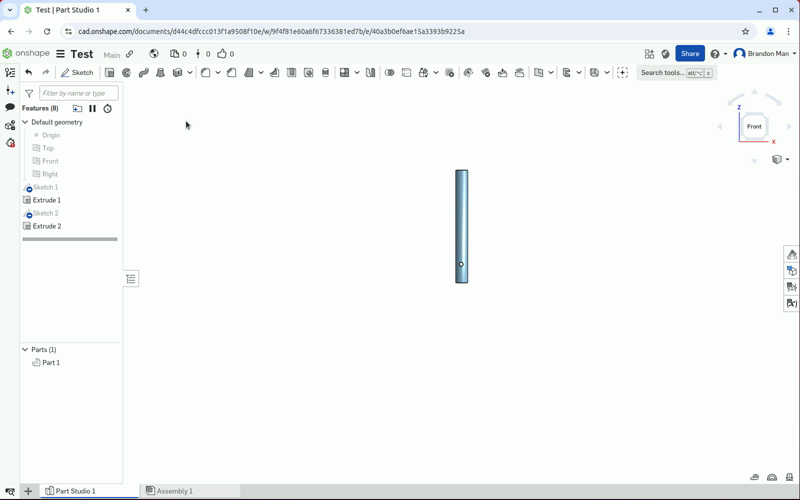
mouse_move(73, 189)
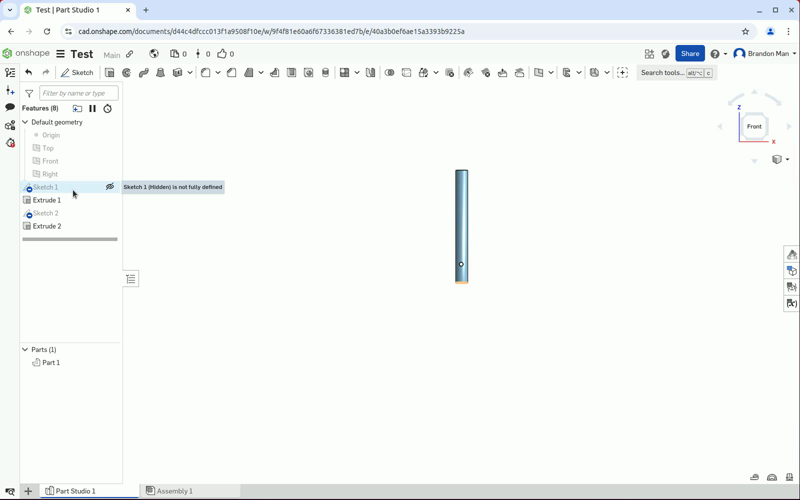
click(73, 189)
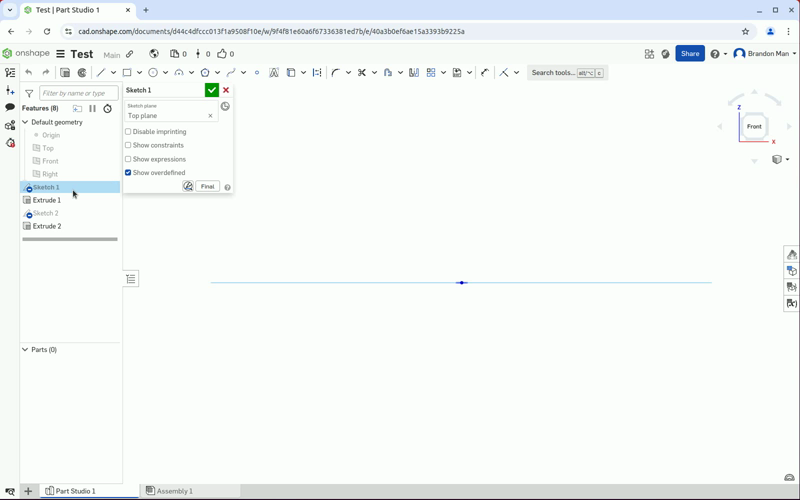
mouse_move(229, 92)
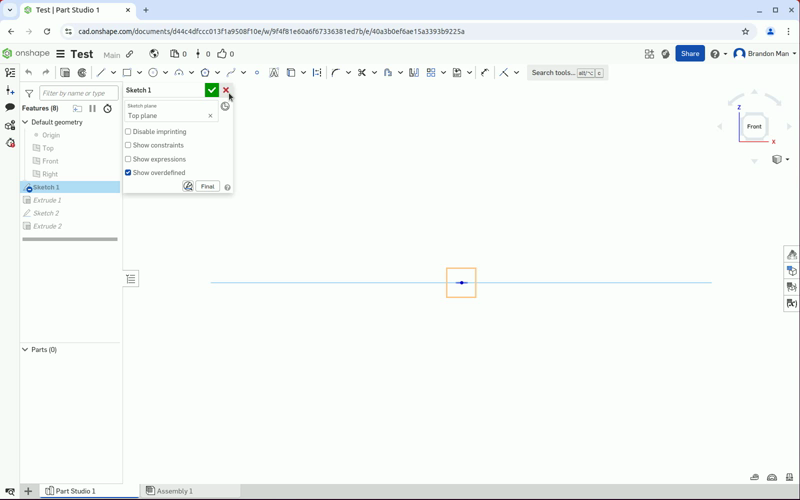
click(229, 92)
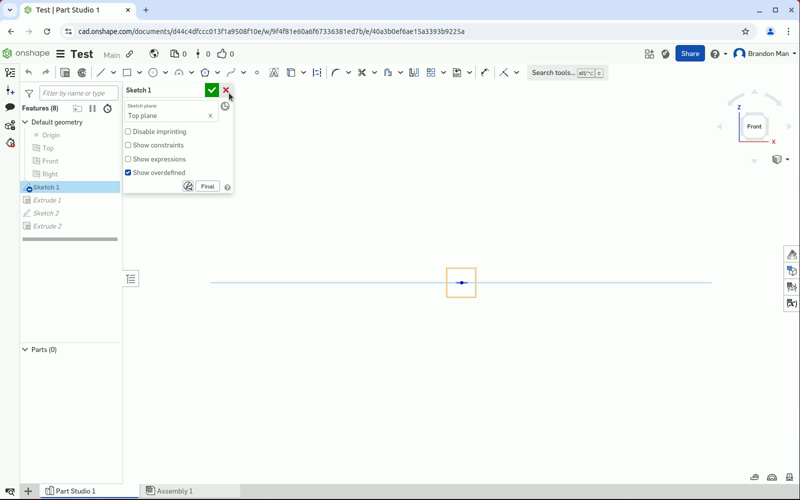
key(shift+s)
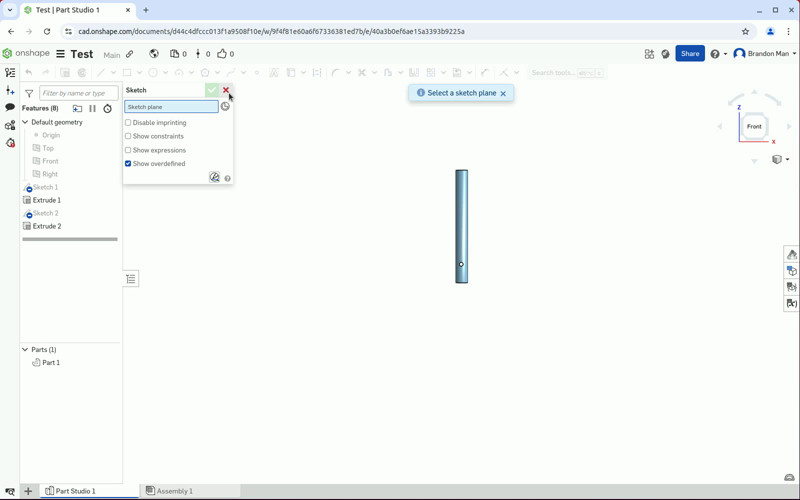
mouse_move(73, 163)
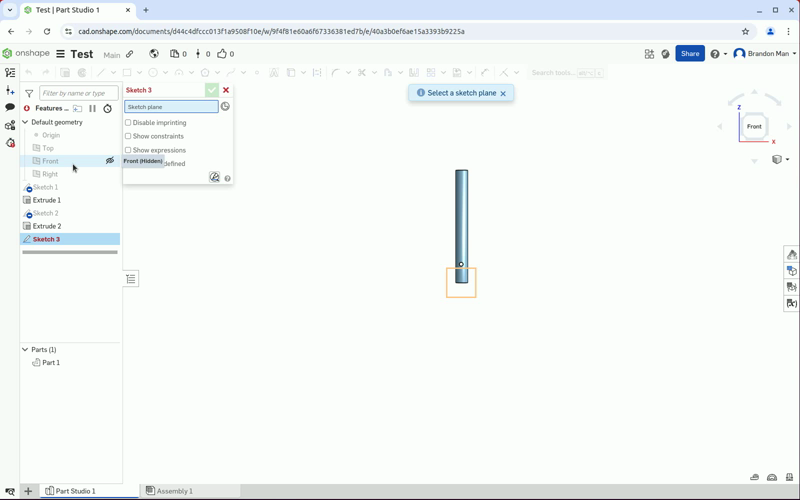
click(73, 163)
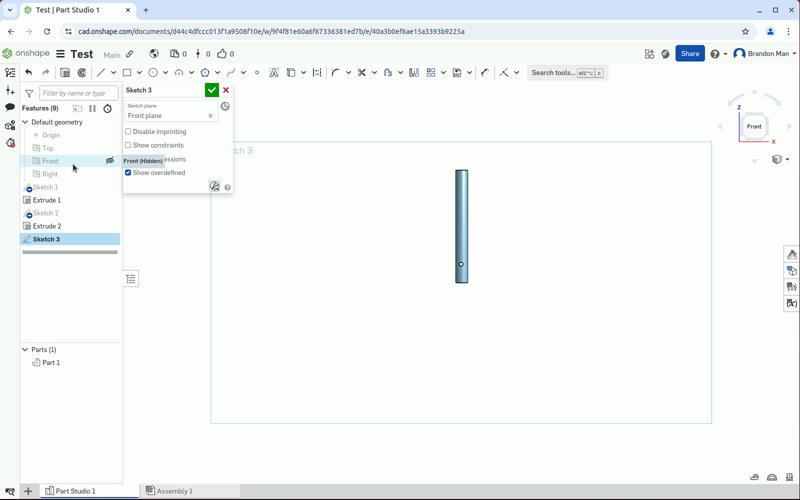
mouse_move(73, 352)
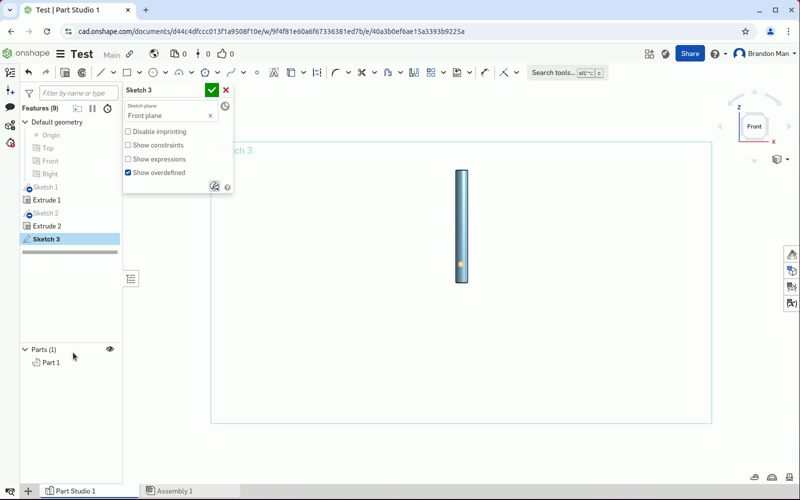
key(y)
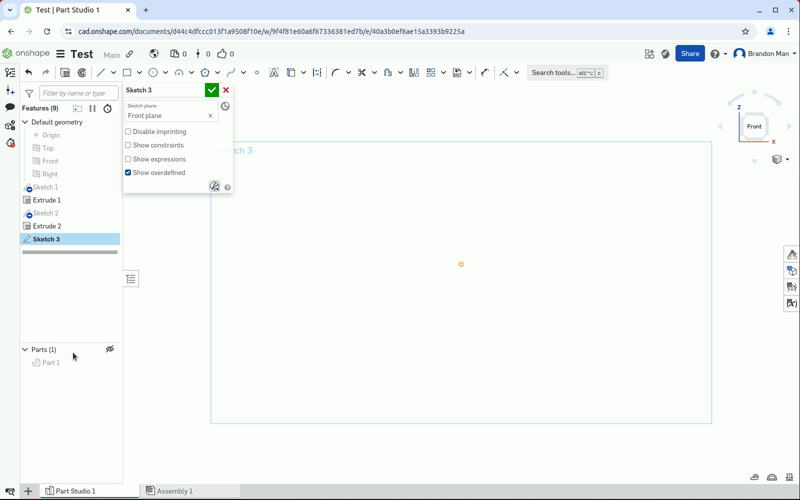
key(c)
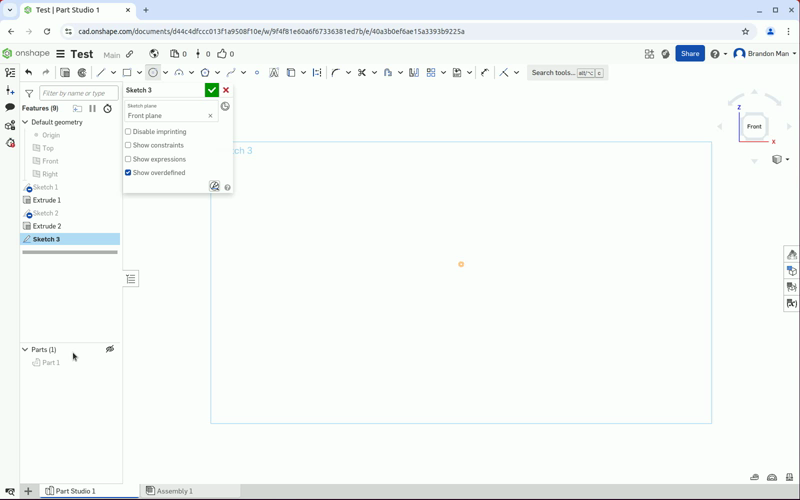
key_down(shift)
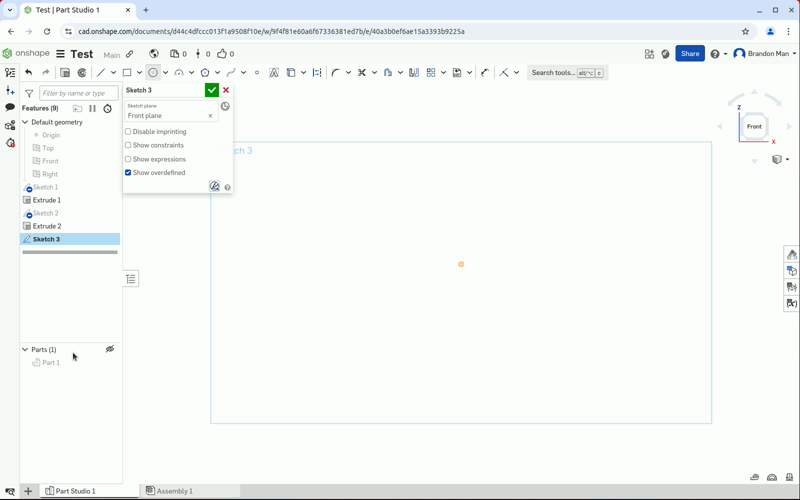
mouse_move(461, 245)
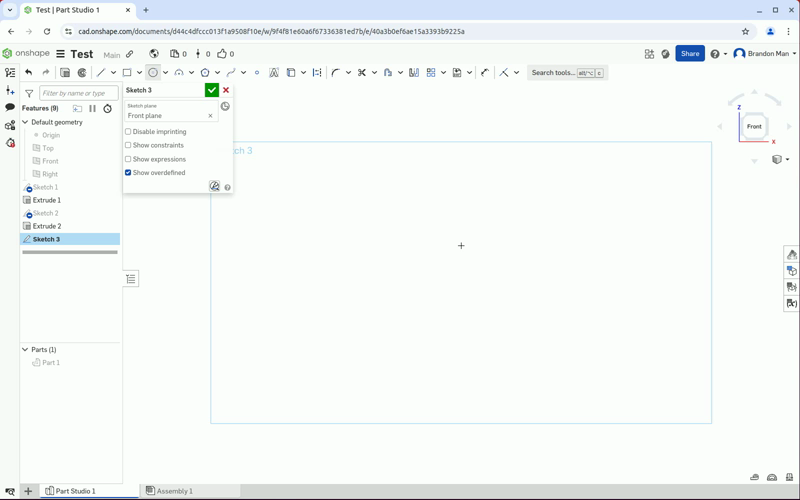
click(461, 245)
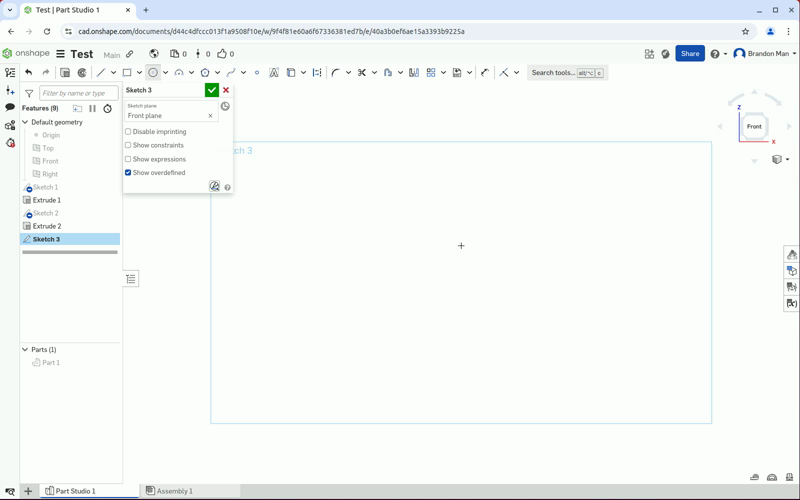
key_up(shift)
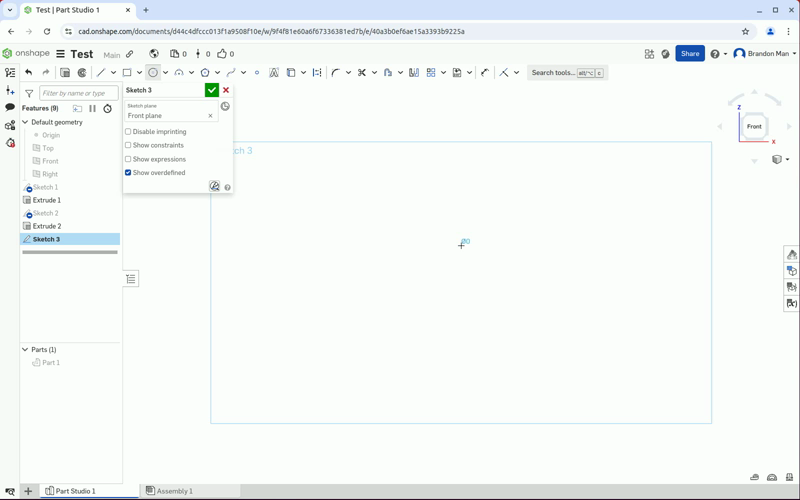
mouse_move(463, 245)
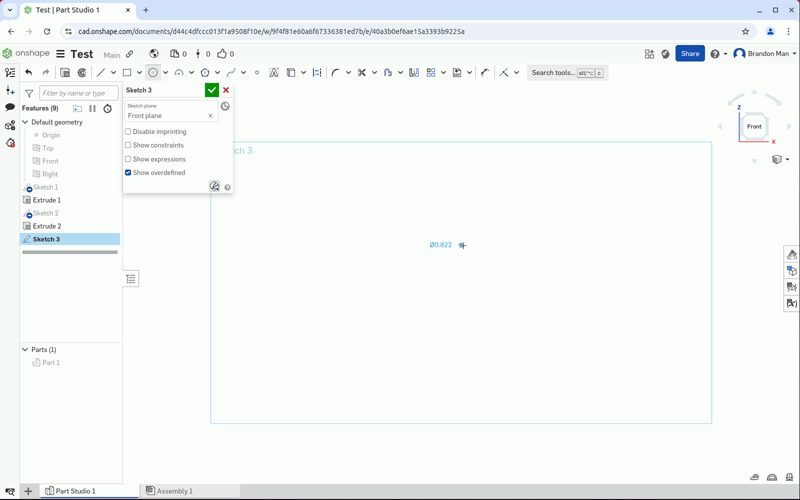
scroll(6)
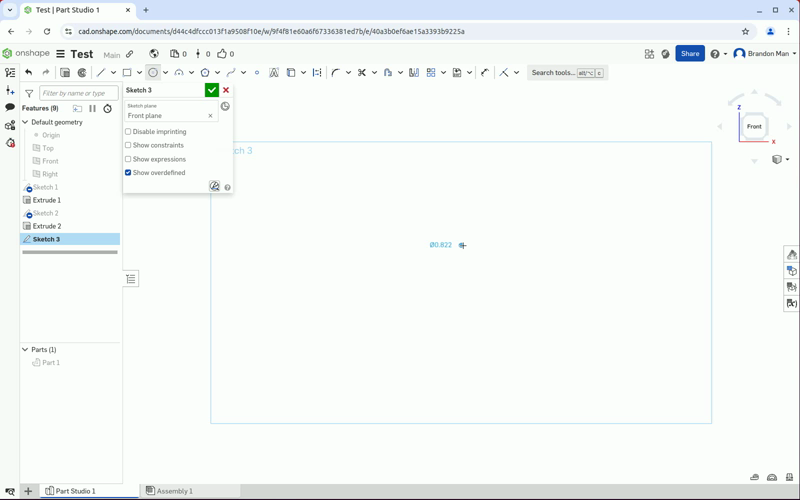
scroll(6)
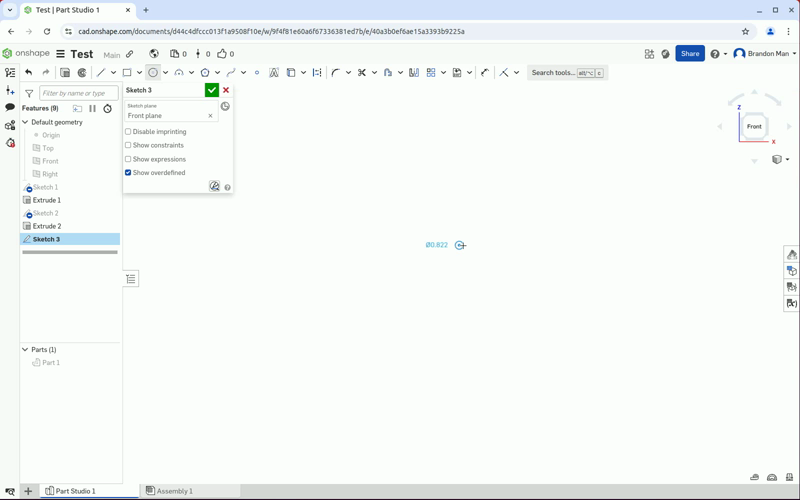
scroll(6)
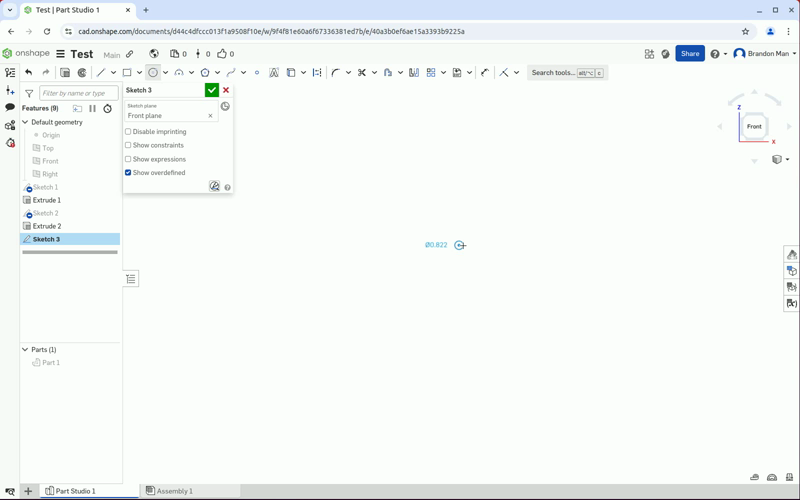
scroll(6)
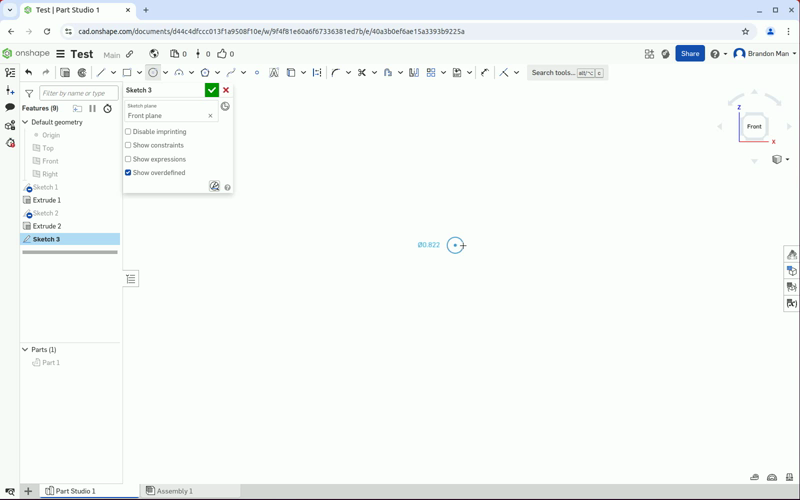
scroll(6)
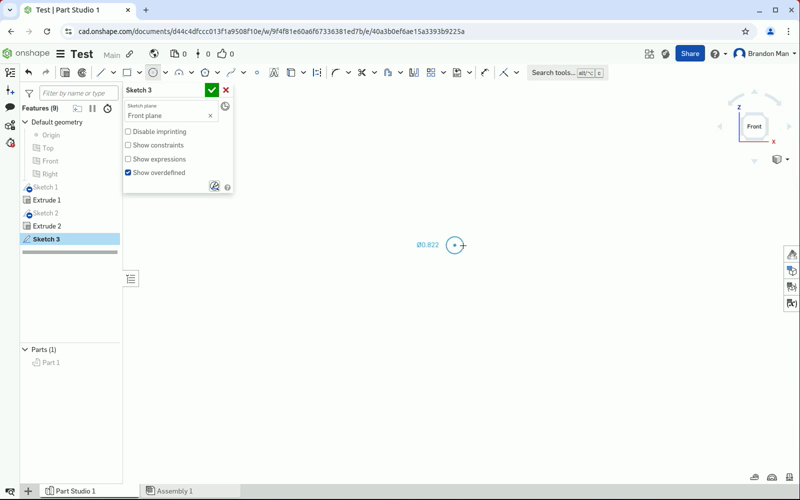
scroll(6)
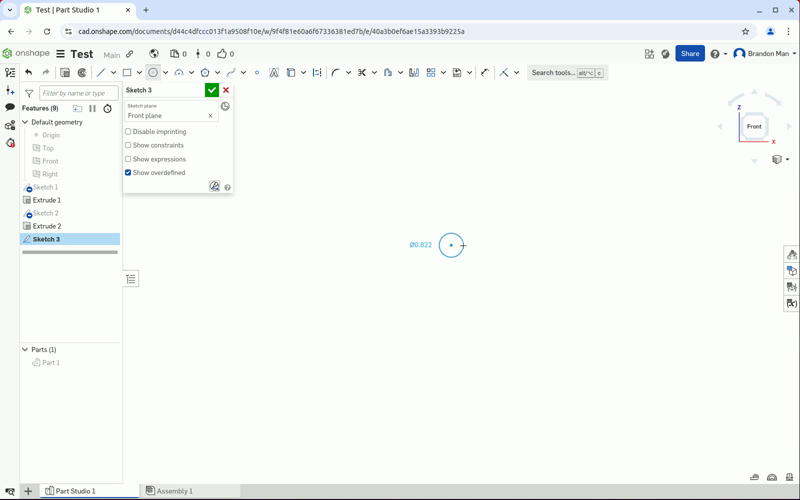
scroll(6)
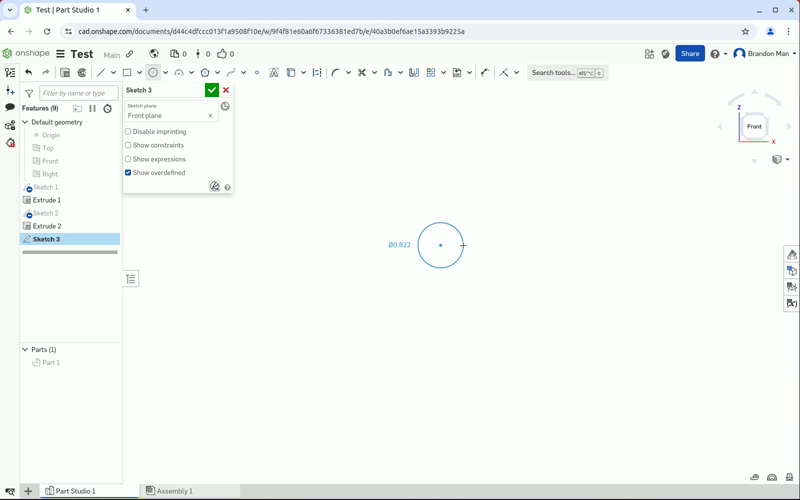
click(463, 245)
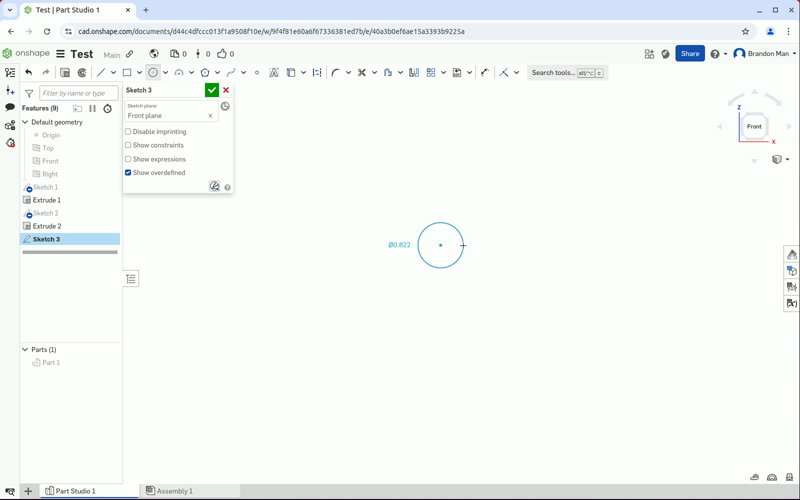
scroll(-6)
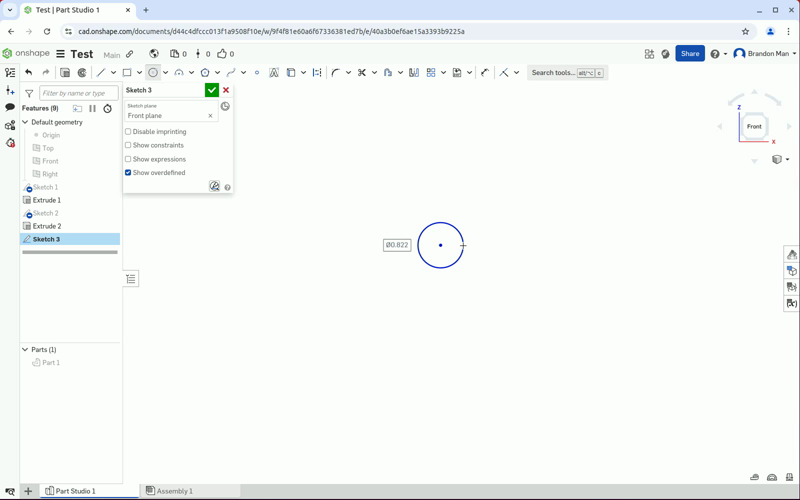
scroll(-6)
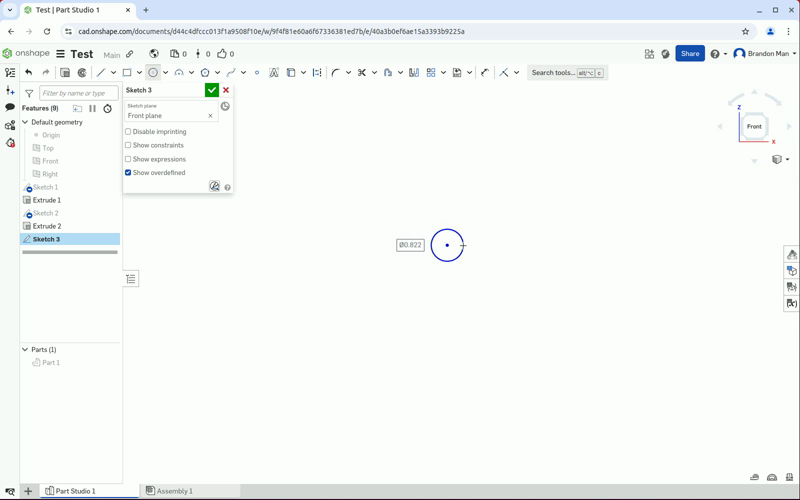
scroll(-6)
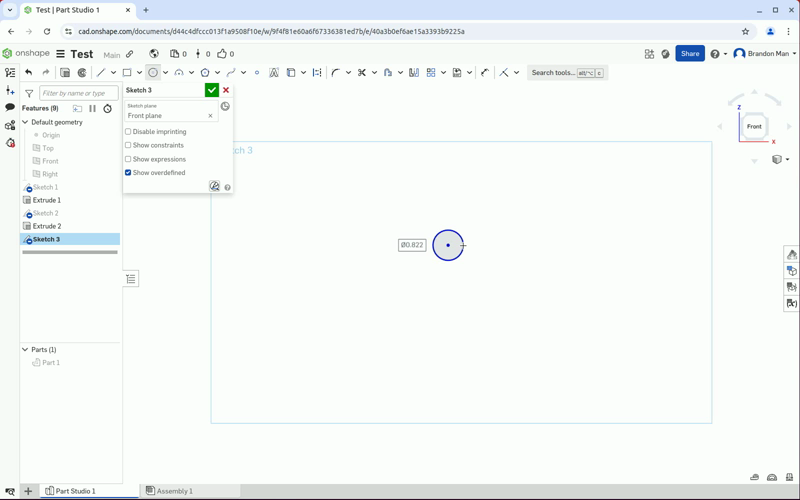
scroll(-6)
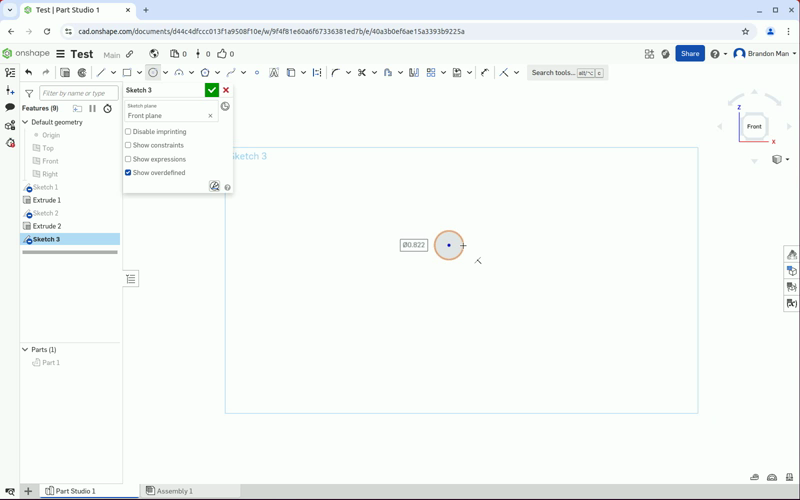
scroll(-6)
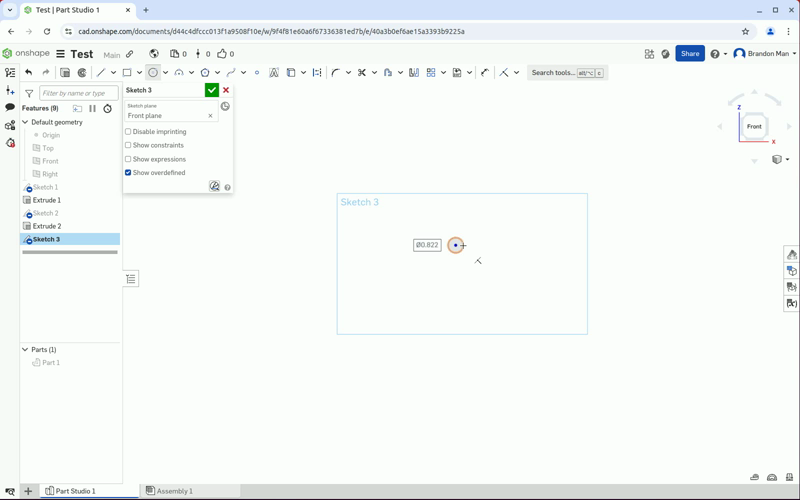
scroll(-6)
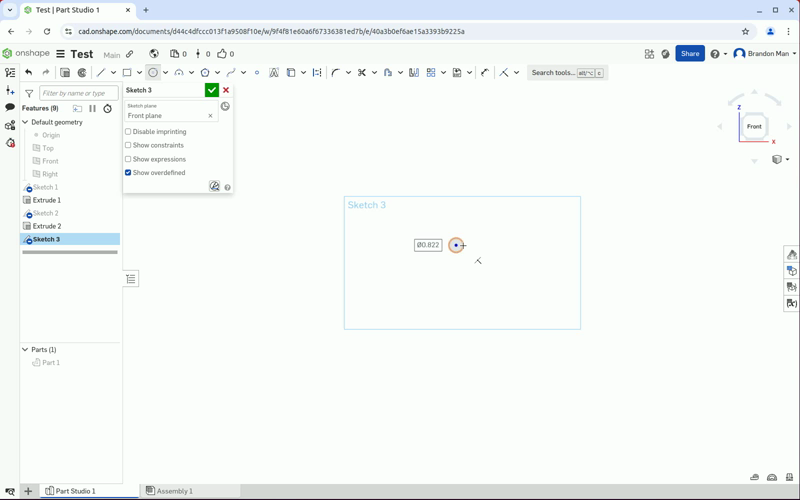
scroll(-6)
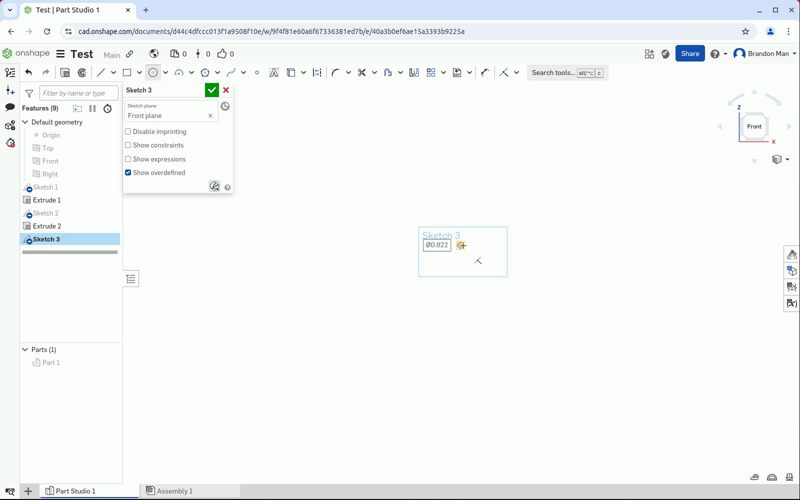
key(esc)
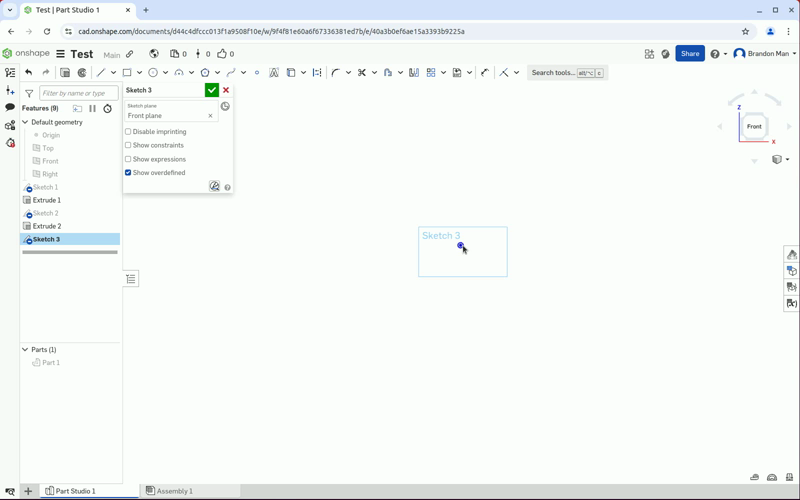
mouse_move(461, 245)
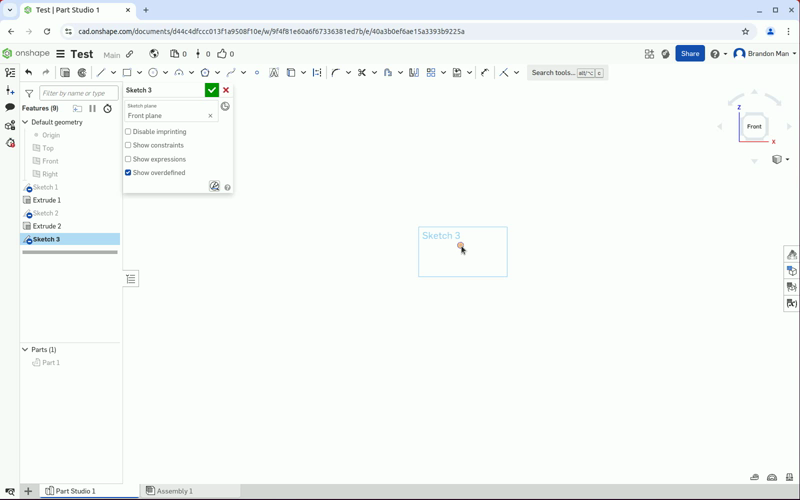
scroll(6)
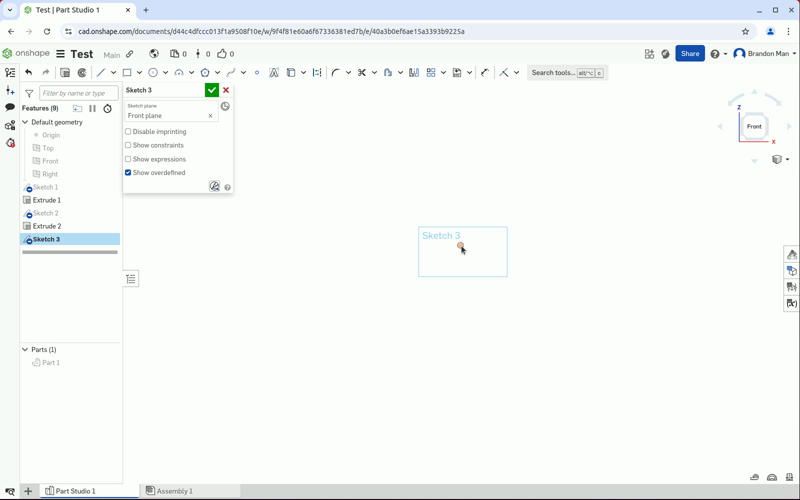
scroll(6)
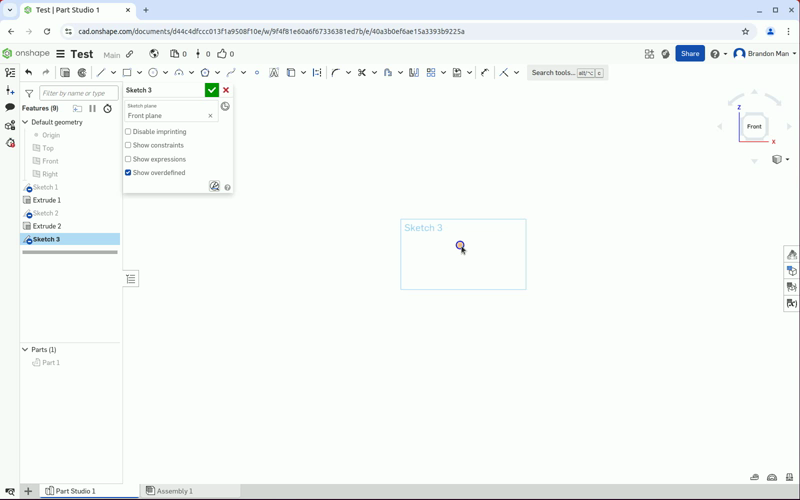
scroll(6)
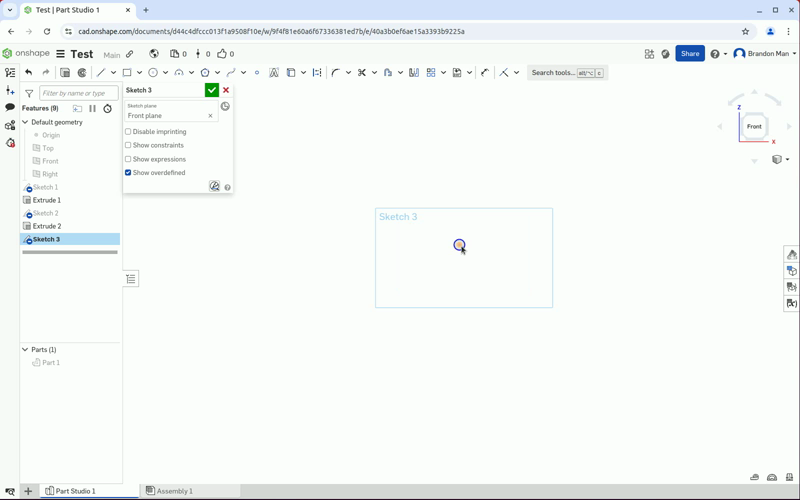
scroll(6)
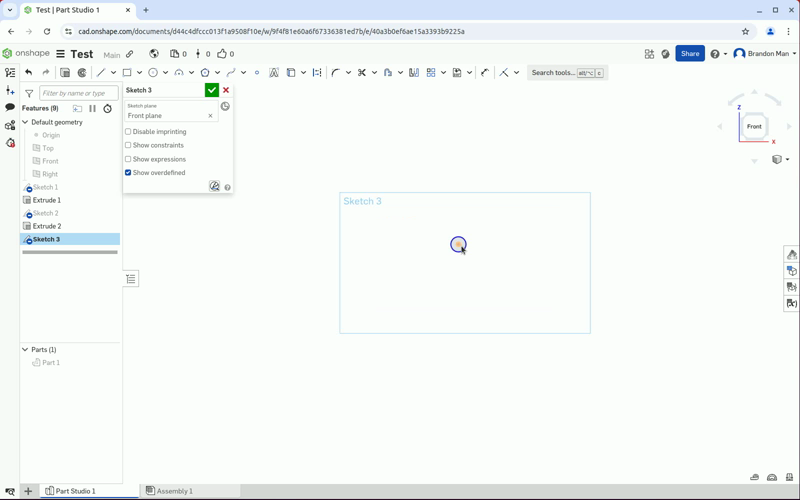
scroll(6)
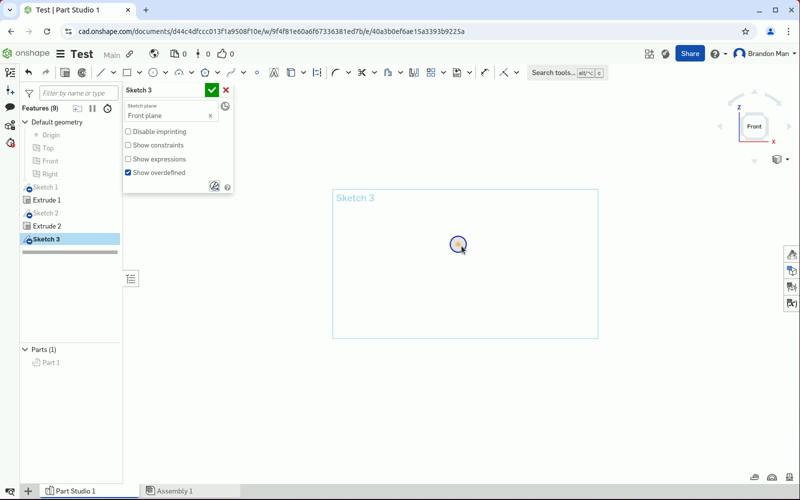
scroll(6)
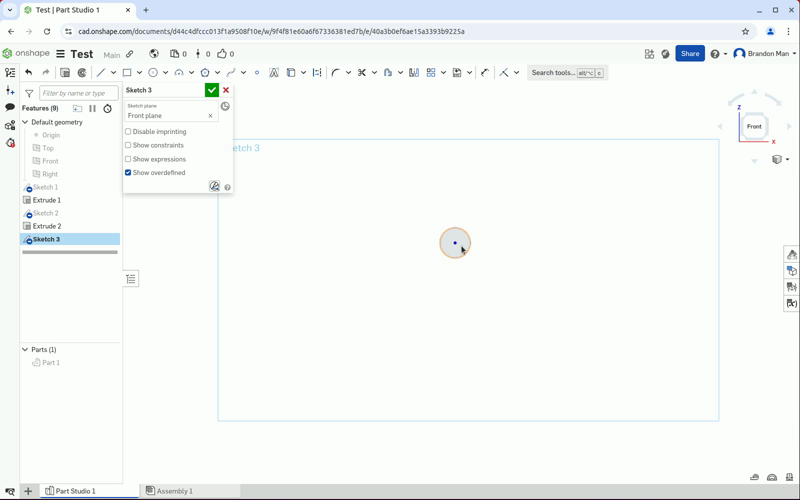
scroll(6)
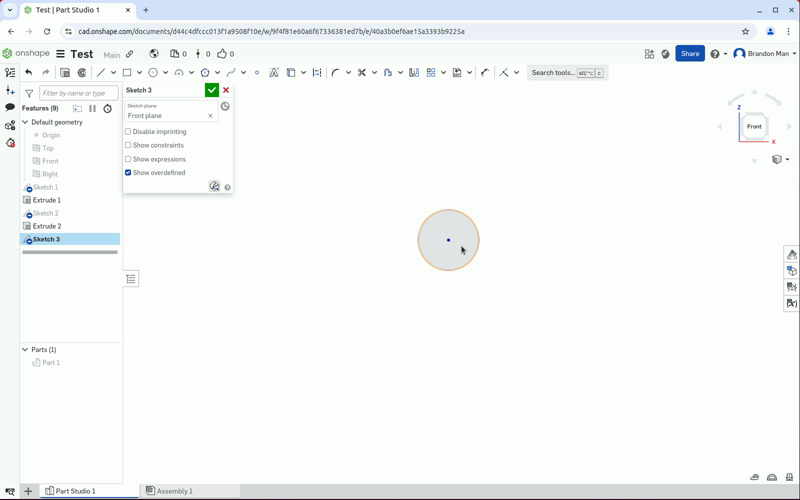
click(461, 245)
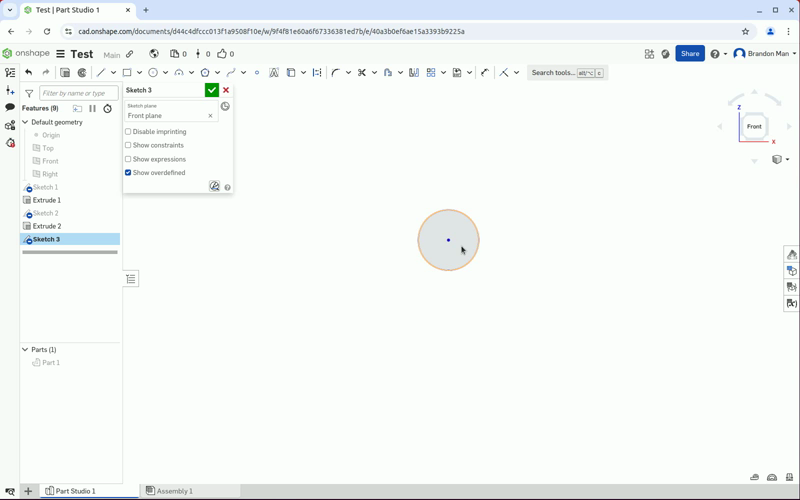
scroll(-6)
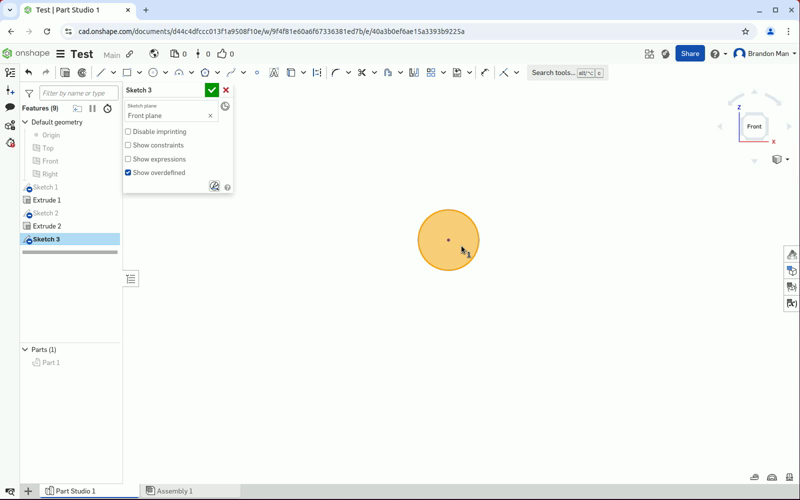
scroll(-6)
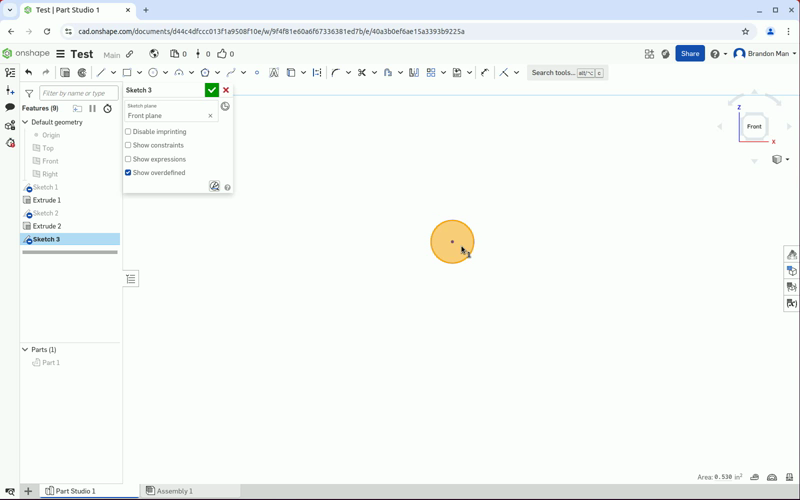
scroll(-6)
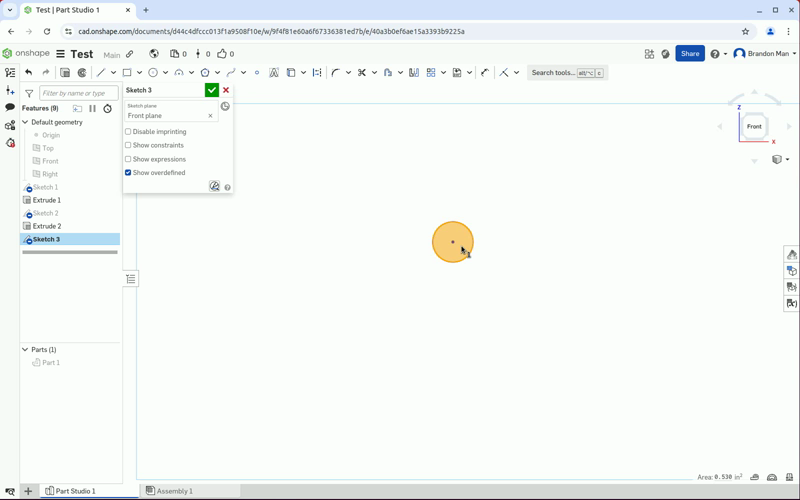
scroll(-6)
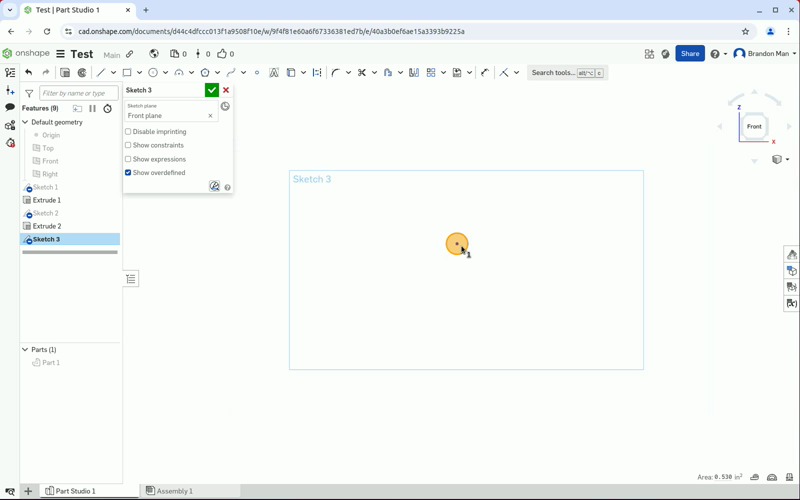
scroll(-6)
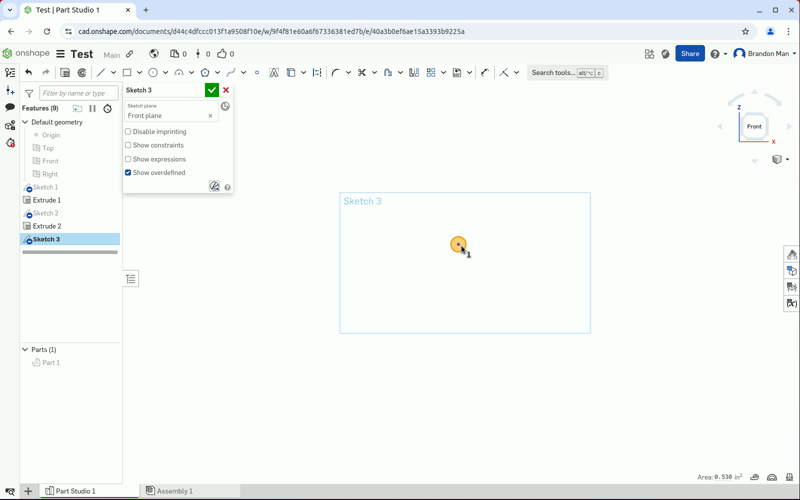
scroll(-6)
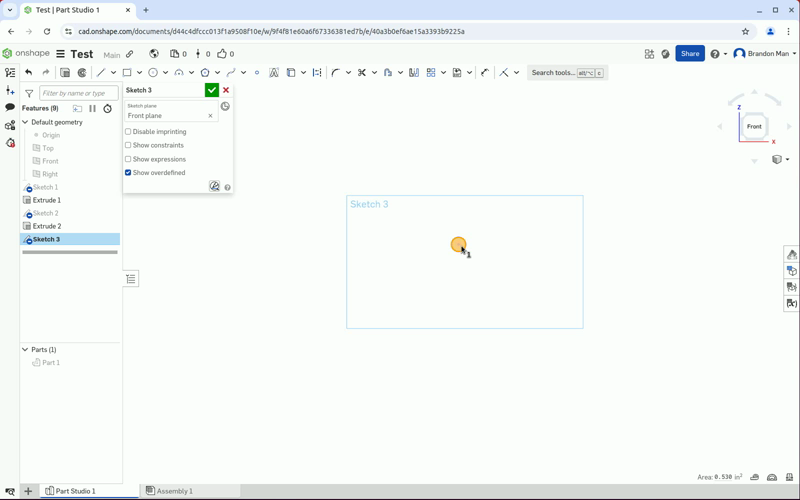
scroll(-6)
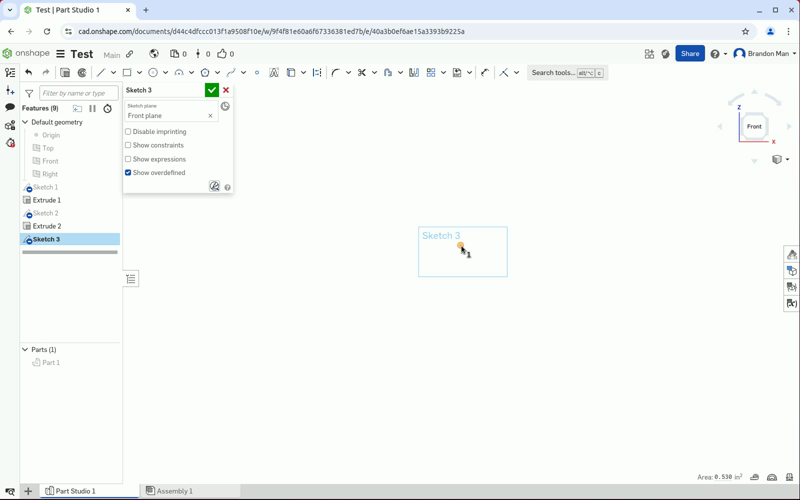
mouse_move(73, 352)
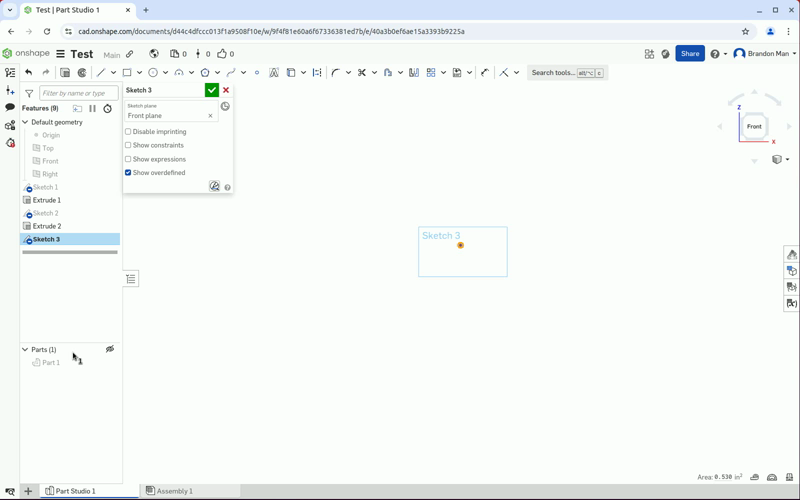
key(shift+y)
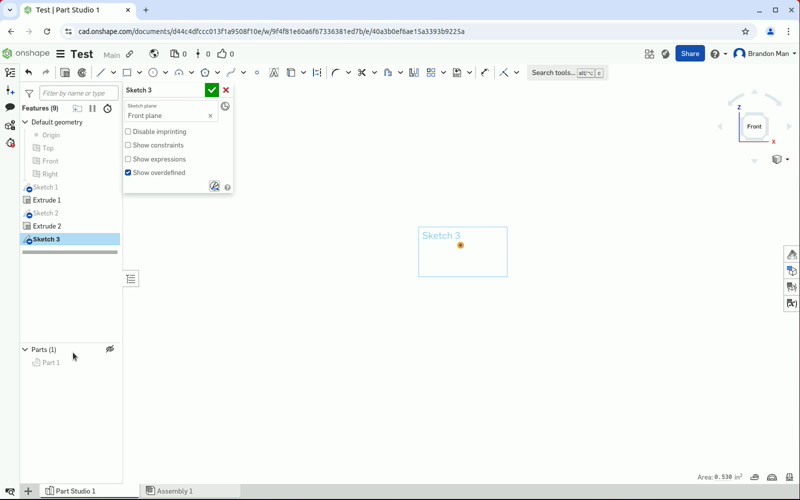
key(shift+e)
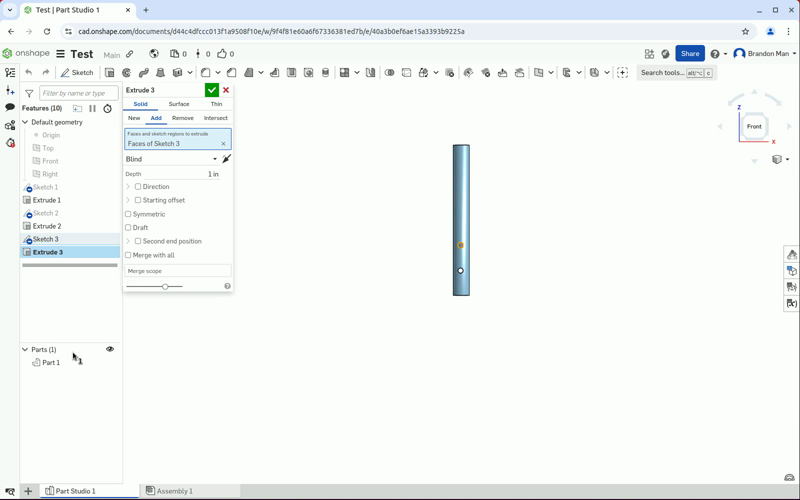
mouse_move(143, 106)
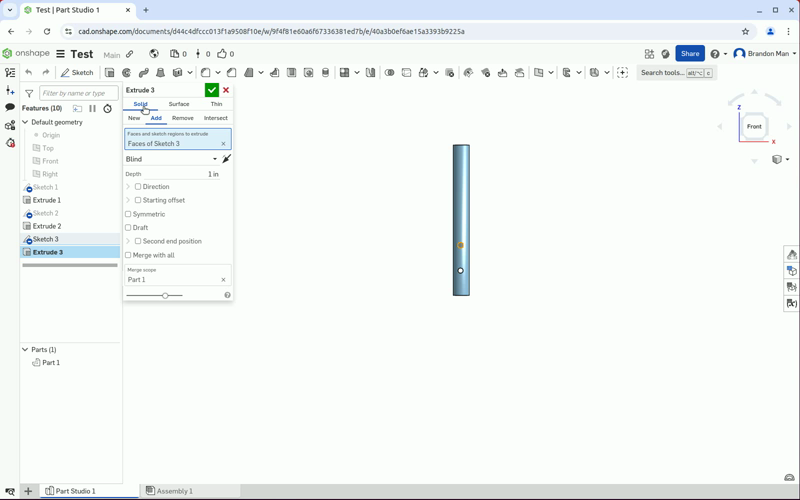
click(143, 106)
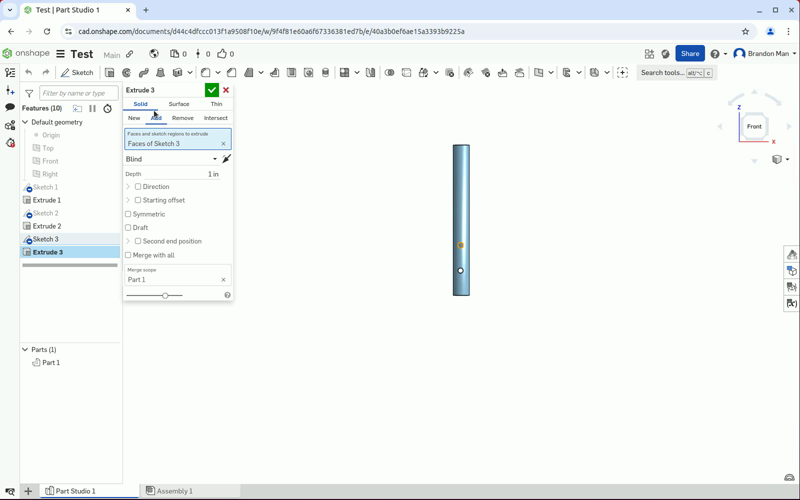
mouse_move(186, 120)
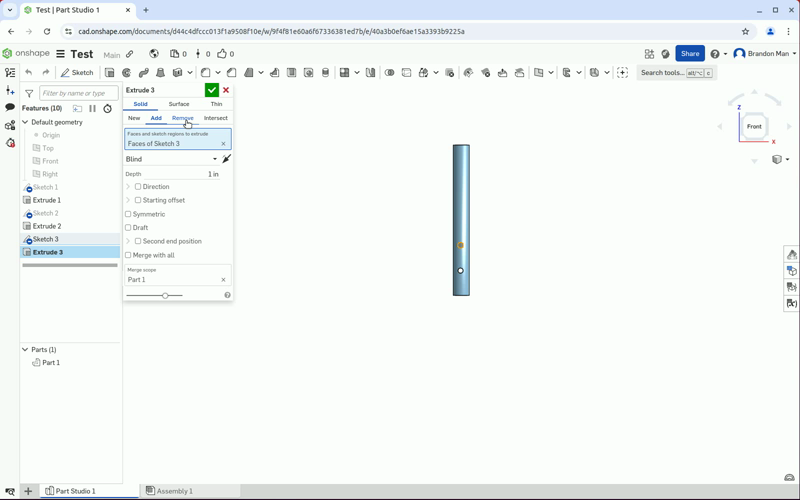
click(186, 120)
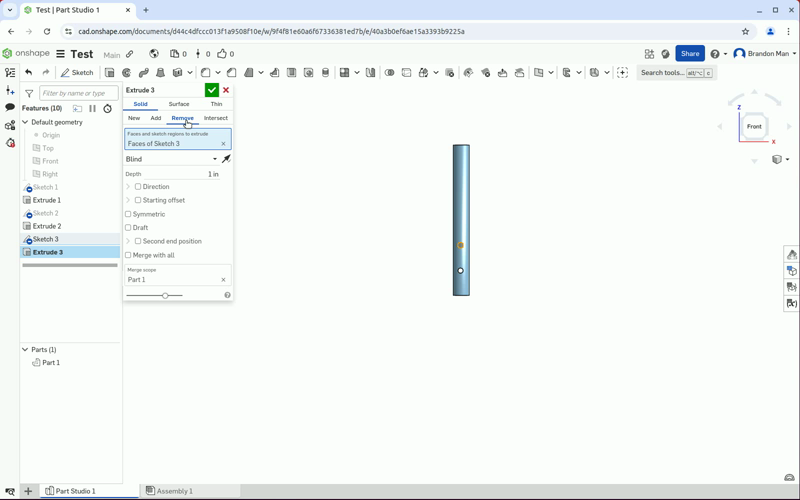
key(tab, 4)
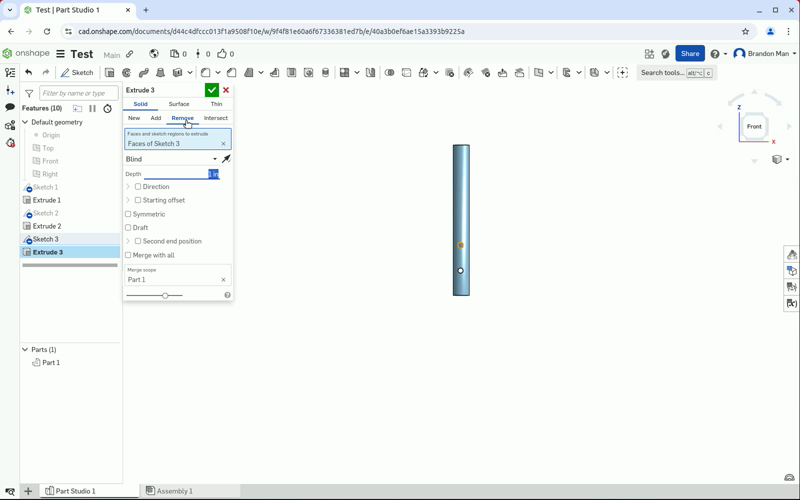
text(2.648)
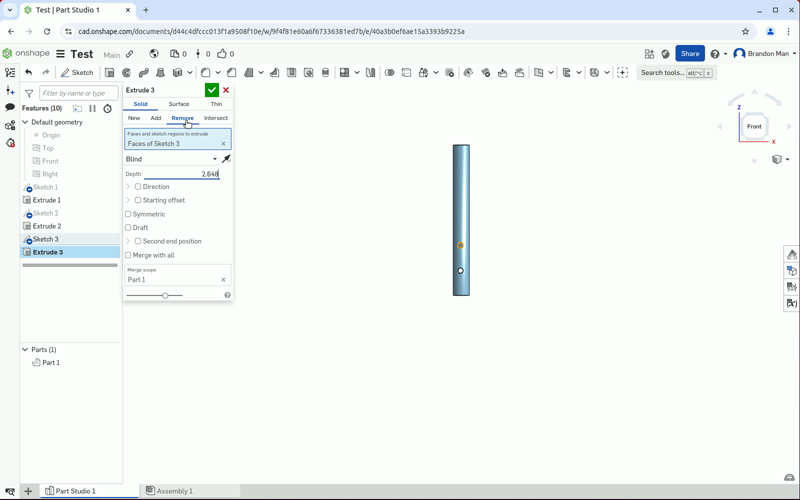
key(tab, 3)
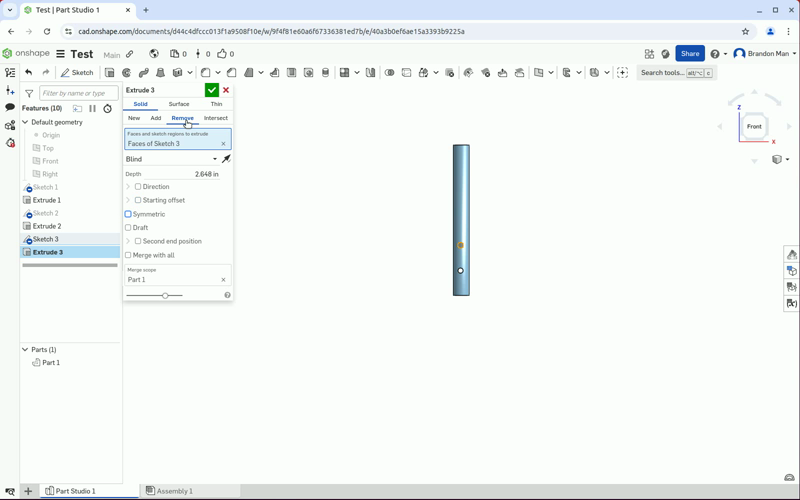
key(tab, 2)
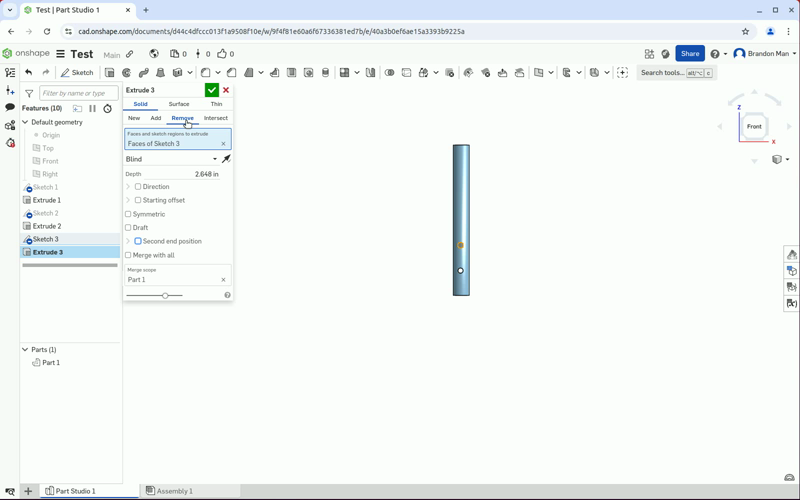
key(space)
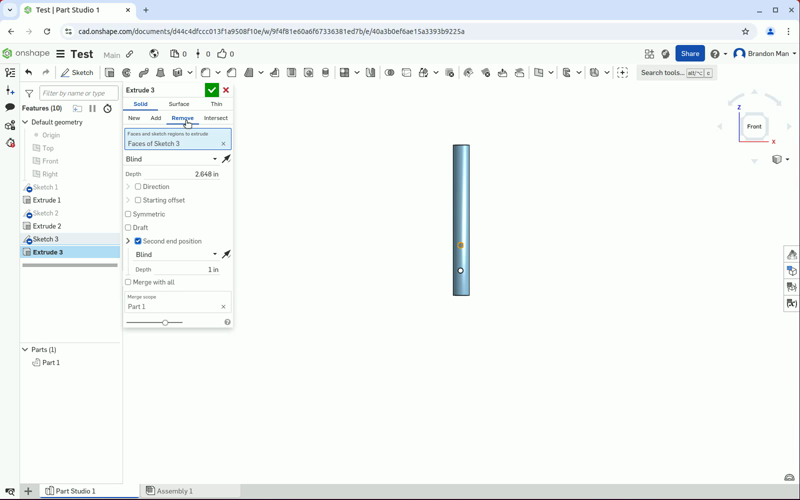
key(tab, 3)
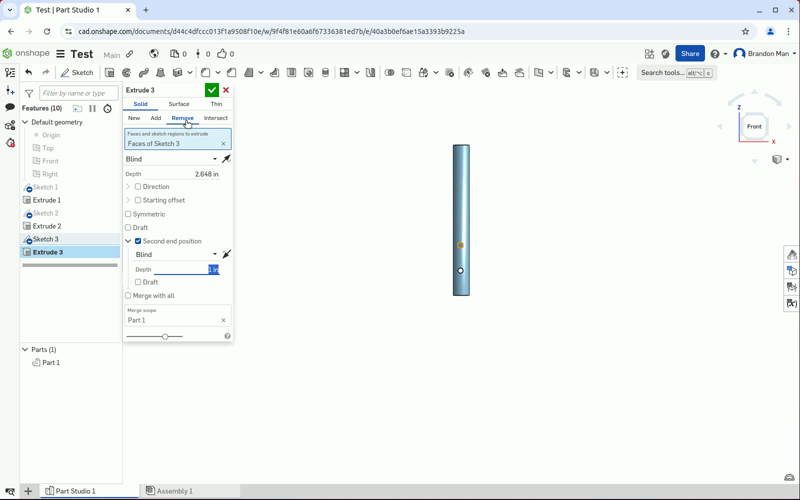
text(2.648)
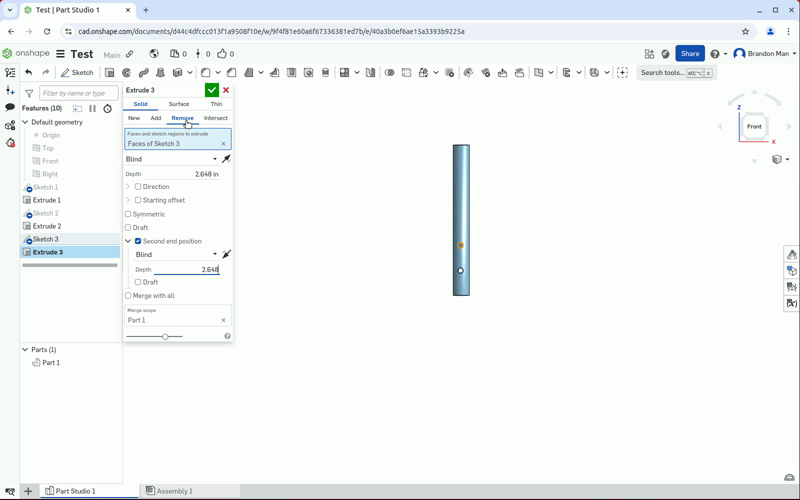
key(tab, 2)
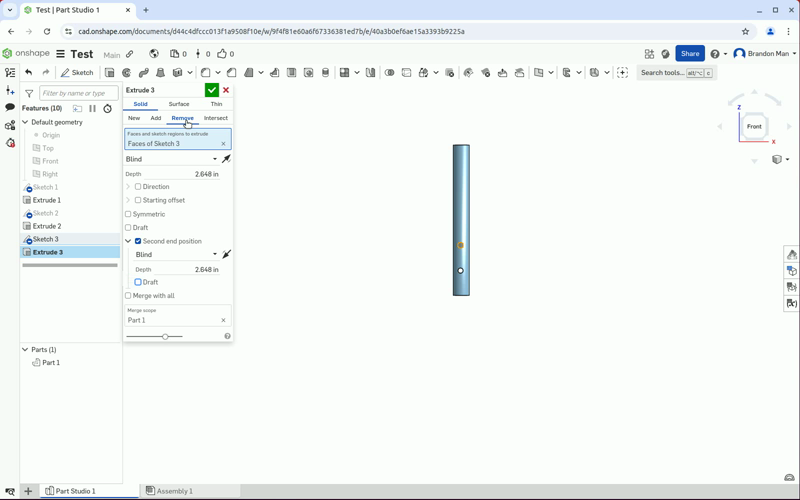
key(space)
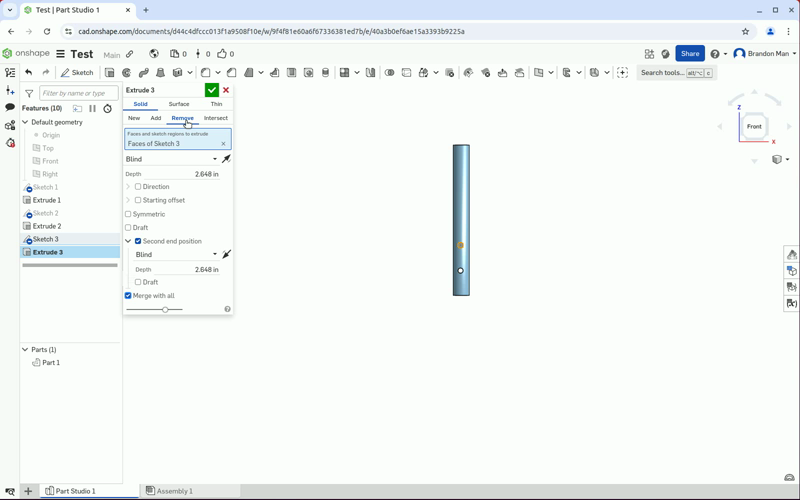
key(enter)
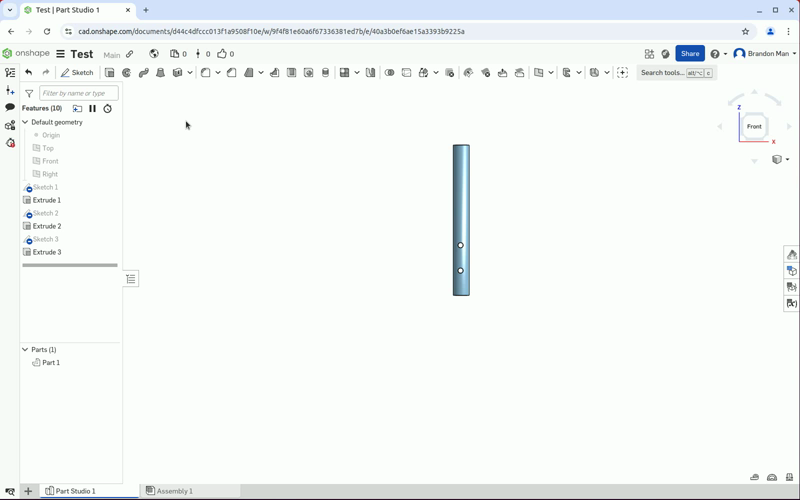
key(shift+h)
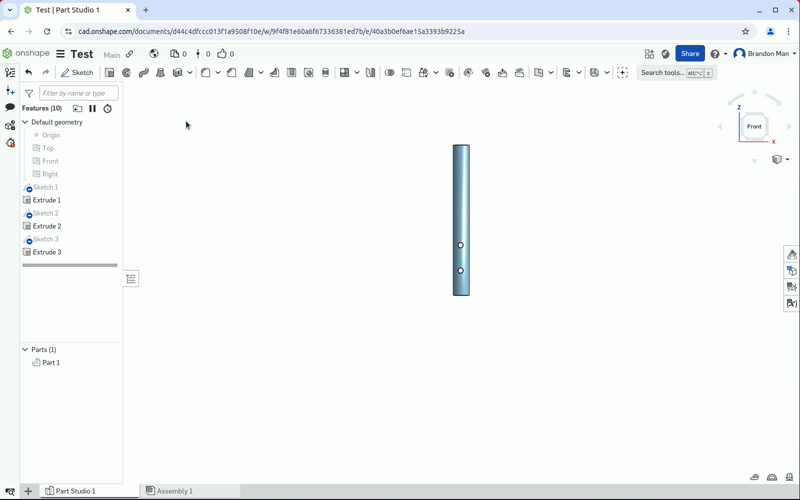
key(shift+h)
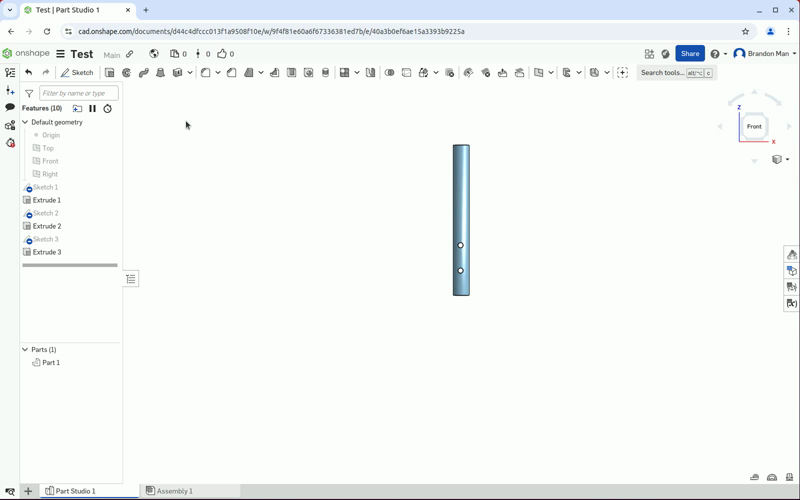
mouse_move(73, 189)
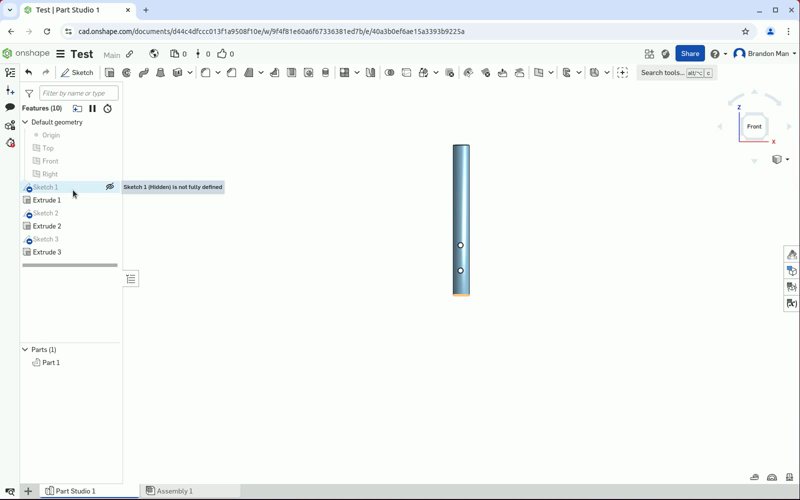
click(73, 189)
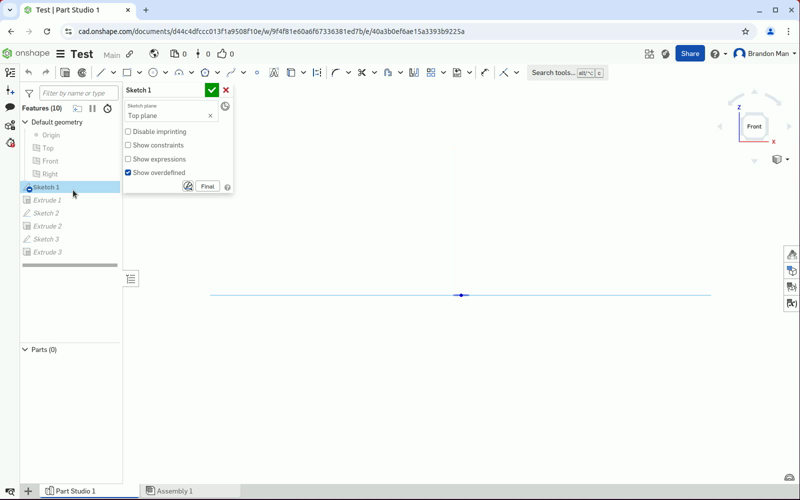
mouse_move(229, 92)
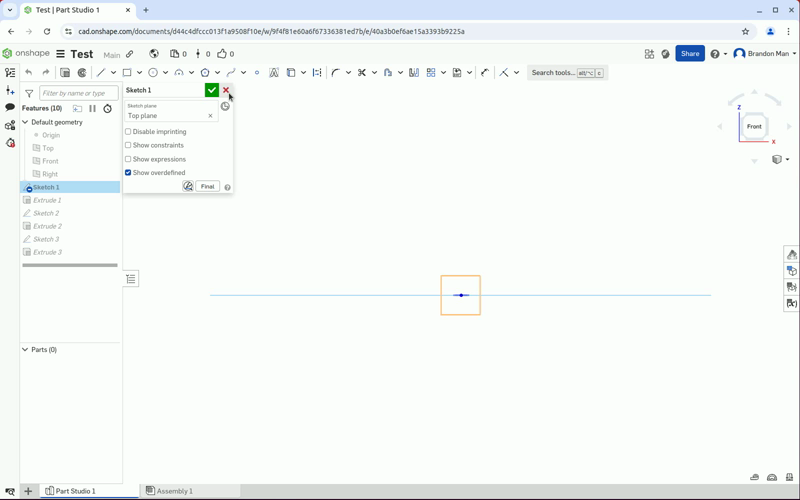
click(229, 92)
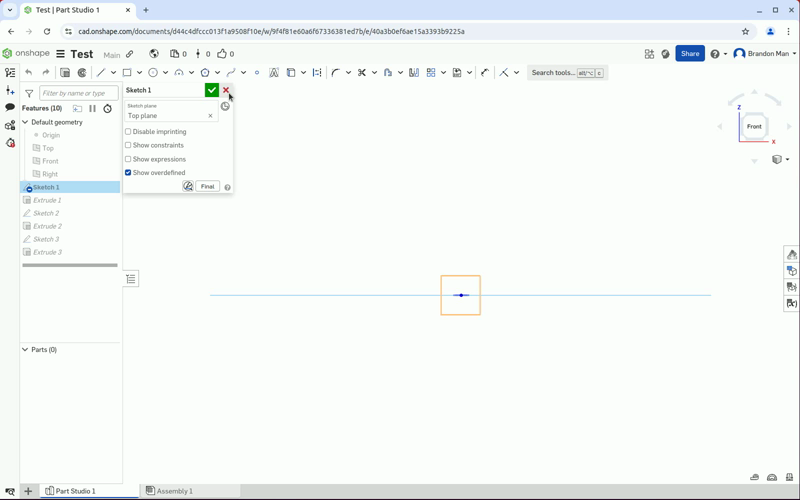
key(shift+s)
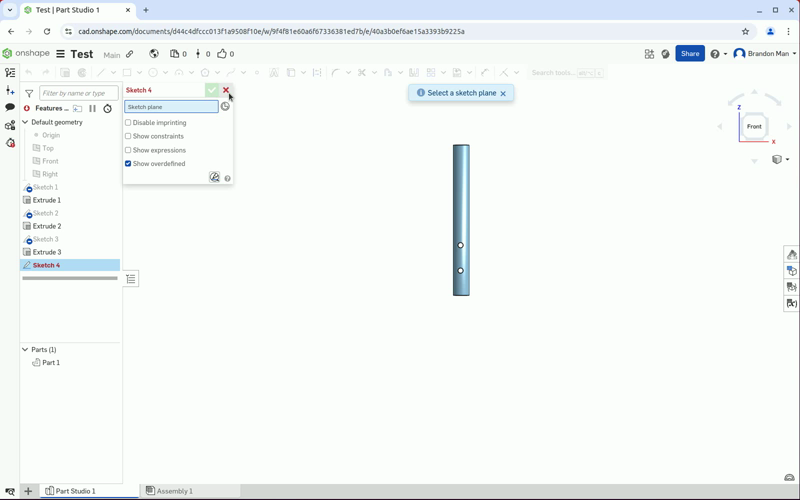
mouse_move(73, 163)
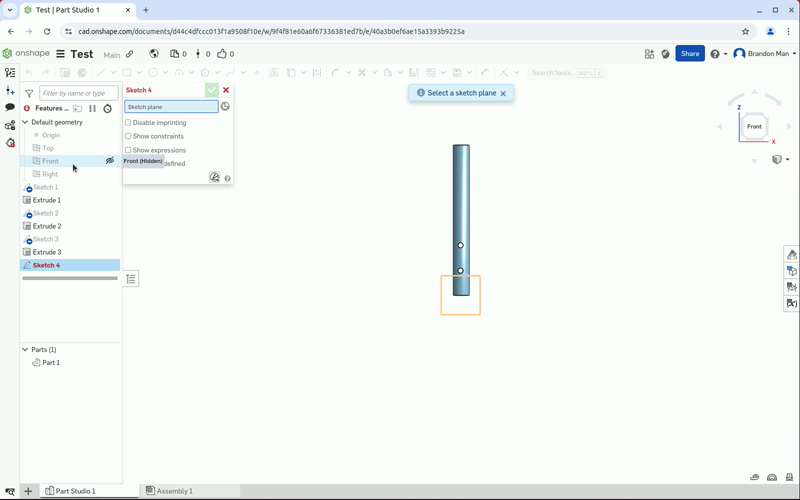
click(73, 163)
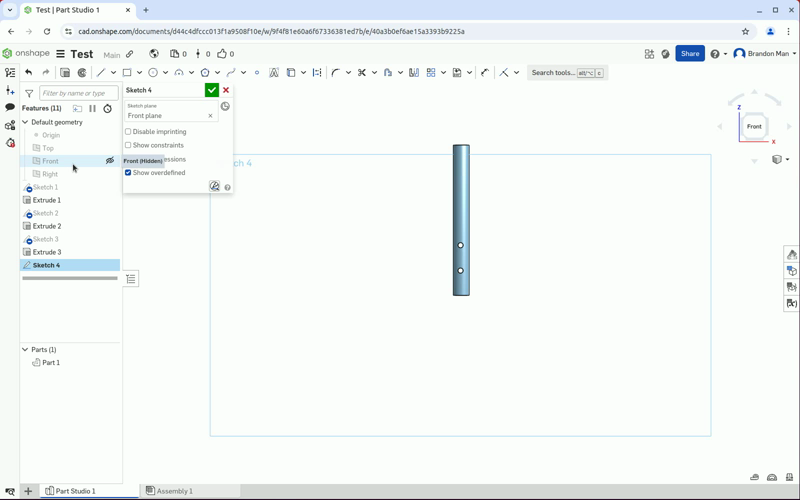
mouse_move(73, 352)
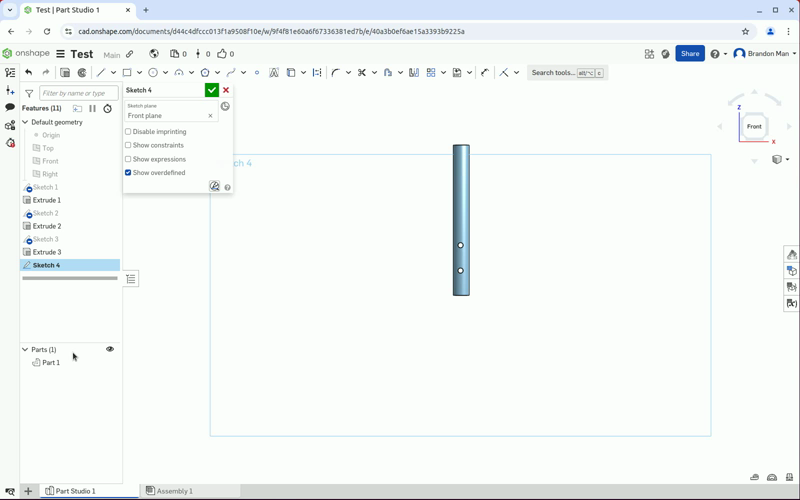
key(y)
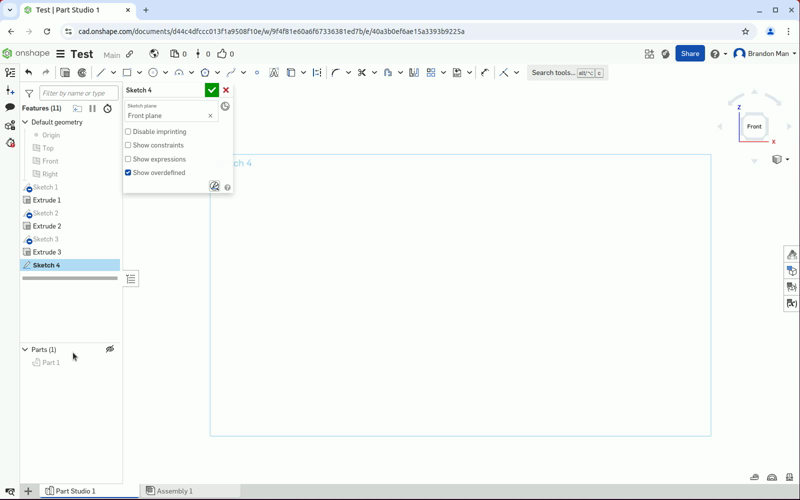
key(c)
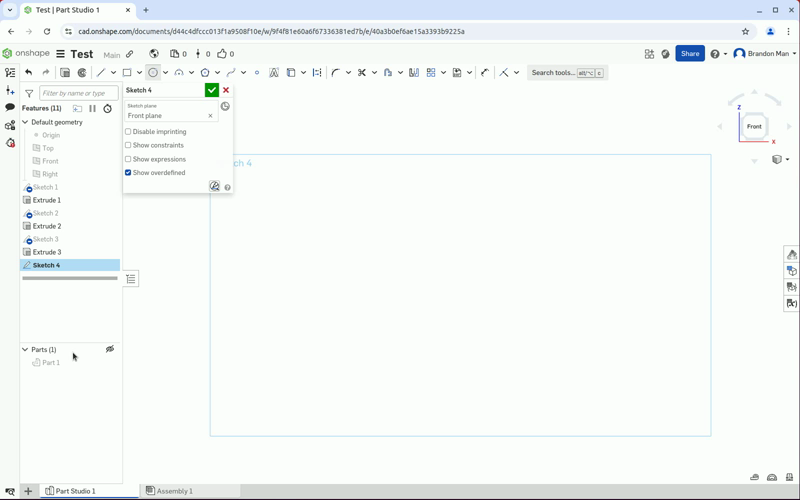
key_down(shift)
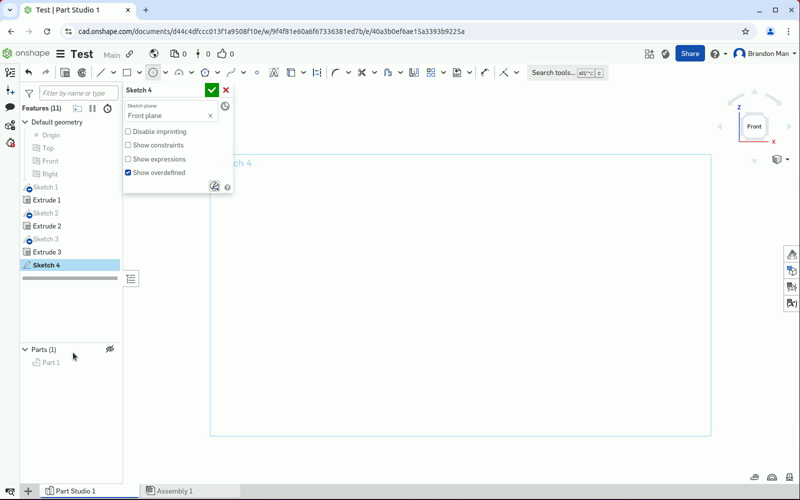
mouse_move(461, 226)
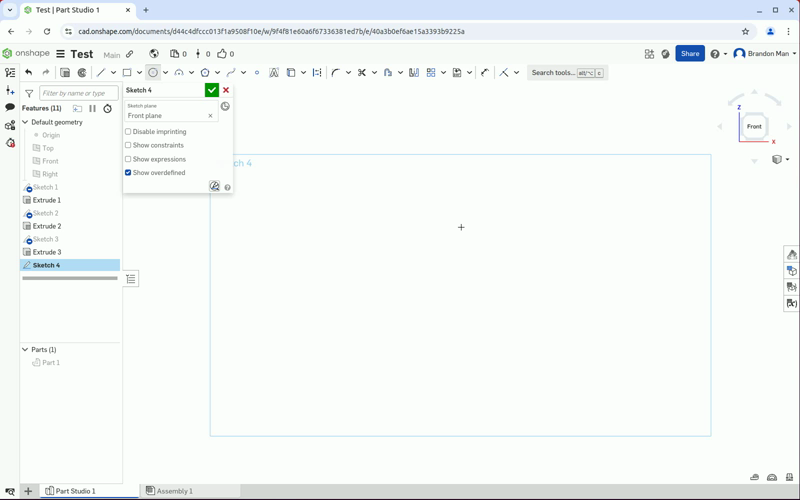
click(461, 226)
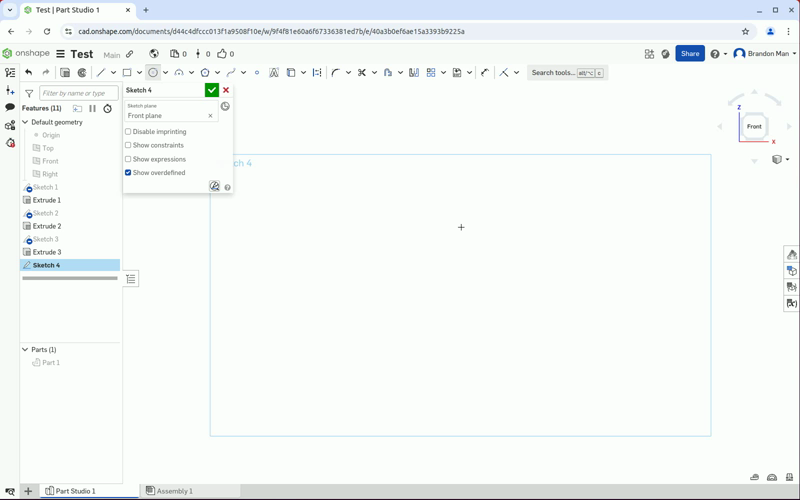
key_up(shift)
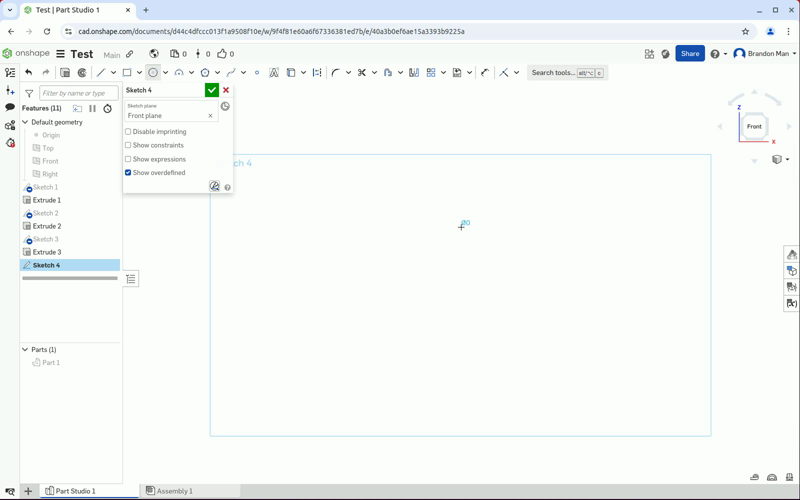
mouse_move(463, 226)
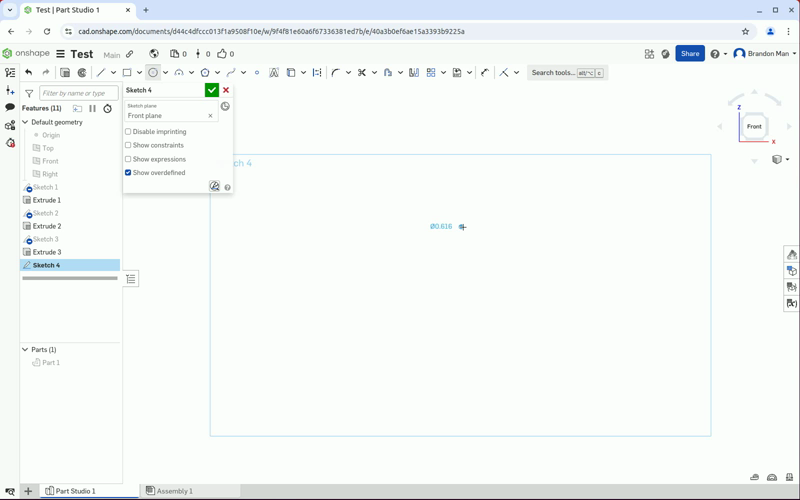
scroll(6)
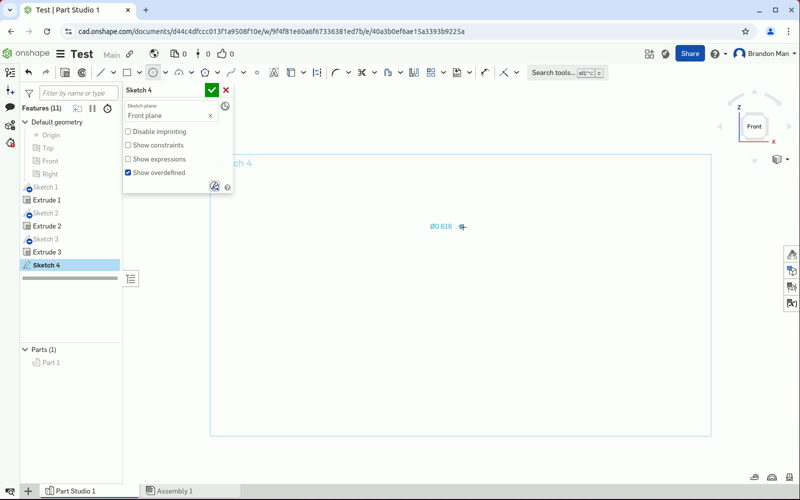
scroll(6)
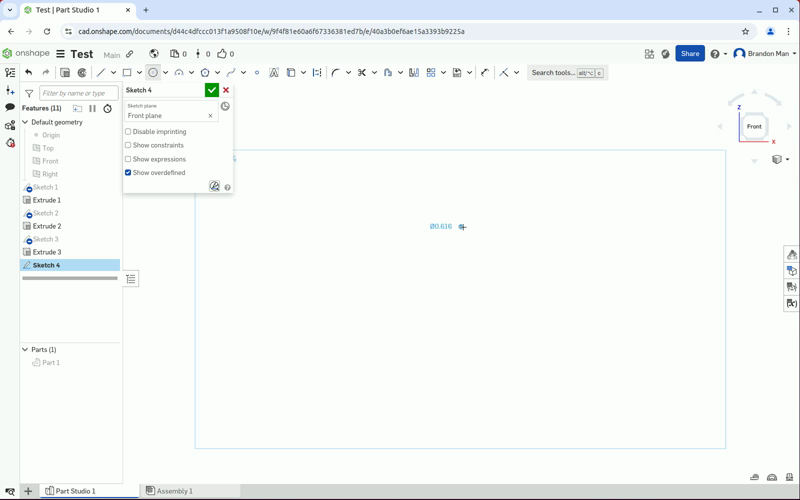
scroll(6)
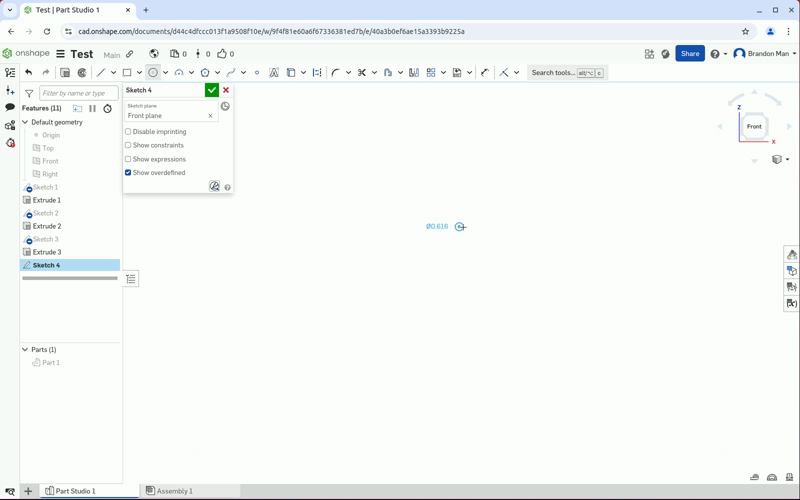
scroll(6)
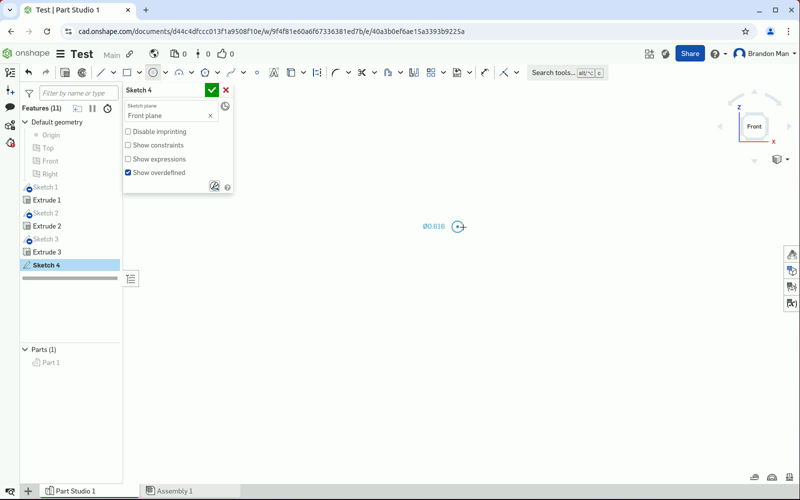
scroll(6)
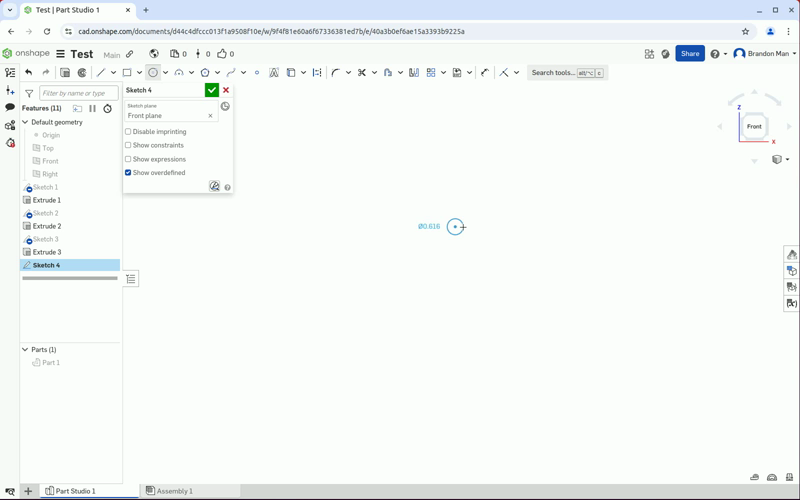
scroll(6)
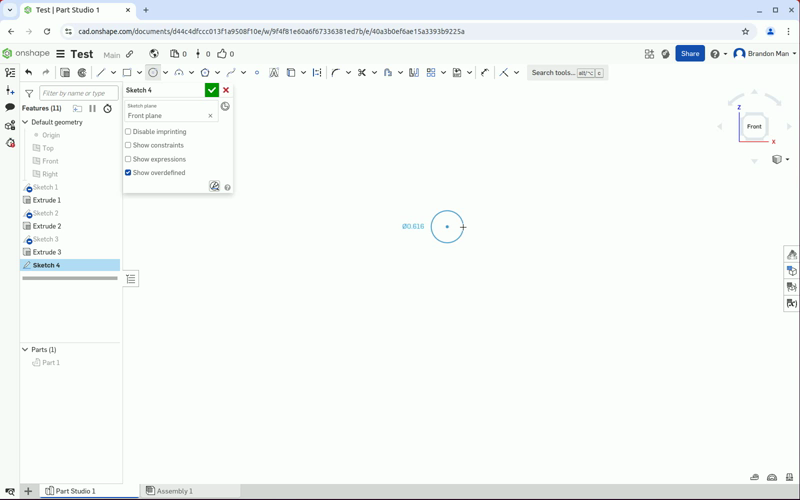
scroll(6)
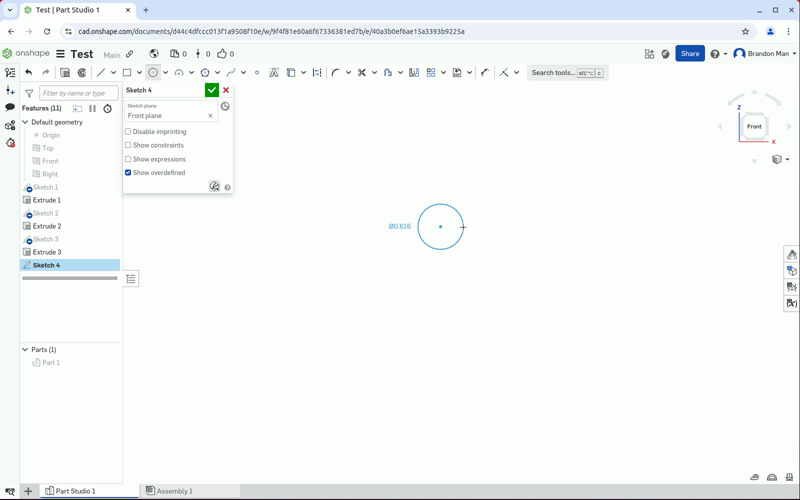
click(463, 226)
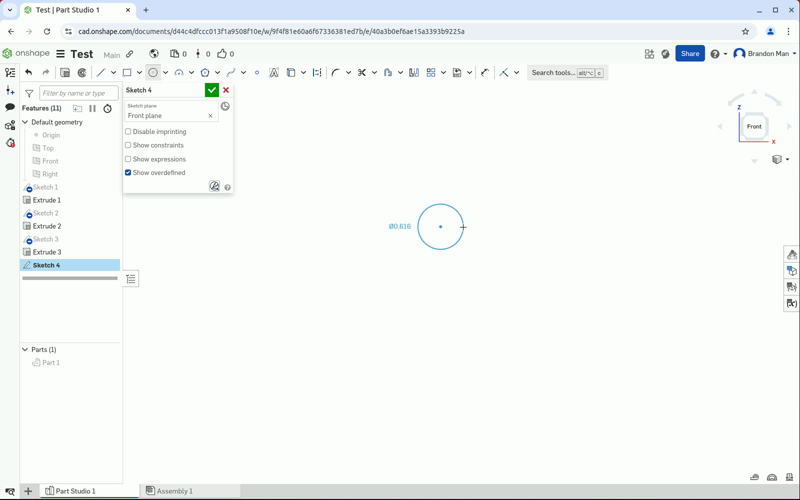
scroll(-6)
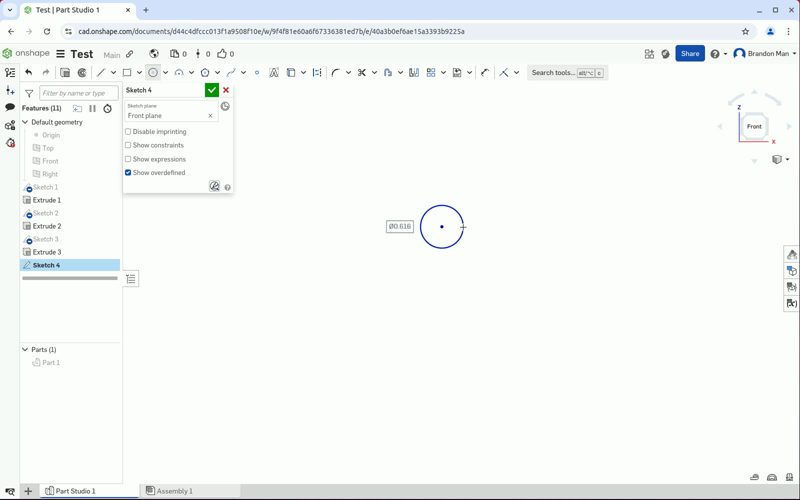
scroll(-6)
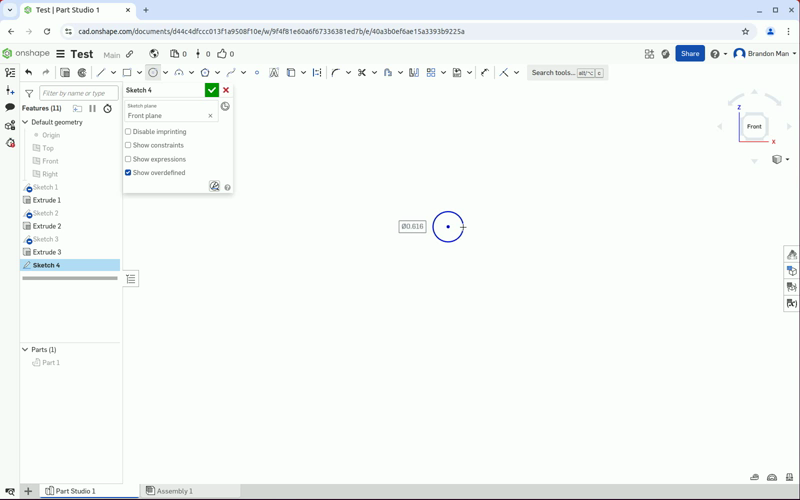
scroll(-6)
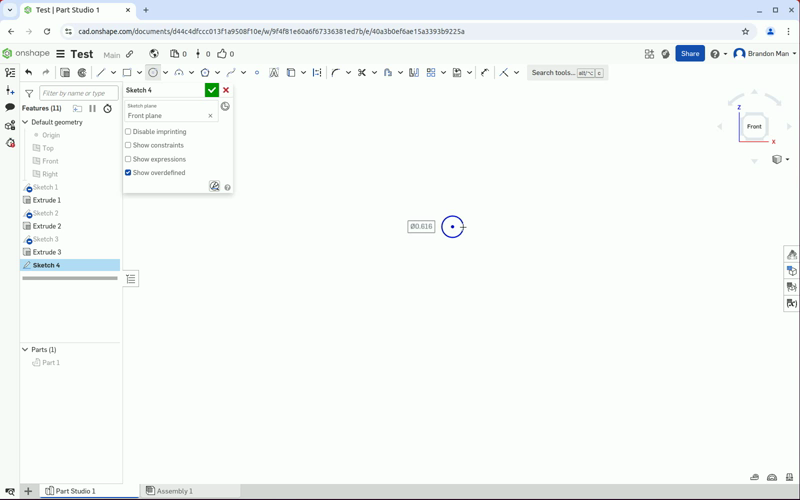
scroll(-6)
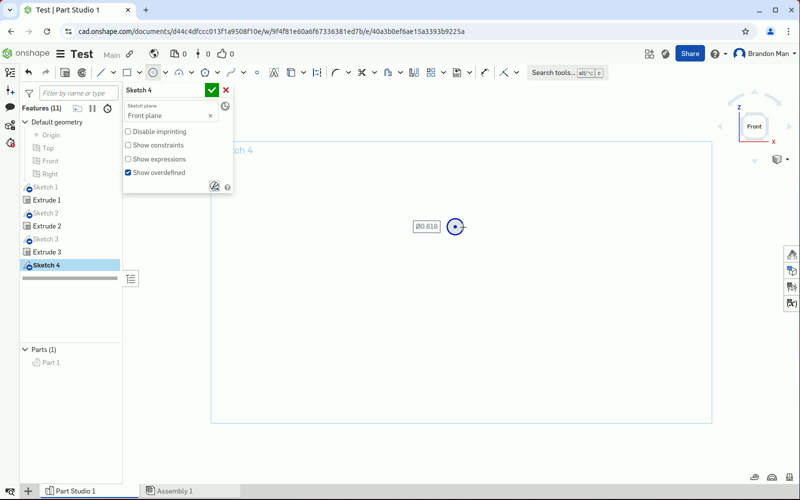
scroll(-6)
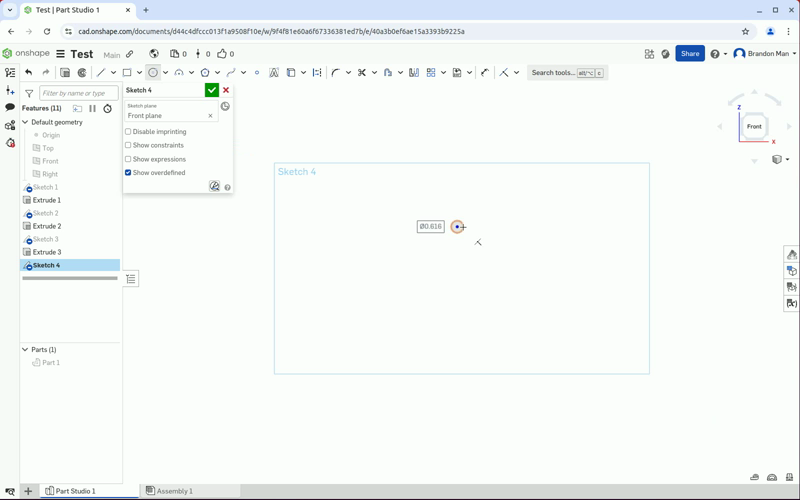
scroll(-6)
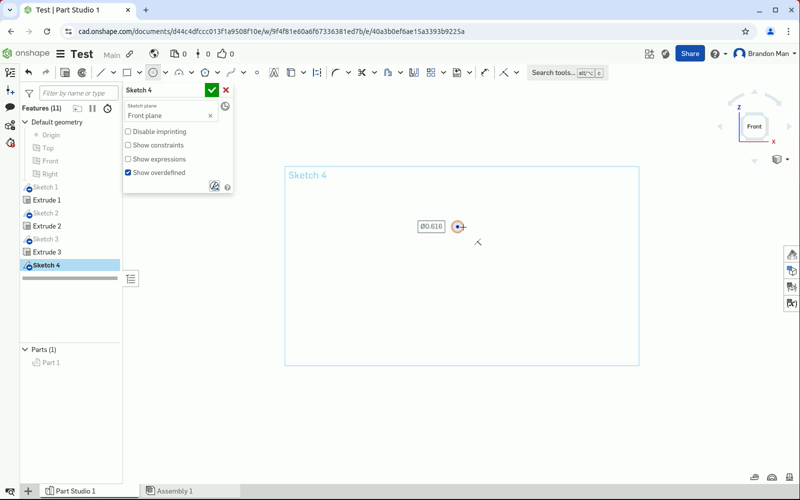
scroll(-6)
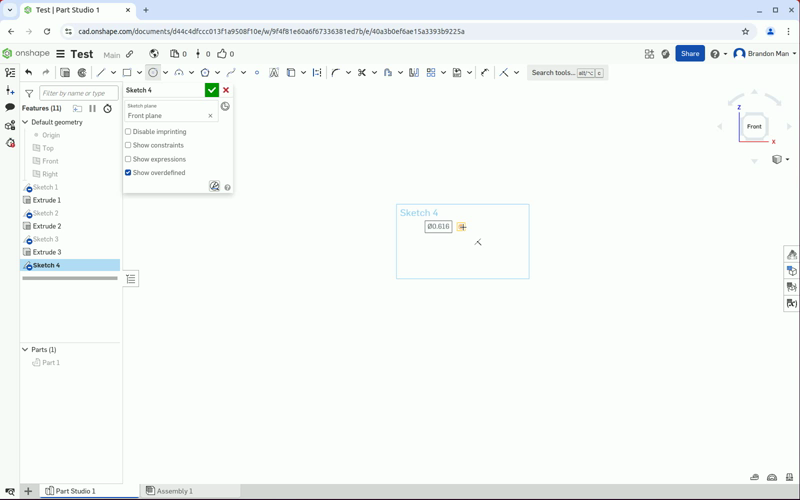
key(esc)
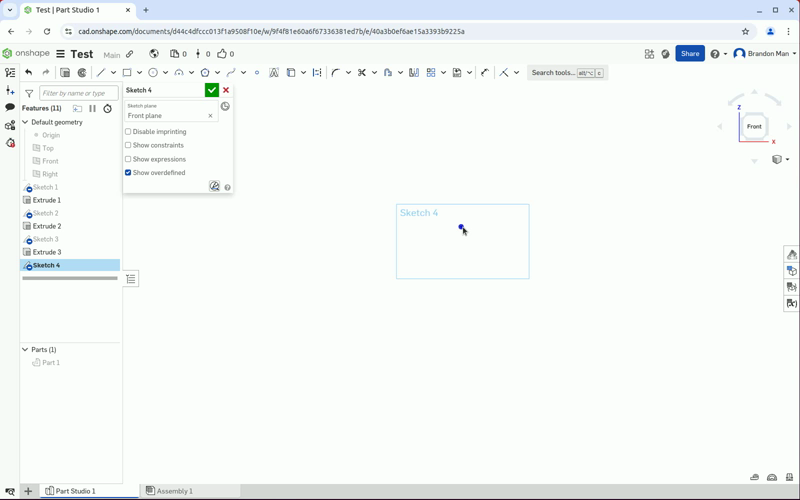
mouse_move(460, 226)
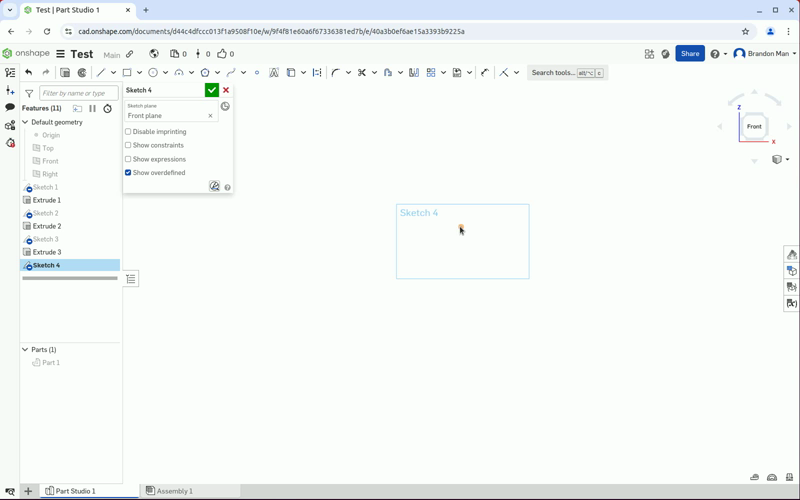
scroll(6)
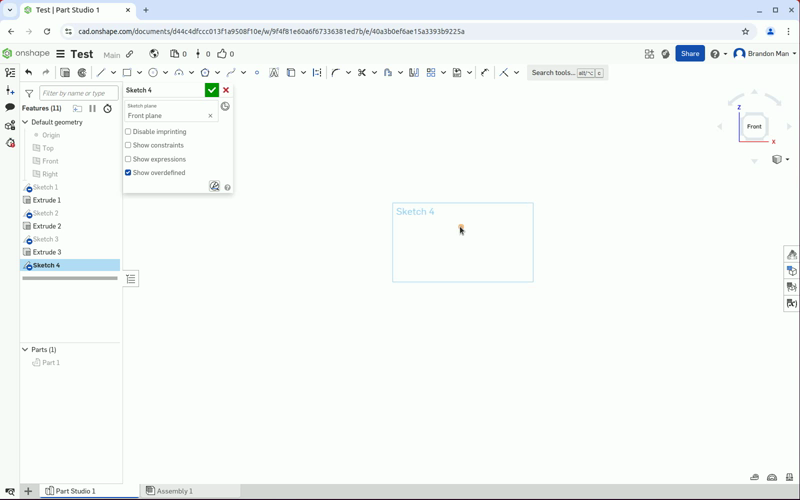
scroll(6)
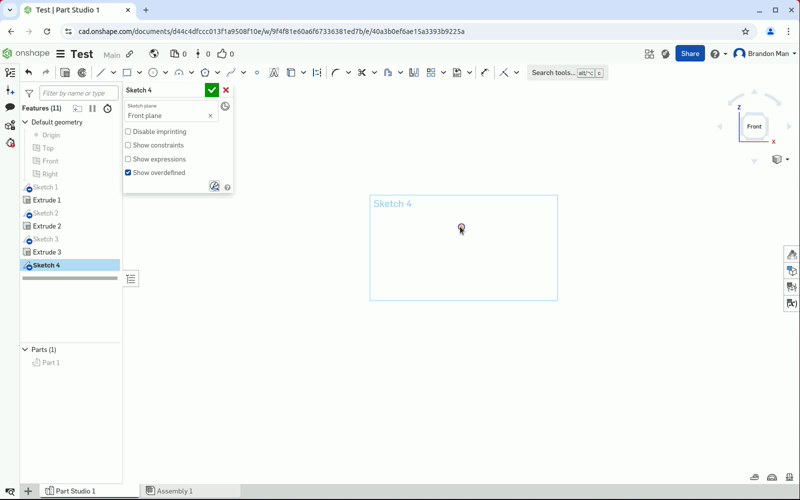
scroll(6)
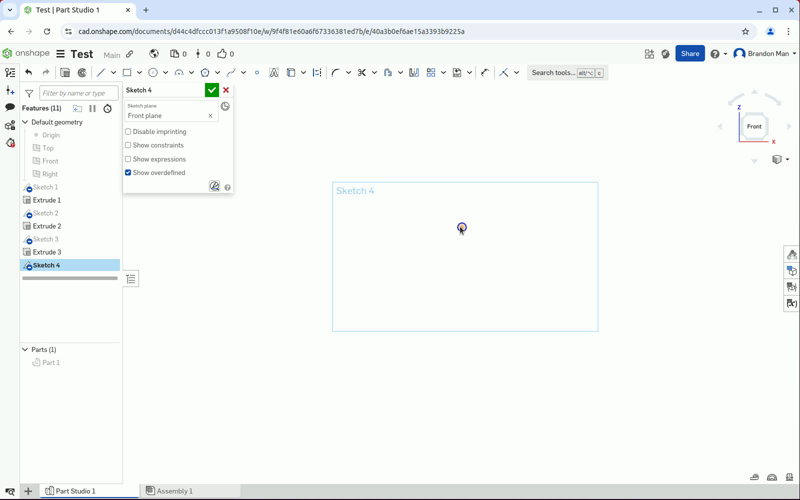
scroll(6)
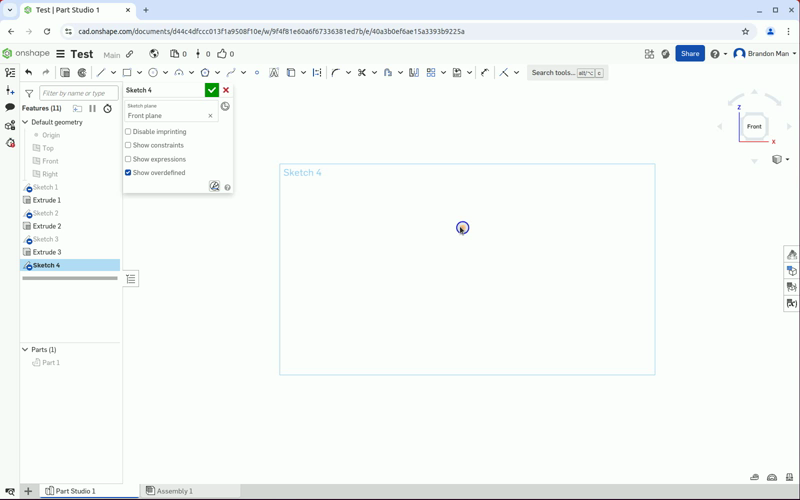
scroll(6)
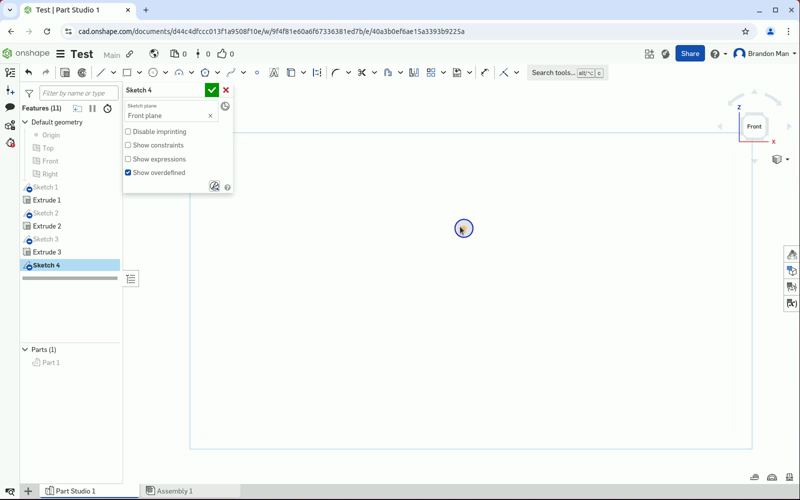
scroll(6)
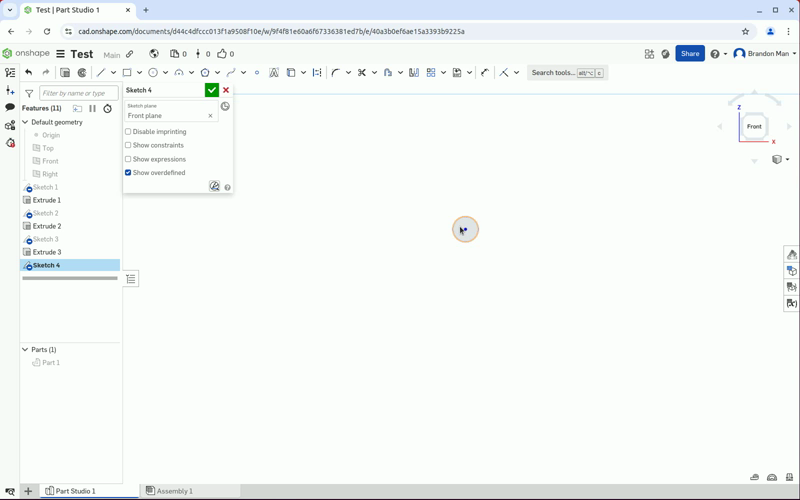
scroll(6)
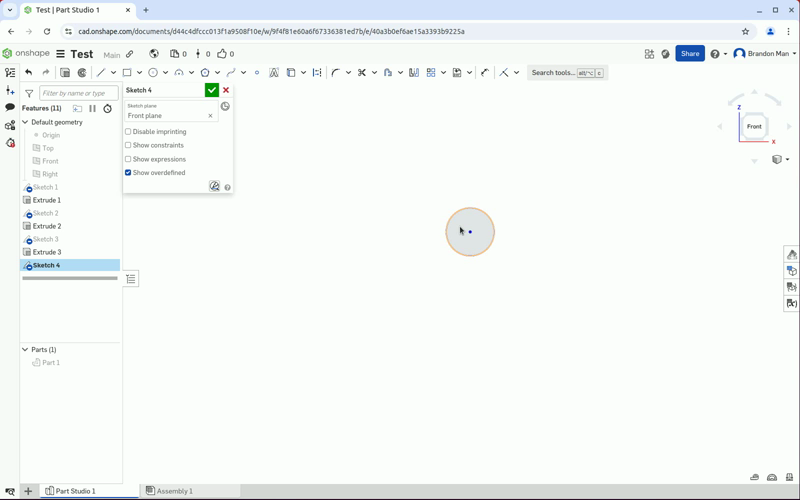
click(460, 226)
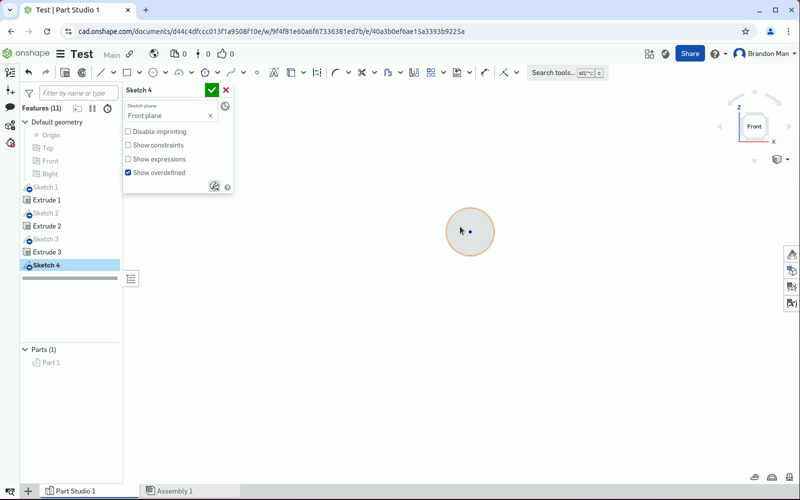
scroll(-6)
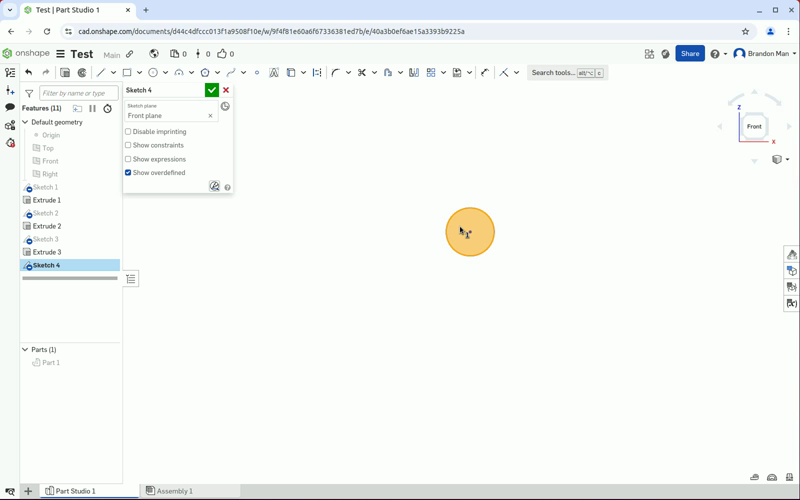
scroll(-6)
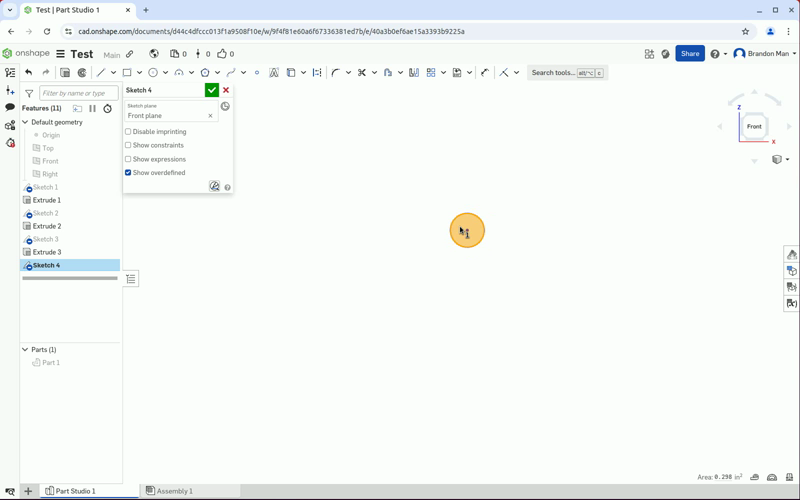
scroll(-6)
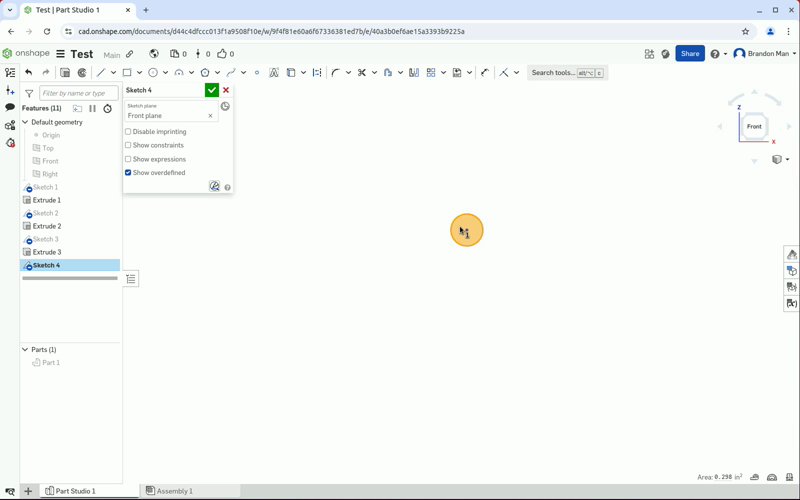
scroll(-6)
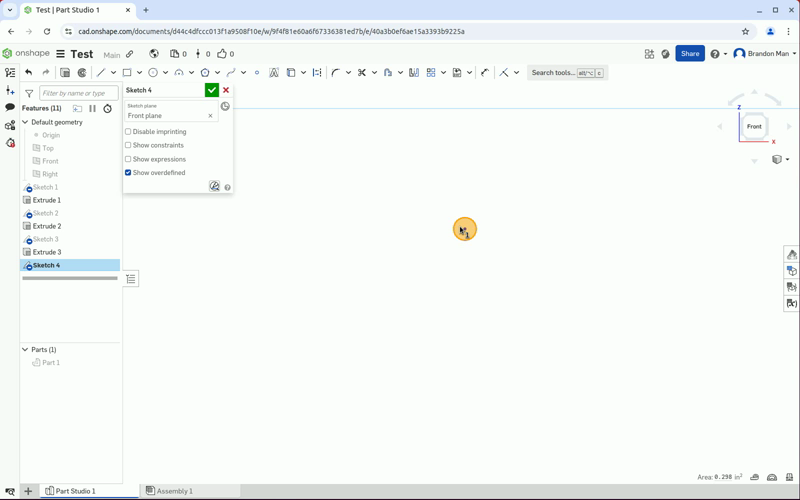
scroll(-6)
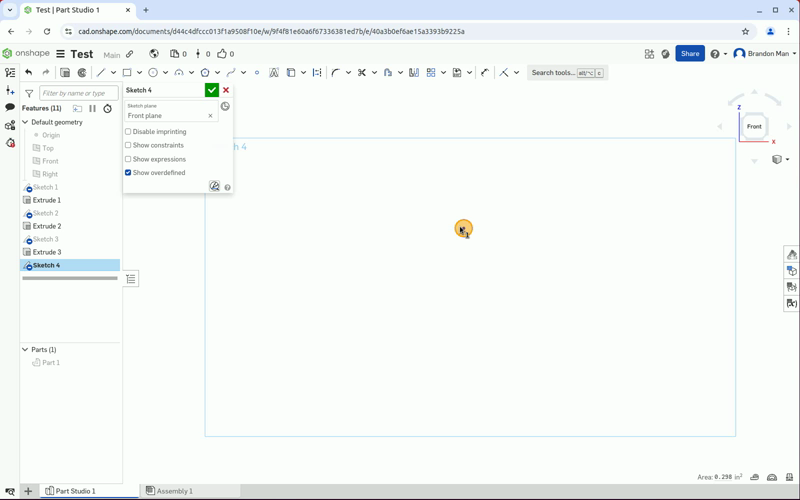
scroll(-6)
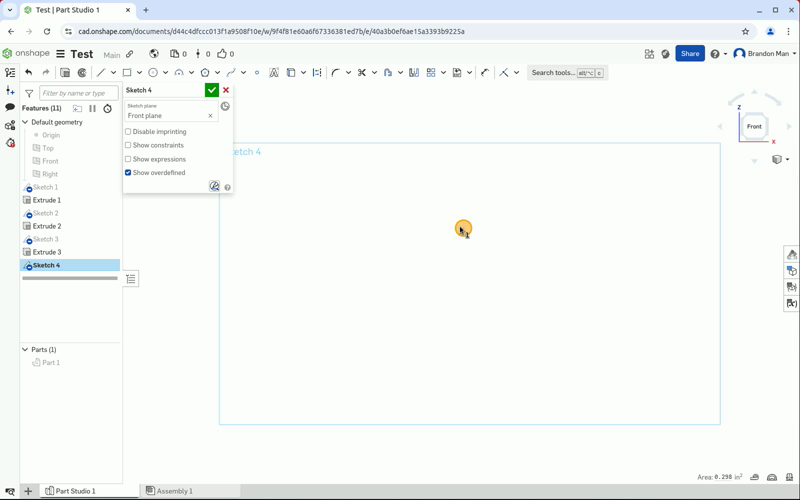
scroll(-6)
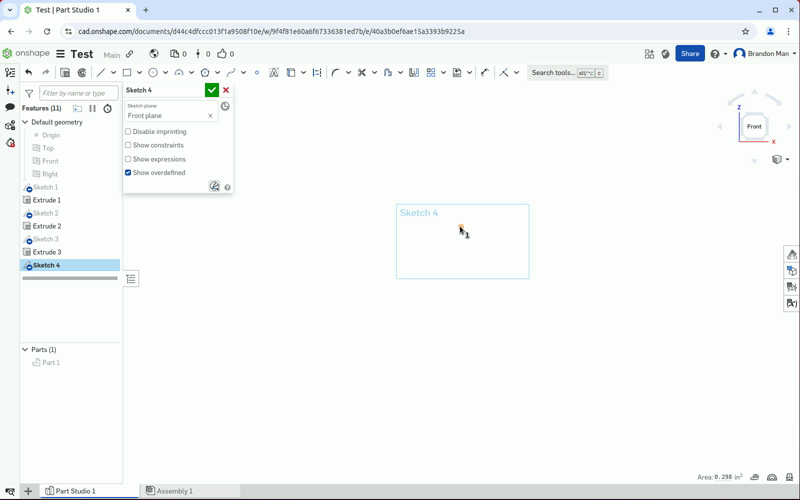
mouse_move(73, 352)
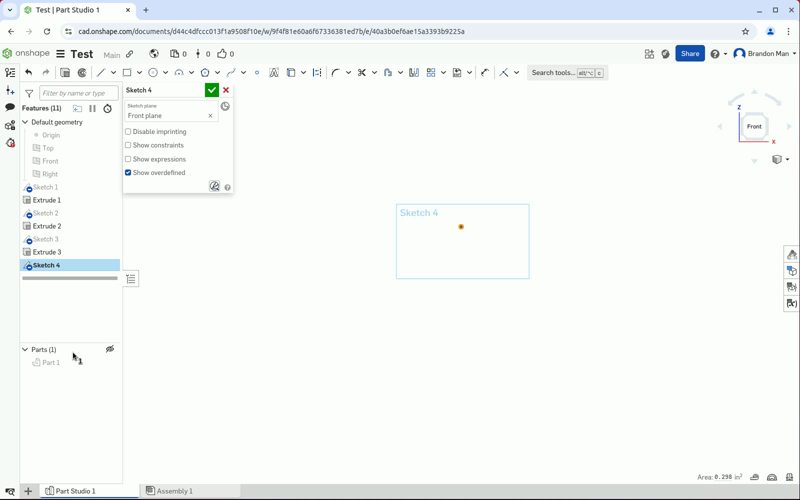
key(shift+y)
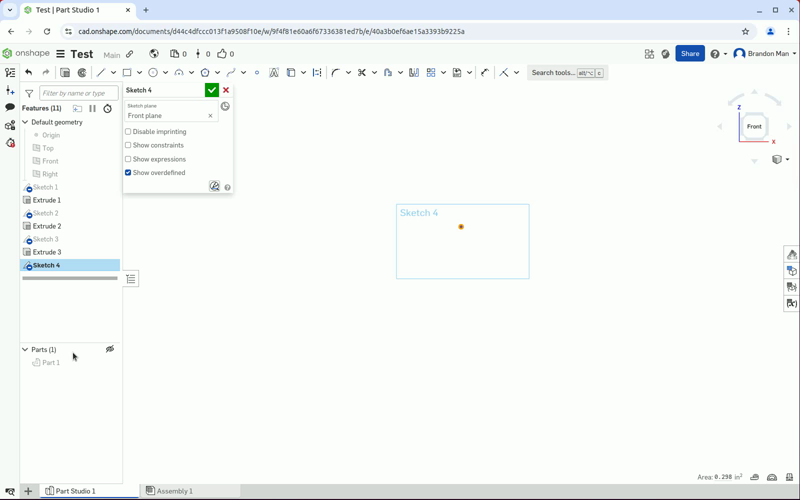
key(shift+e)
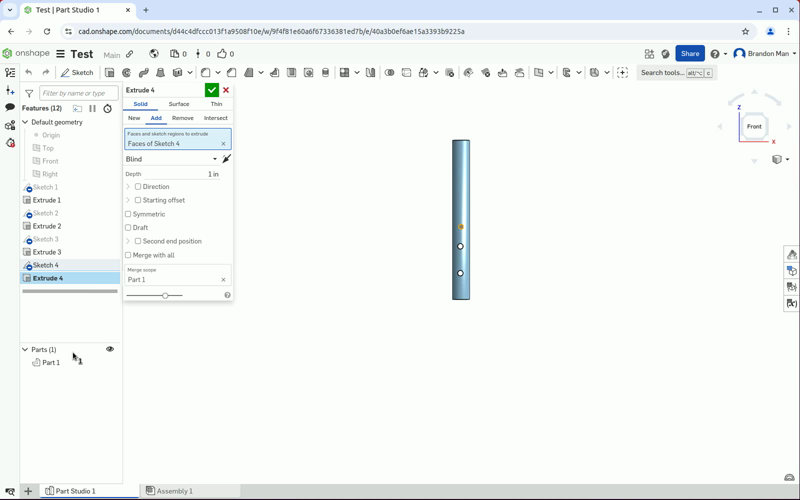
mouse_move(143, 106)
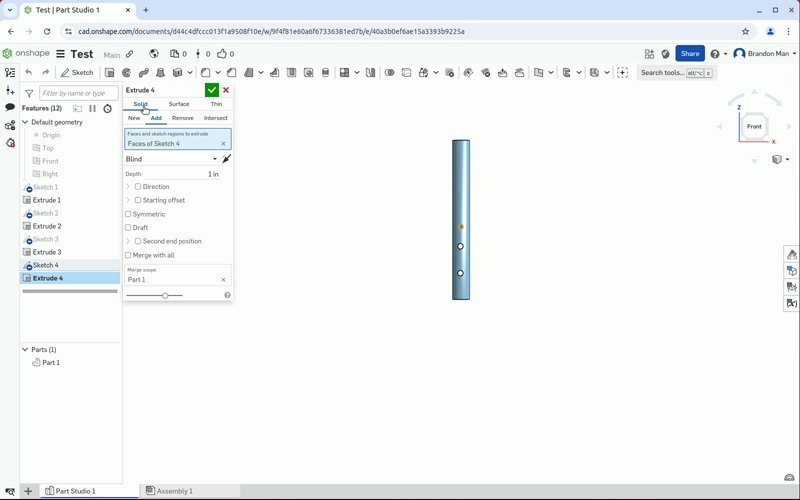
click(143, 106)
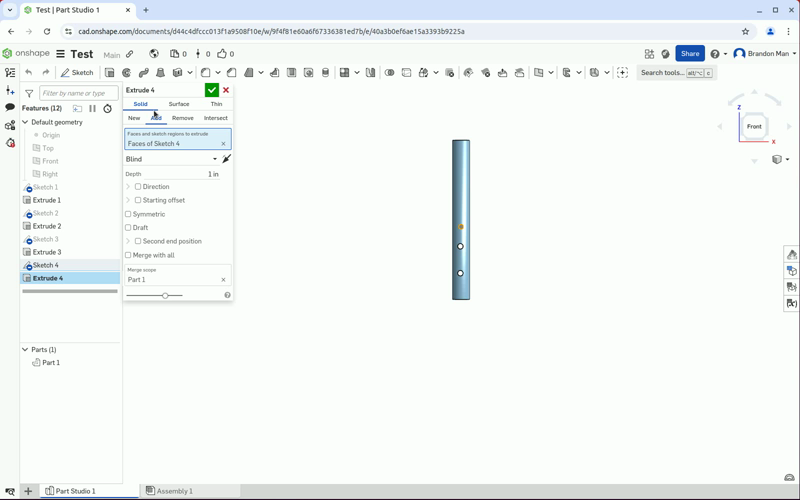
mouse_move(186, 120)
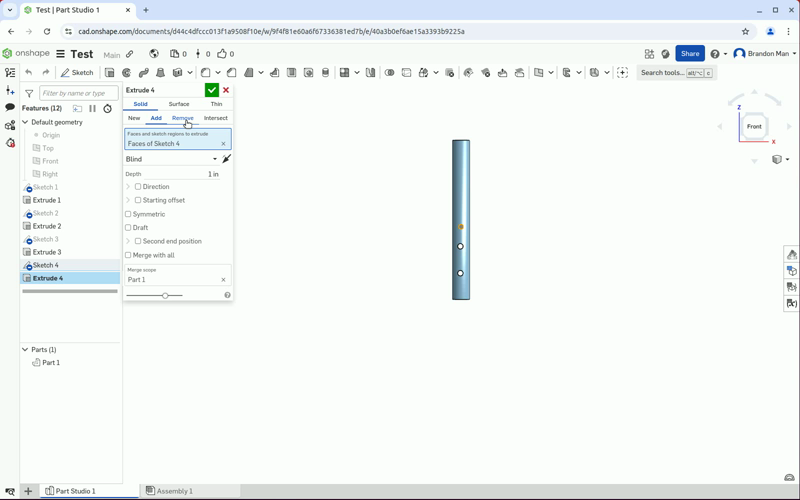
click(186, 120)
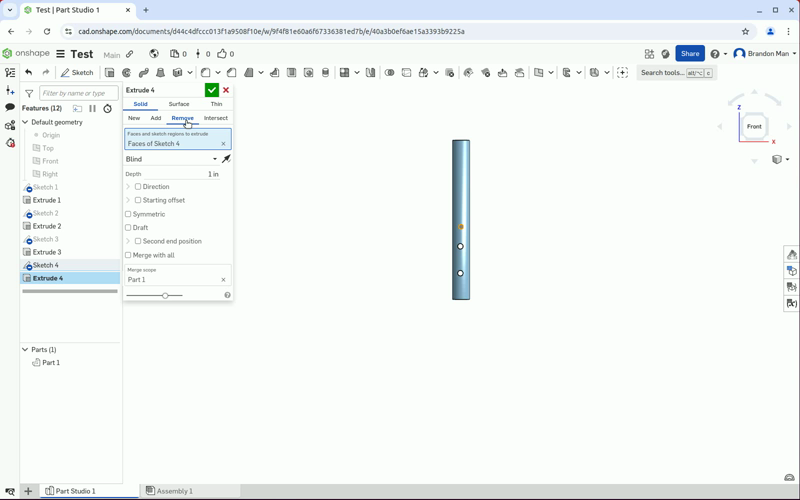
key(tab, 4)
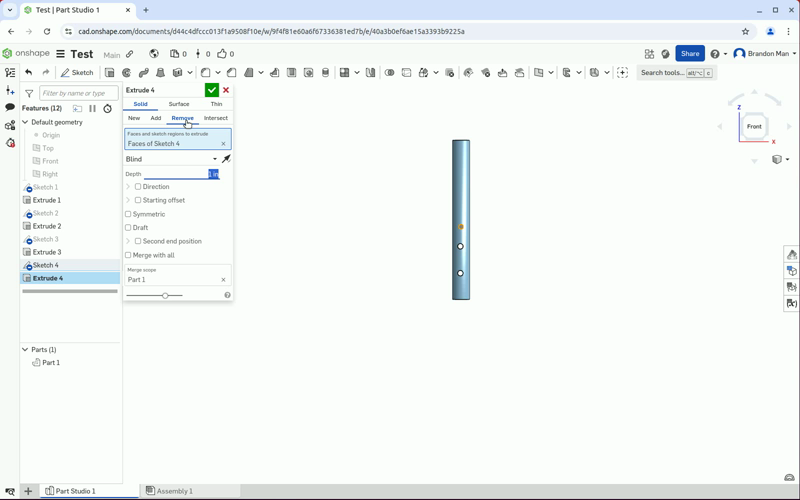
text(2.648)
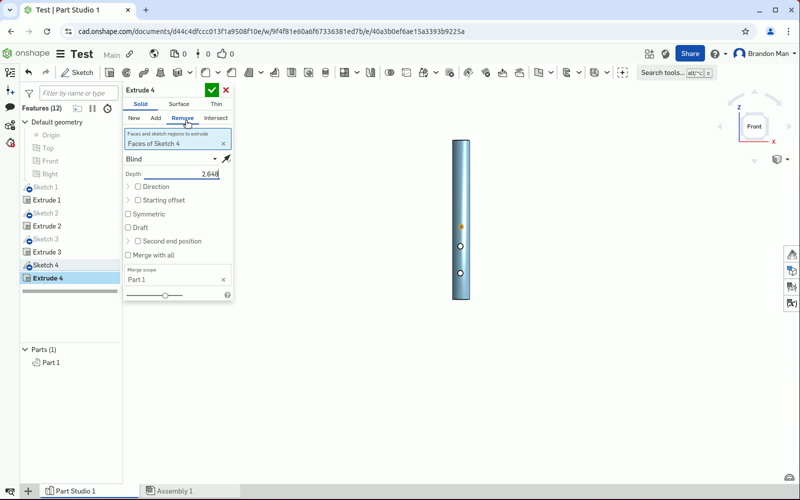
key(tab, 3)
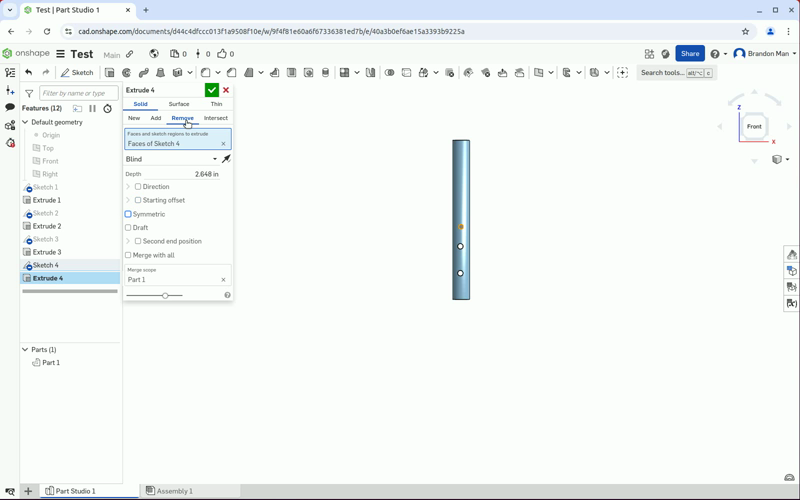
key(tab, 2)
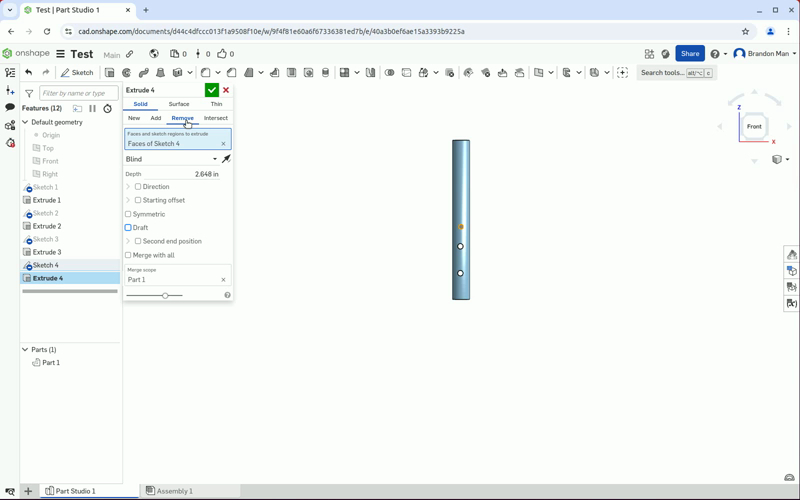
key(space)
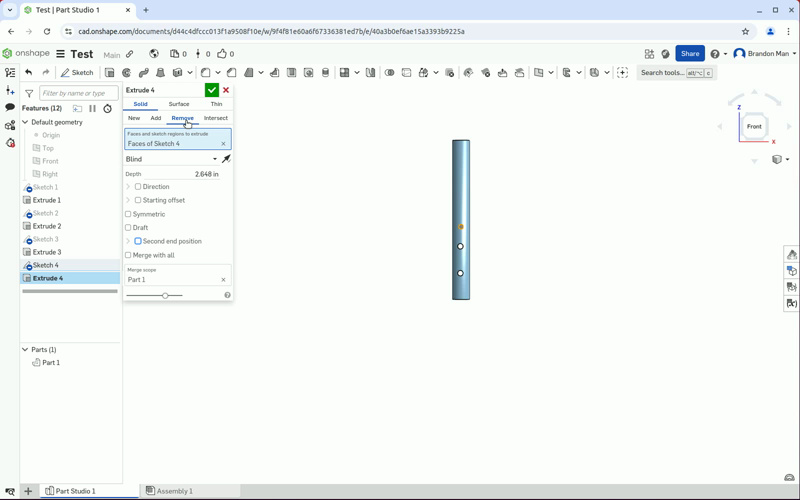
key(tab, 3)
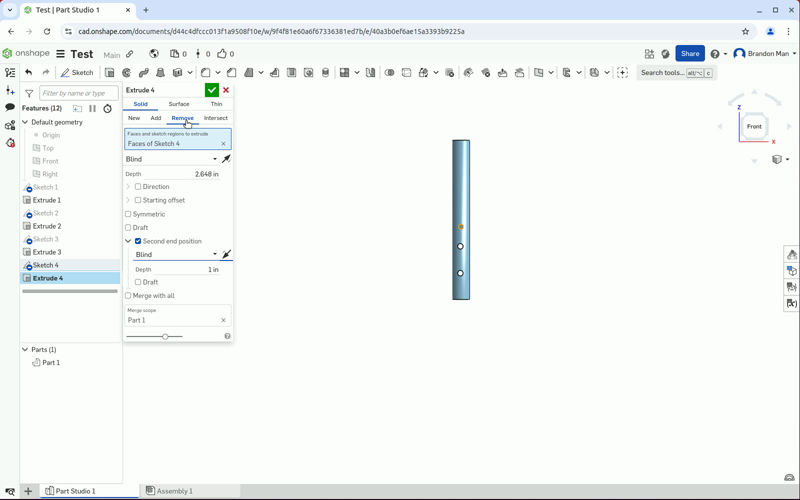
text(2.648)
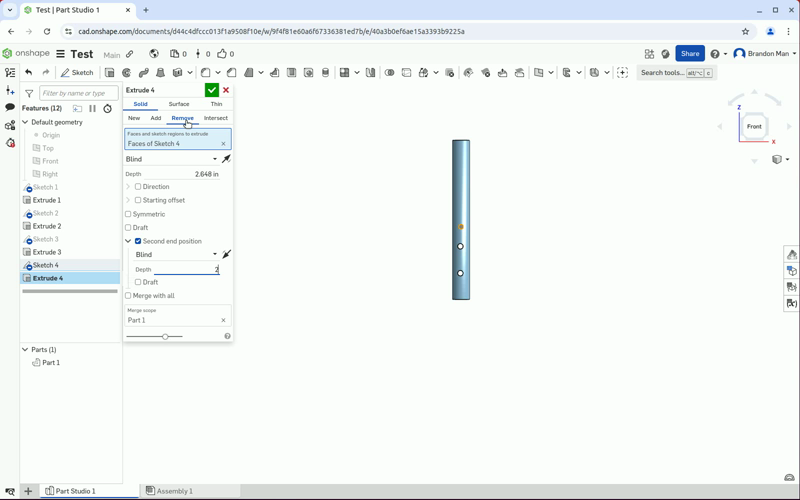
key(tab, 2)
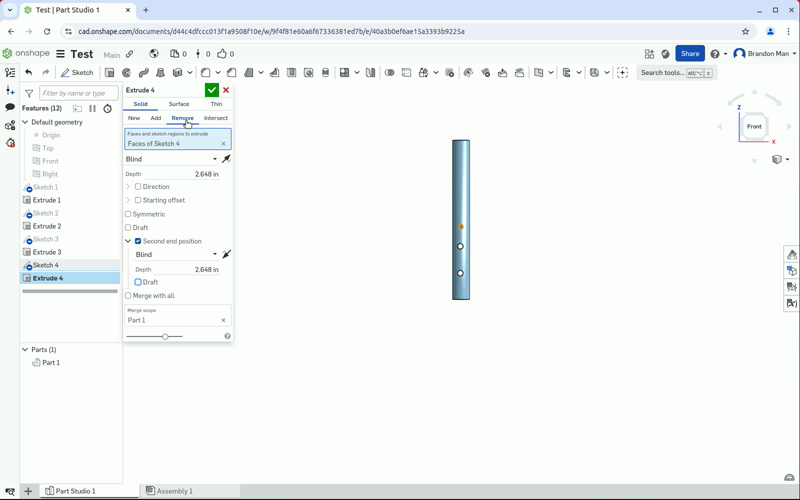
key(space)
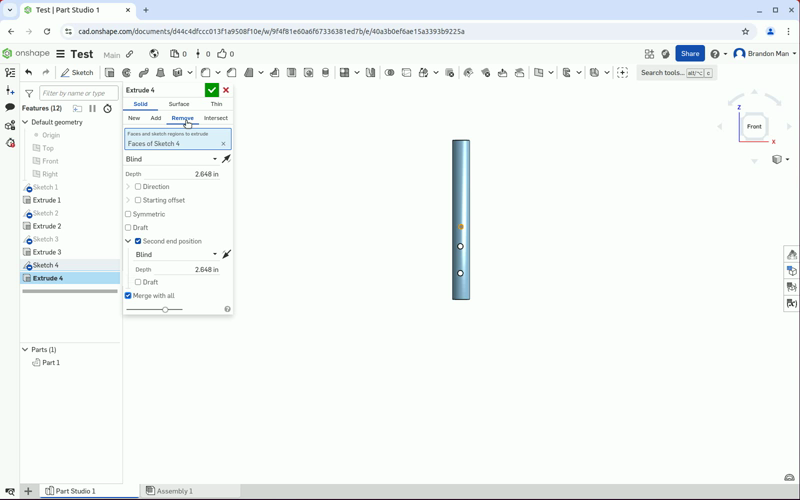
key(enter)
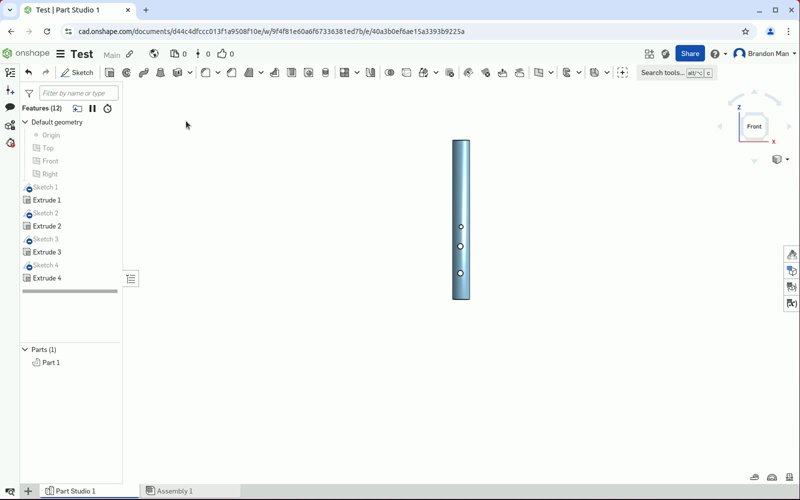
key(shift+h)
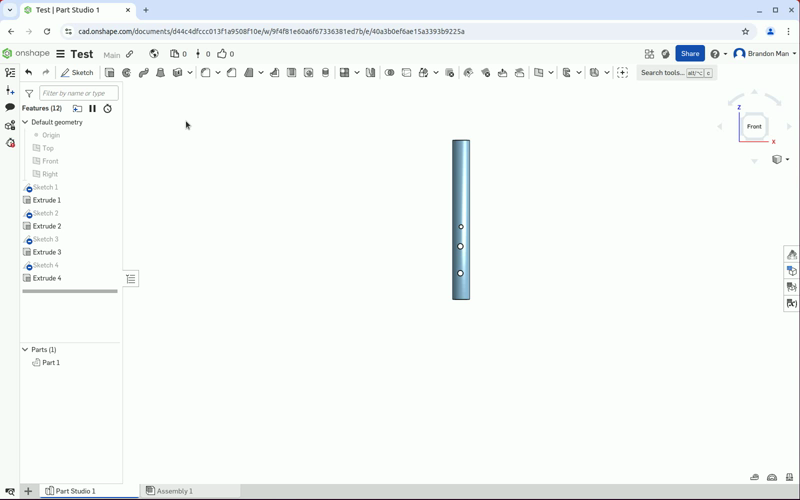
key(shift+h)
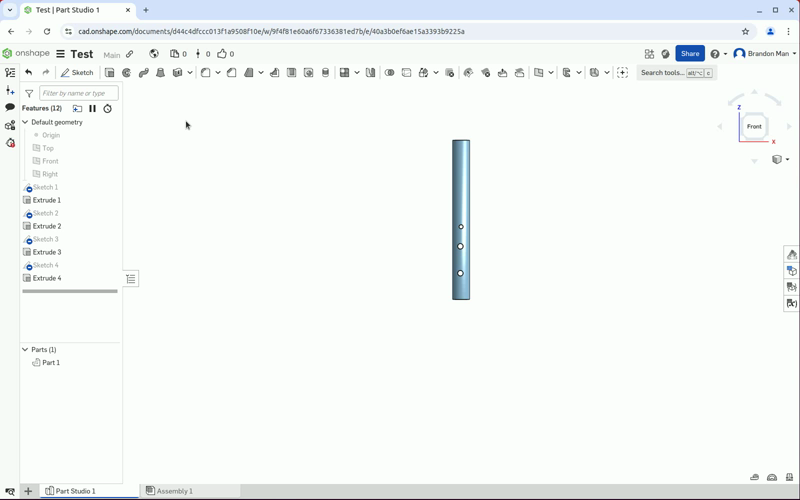
mouse_move(73, 189)
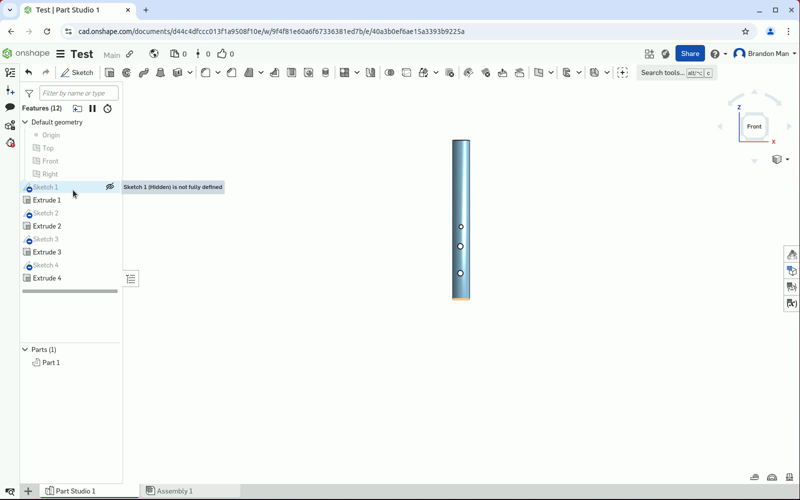
click(73, 189)
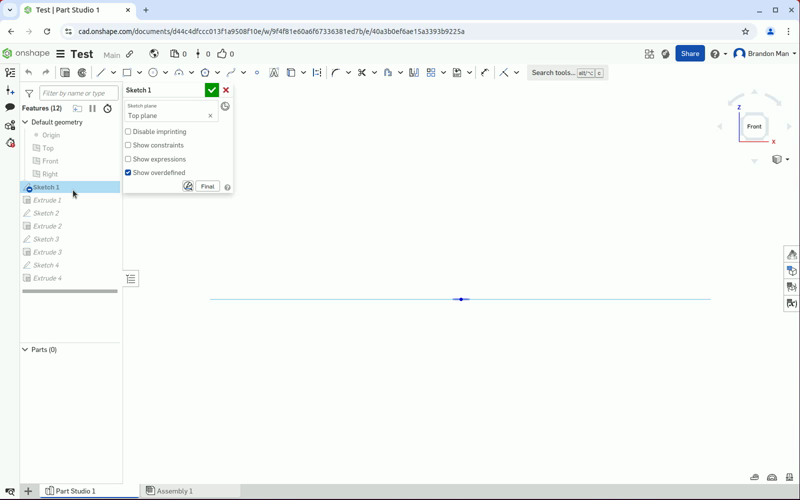
mouse_move(229, 92)
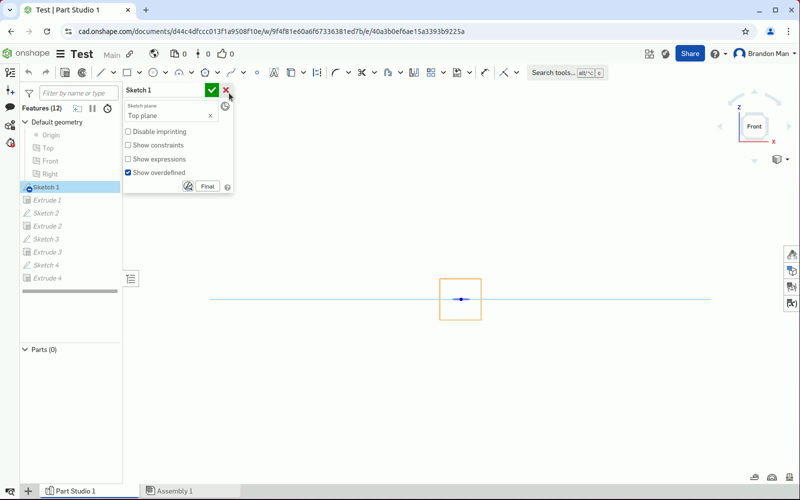
click(229, 92)
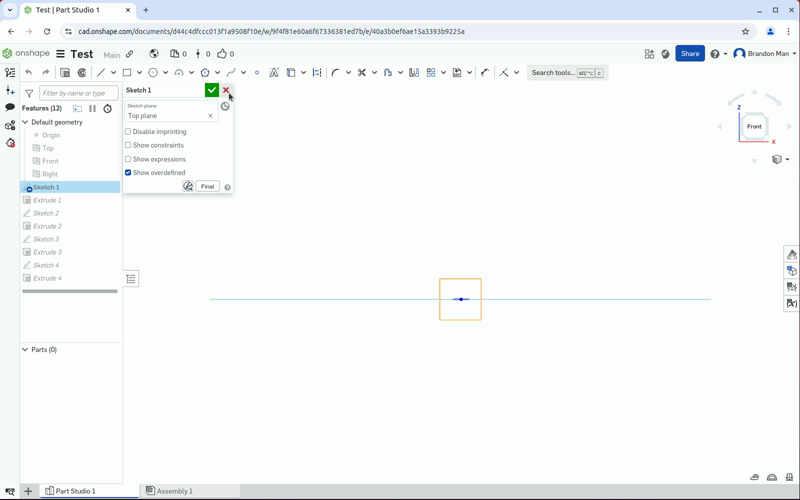
key(shift+s)
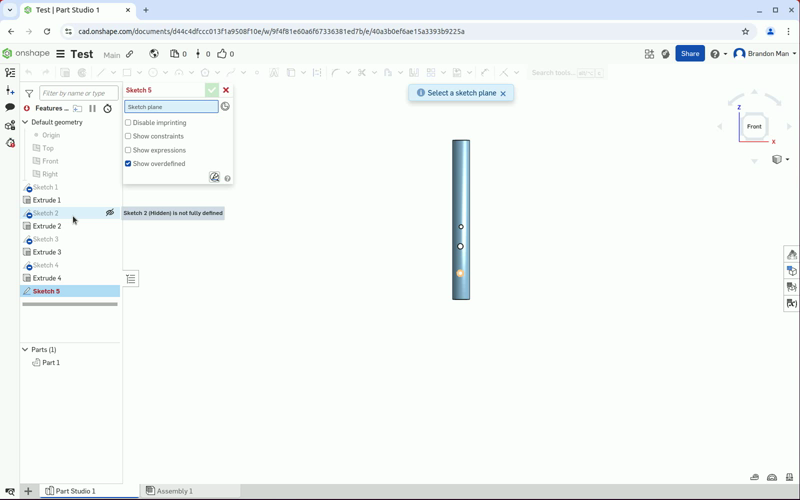
scroll(3)
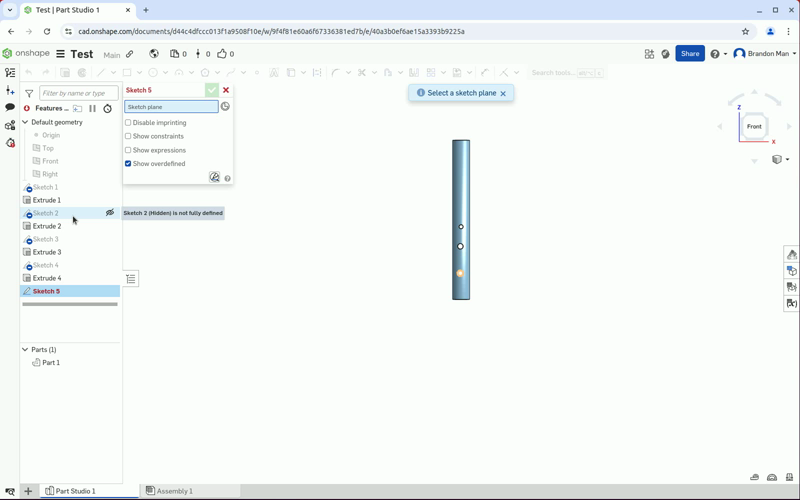
mouse_move(73, 163)
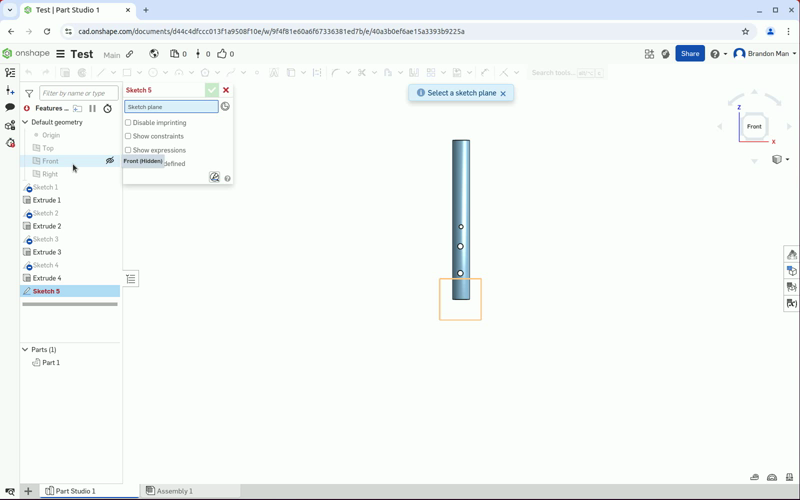
click(73, 163)
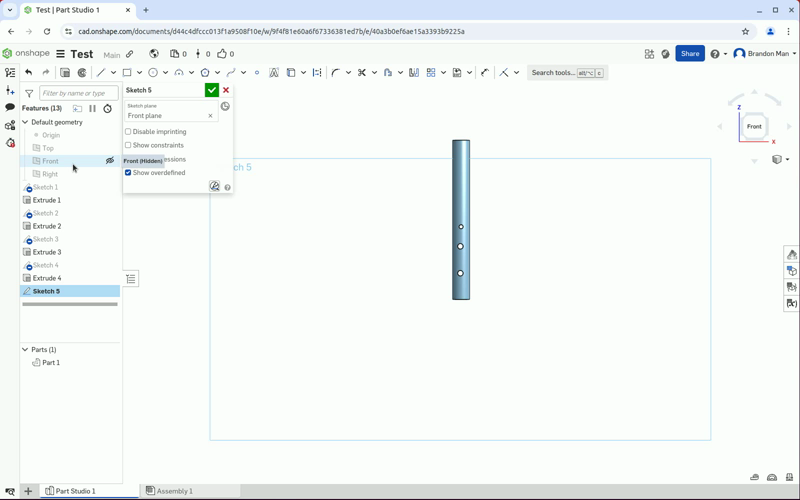
mouse_move(73, 352)
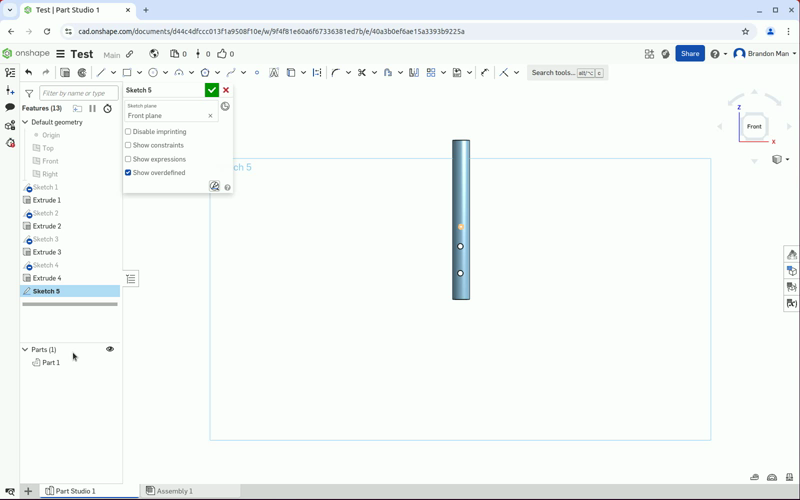
key(y)
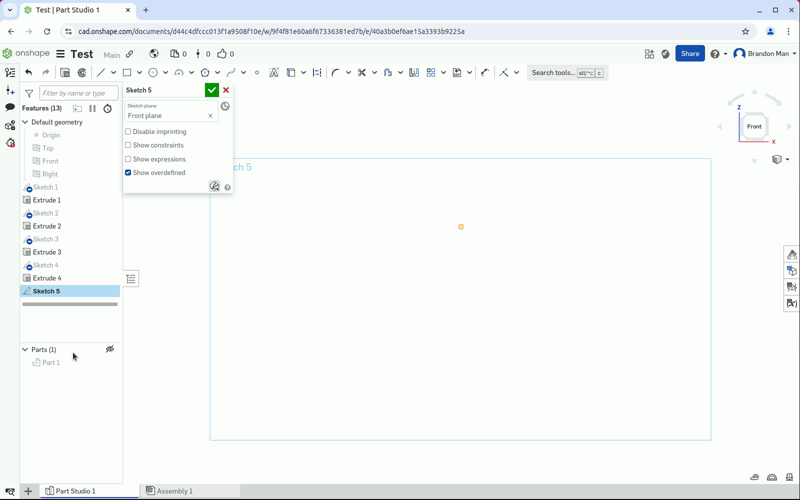
key(c)
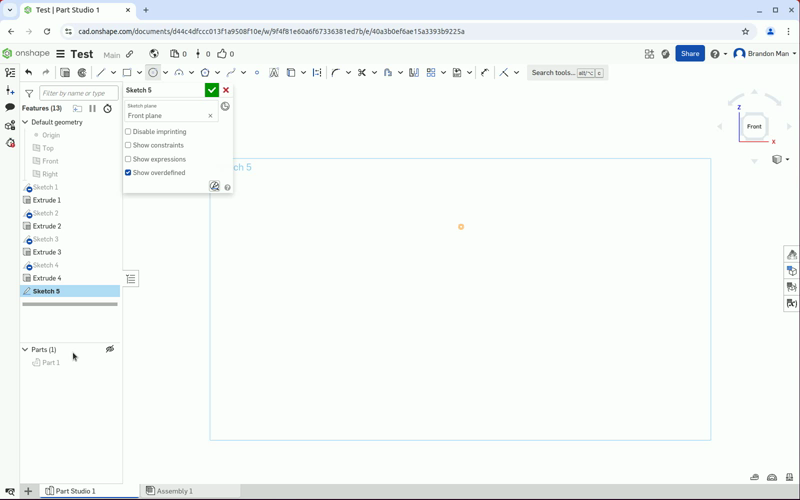
key_down(shift)
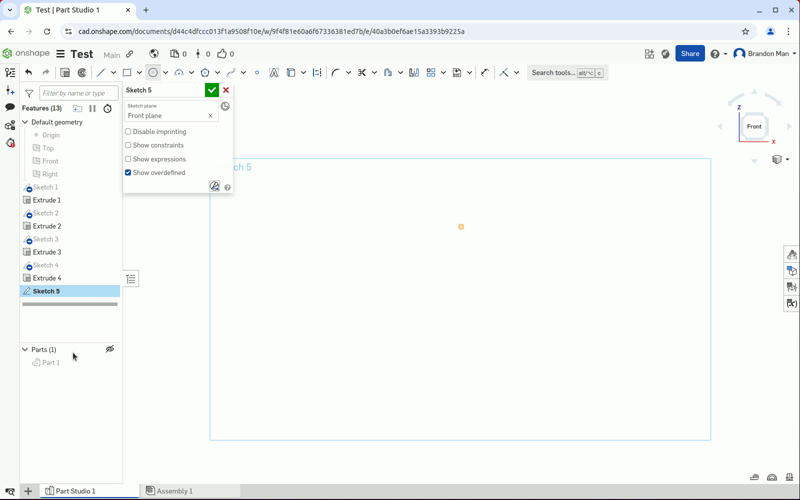
mouse_move(461, 207)
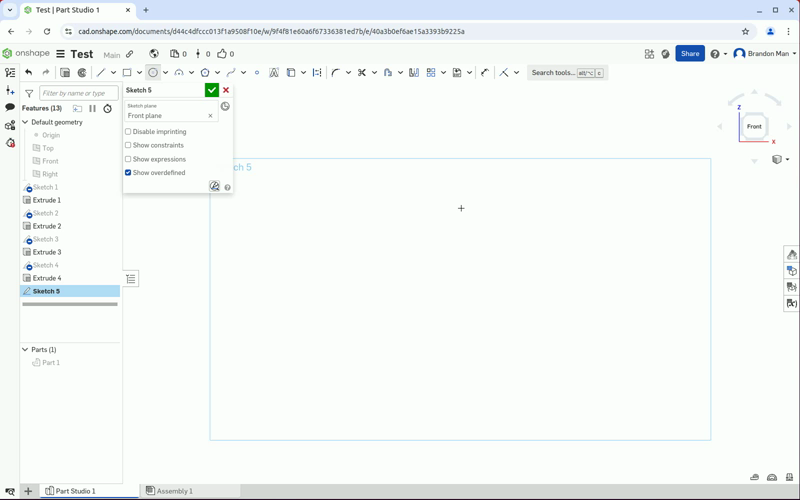
click(461, 207)
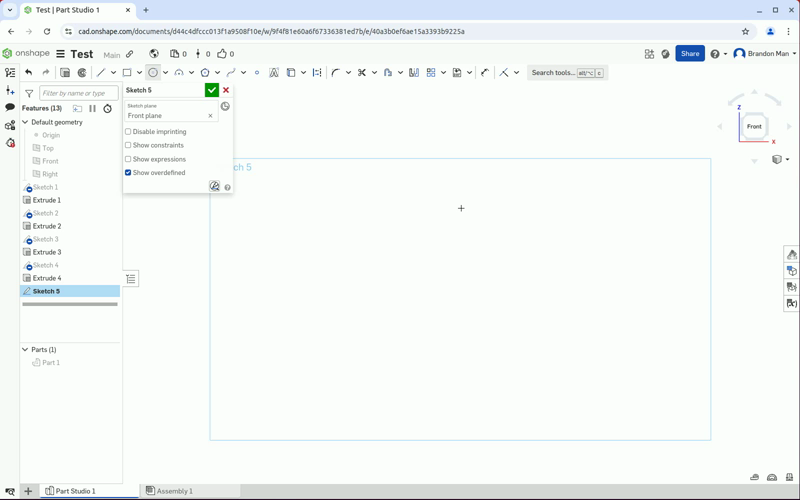
key_up(shift)
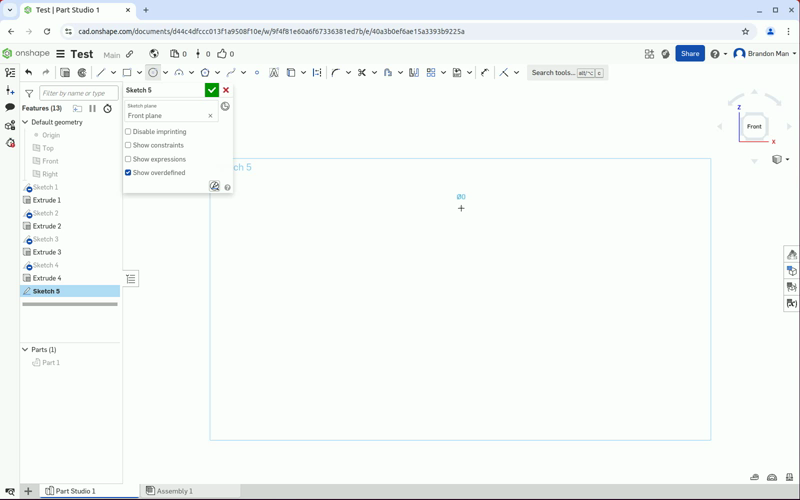
mouse_move(463, 207)
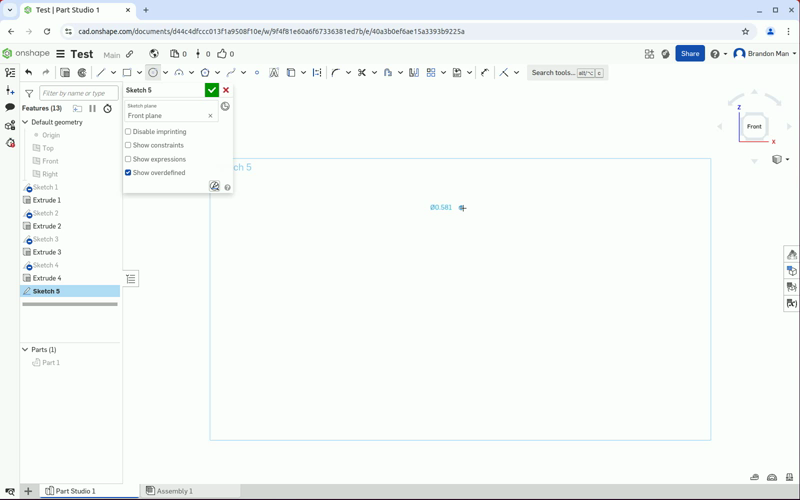
scroll(6)
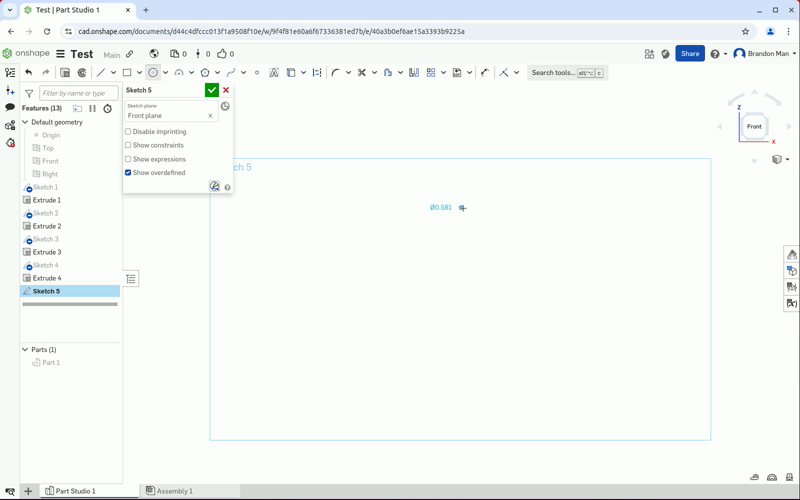
scroll(6)
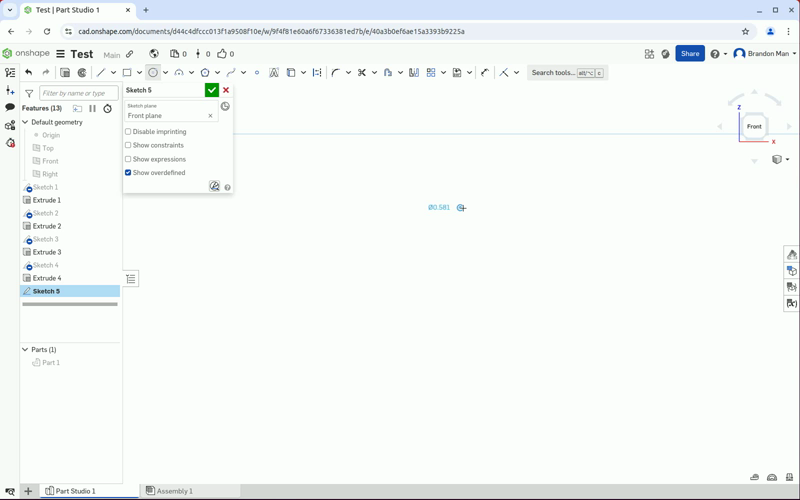
scroll(6)
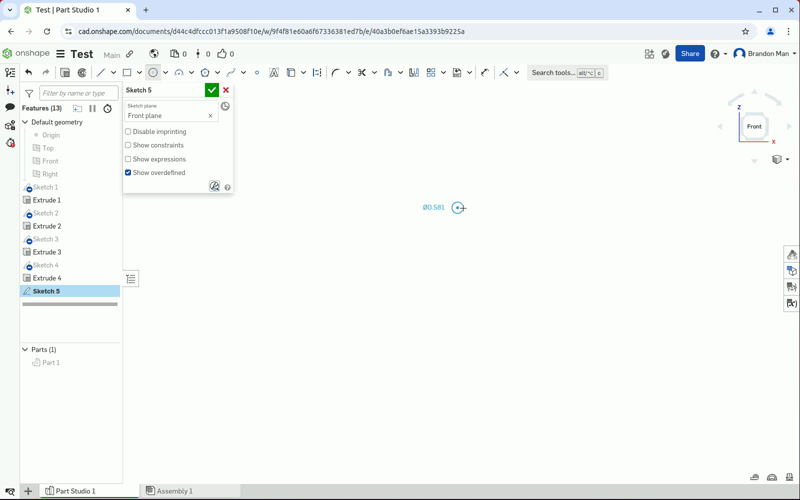
scroll(6)
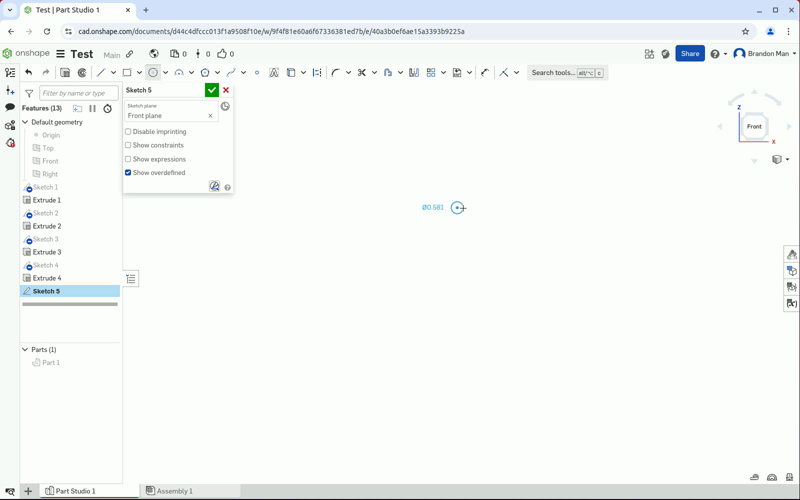
scroll(6)
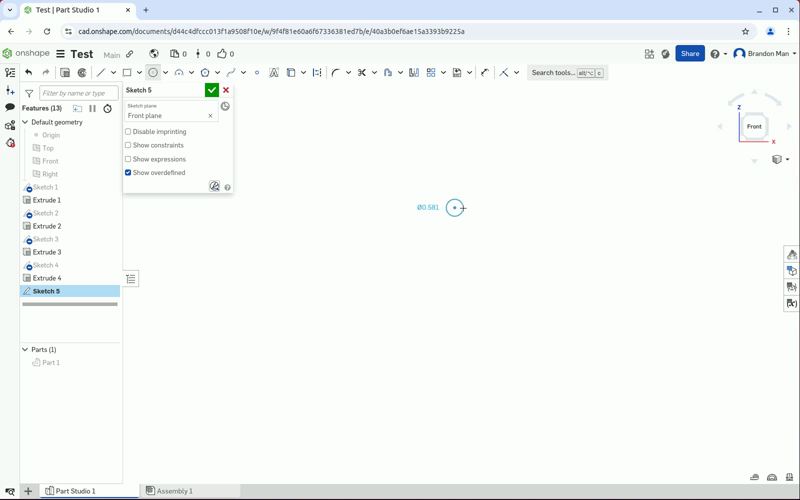
scroll(6)
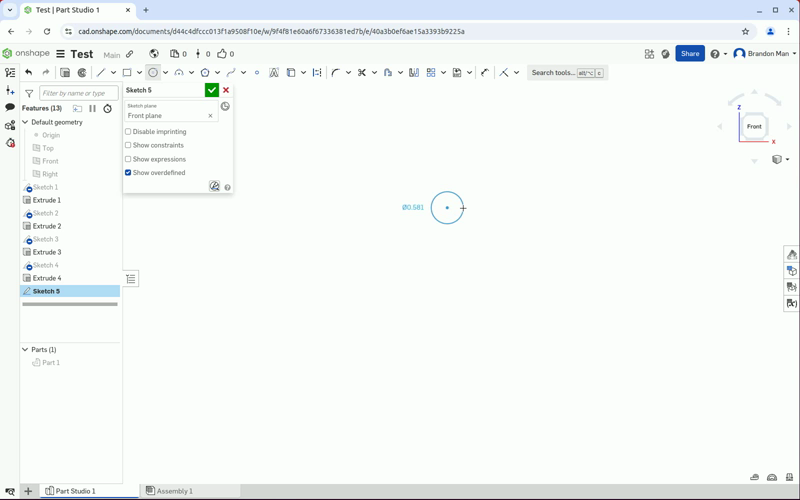
scroll(6)
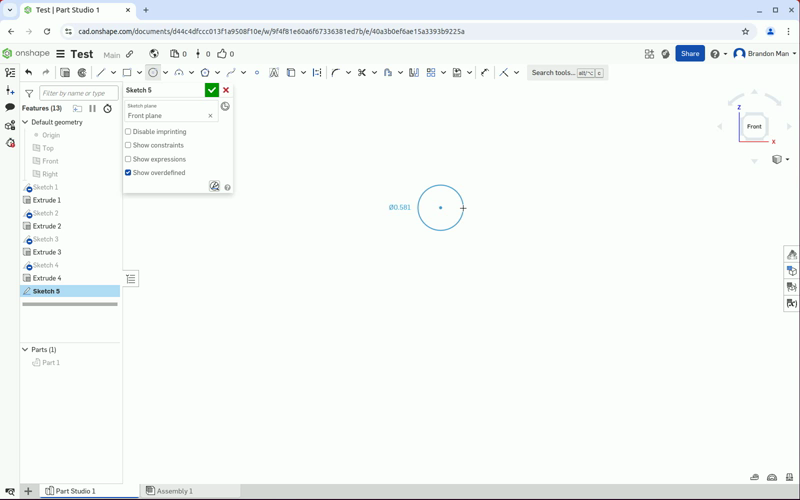
click(463, 207)
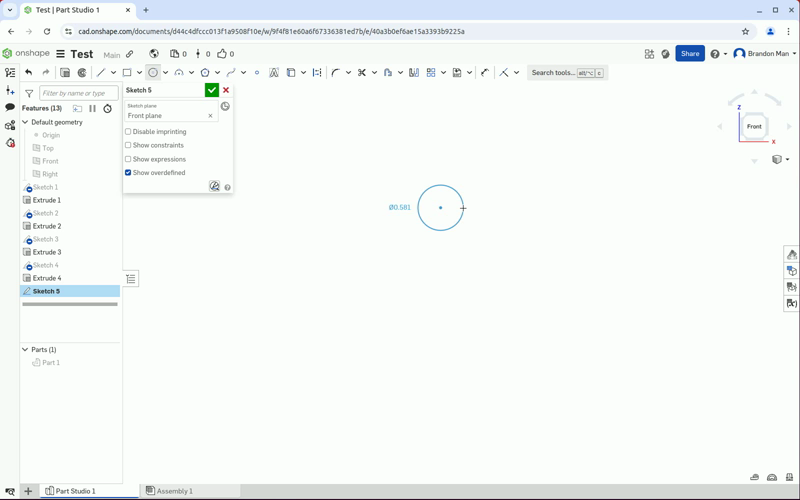
scroll(-6)
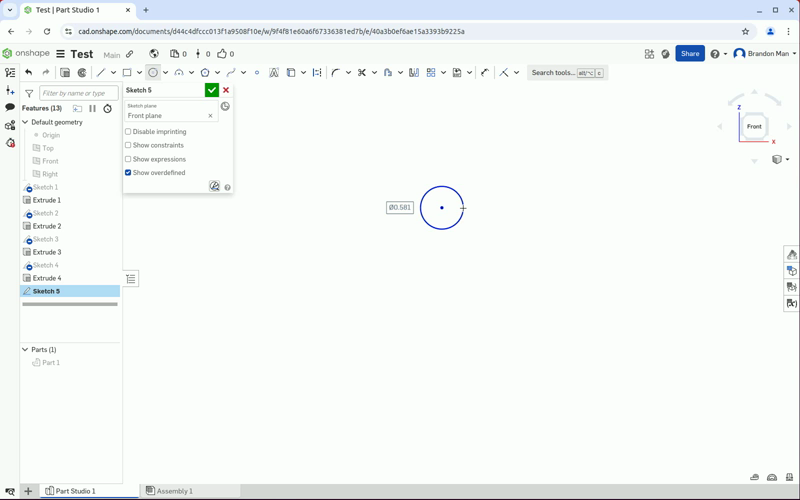
scroll(-6)
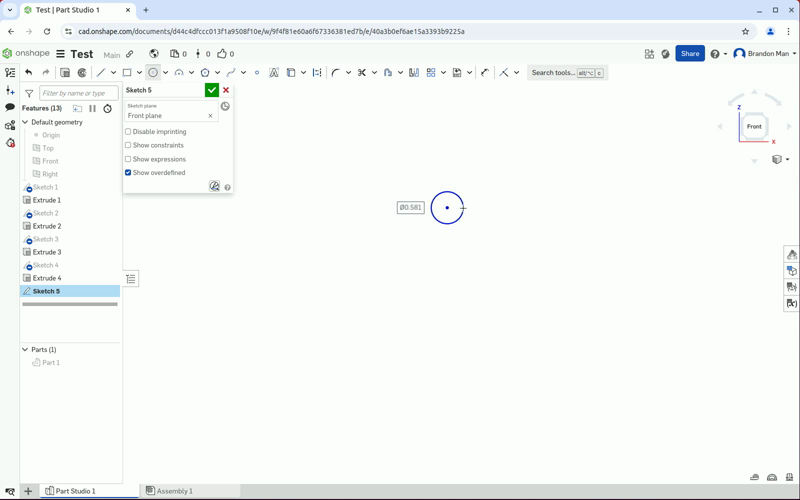
scroll(-6)
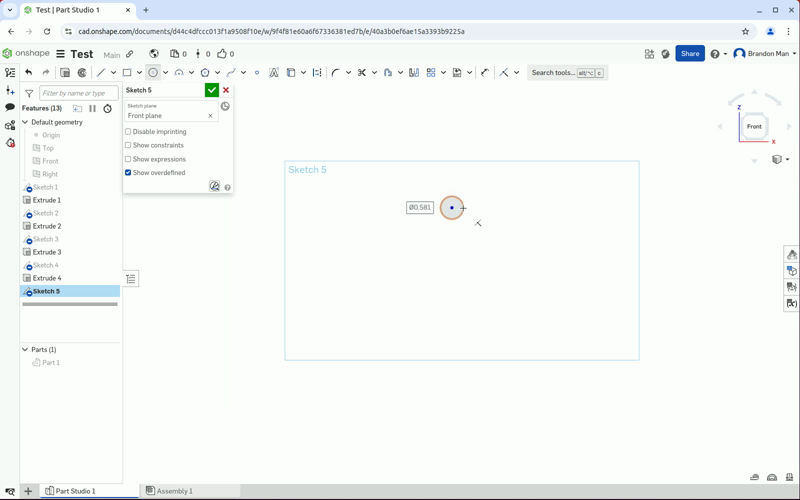
scroll(-6)
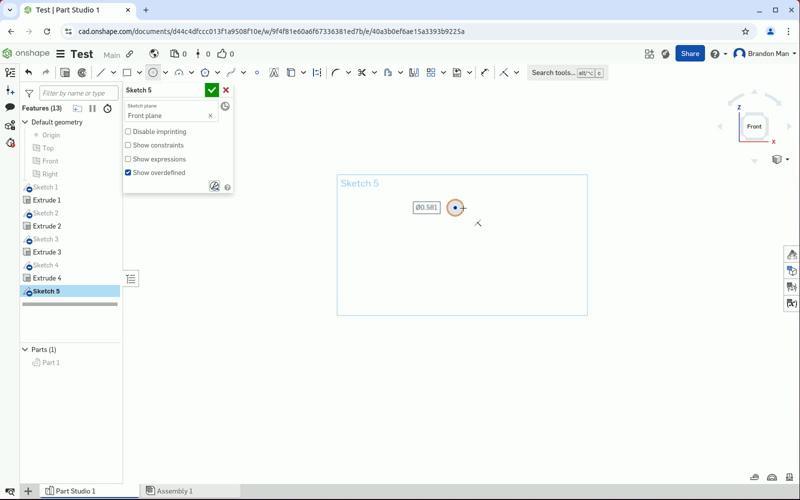
scroll(-6)
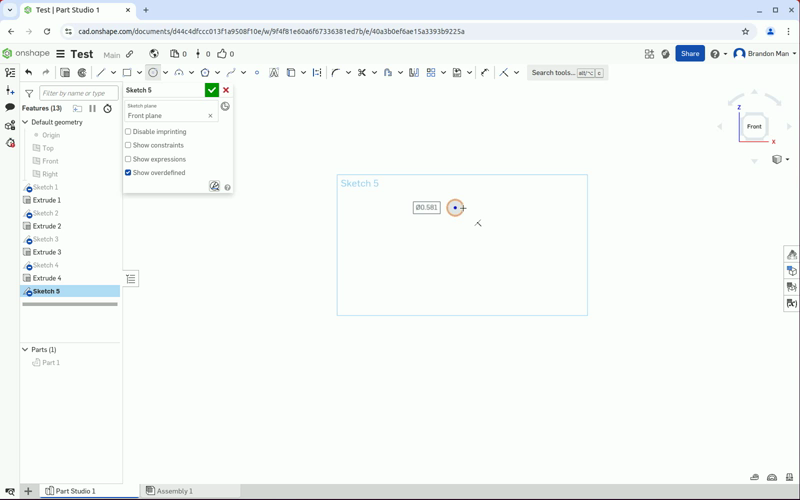
scroll(-6)
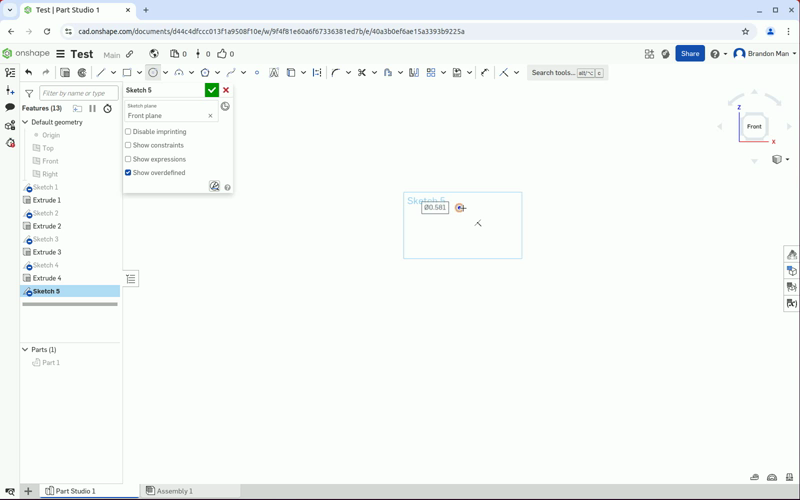
scroll(-6)
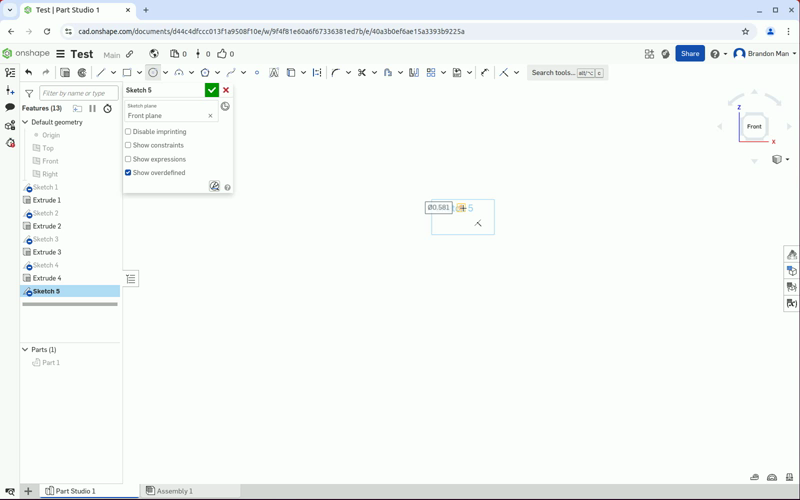
key(esc)
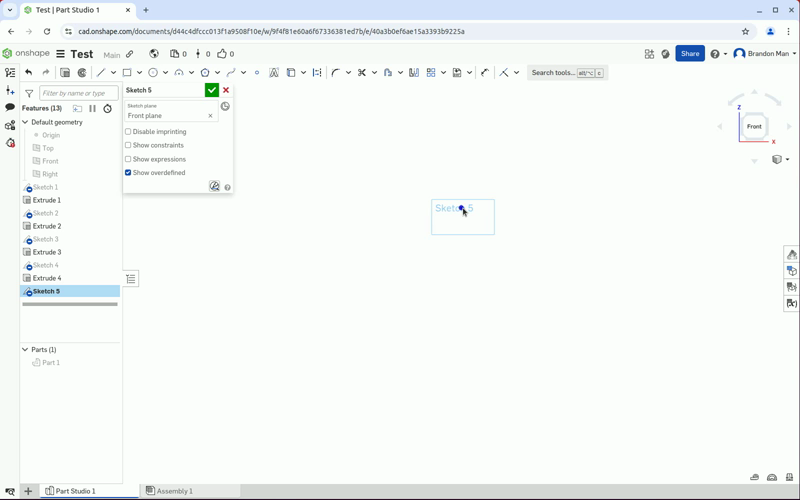
mouse_move(460, 207)
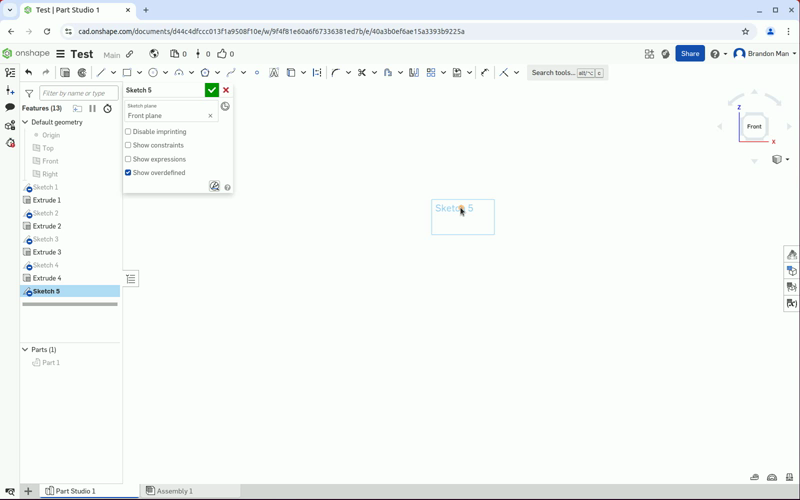
scroll(6)
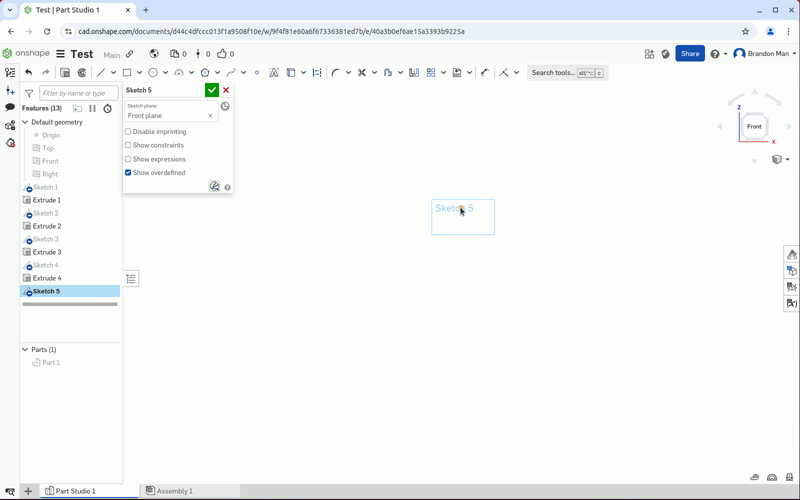
scroll(6)
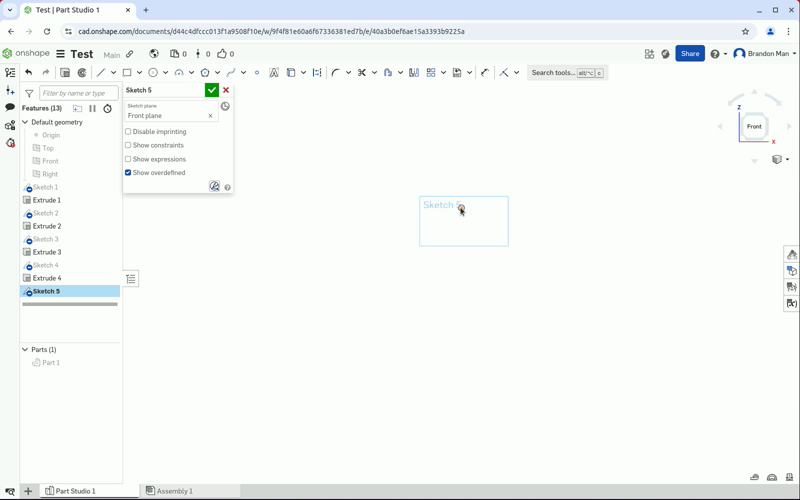
scroll(6)
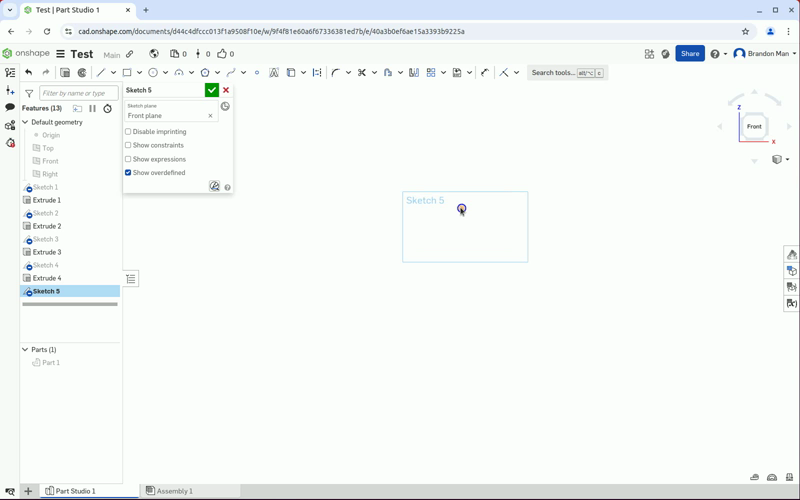
scroll(6)
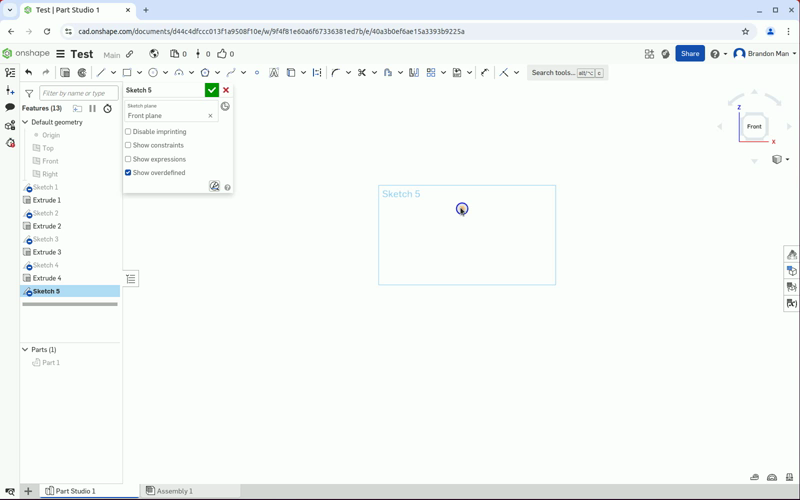
scroll(6)
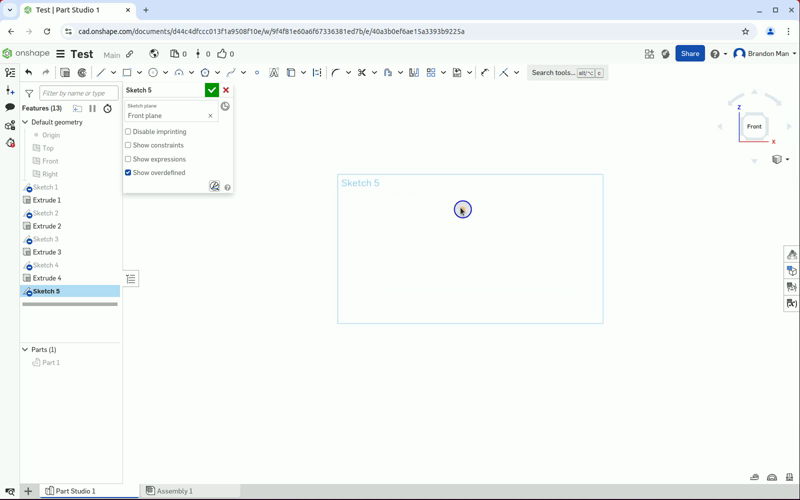
scroll(6)
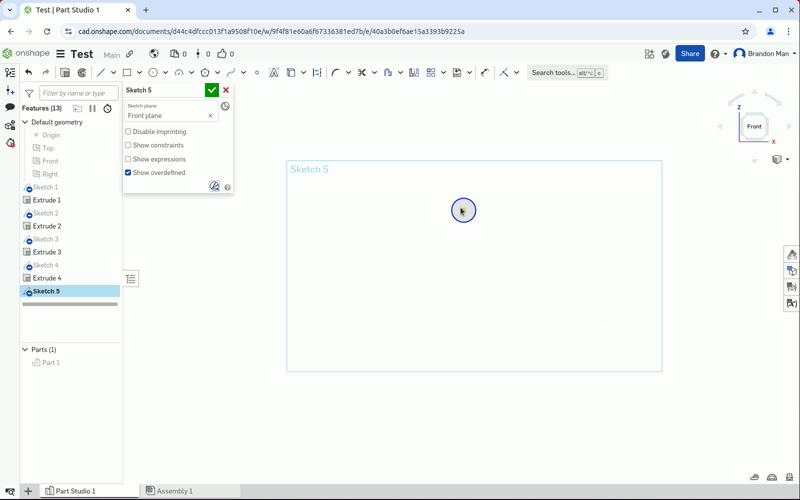
scroll(6)
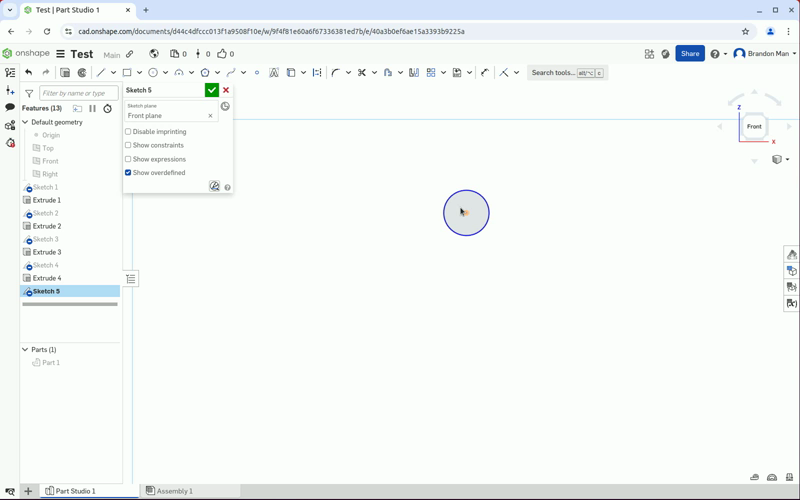
click(460, 207)
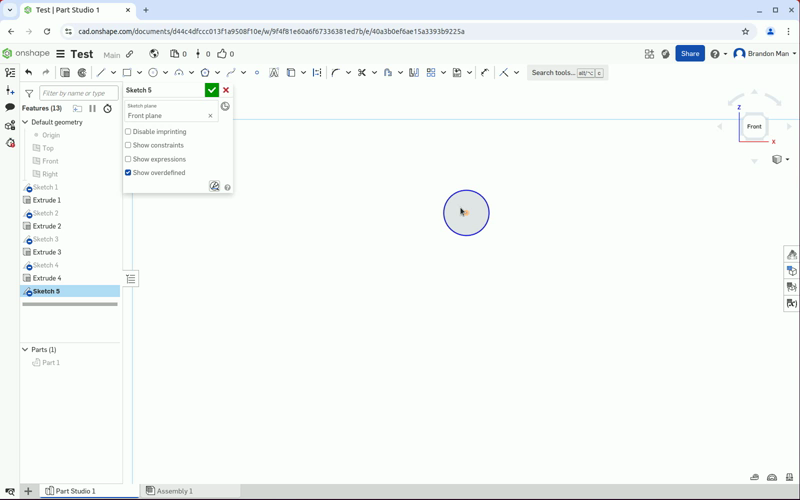
scroll(-6)
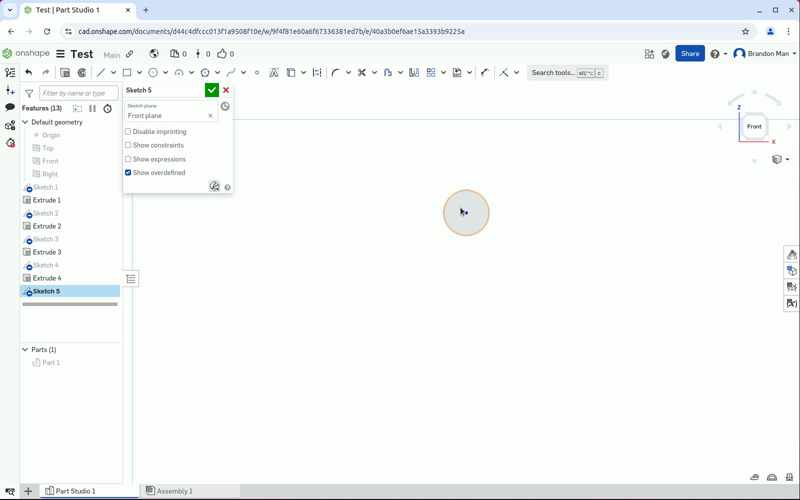
scroll(-6)
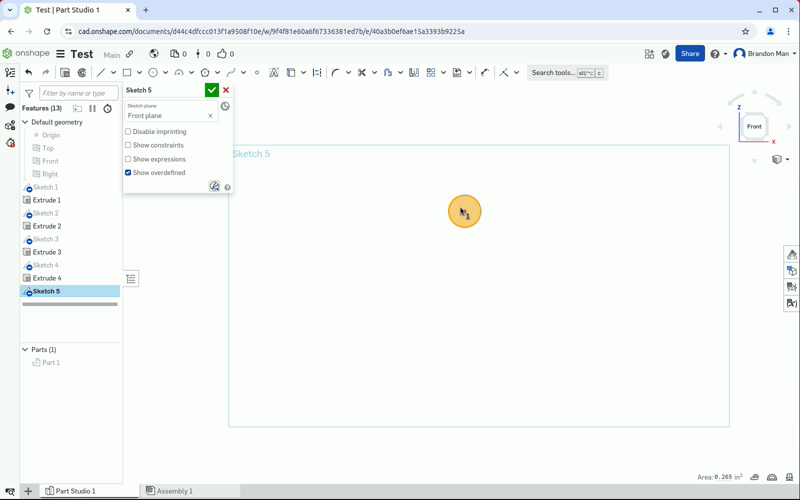
scroll(-6)
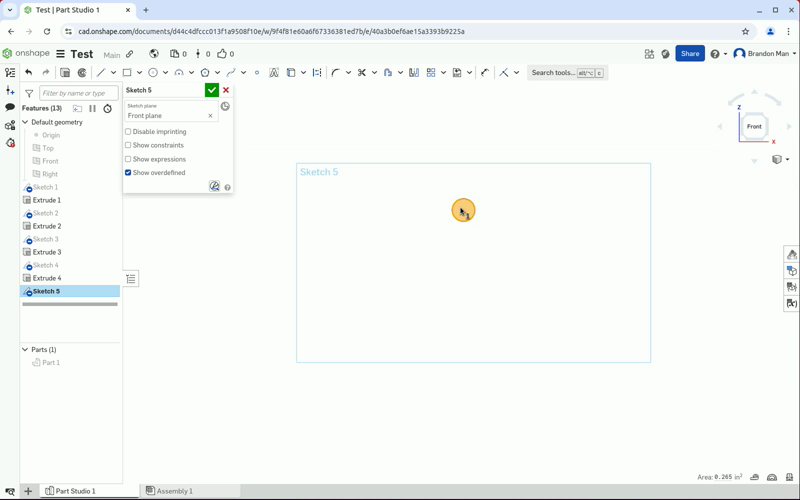
scroll(-6)
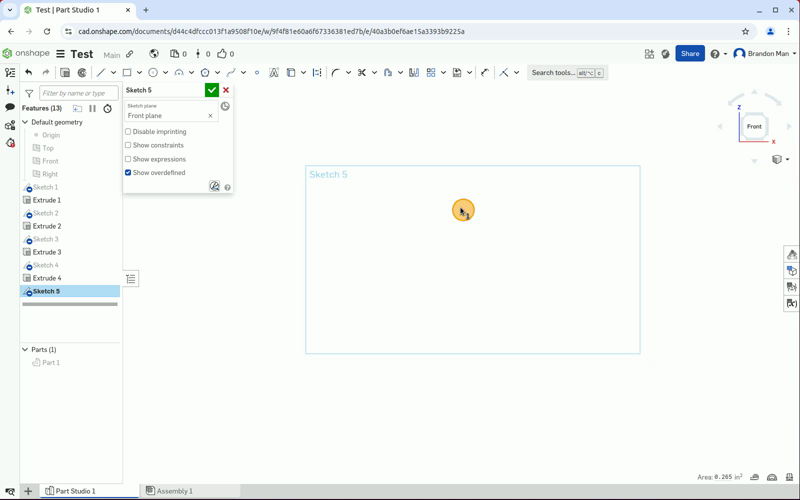
scroll(-6)
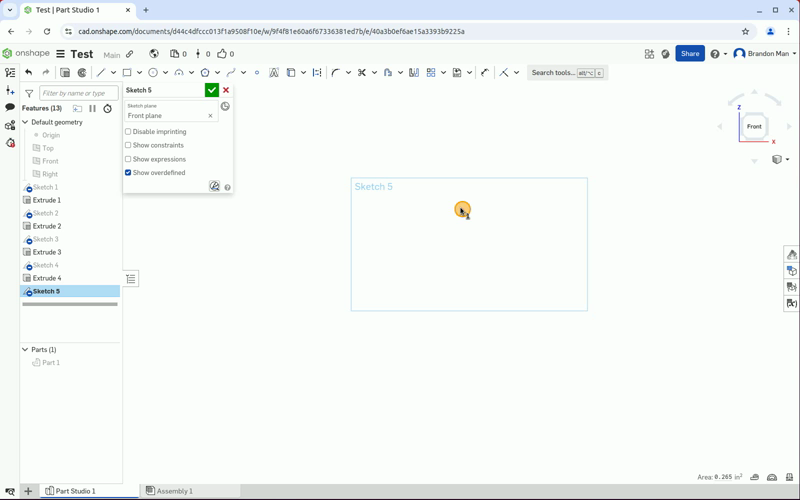
scroll(-6)
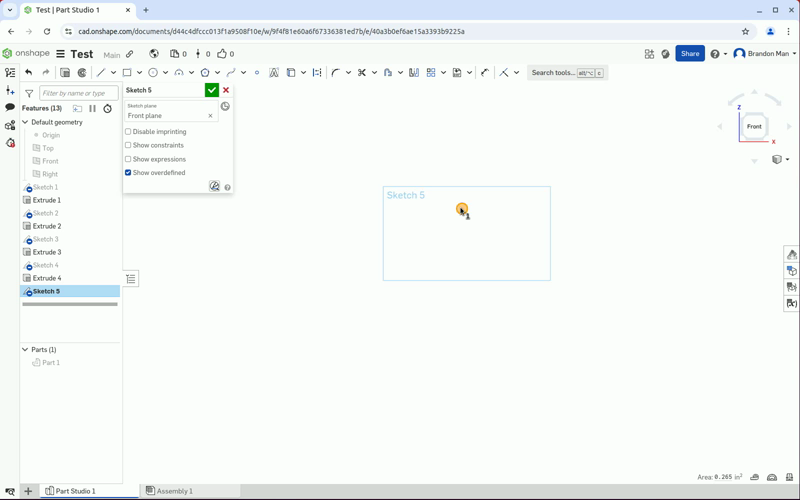
scroll(-6)
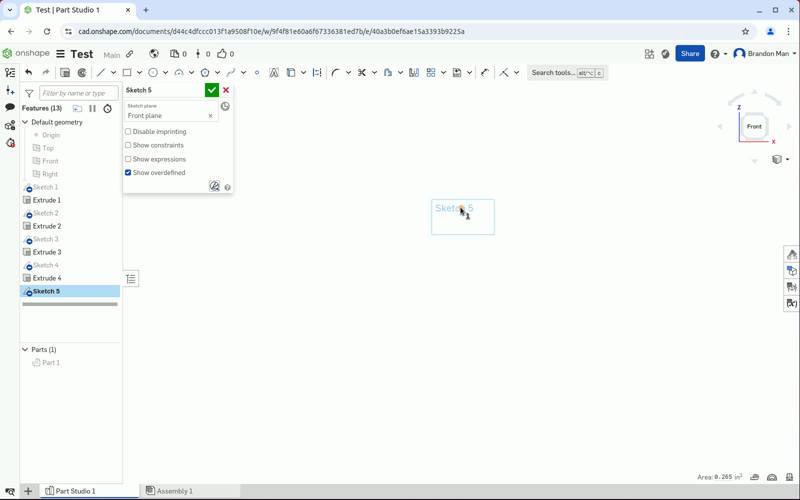
mouse_move(73, 352)
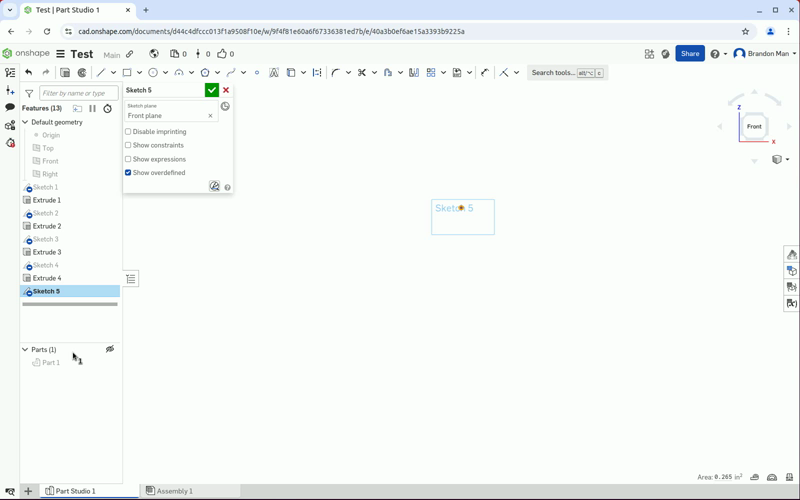
key(shift+y)
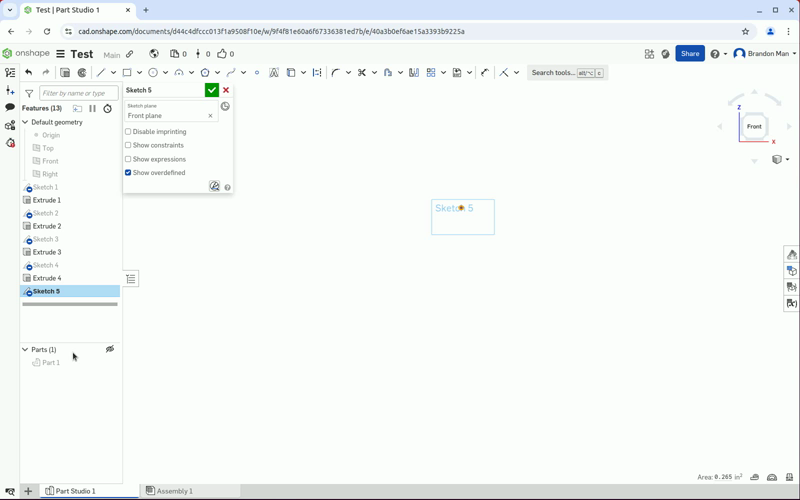
key(shift+e)
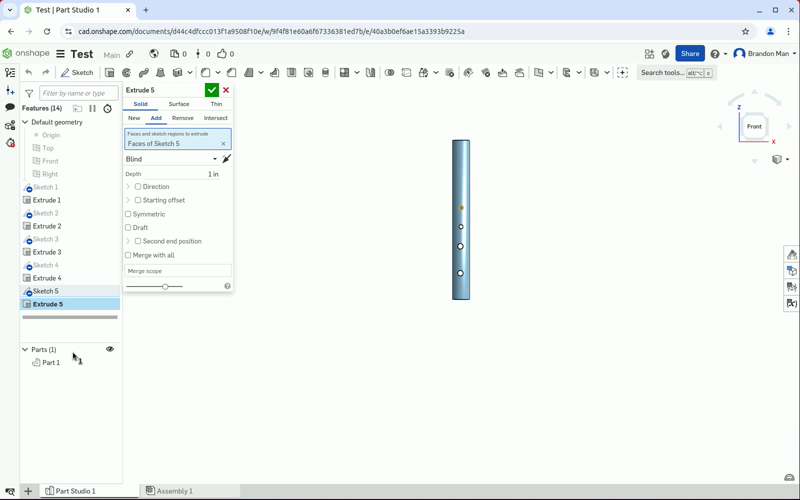
mouse_move(143, 106)
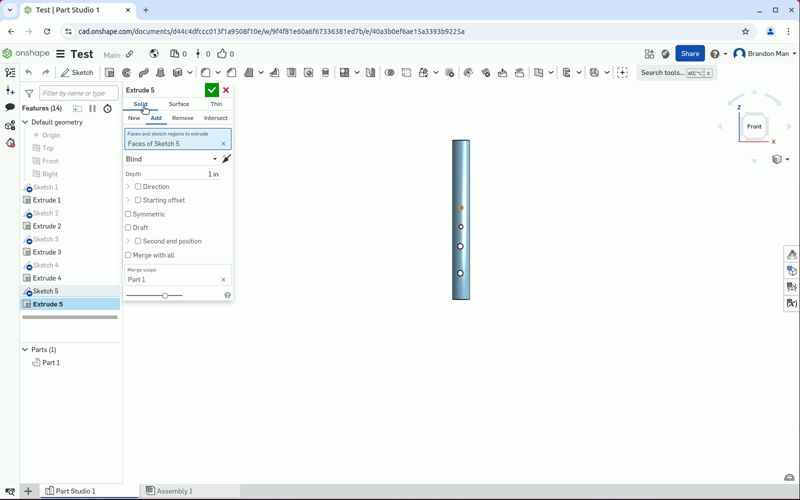
click(143, 106)
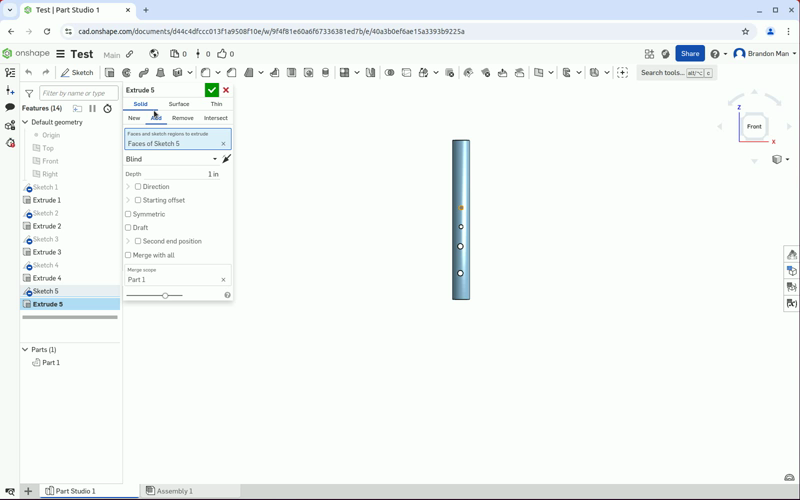
mouse_move(186, 120)
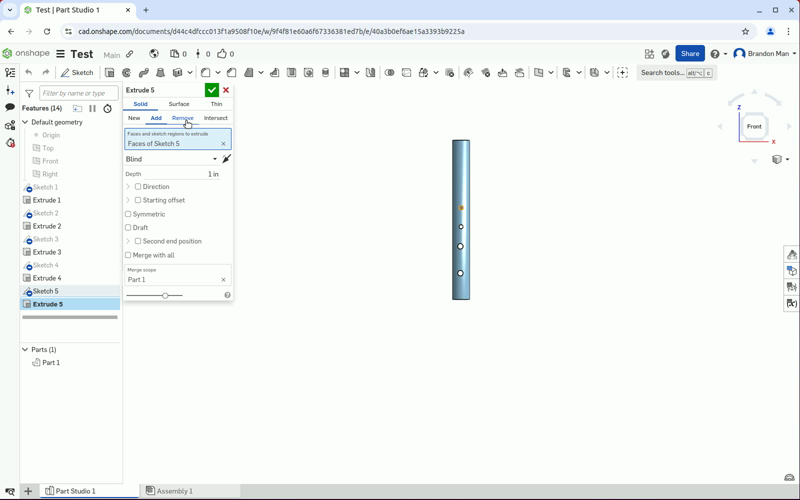
click(186, 120)
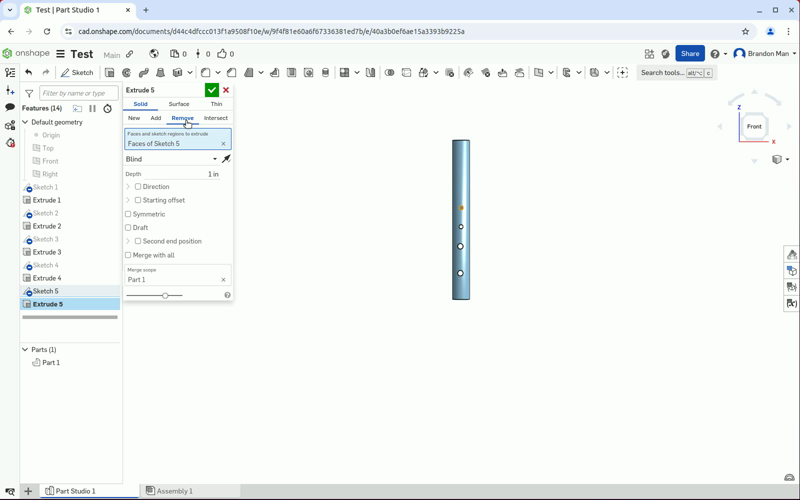
key(tab, 4)
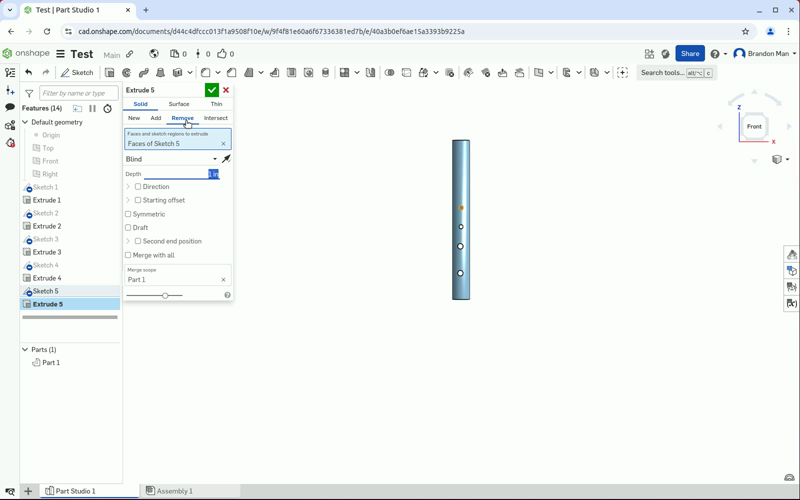
text(2.648)
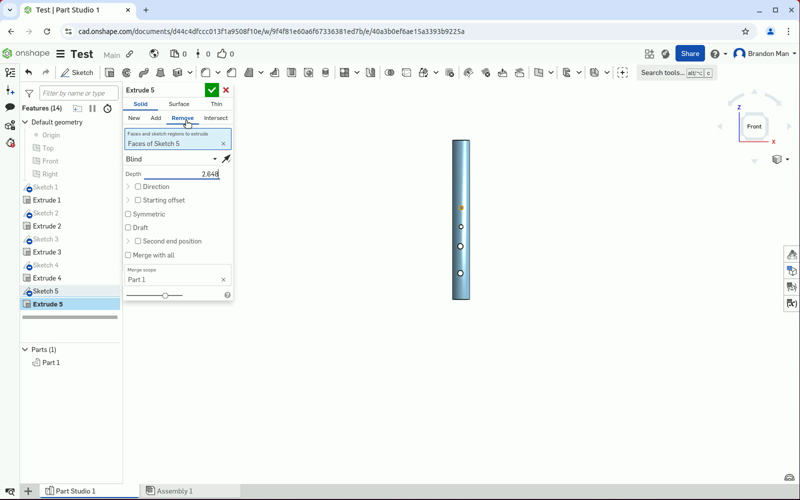
key(tab, 3)
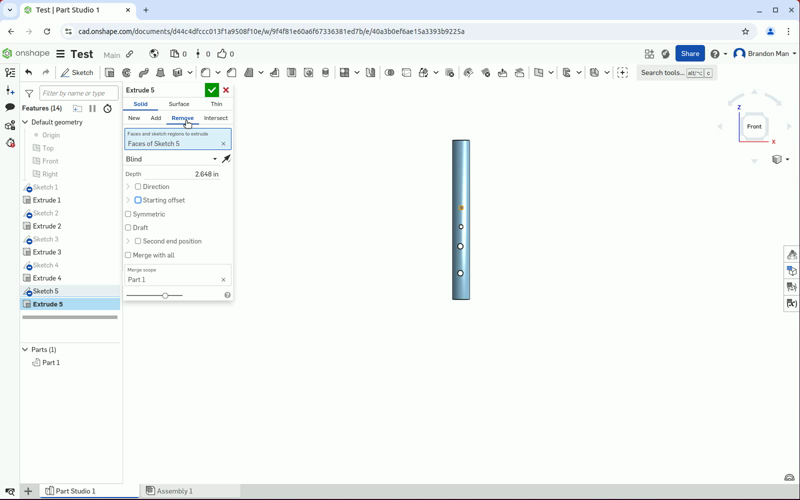
key(tab, 2)
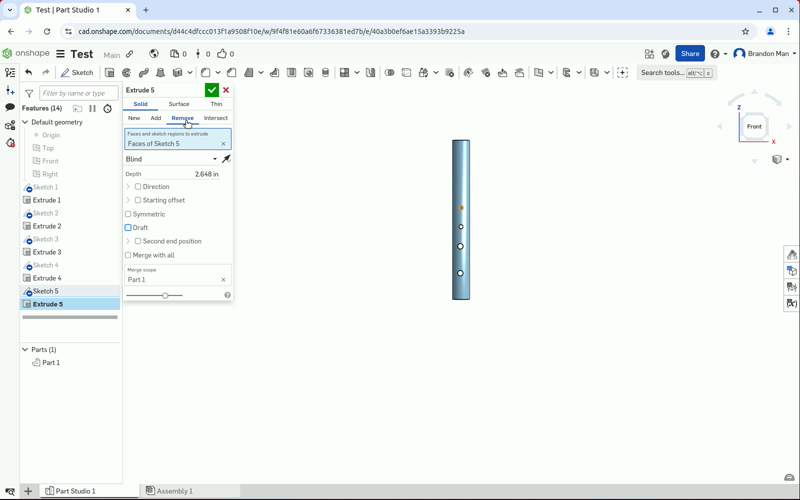
key(space)
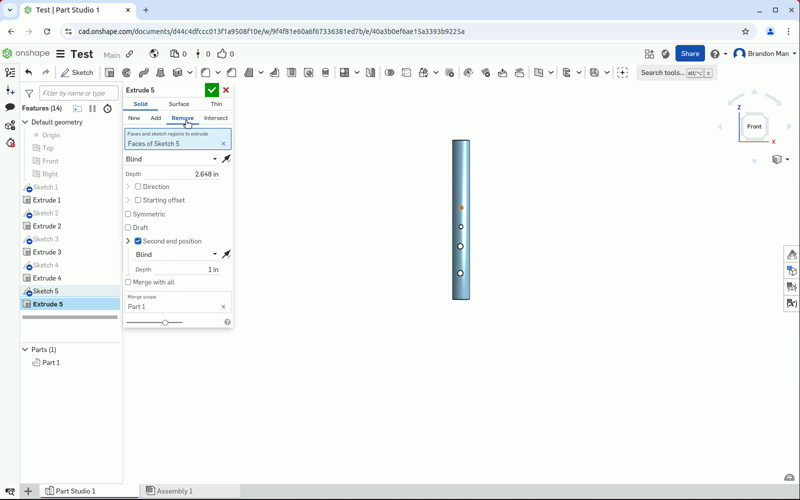
key(tab, 3)
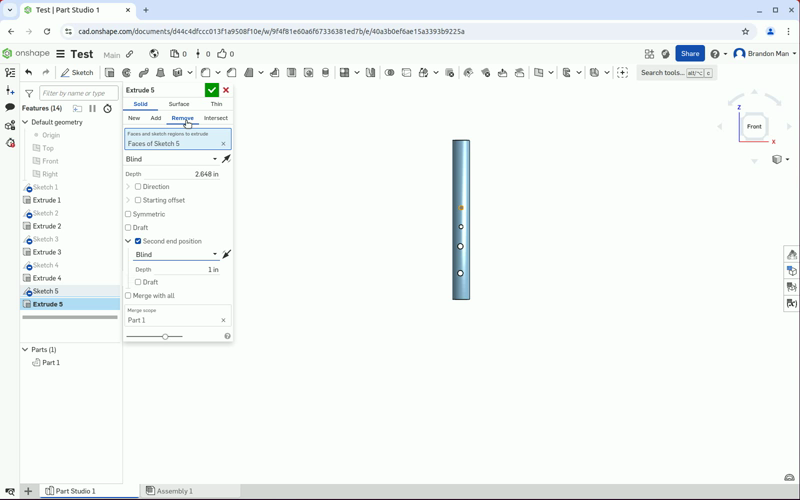
text(2.648)
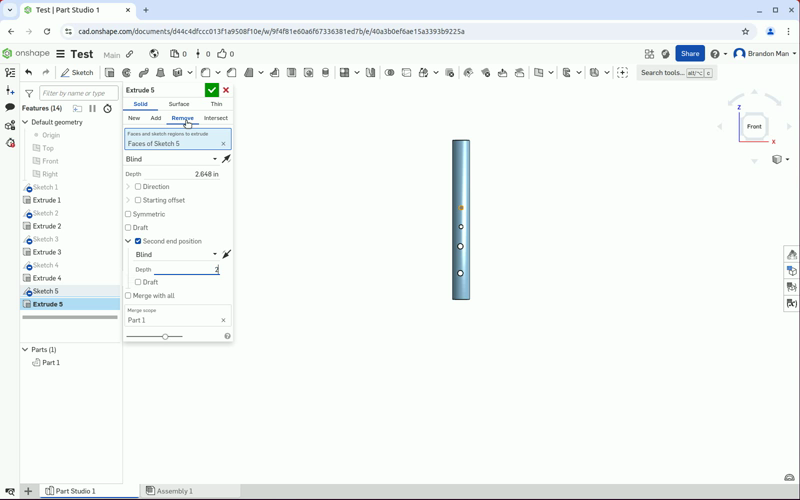
key(tab, 2)
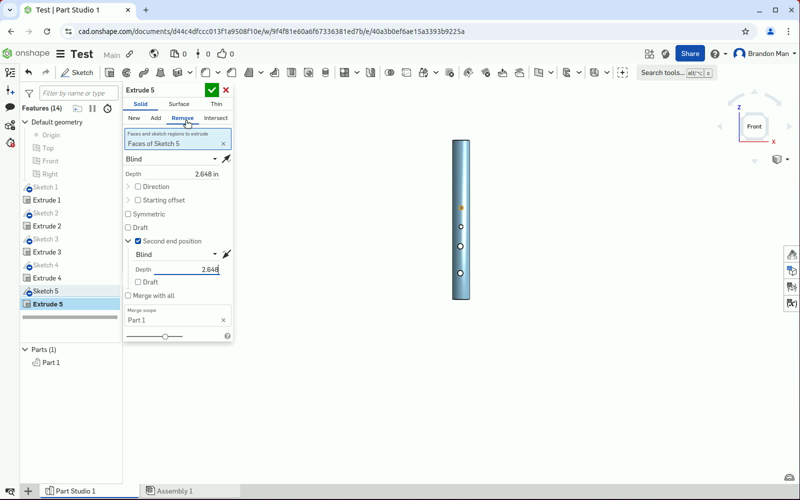
key(space)
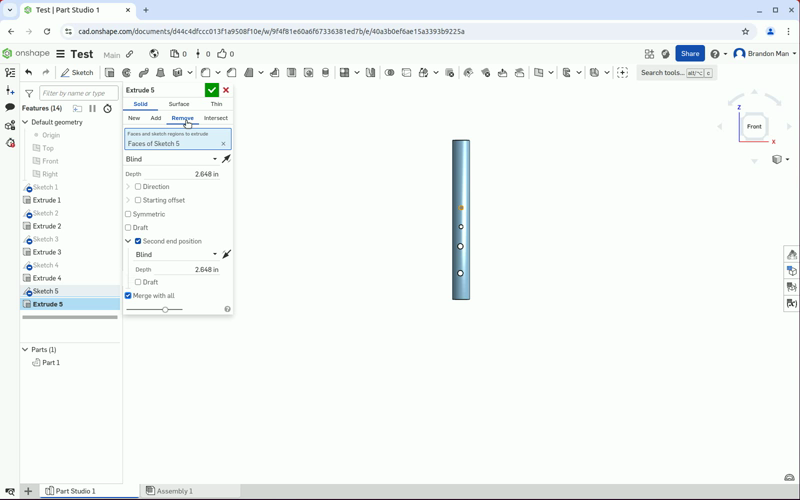
key(enter)
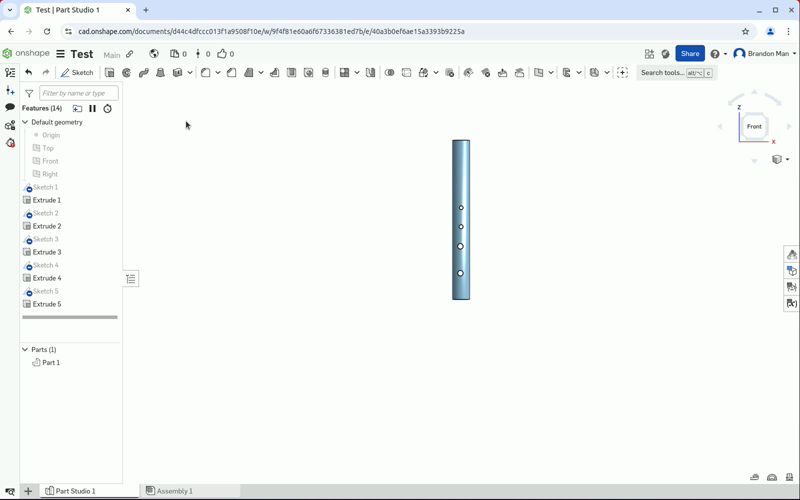
key(shift+h)
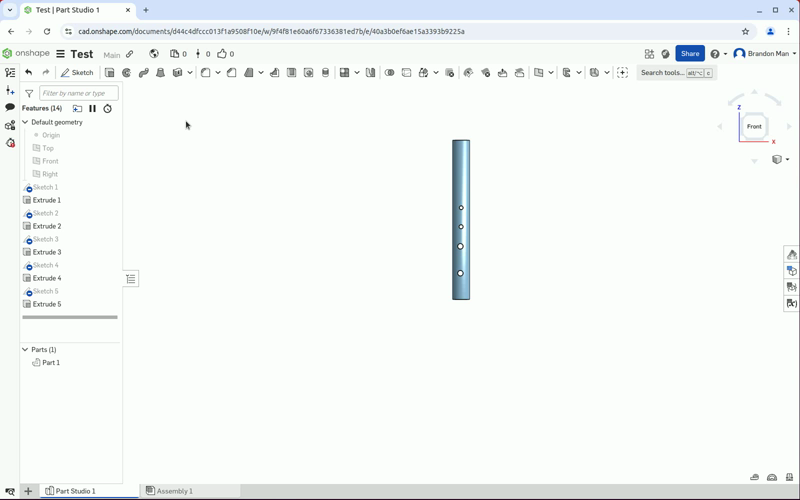
key(shift+h)
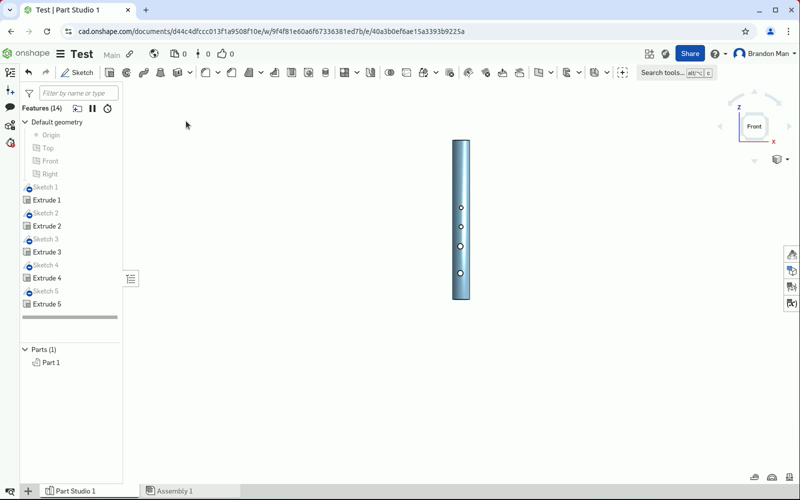
mouse_move(73, 189)
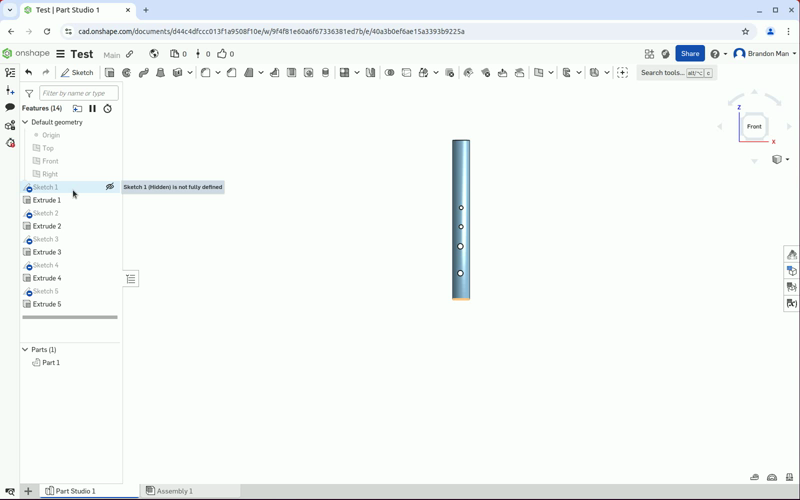
click(73, 189)
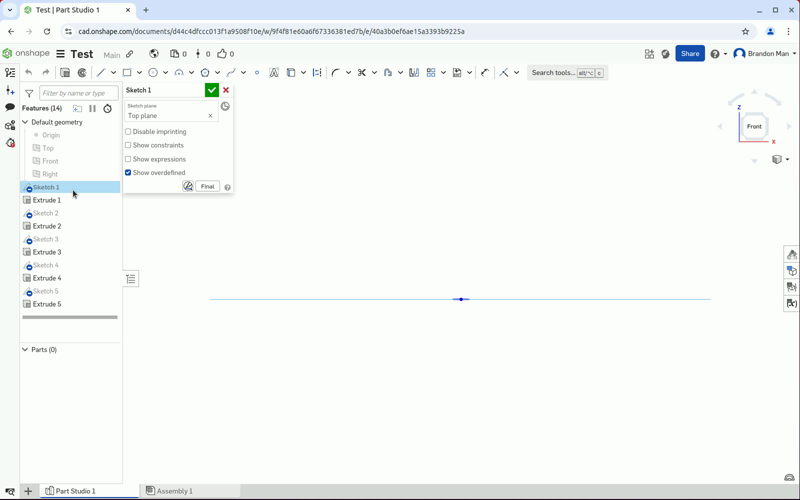
mouse_move(229, 92)
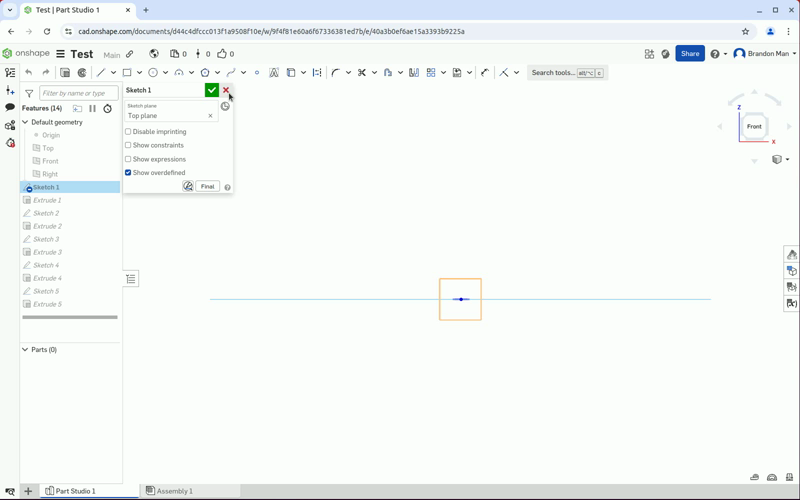
click(229, 92)
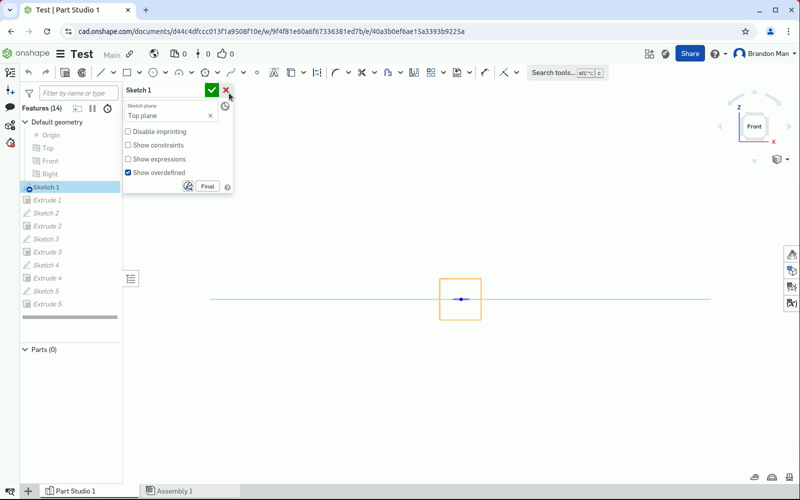
key(shift+s)
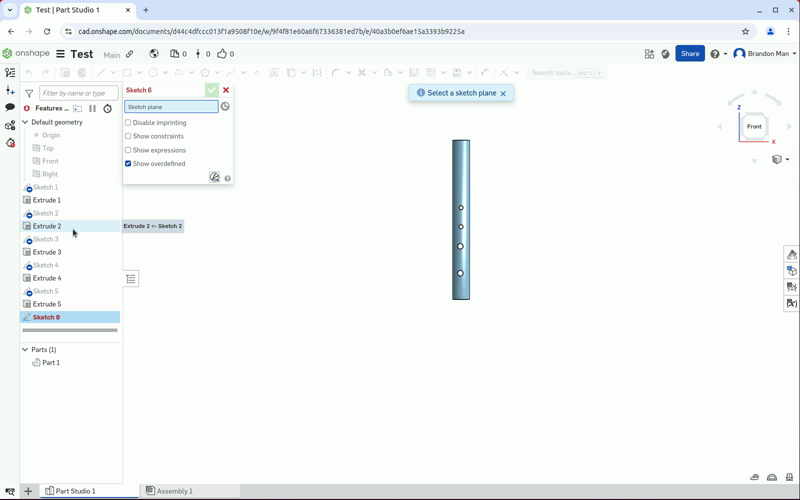
scroll(3)
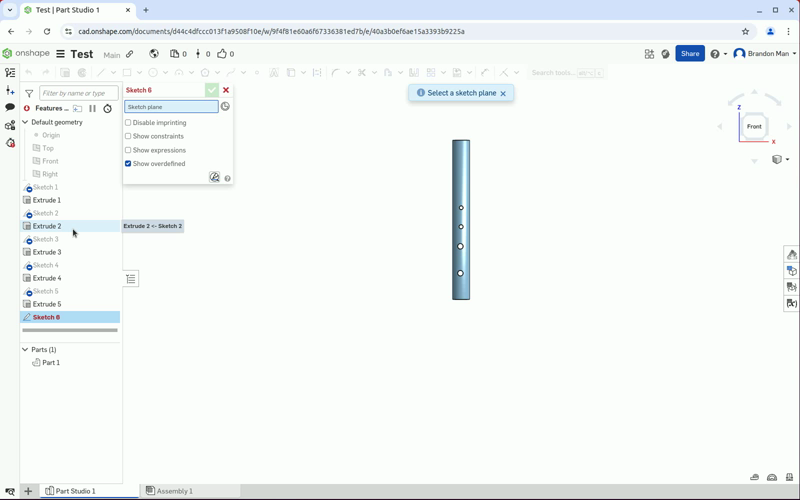
mouse_move(73, 163)
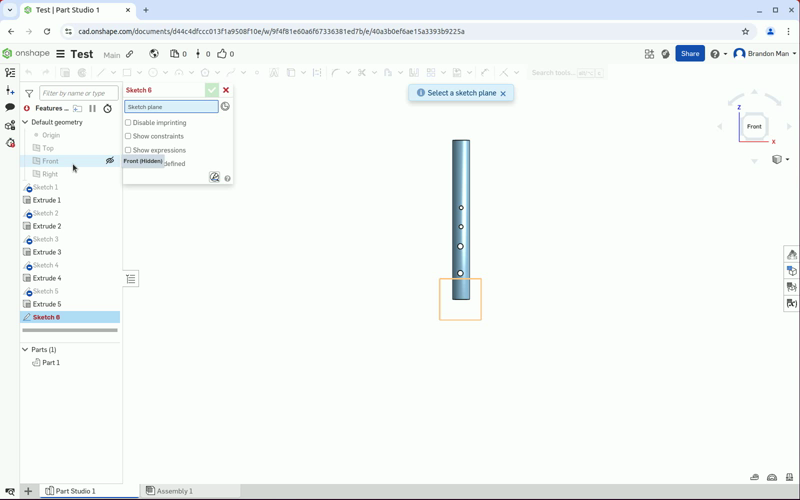
click(73, 163)
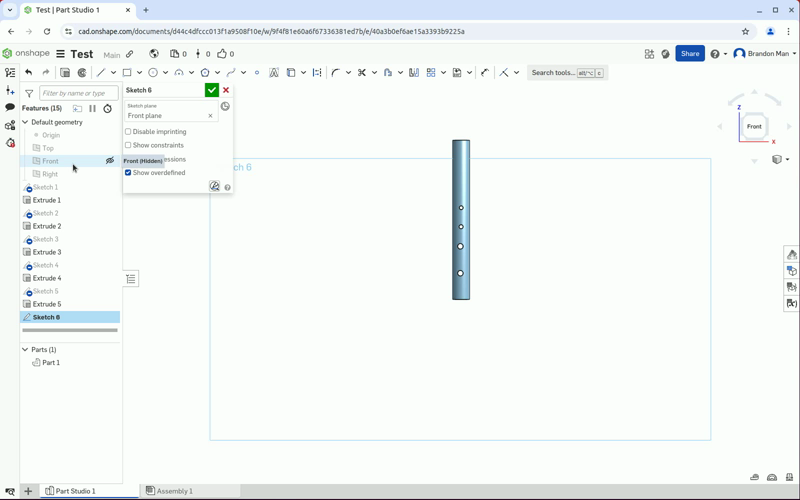
mouse_move(73, 352)
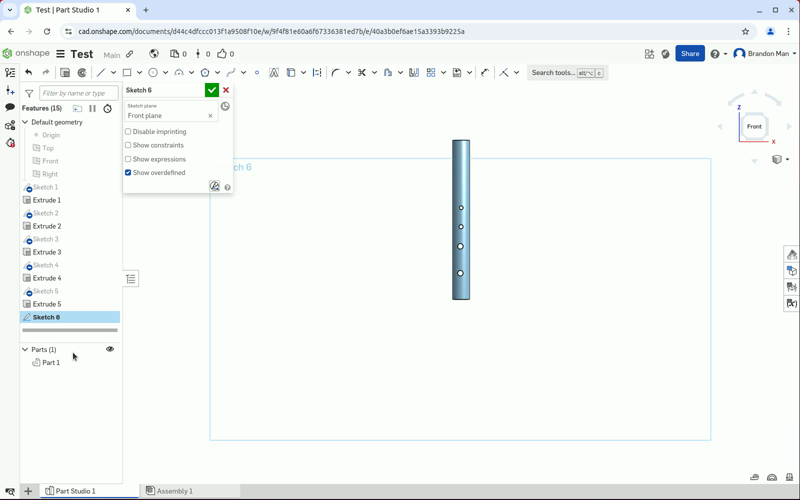
key(y)
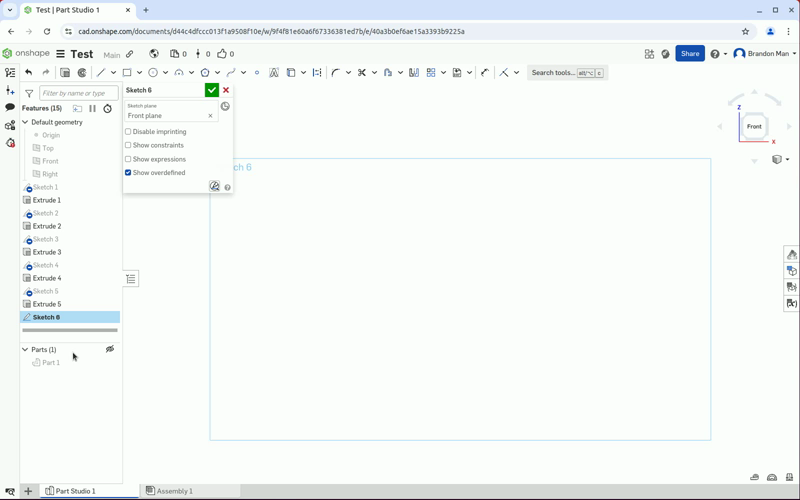
key(c)
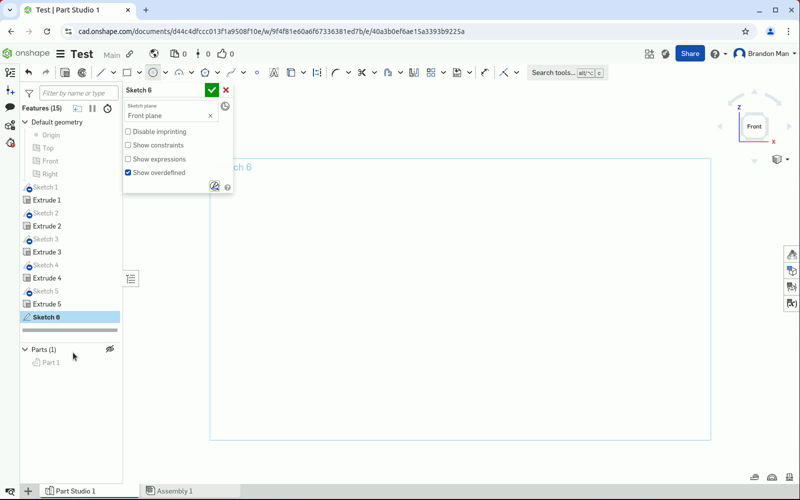
key_down(shift)
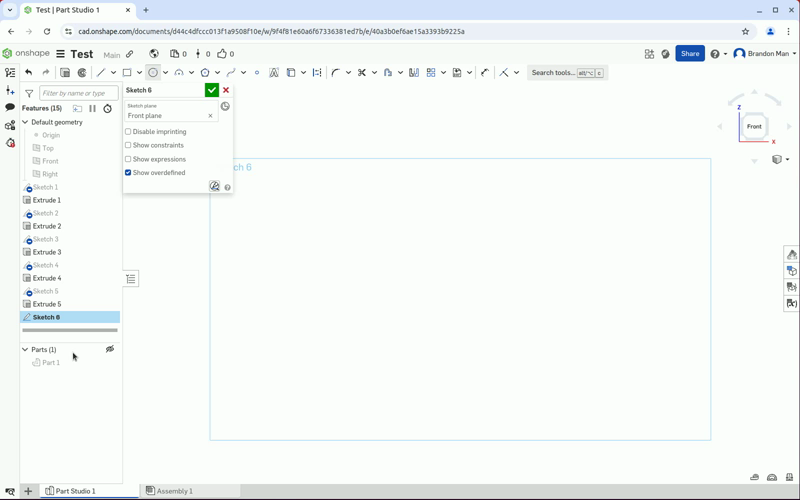
mouse_move(461, 189)
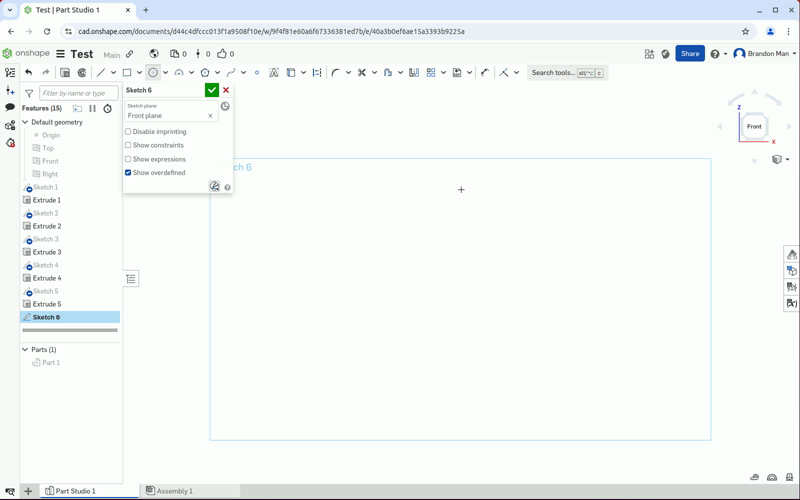
click(461, 189)
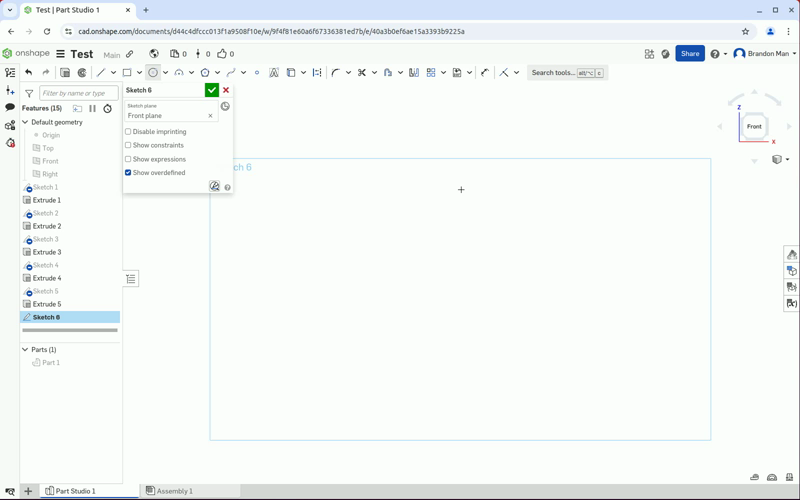
key_up(shift)
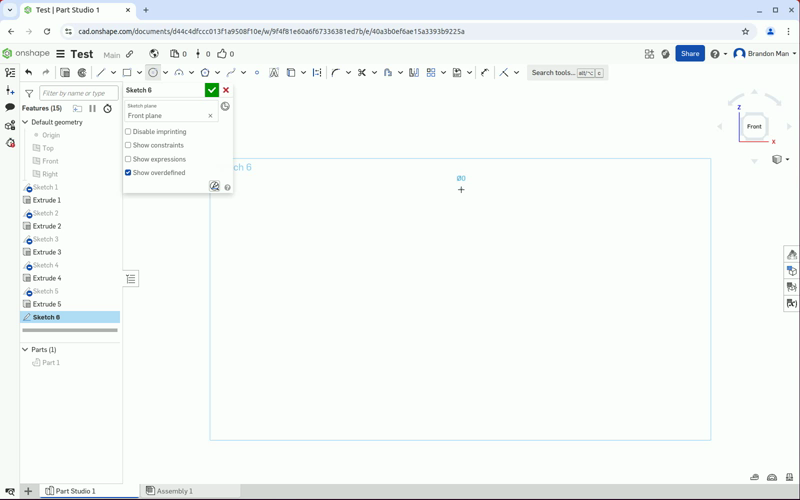
mouse_move(463, 189)
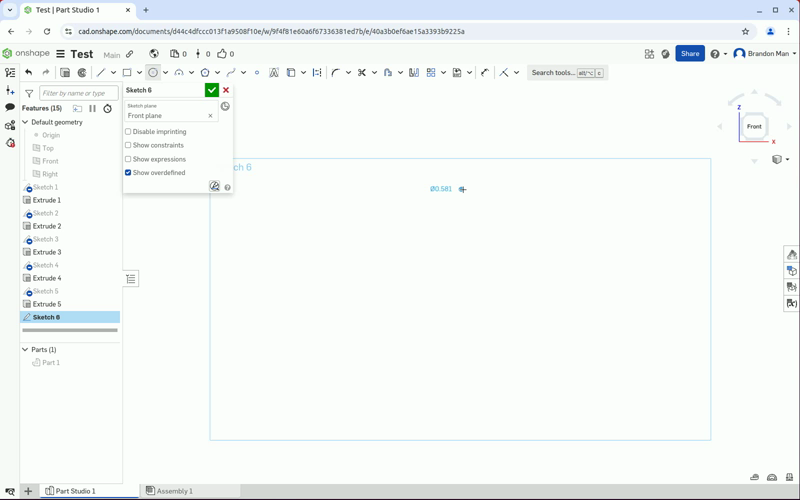
scroll(6)
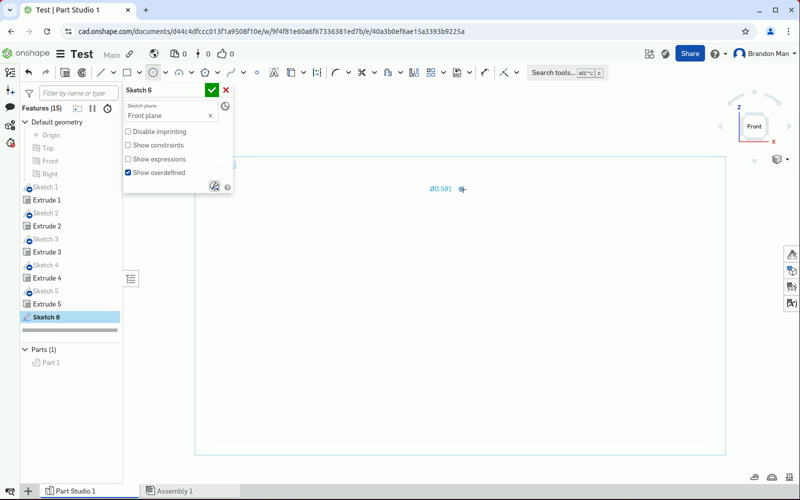
scroll(6)
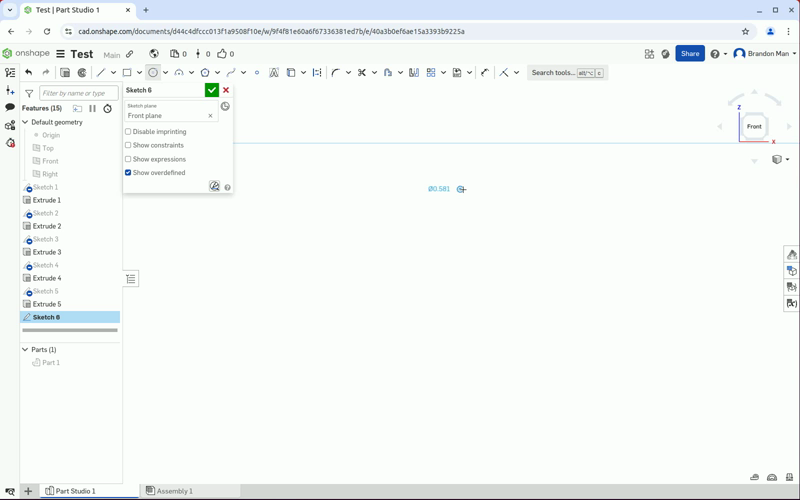
scroll(6)
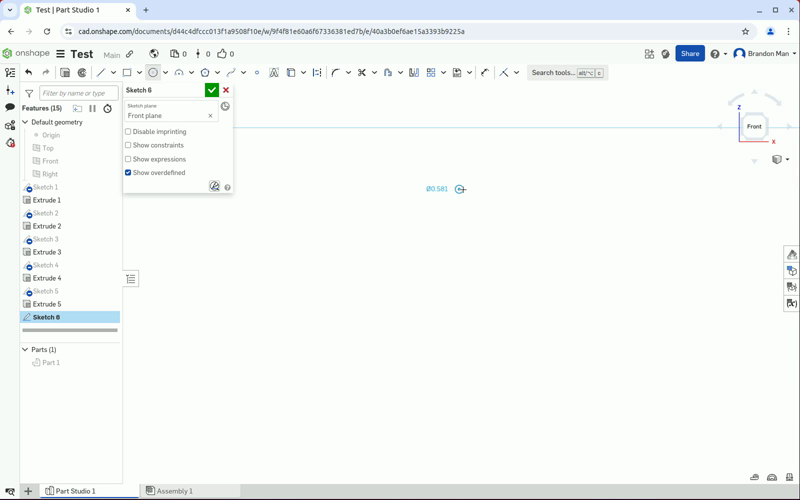
scroll(6)
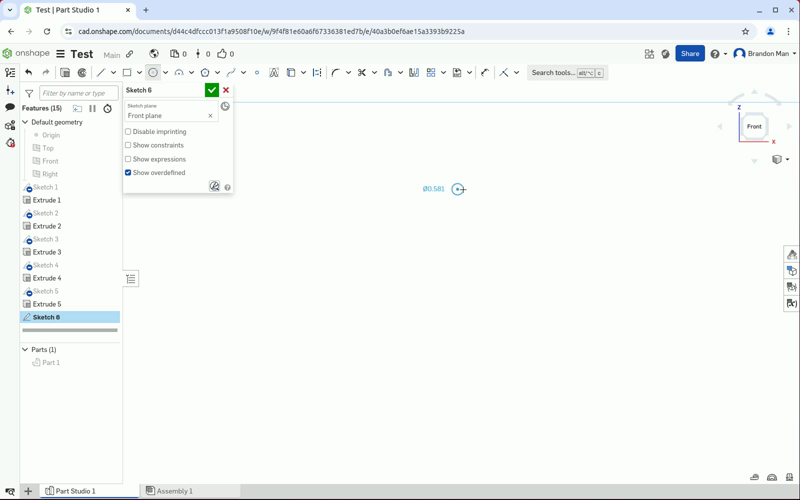
scroll(6)
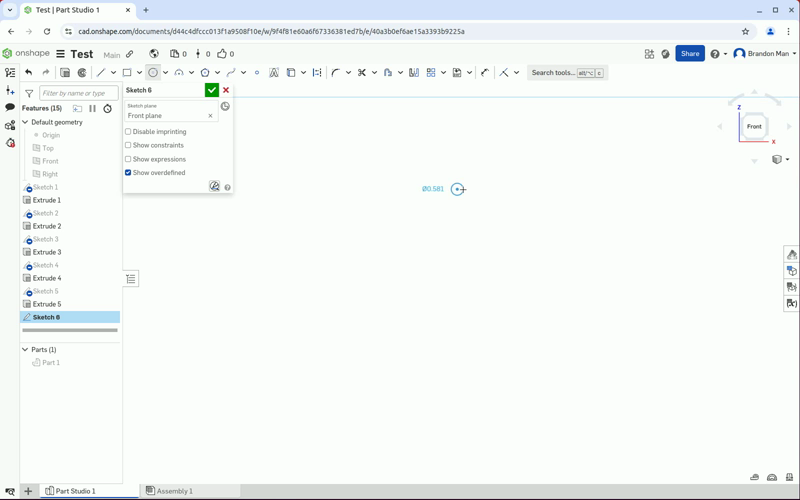
scroll(6)
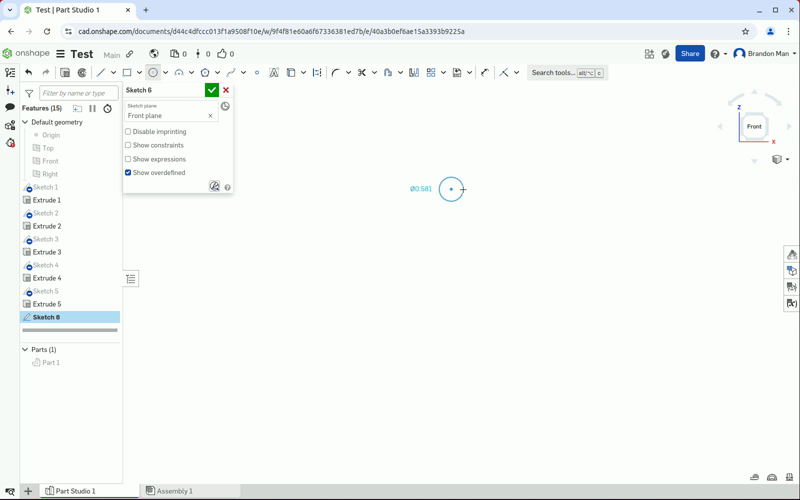
scroll(6)
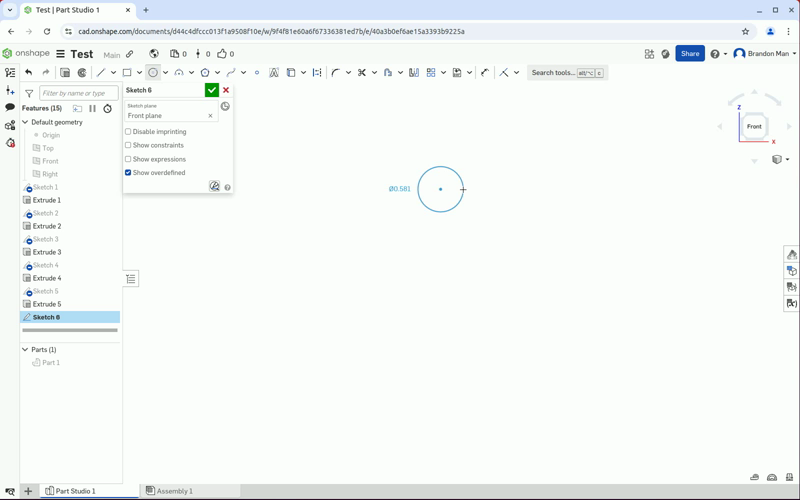
click(463, 189)
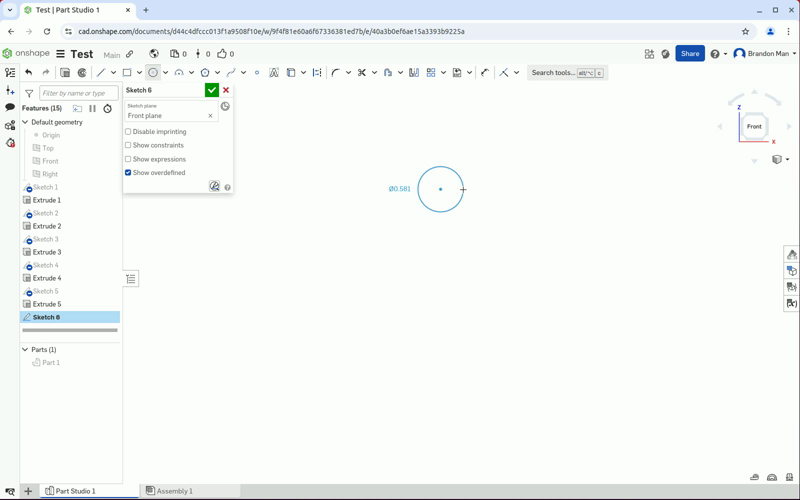
scroll(-6)
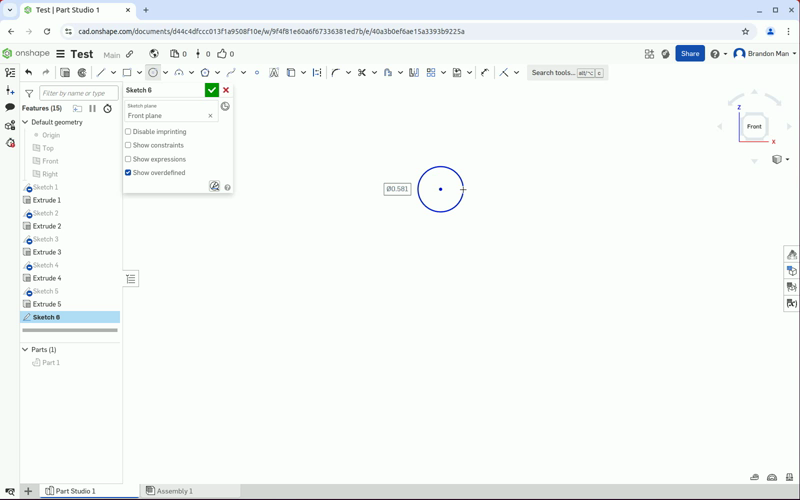
scroll(-6)
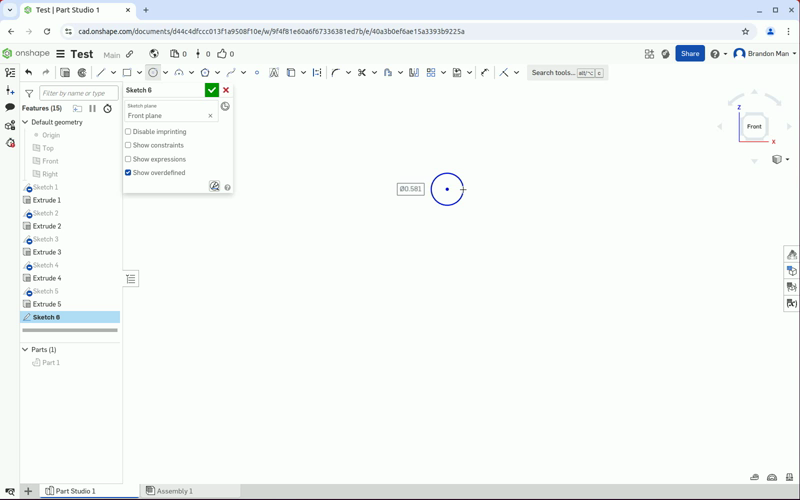
scroll(-6)
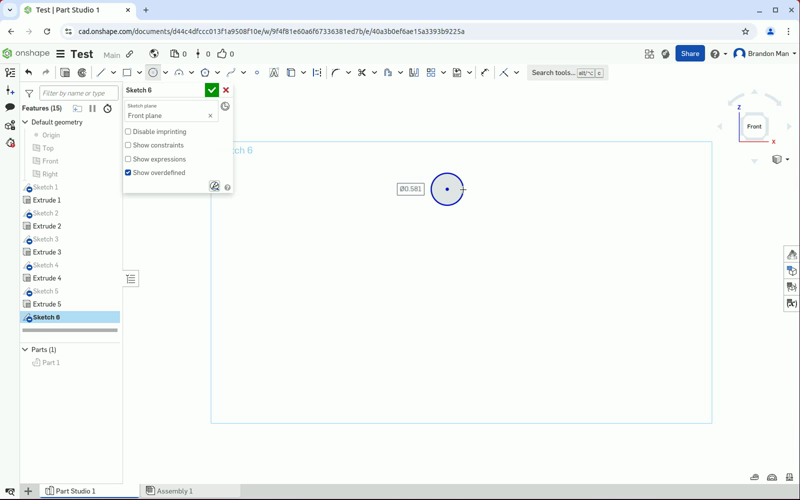
scroll(-6)
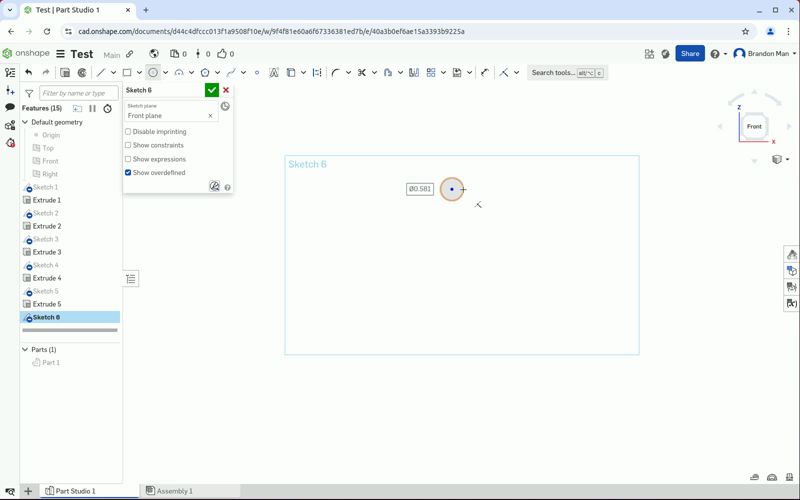
scroll(-6)
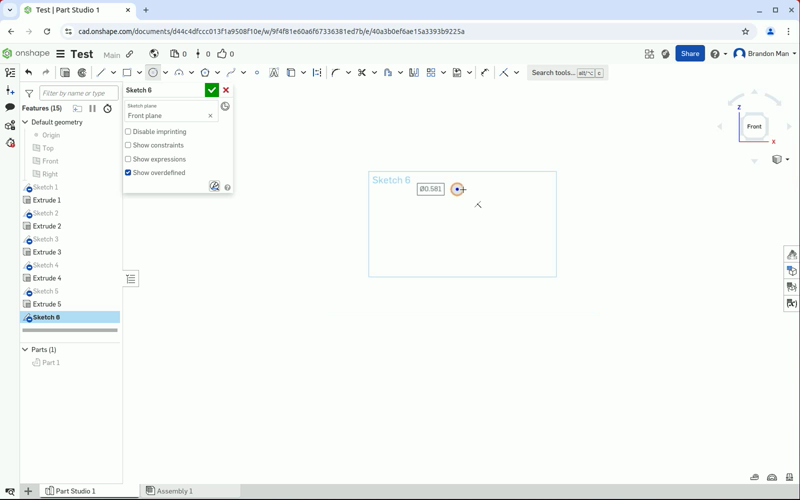
scroll(-6)
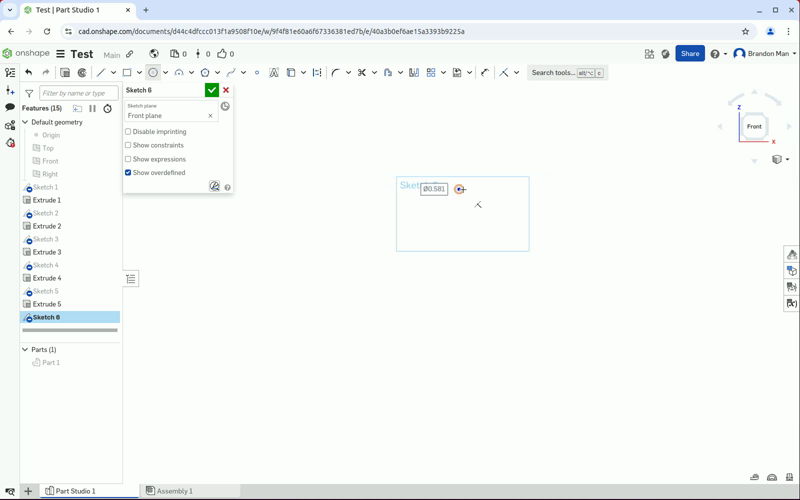
scroll(-6)
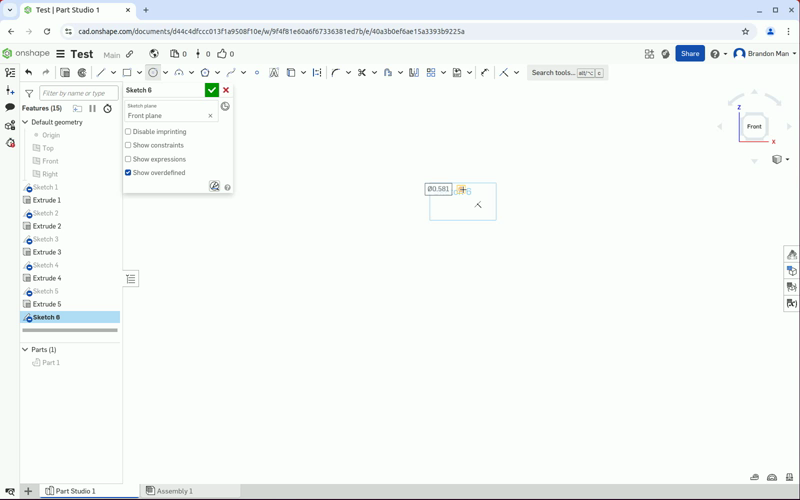
key(esc)
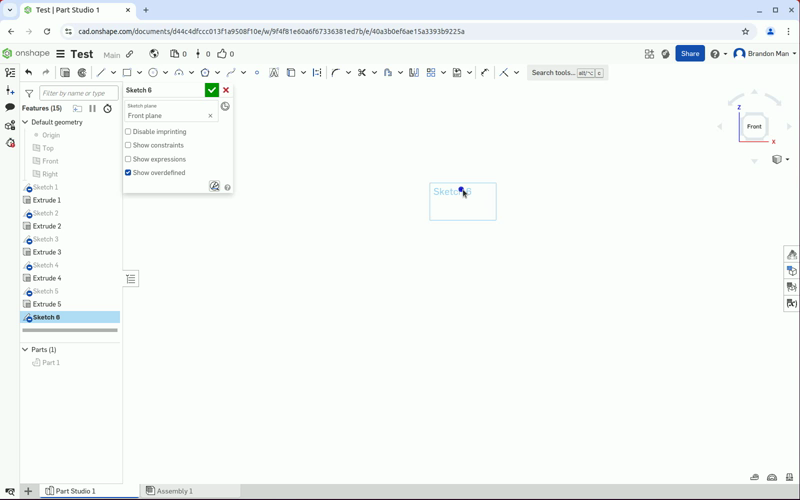
mouse_move(461, 187)
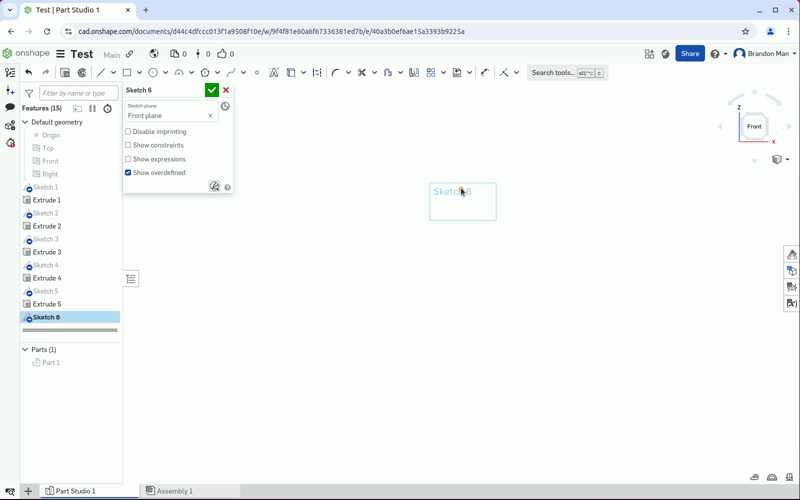
scroll(6)
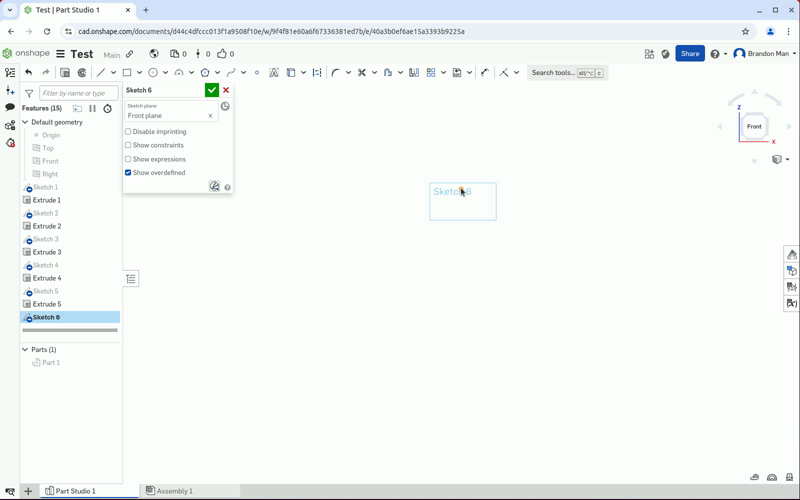
scroll(6)
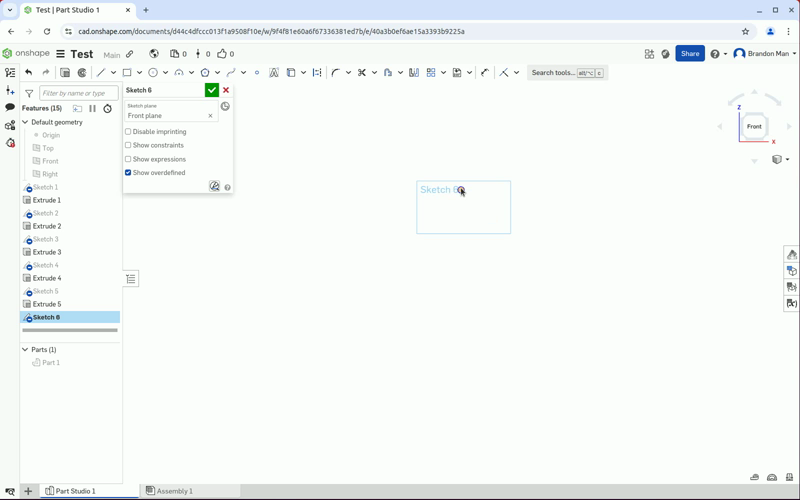
scroll(6)
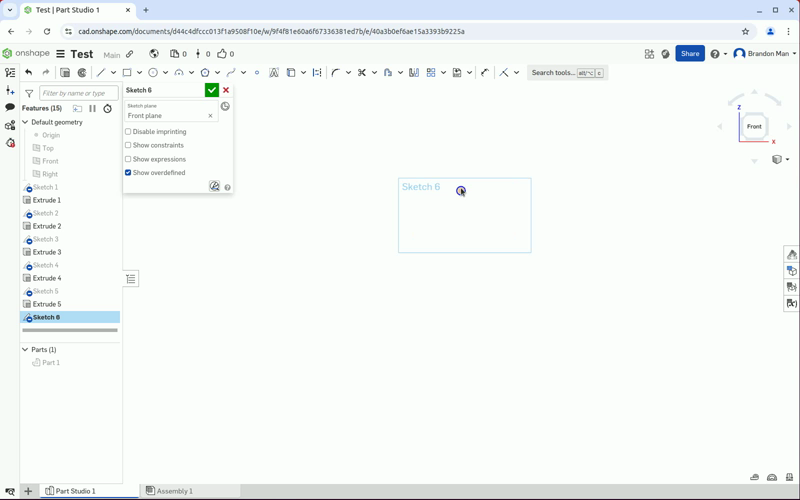
scroll(6)
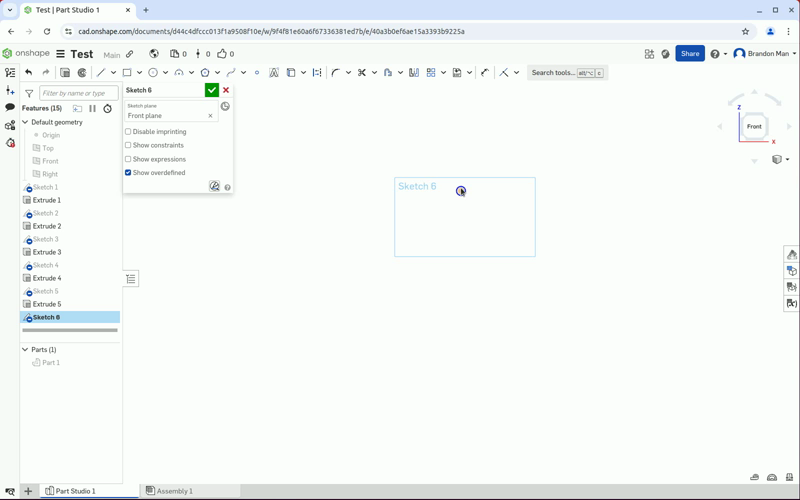
scroll(6)
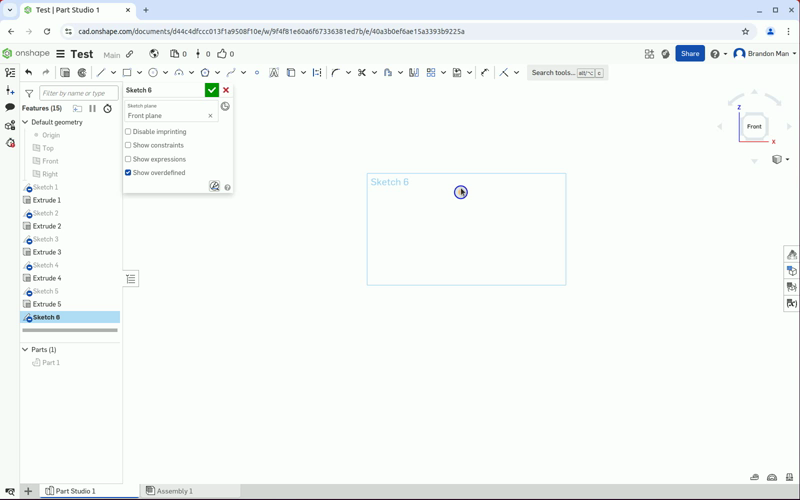
scroll(6)
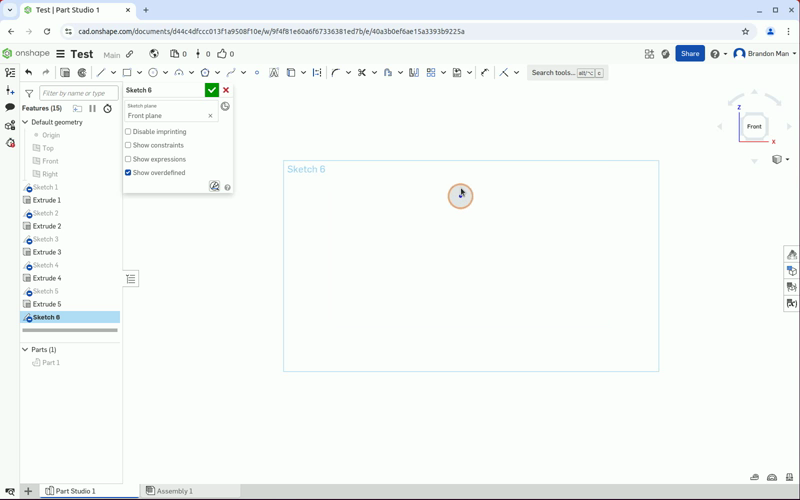
scroll(6)
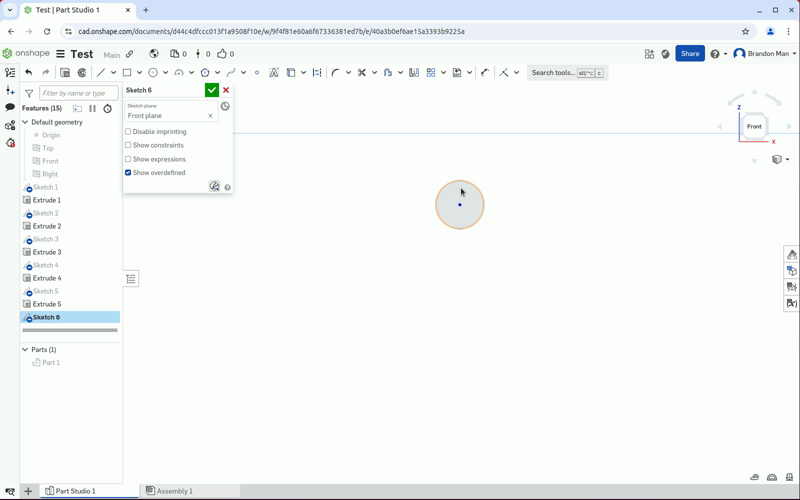
click(461, 187)
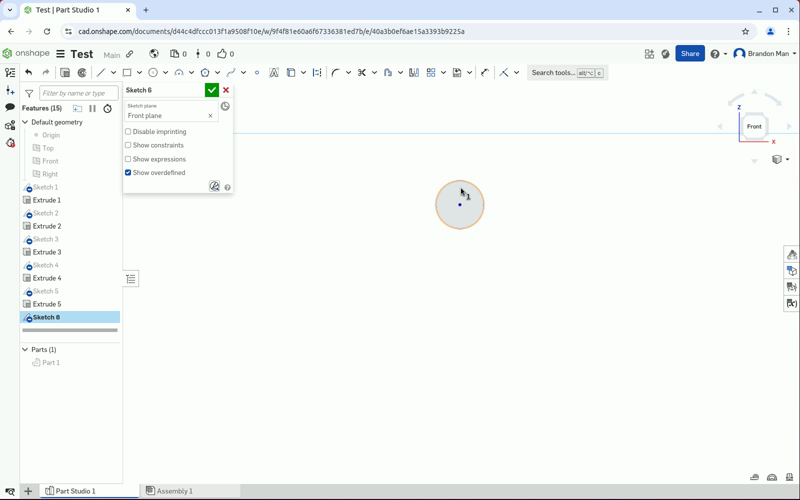
scroll(-6)
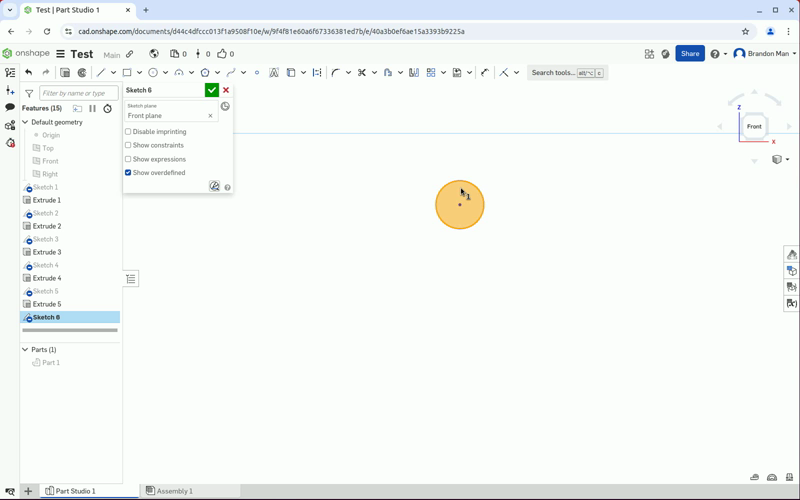
scroll(-6)
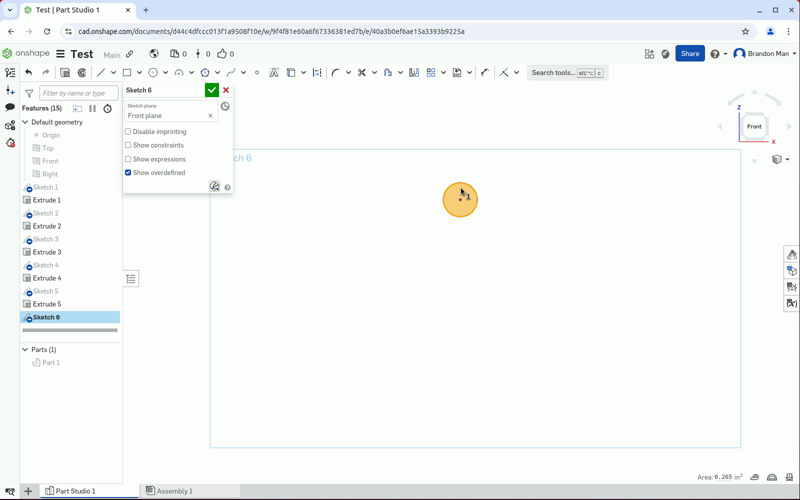
scroll(-6)
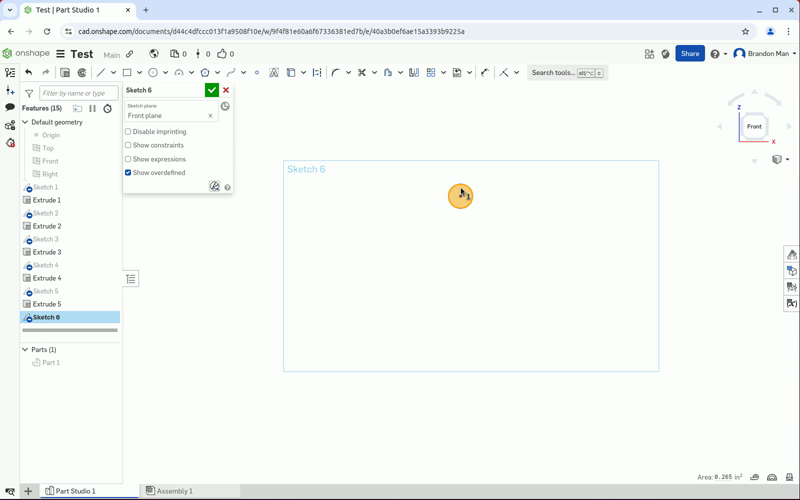
scroll(-6)
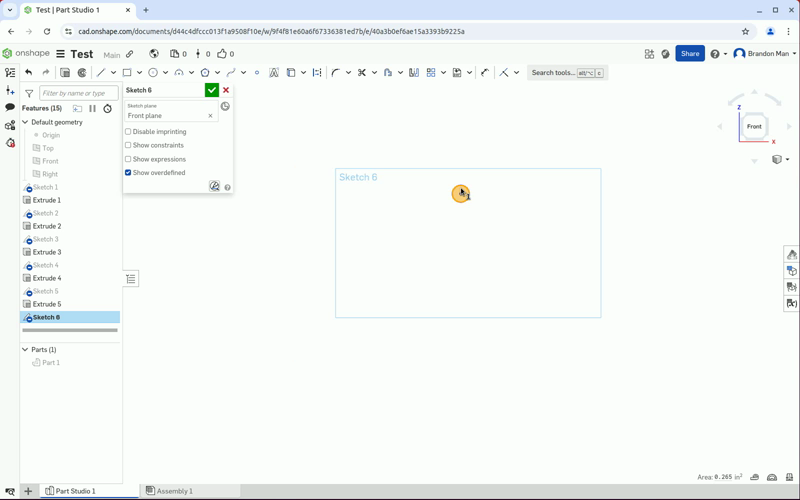
scroll(-6)
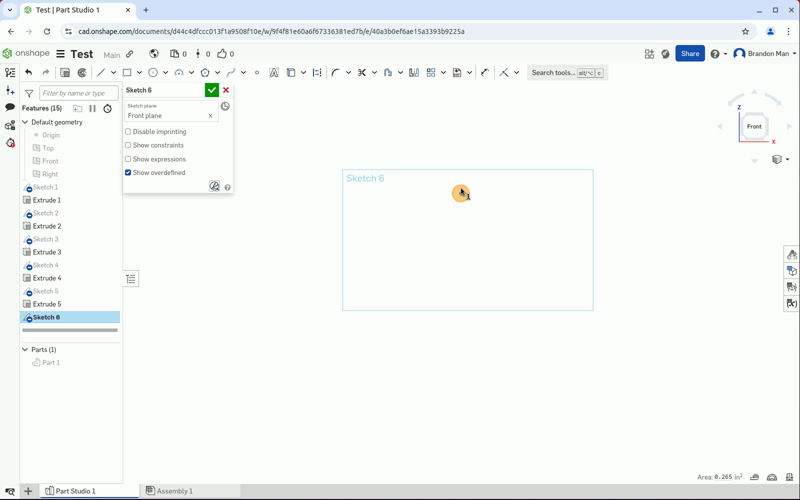
scroll(-6)
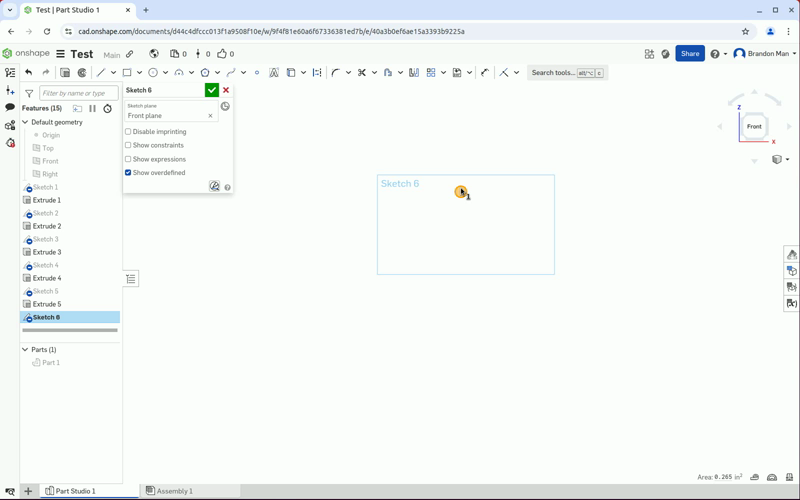
scroll(-6)
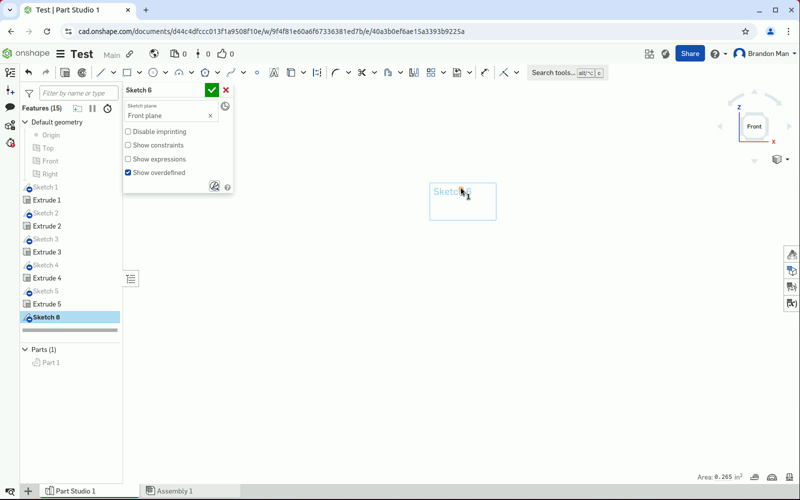
mouse_move(73, 352)
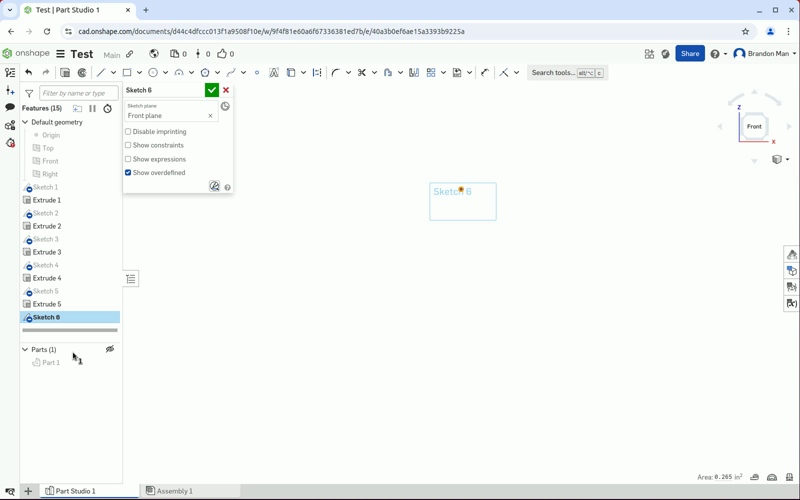
key(shift+y)
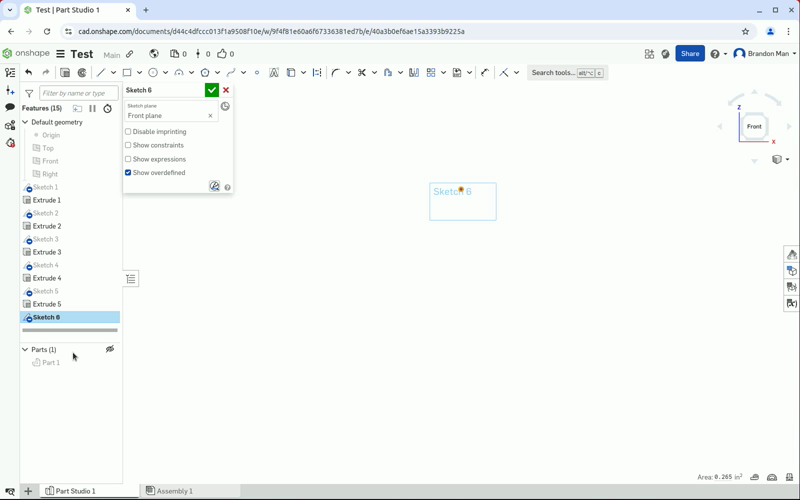
key(shift+e)
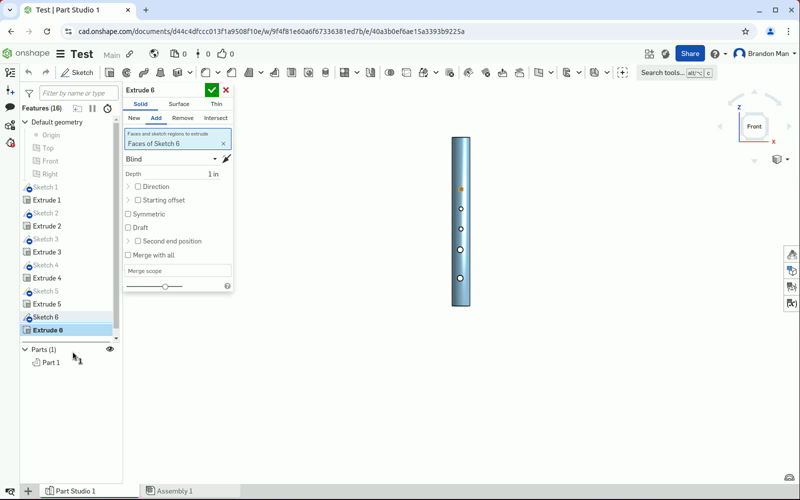
mouse_move(143, 106)
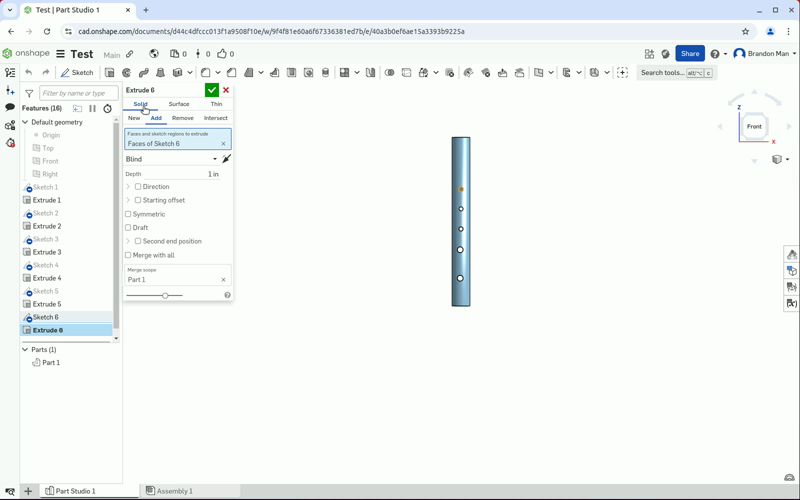
click(143, 106)
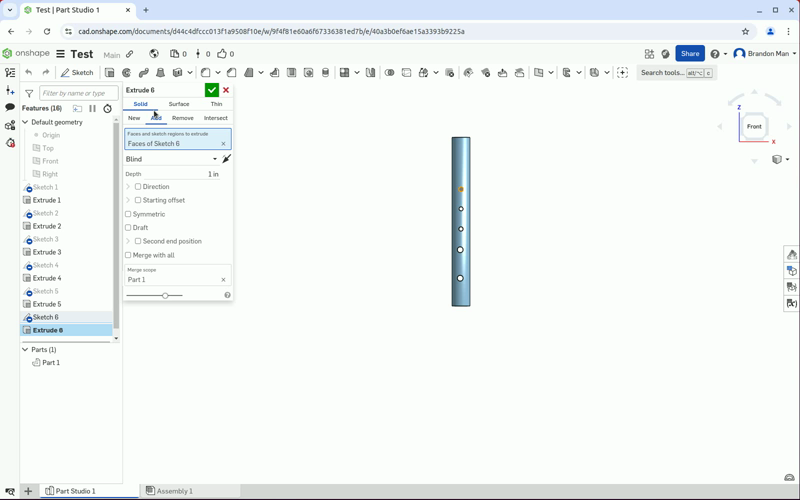
mouse_move(186, 120)
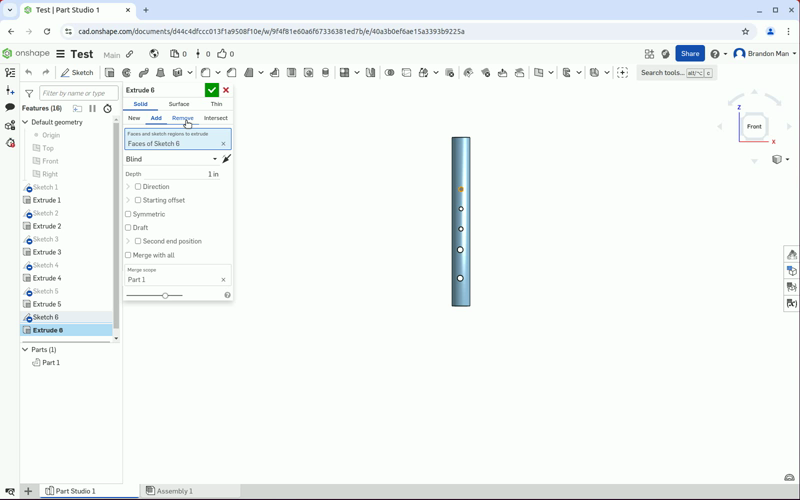
click(186, 120)
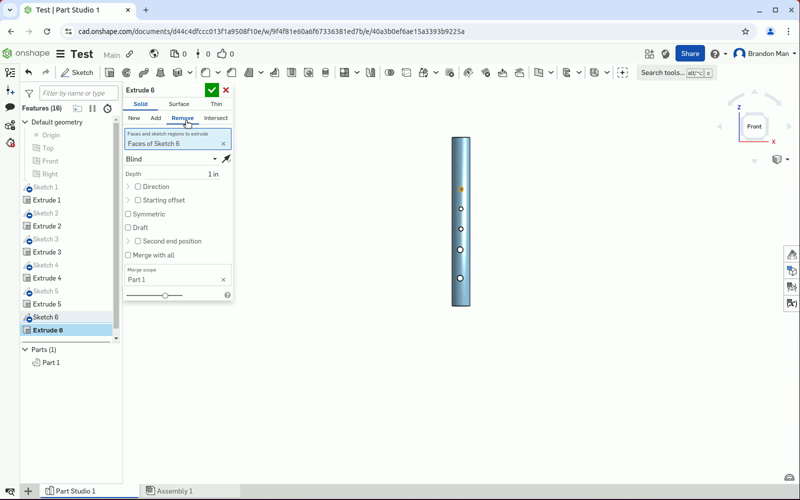
key(tab, 4)
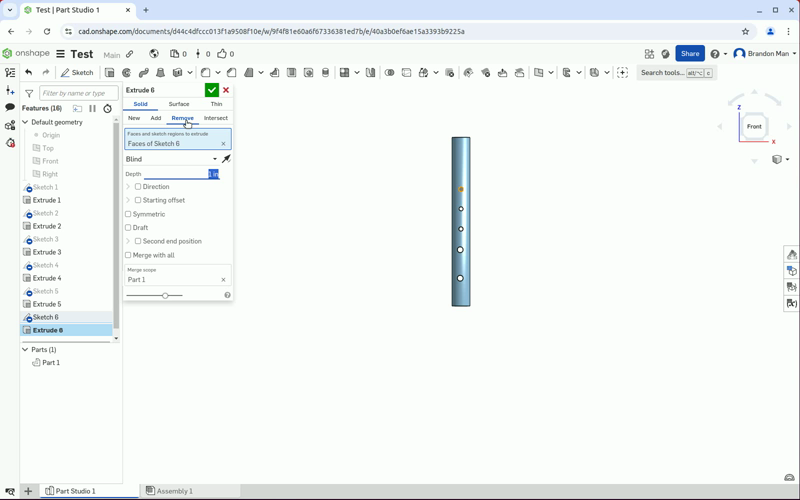
text(2.648)
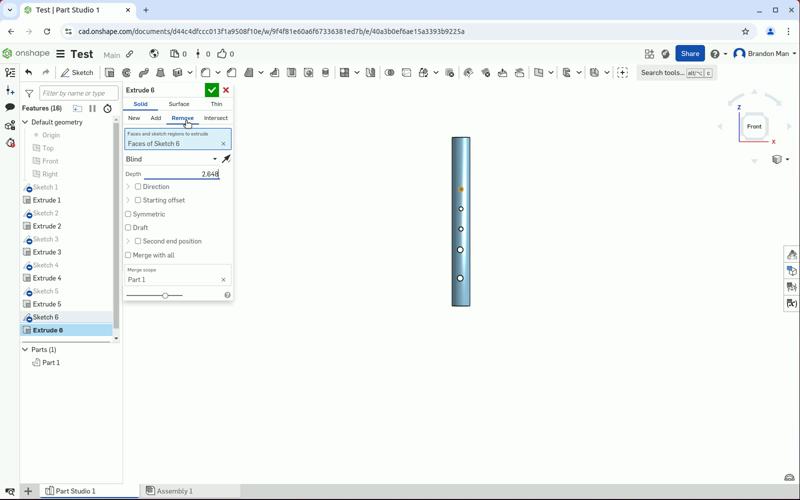
key(tab, 3)
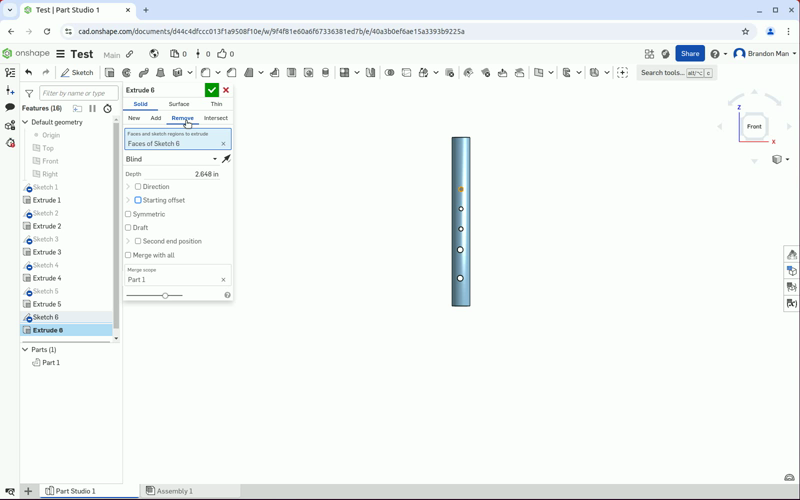
key(tab, 2)
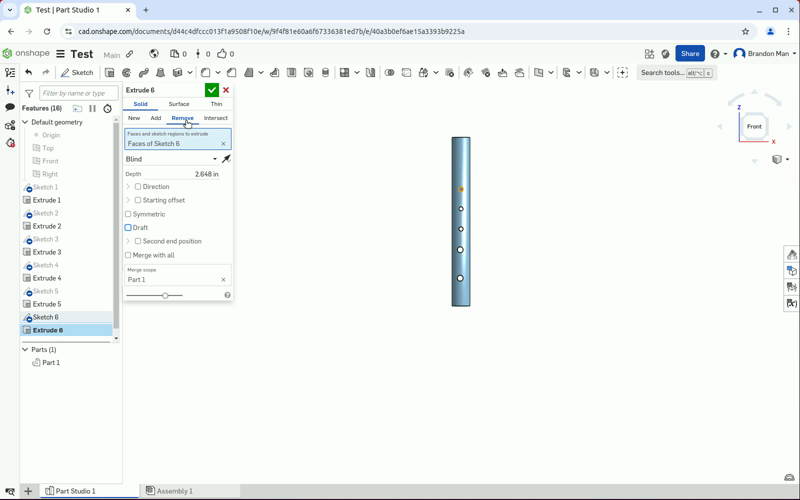
key(space)
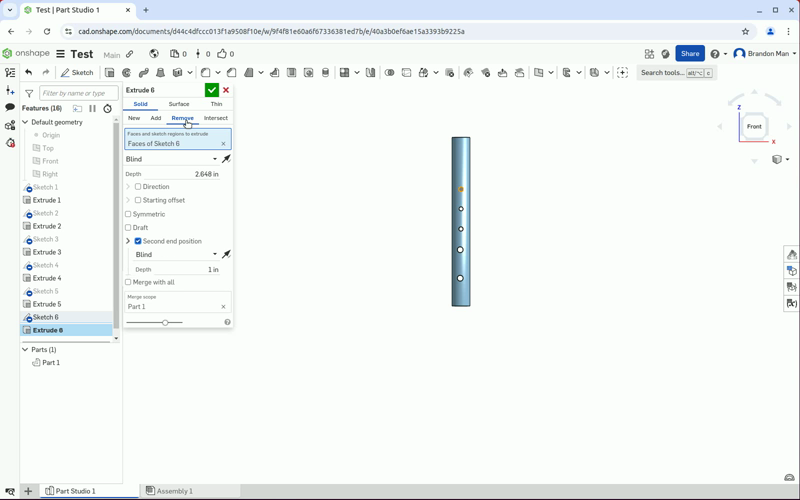
key(tab, 3)
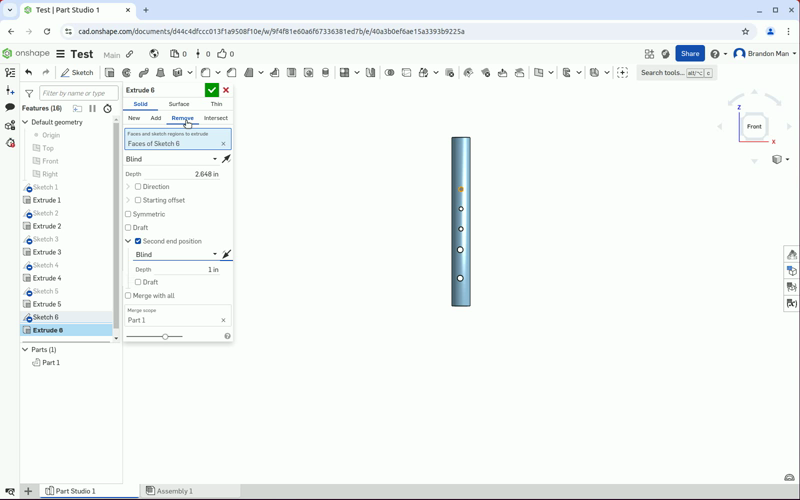
text(2.648)
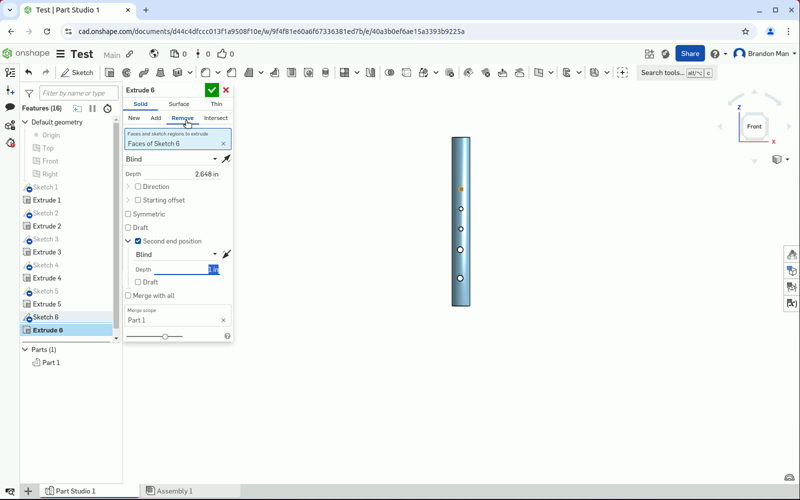
key(tab, 2)
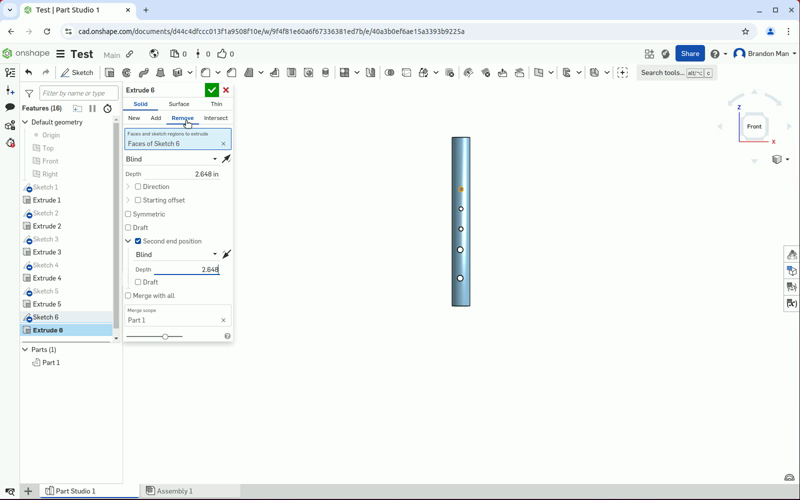
key(space)
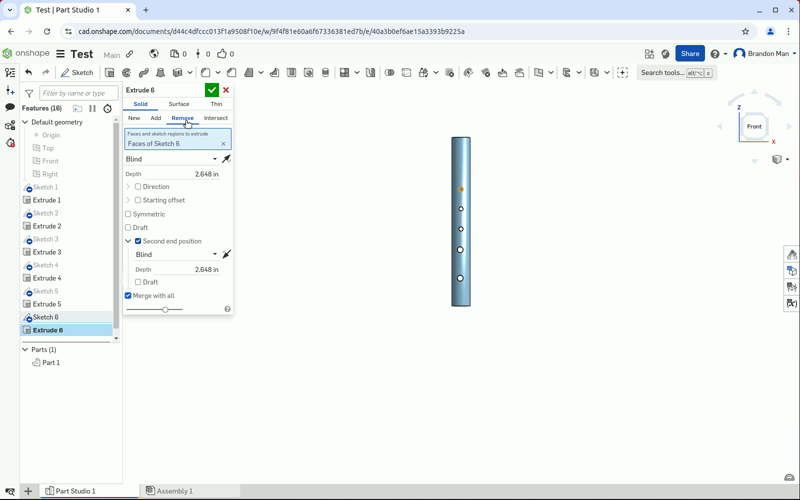
key(enter)
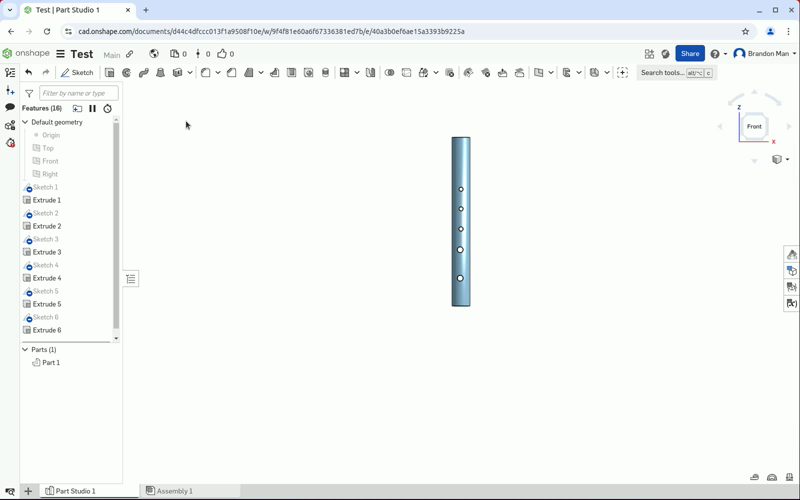
key(shift+h)
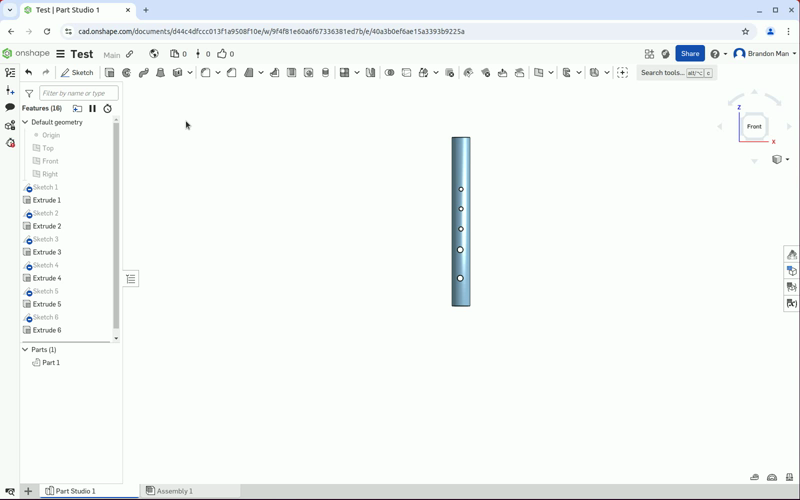
key(shift+h)
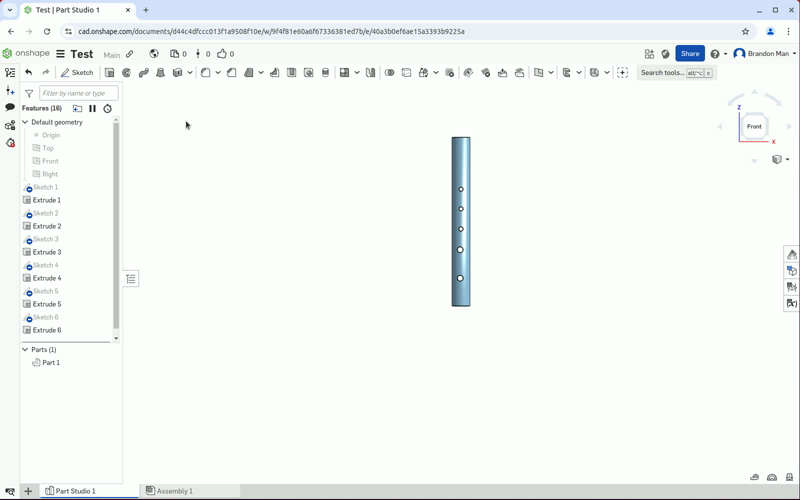
key(shift+7)
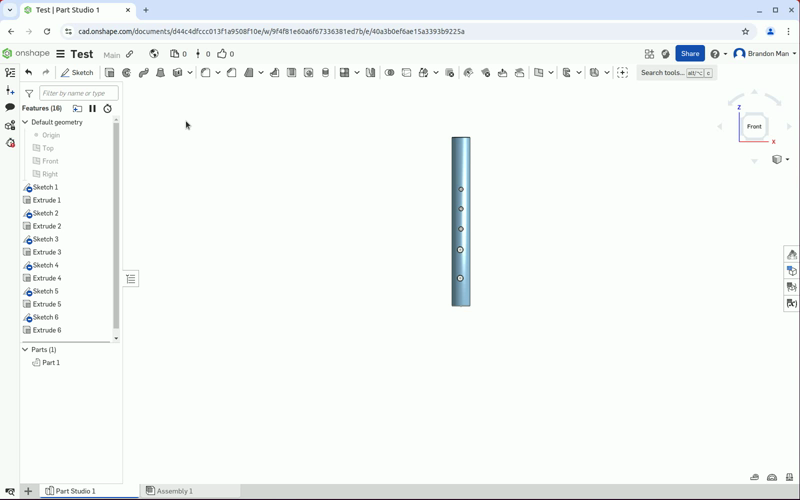
key(left, 2)
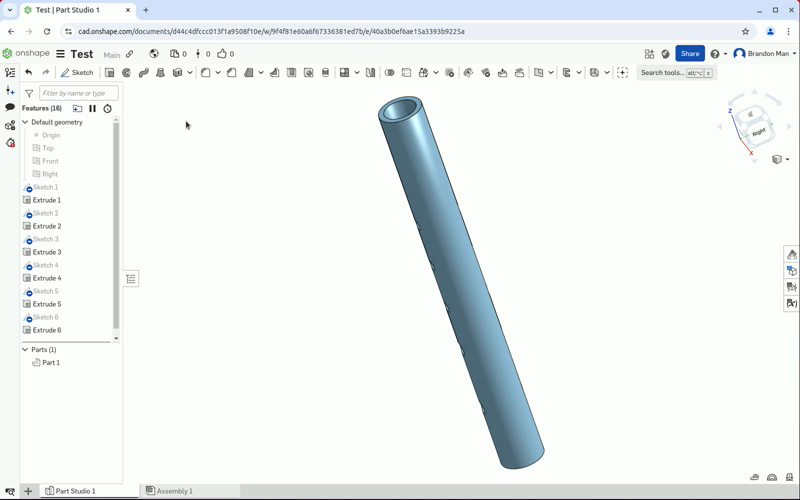
key(down, 2)
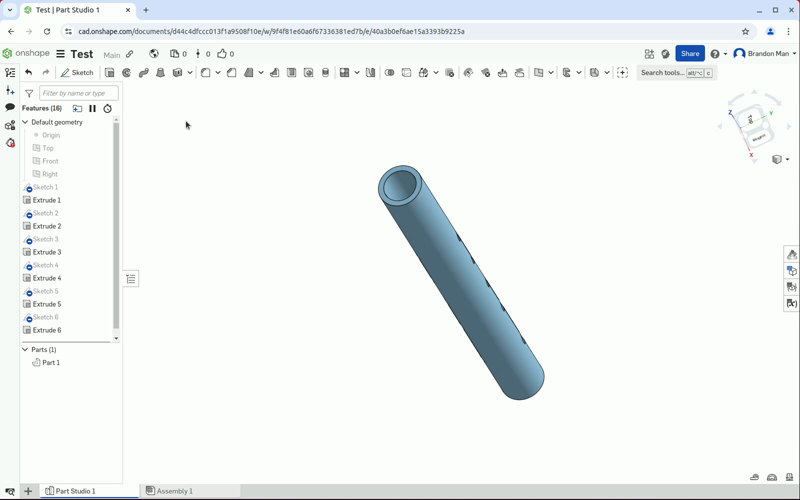
key(up, 2)
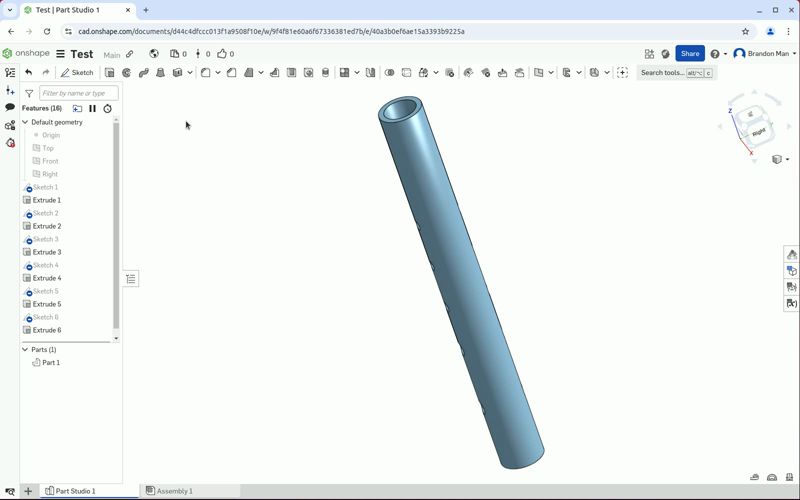
key(right, 2)
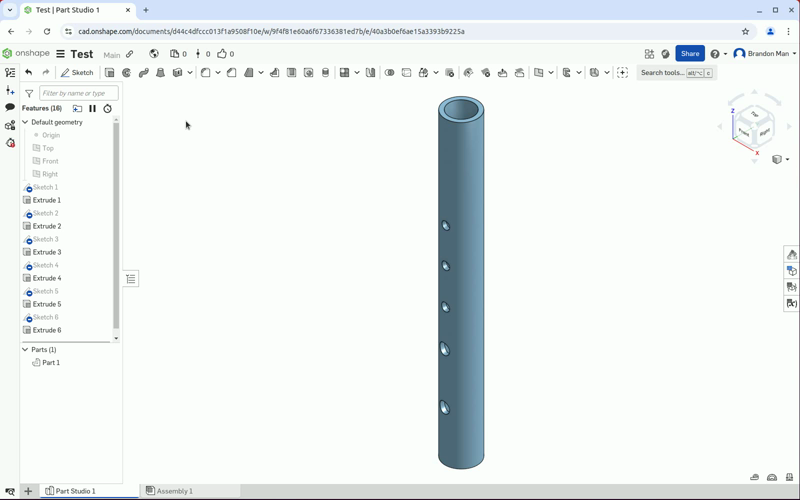
mouse_move(69, 189)
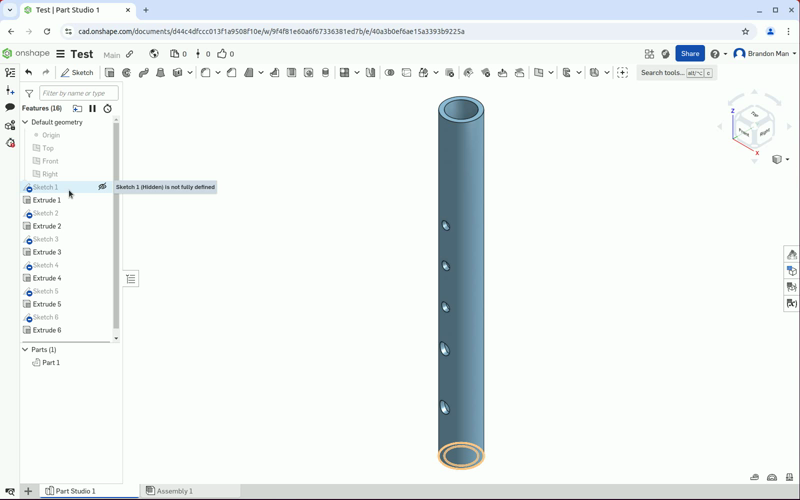
click(69, 189)